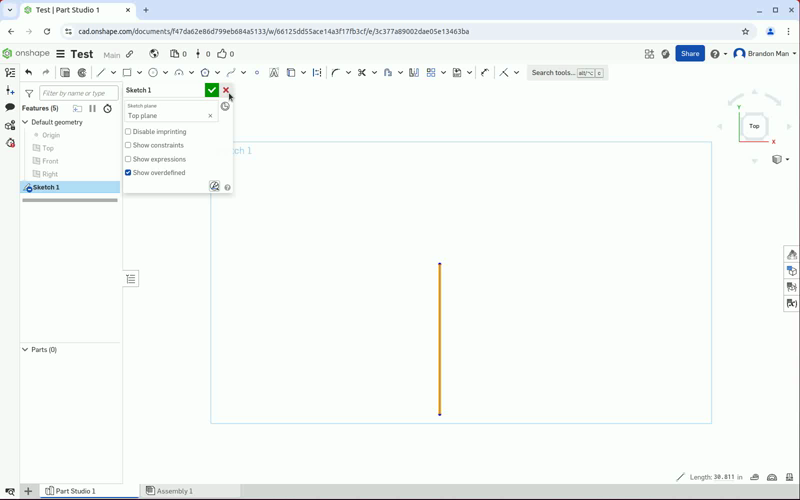
key(shift+h)
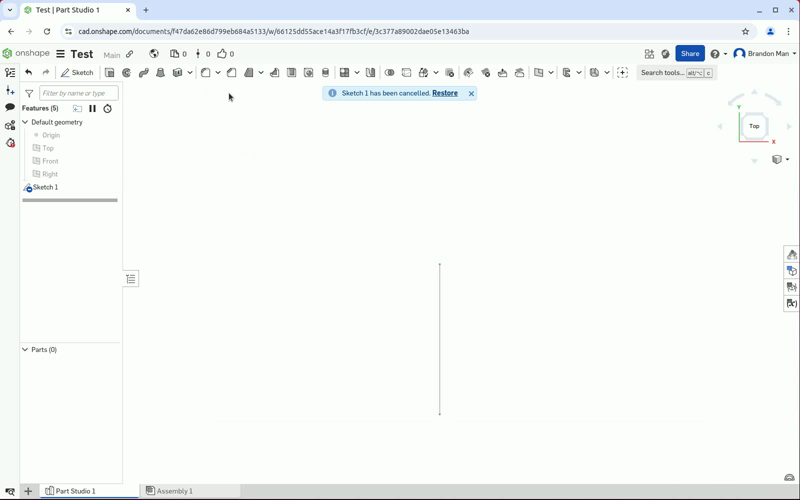
key(shift+s)
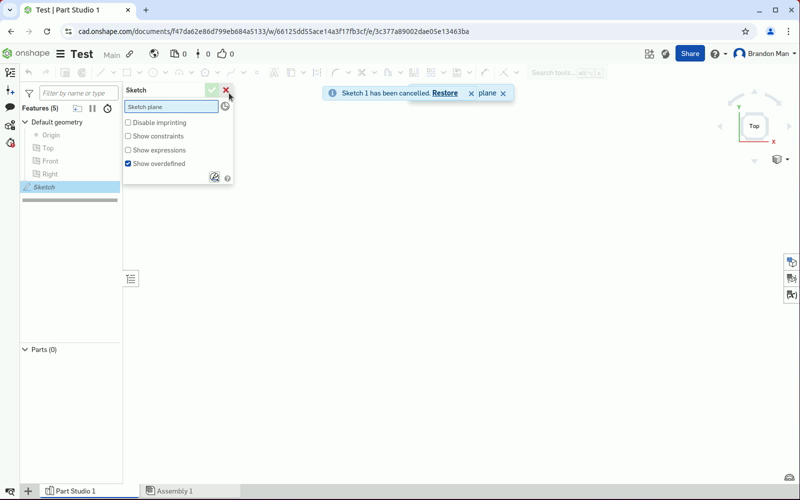
mouse_move(73, 150)
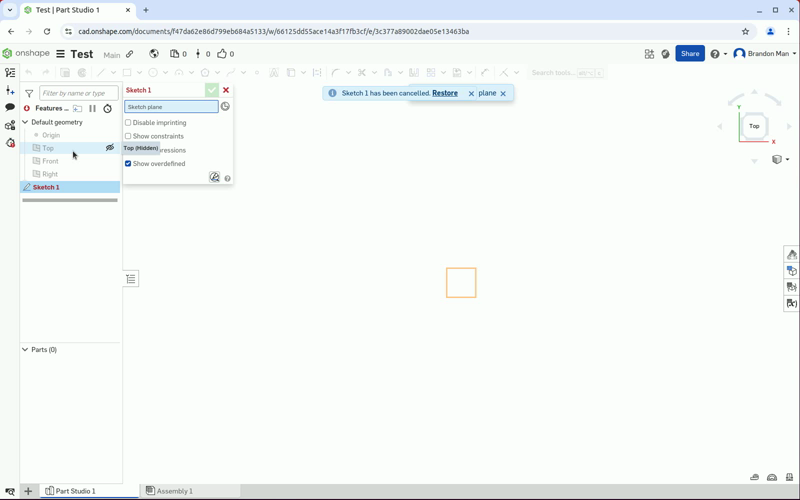
click(73, 150)
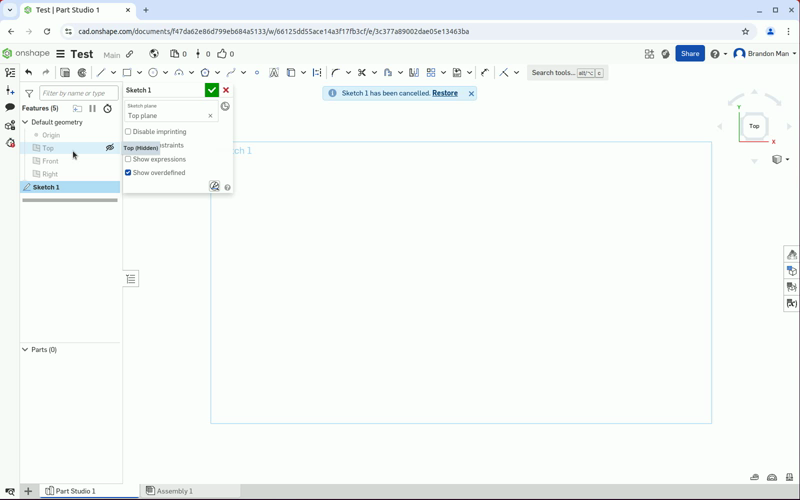
mouse_move(73, 352)
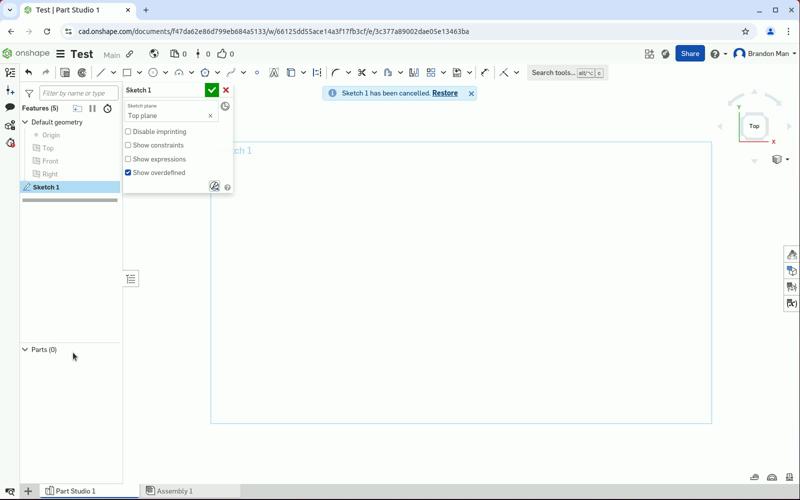
key(y)
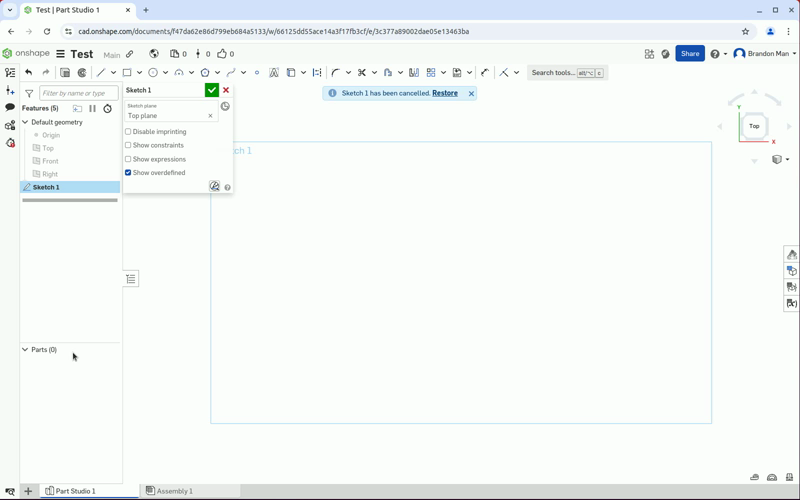
key(l)
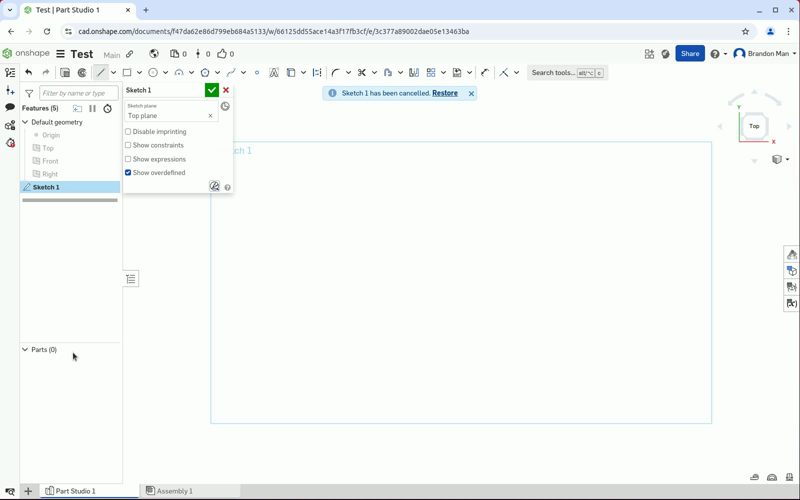
key_down(shift)
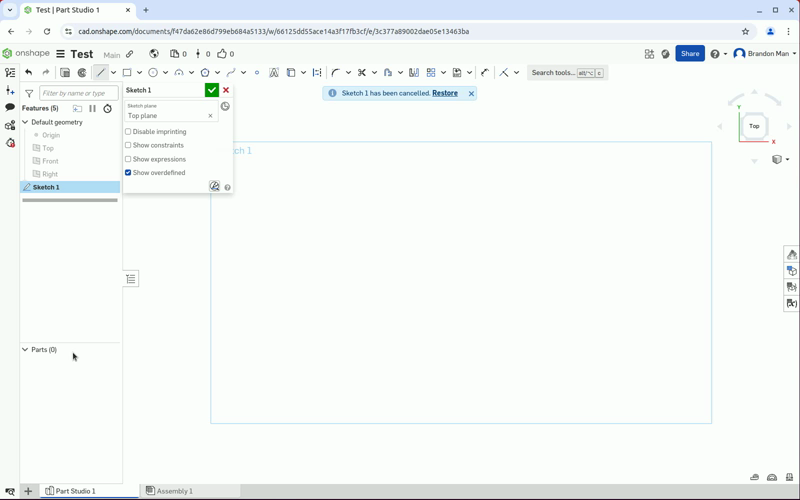
mouse_move(407, 234)
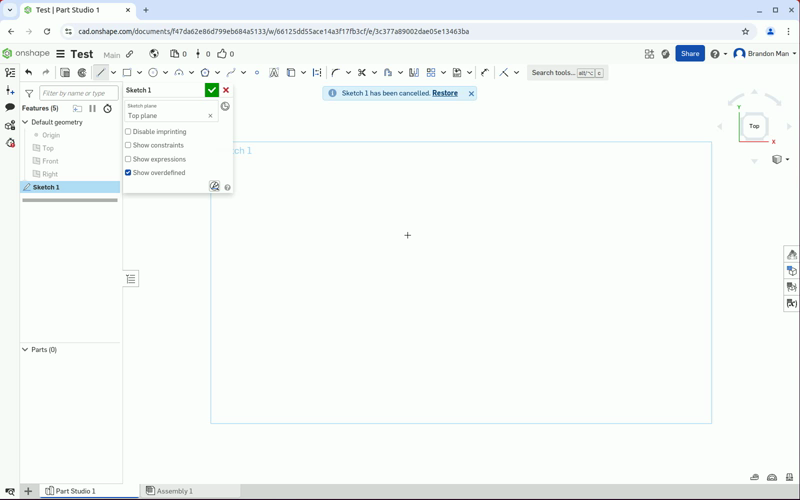
click(407, 234)
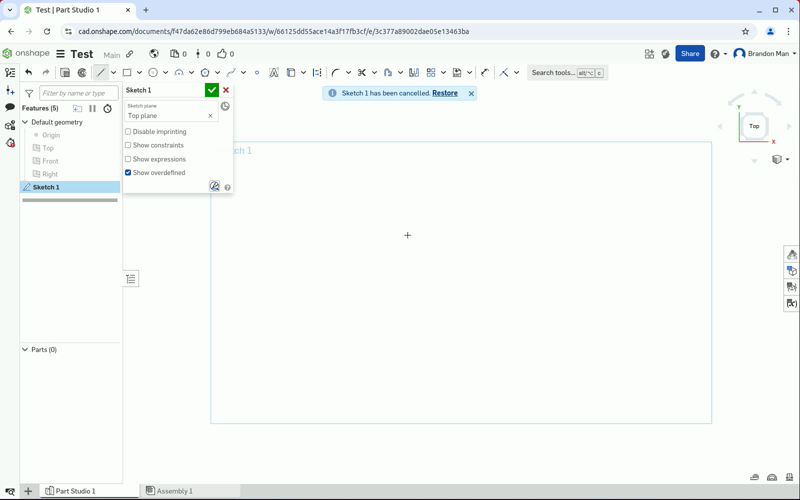
key_up(shift)
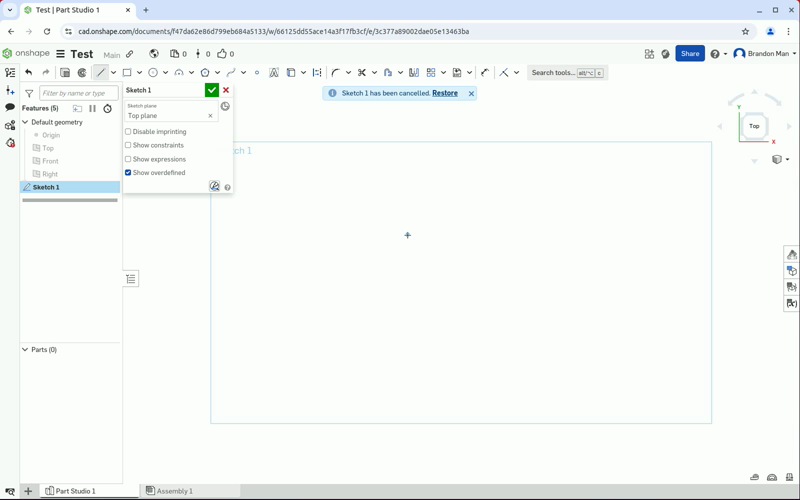
key_down(shift)
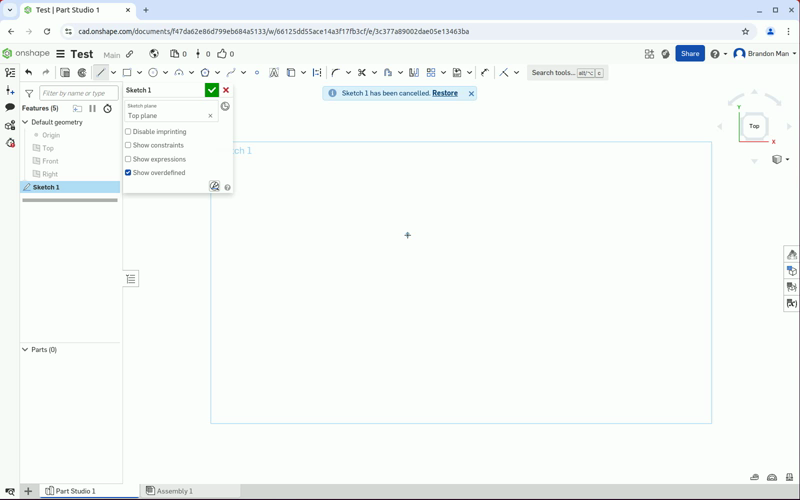
mouse_move(437, 234)
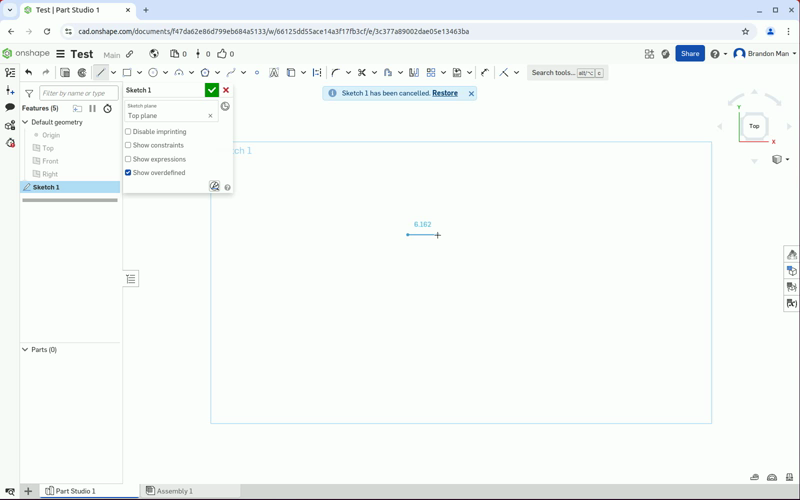
mouse_move(436, 268)
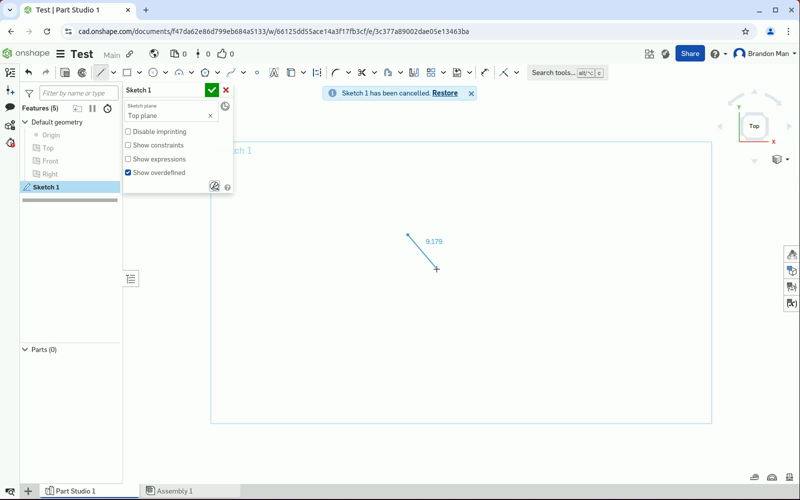
click(436, 268)
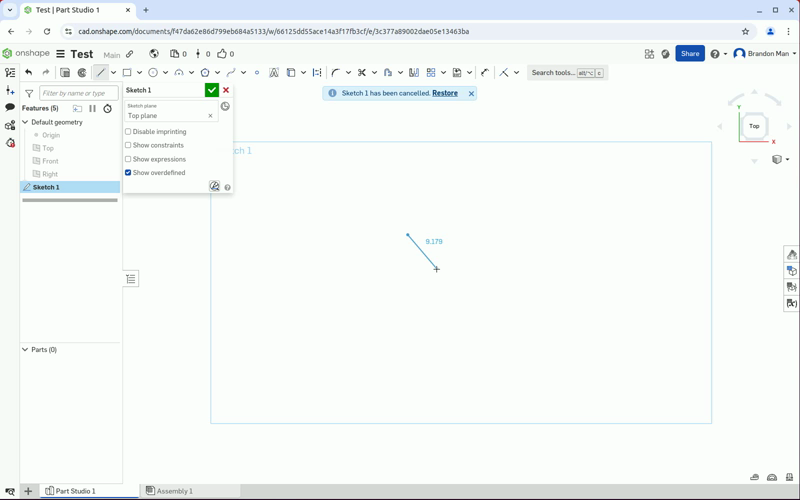
key_up(shift)
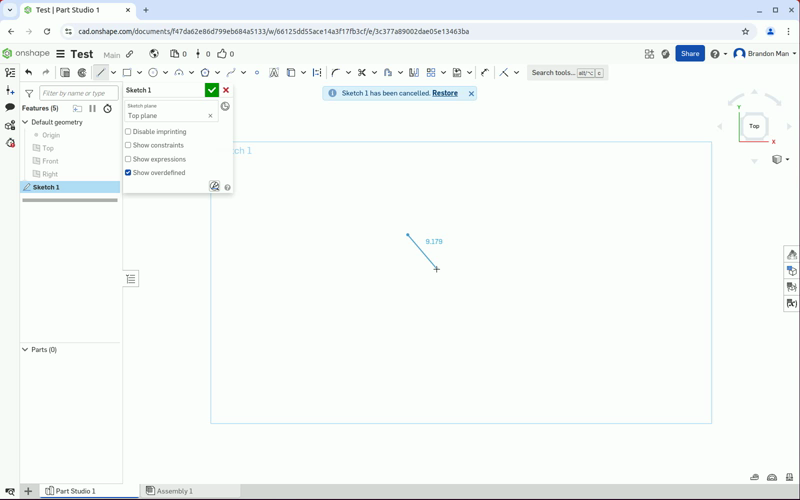
key_down(shift)
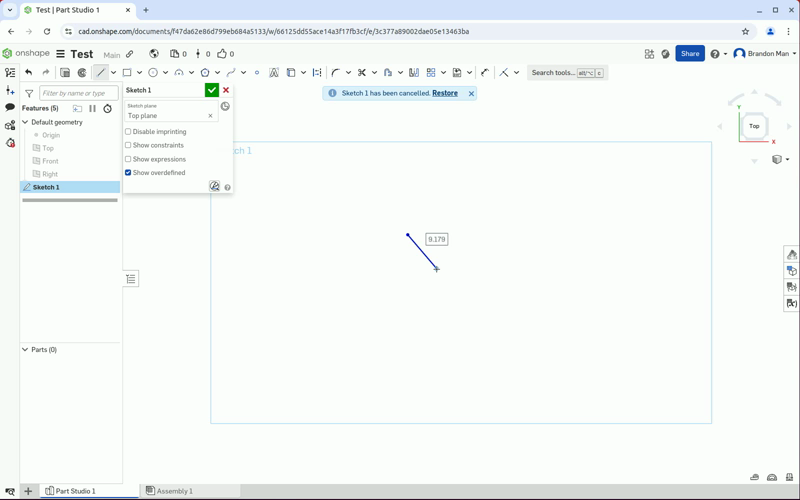
mouse_move(466, 268)
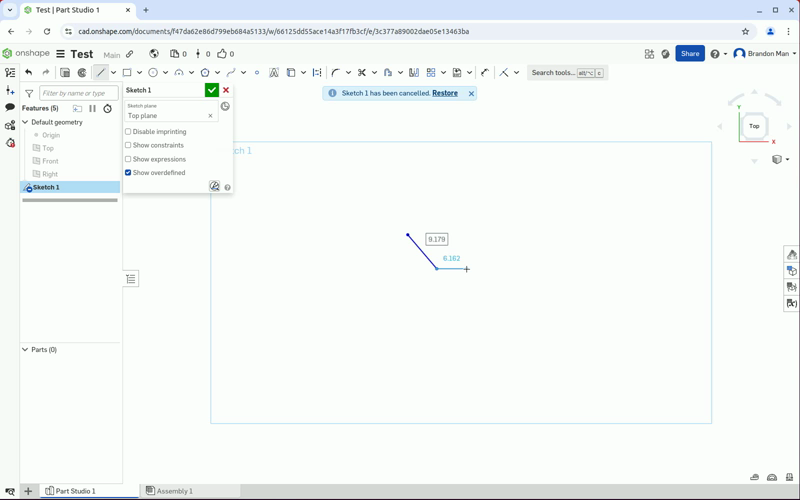
mouse_move(445, 234)
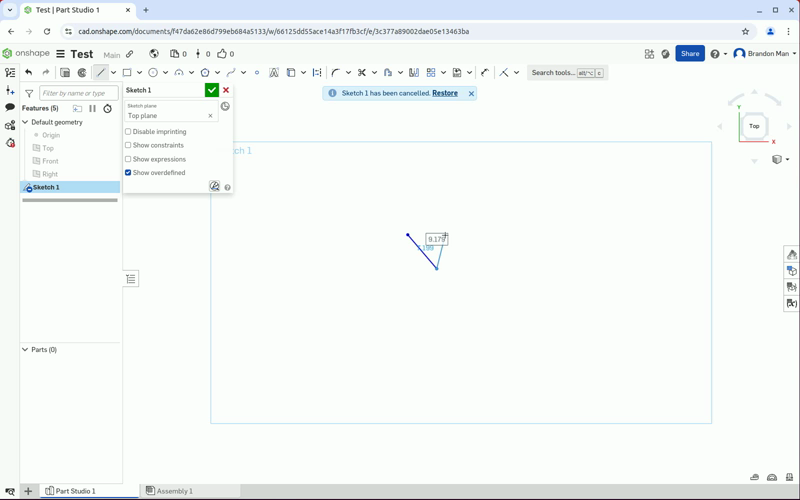
click(445, 234)
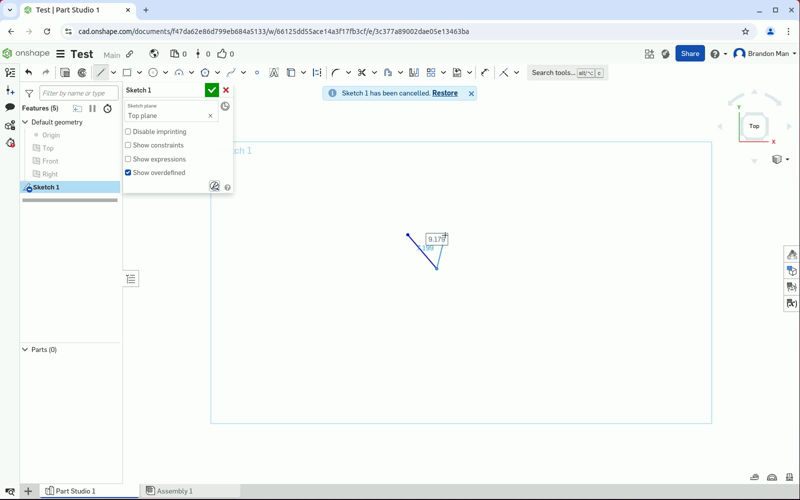
key_up(shift)
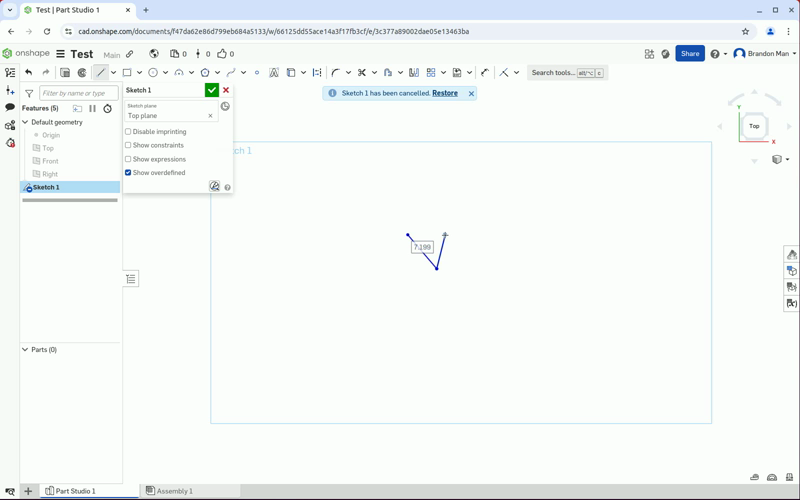
mouse_move(475, 234)
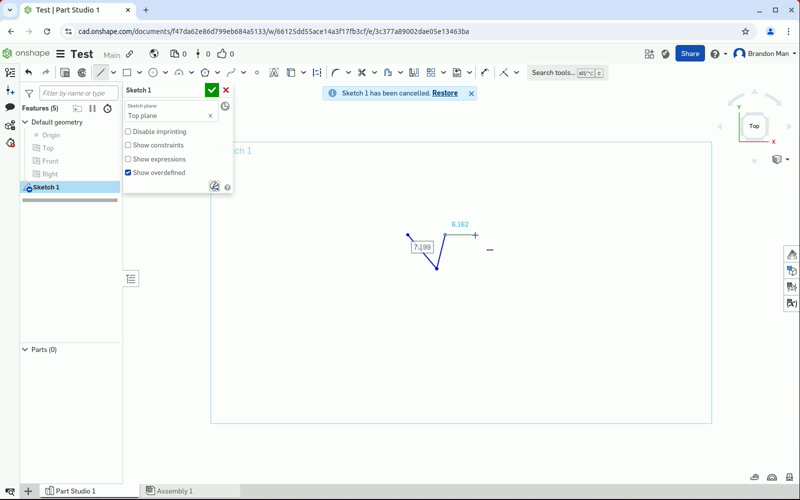
key_down(shift)
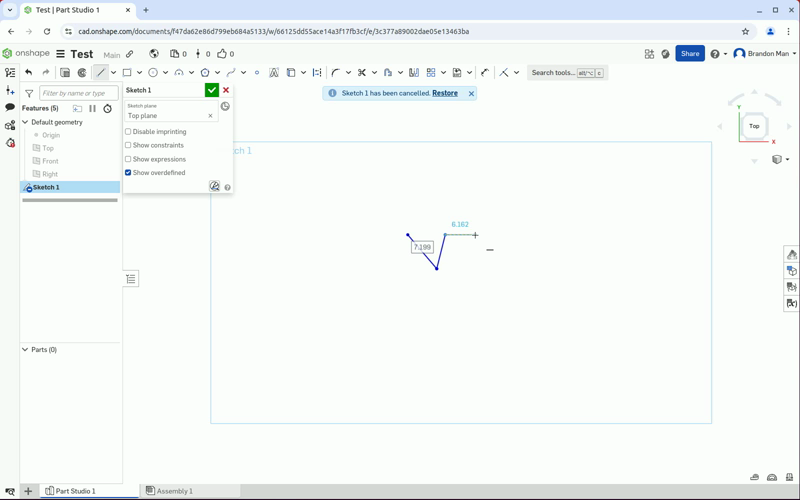
mouse_move(407, 234)
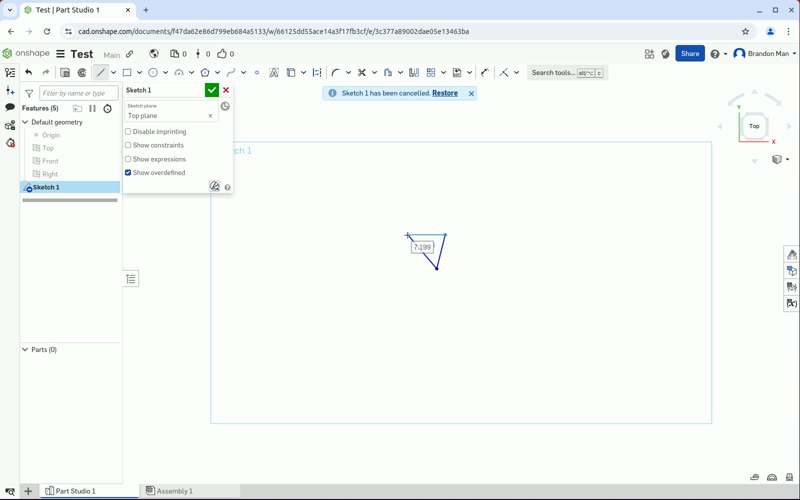
key_up(shift)
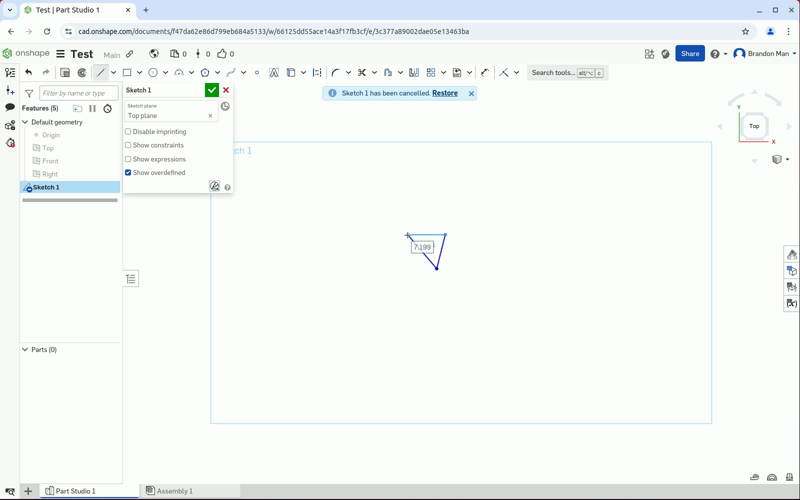
click(407, 234)
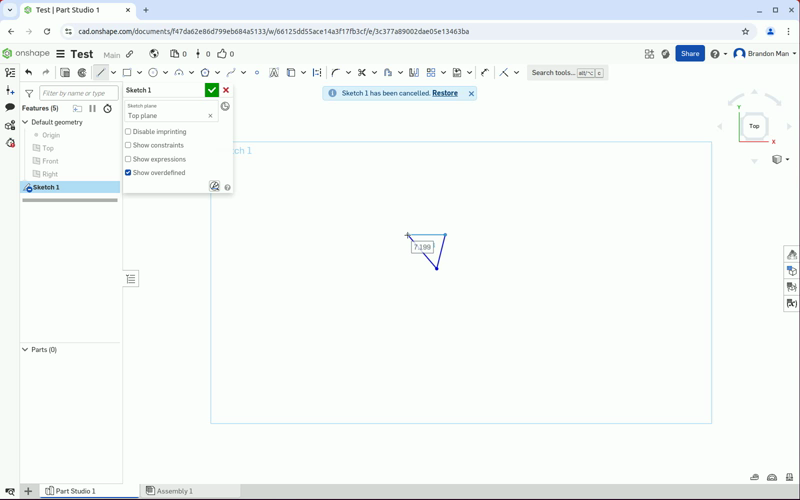
key(esc)
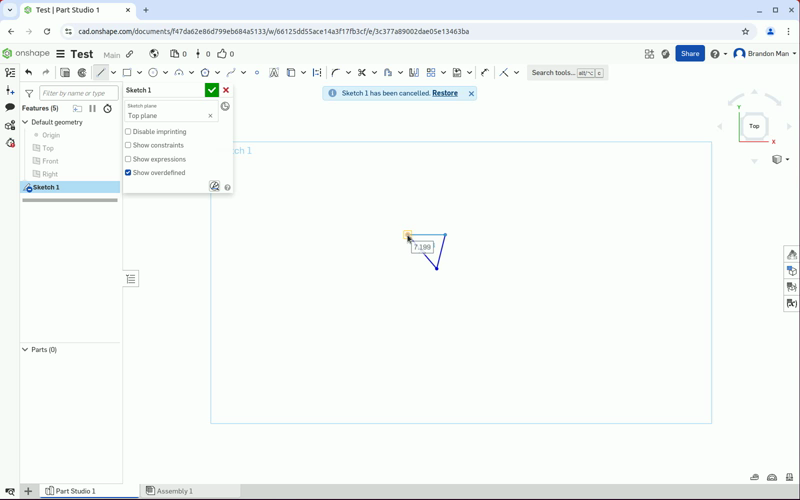
mouse_move(426, 244)
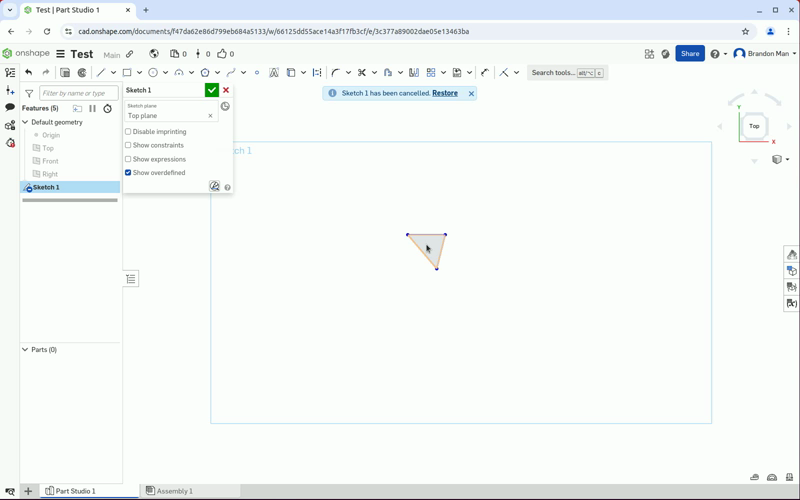
scroll(6)
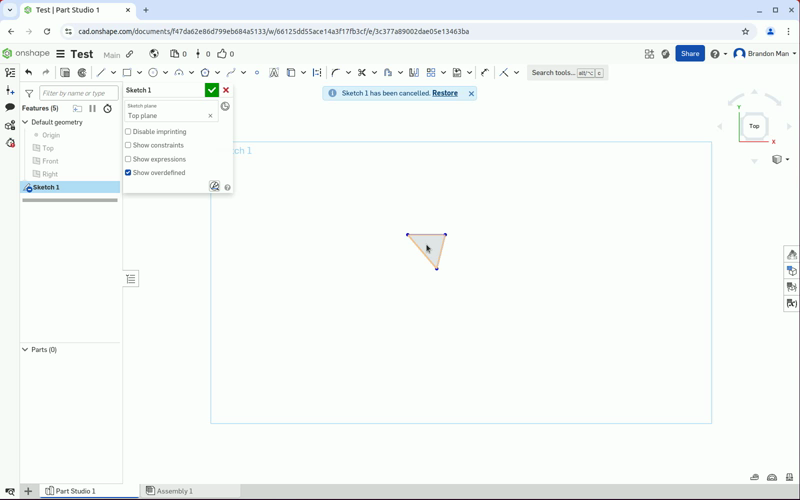
scroll(6)
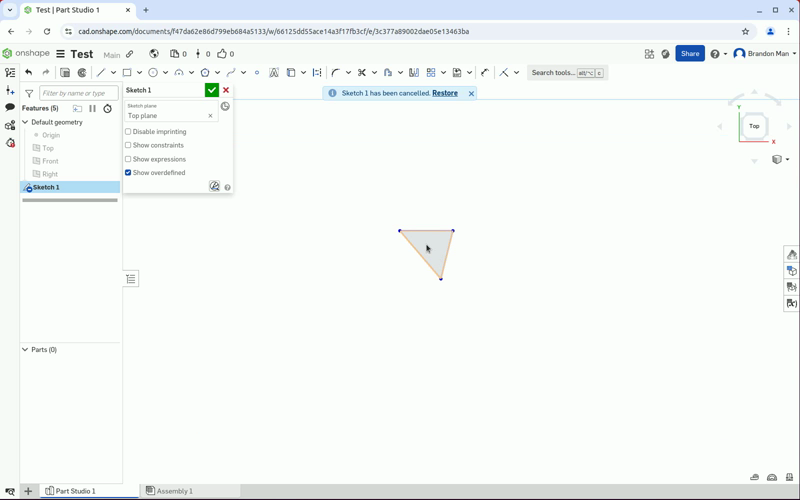
scroll(6)
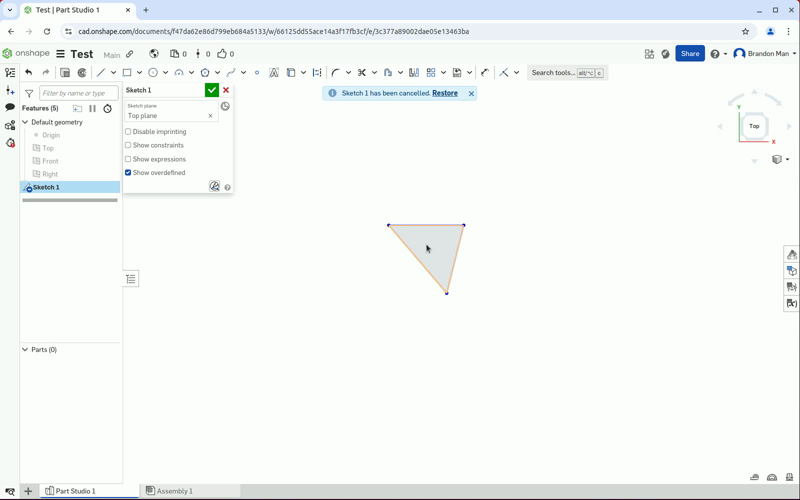
scroll(6)
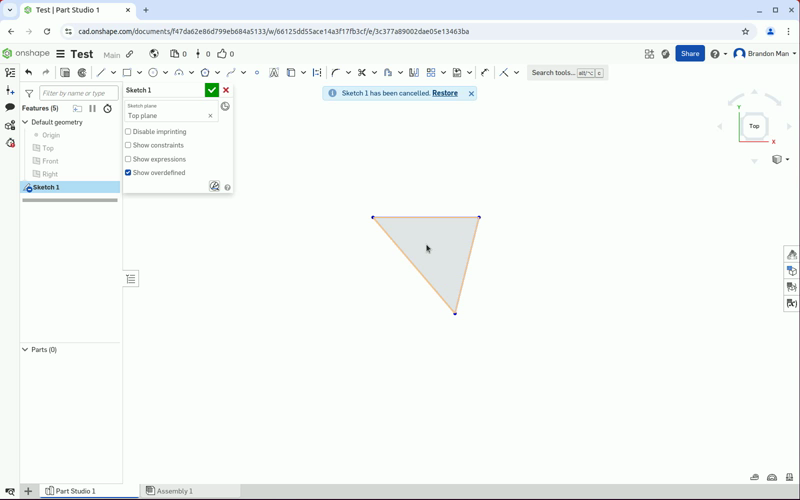
scroll(6)
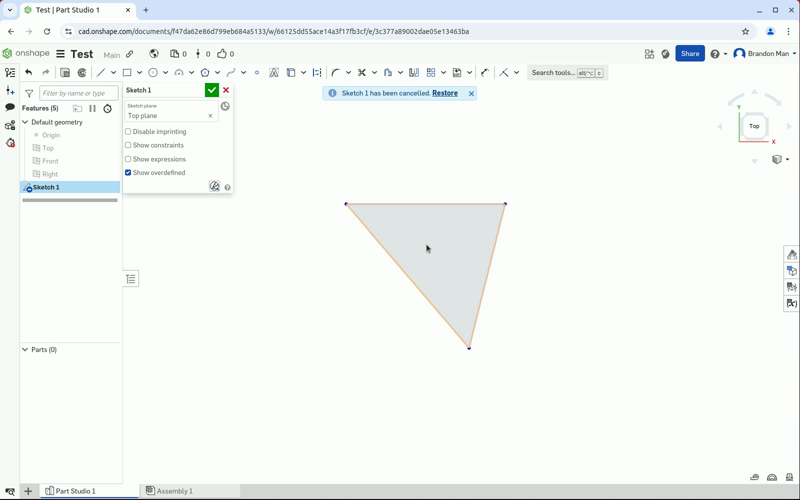
scroll(6)
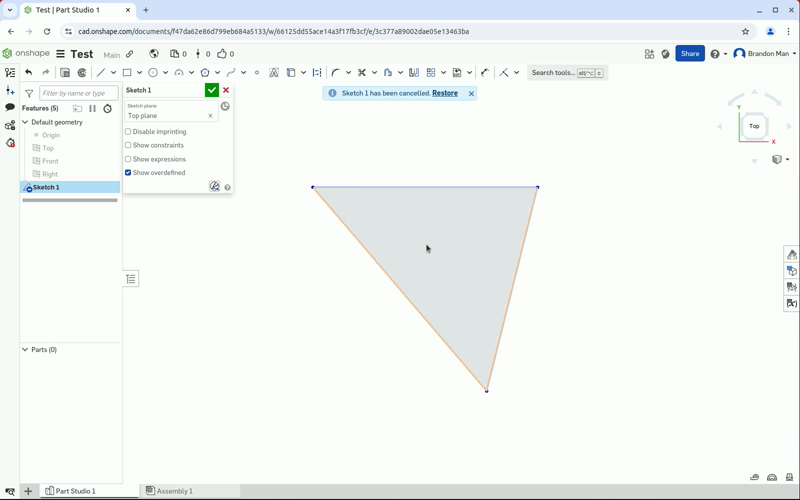
scroll(6)
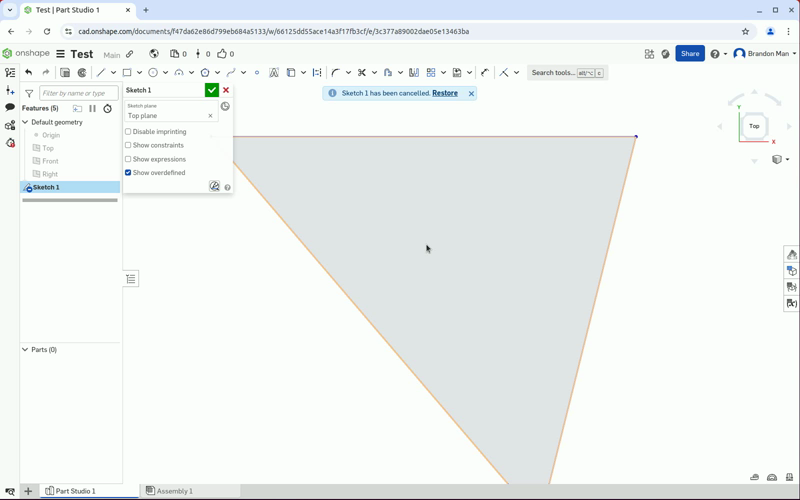
click(426, 244)
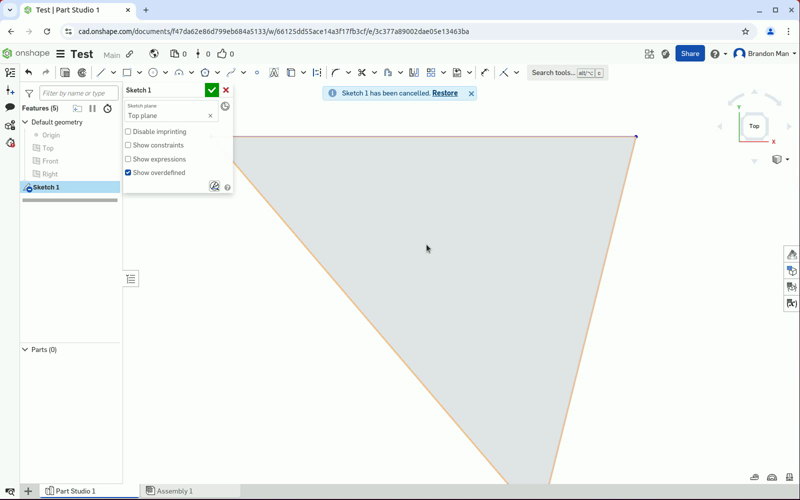
scroll(-6)
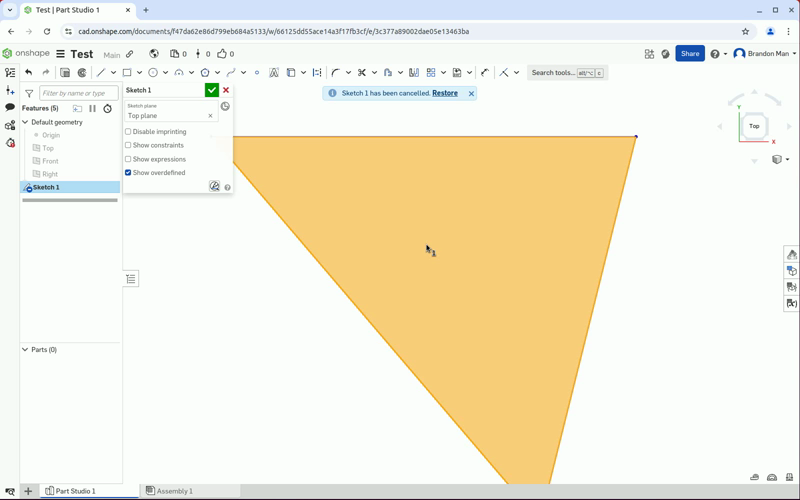
scroll(-6)
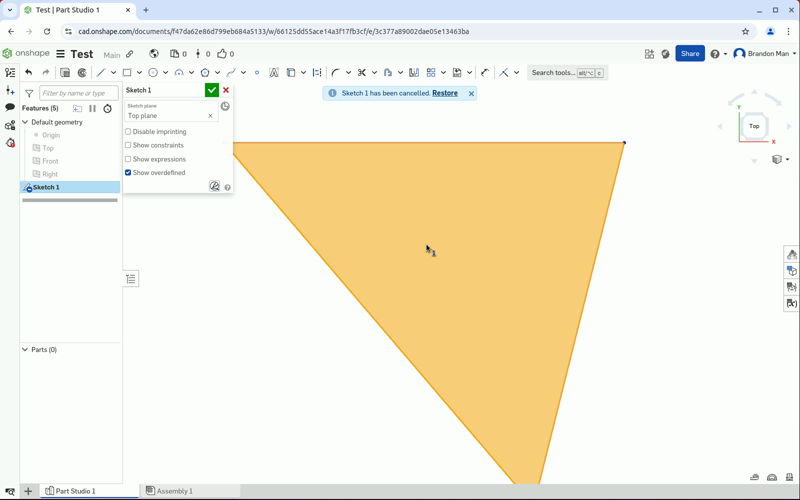
scroll(-6)
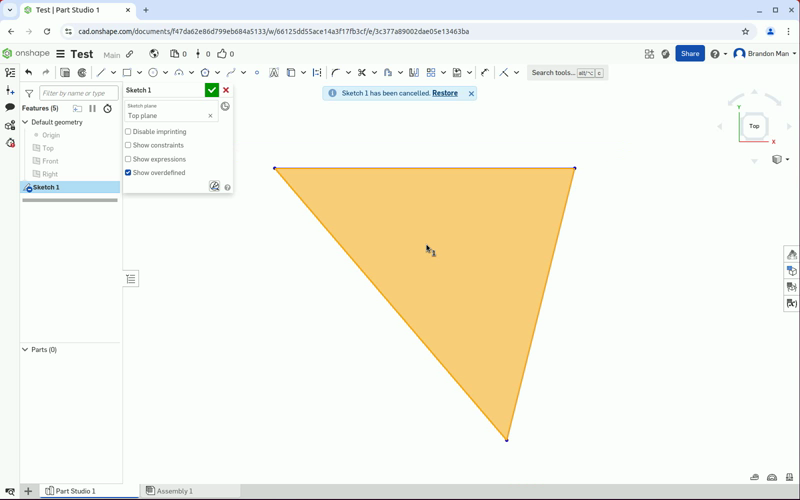
scroll(-6)
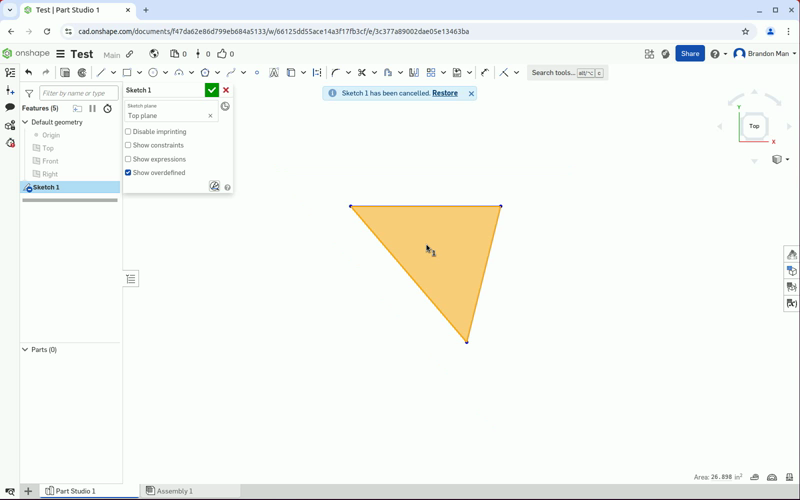
scroll(-6)
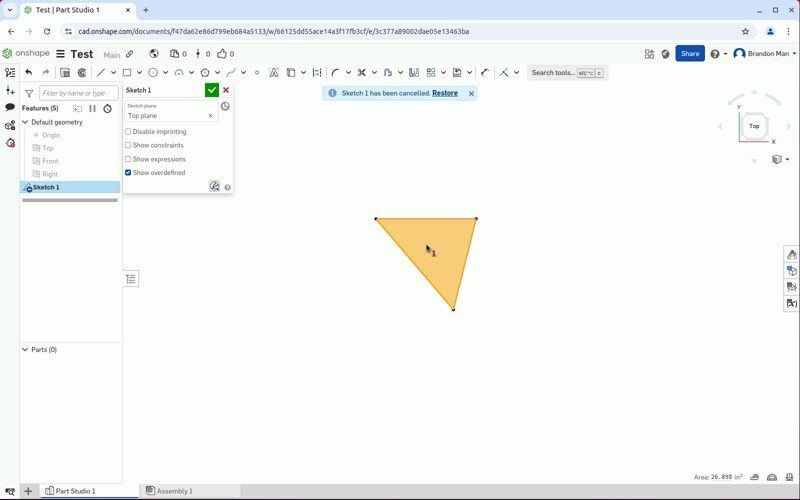
scroll(-6)
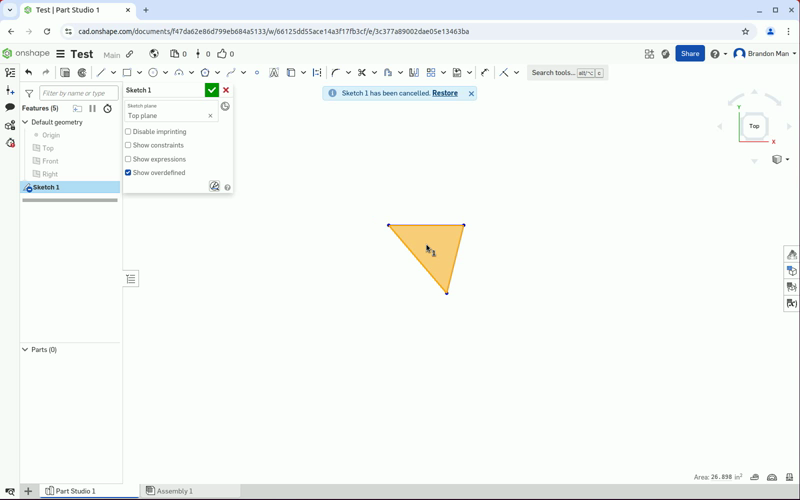
scroll(-6)
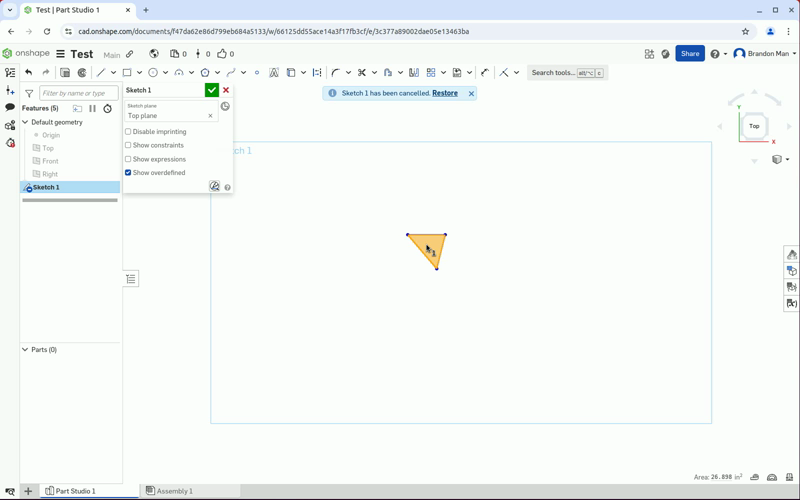
mouse_move(73, 352)
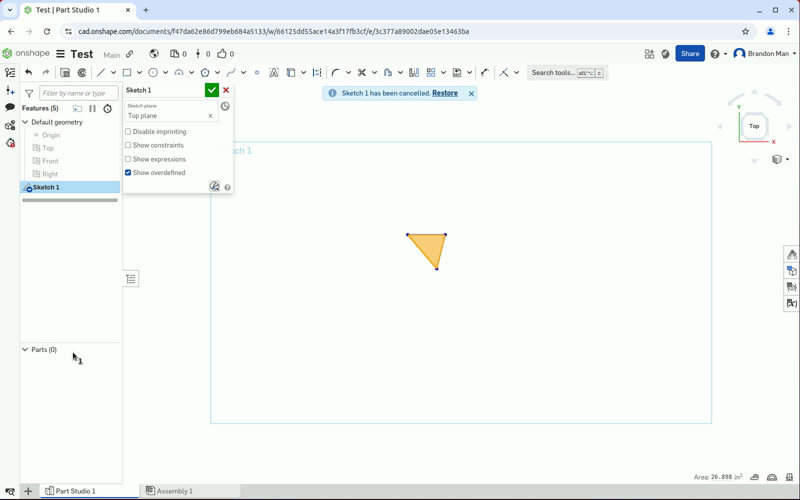
key(shift+y)
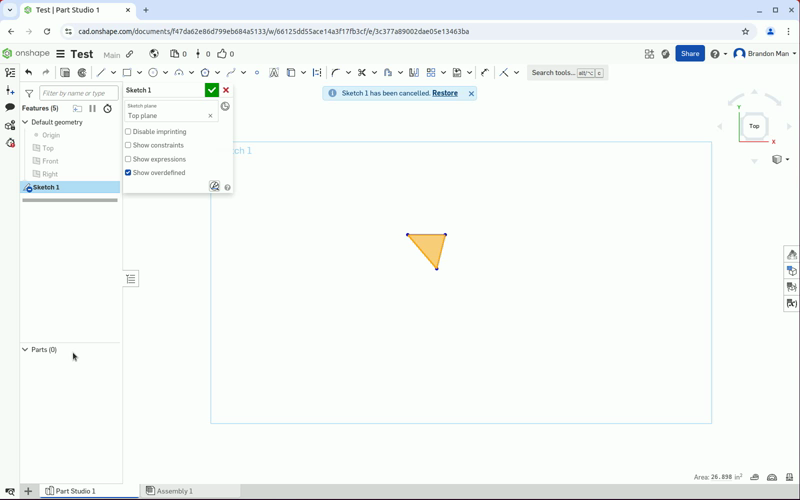
key(shift+e)
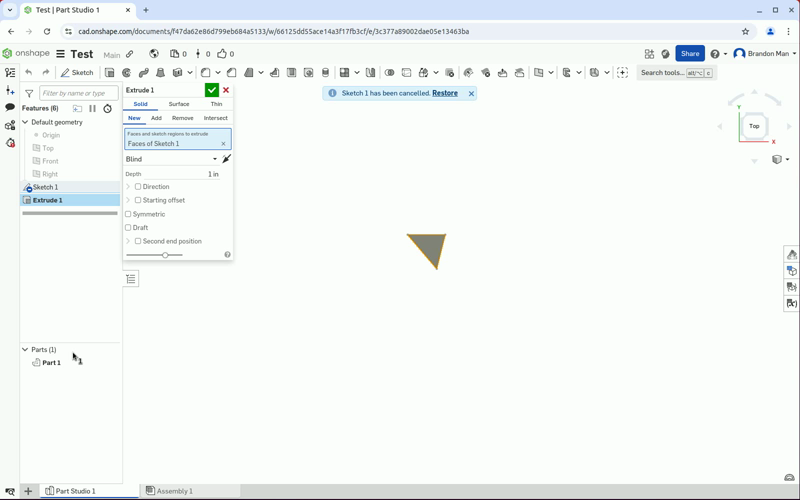
mouse_move(143, 106)
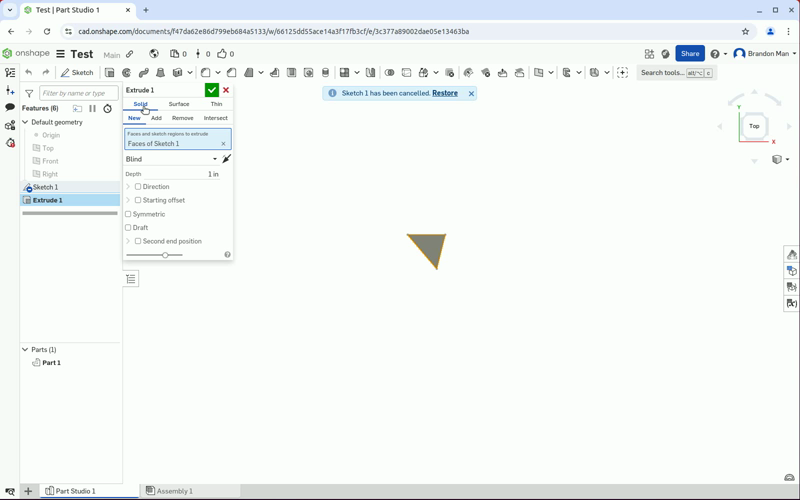
click(143, 106)
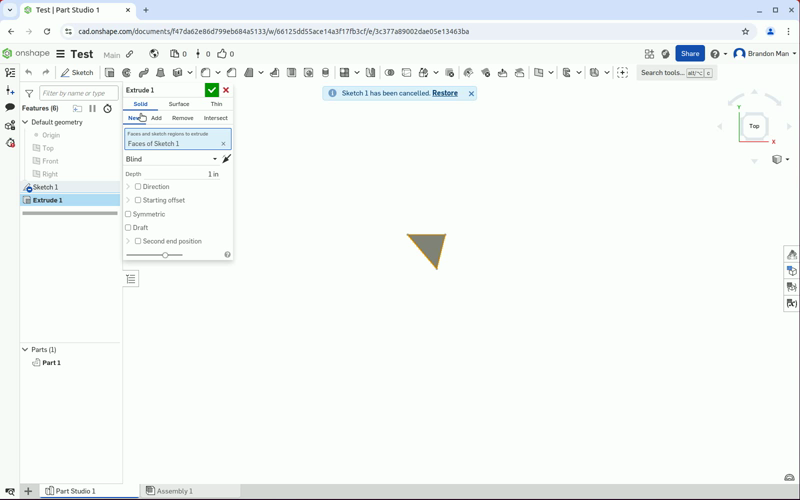
mouse_move(137, 120)
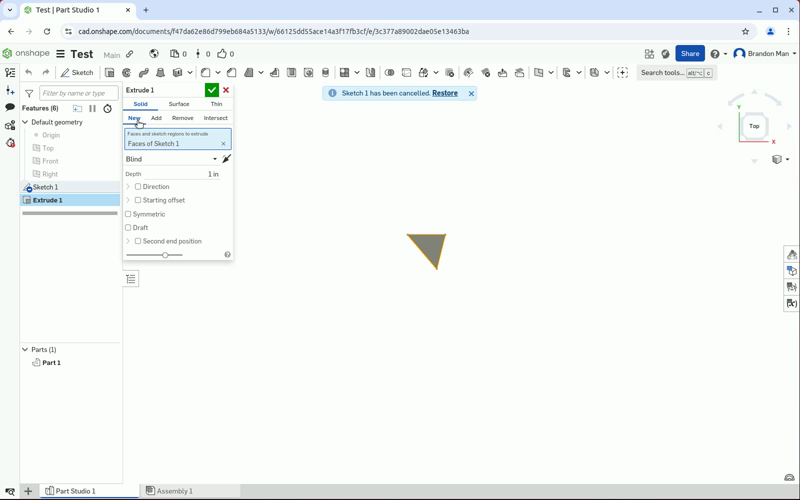
click(137, 120)
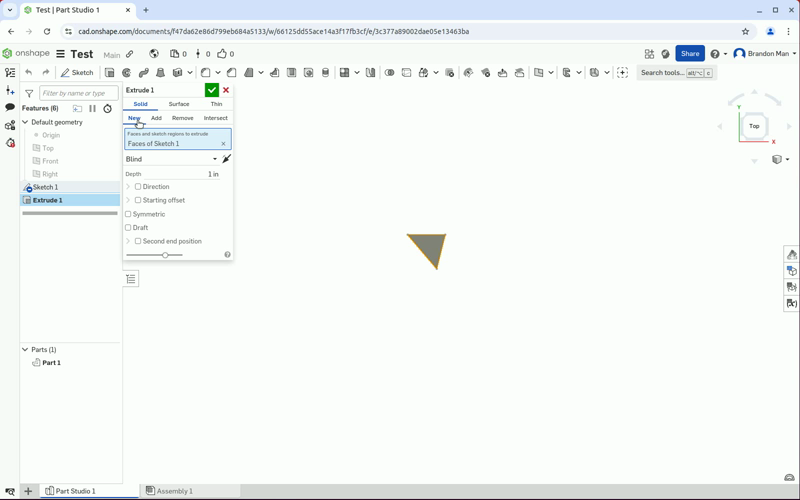
key(tab, 4)
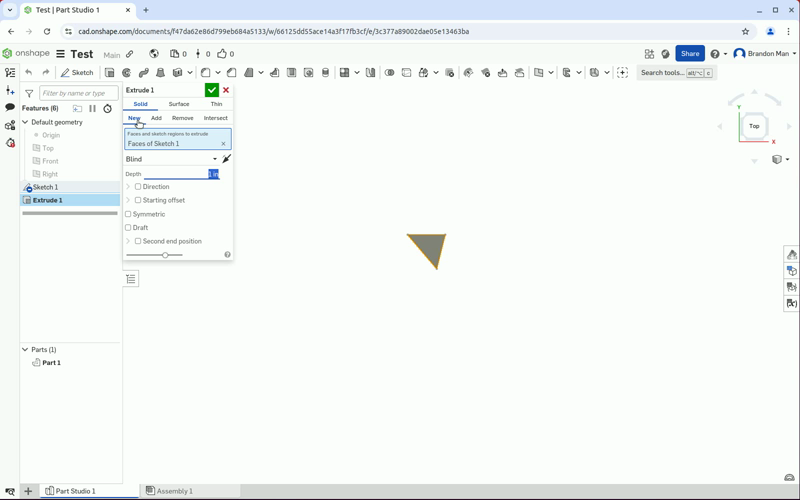
text(4.092)
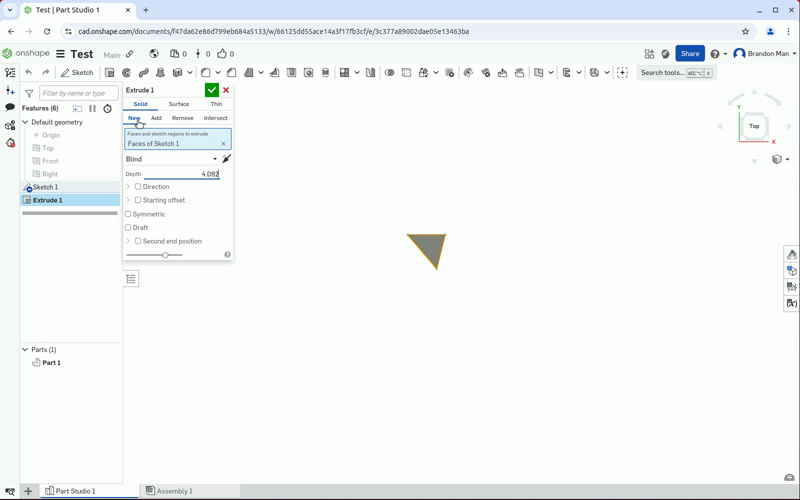
key(enter)
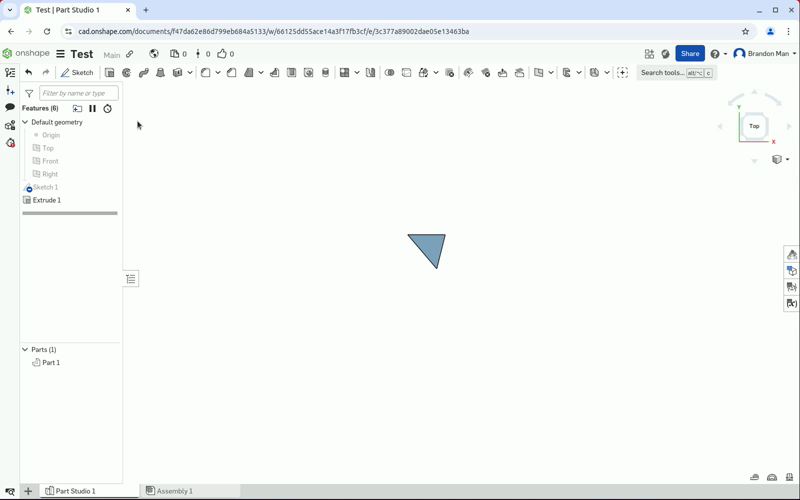
key(shift+h)
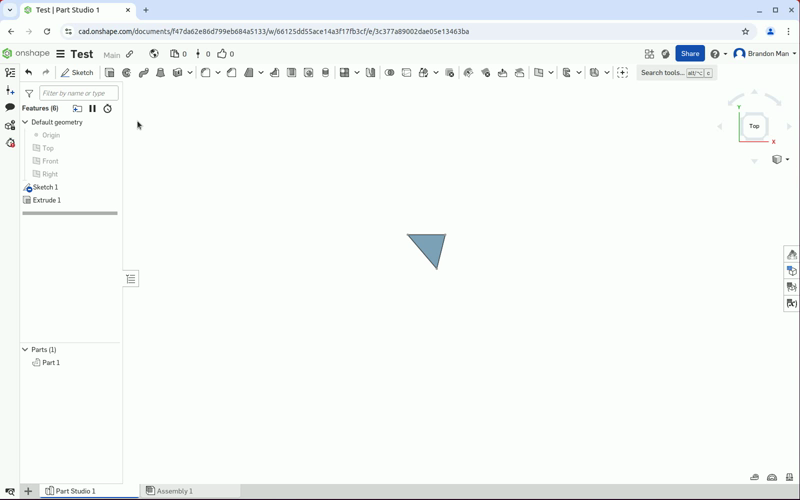
key(shift+h)
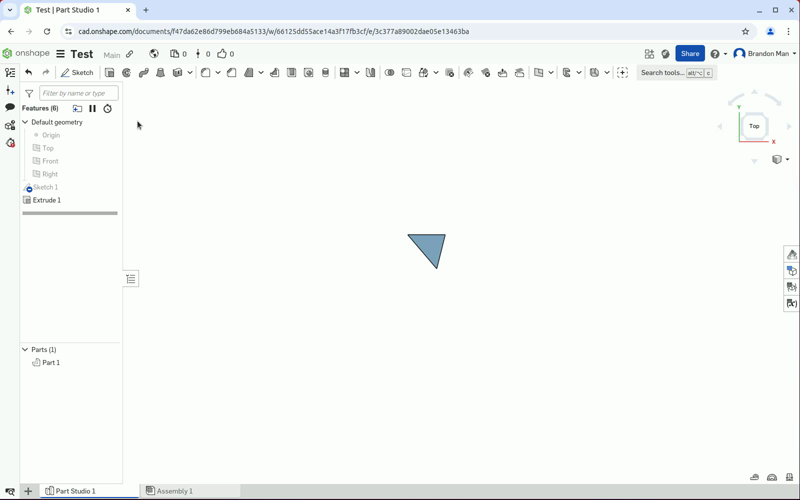
mouse_move(73, 189)
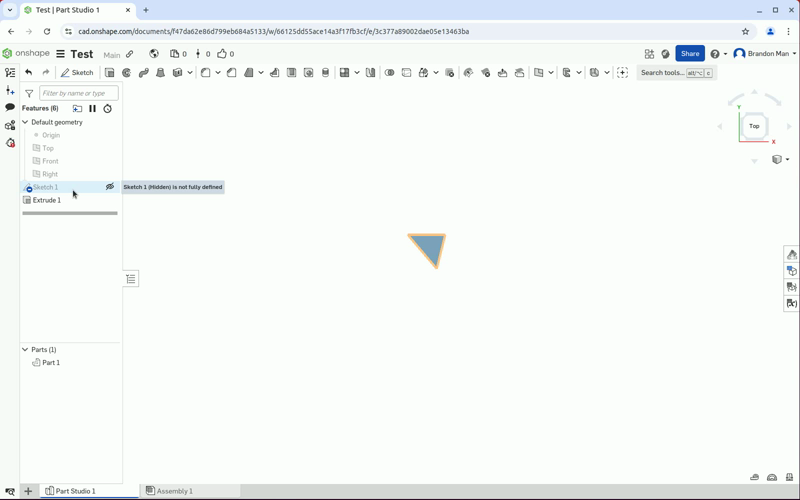
click(73, 189)
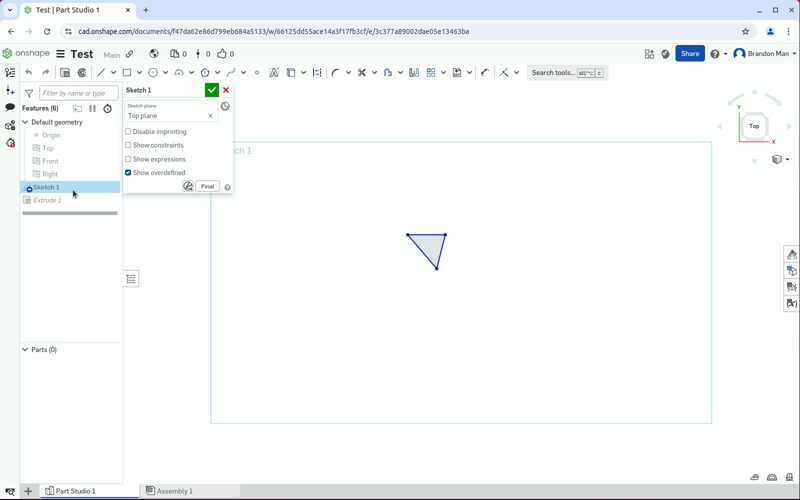
mouse_move(229, 92)
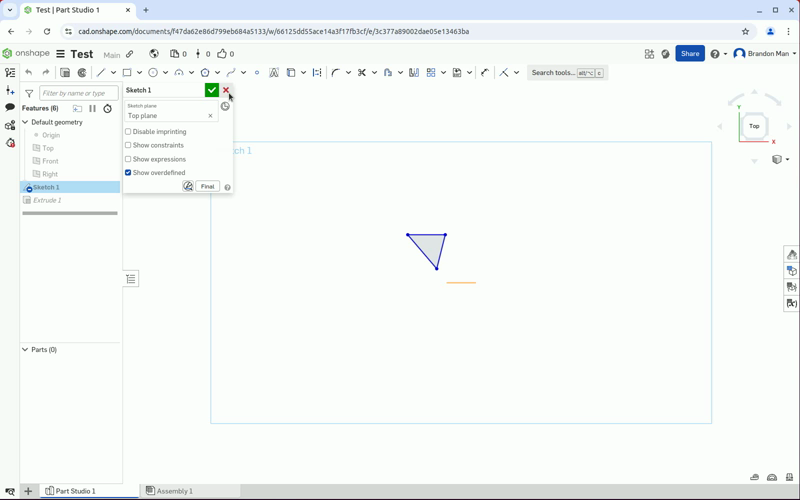
click(229, 92)
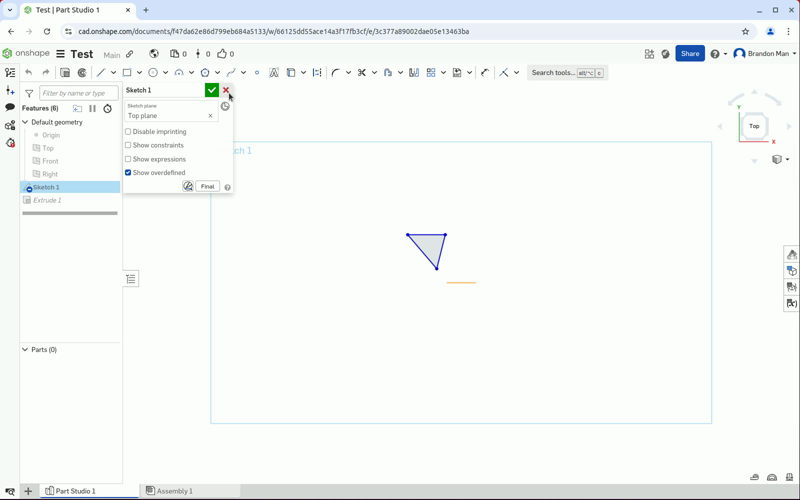
key(shift+s)
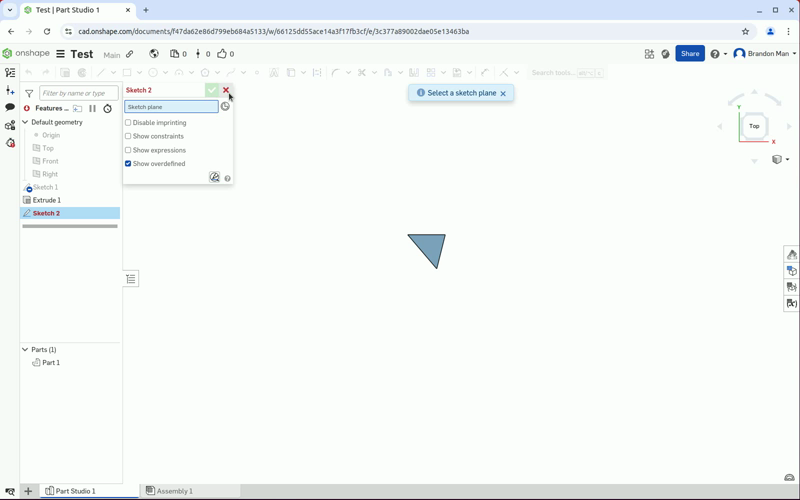
mouse_move(73, 150)
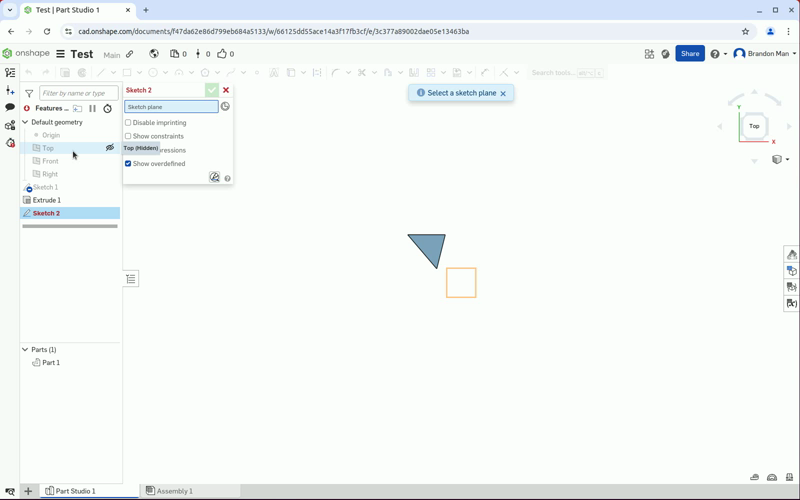
click(73, 150)
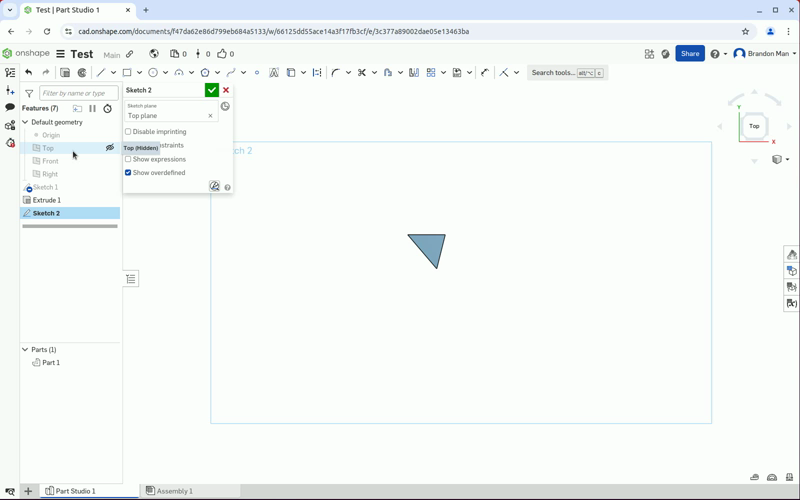
mouse_move(73, 352)
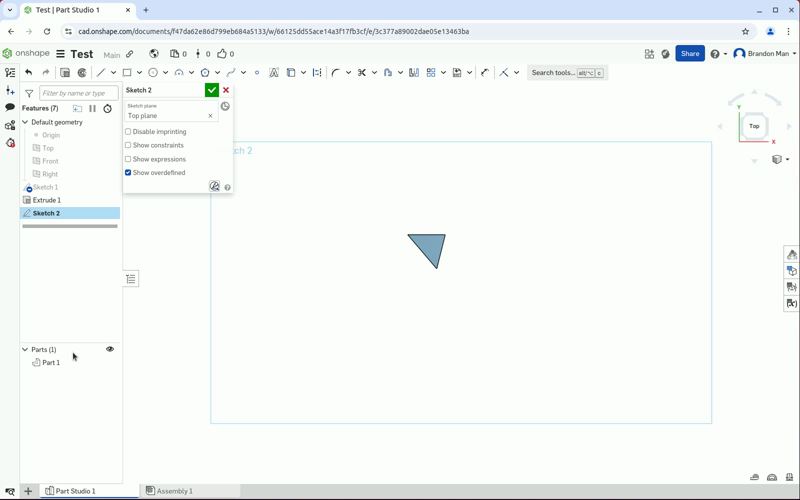
key(y)
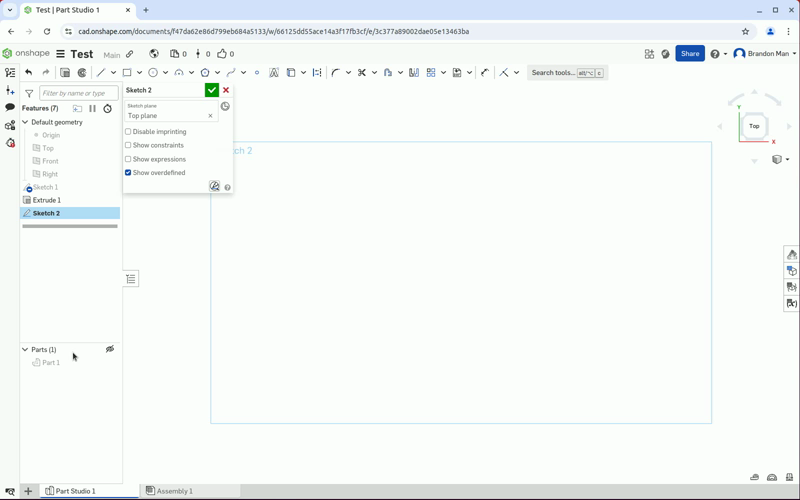
key(l)
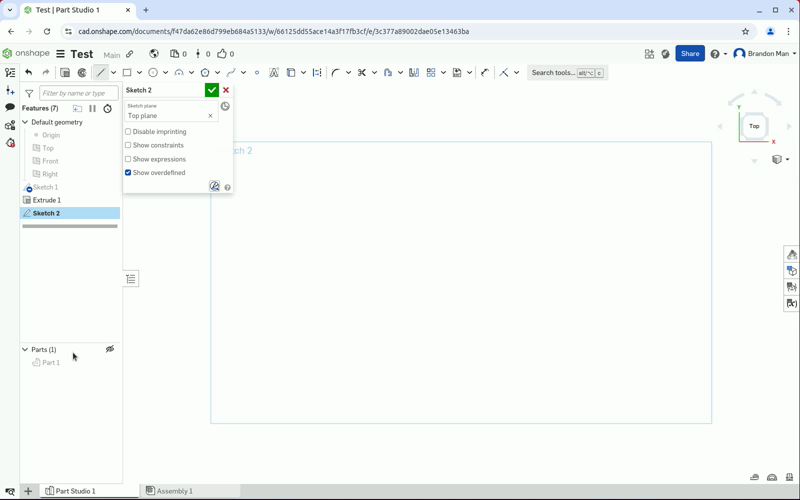
key_down(shift)
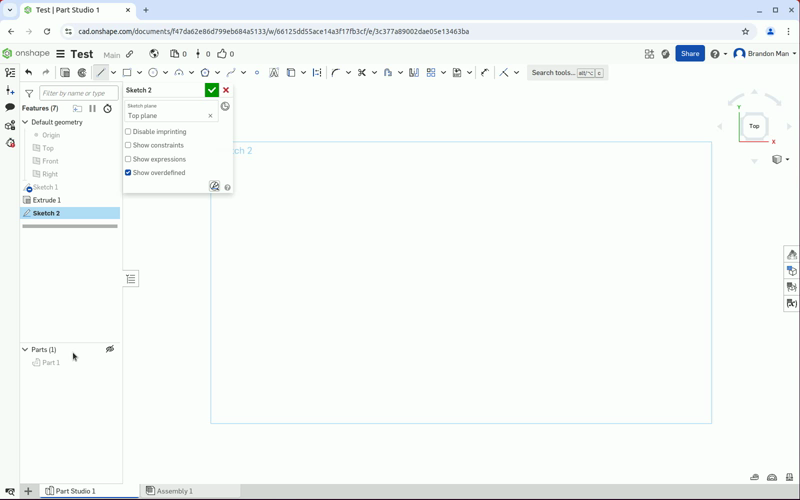
mouse_move(444, 234)
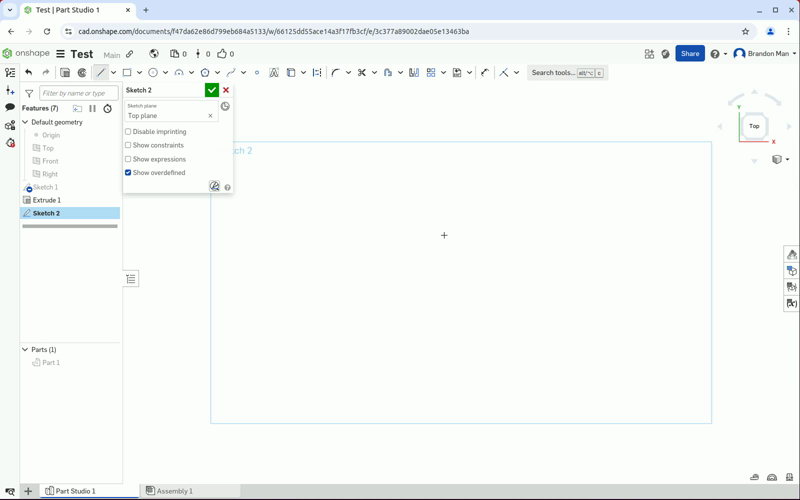
click(444, 234)
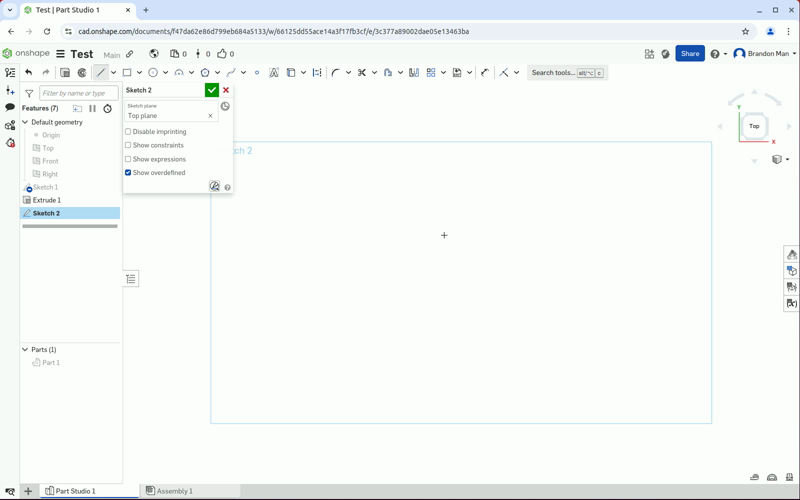
key_up(shift)
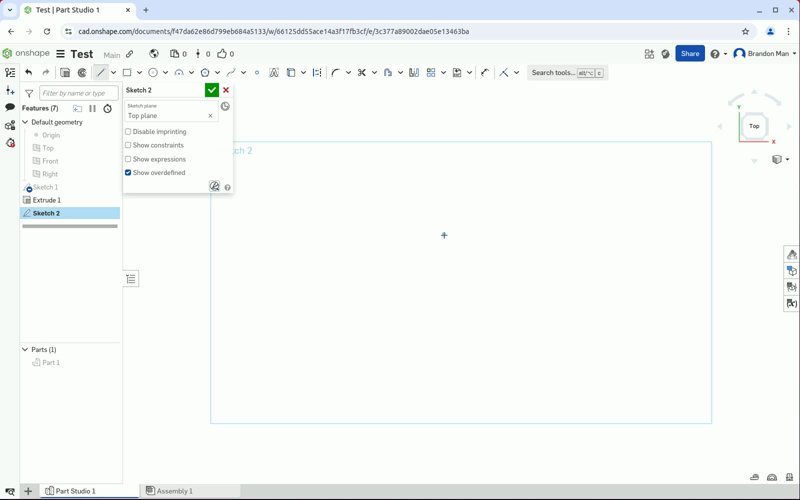
key_down(shift)
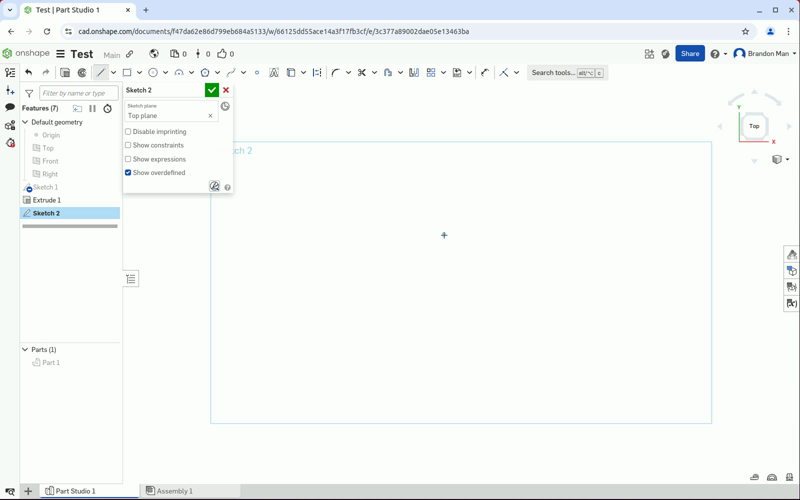
mouse_move(474, 234)
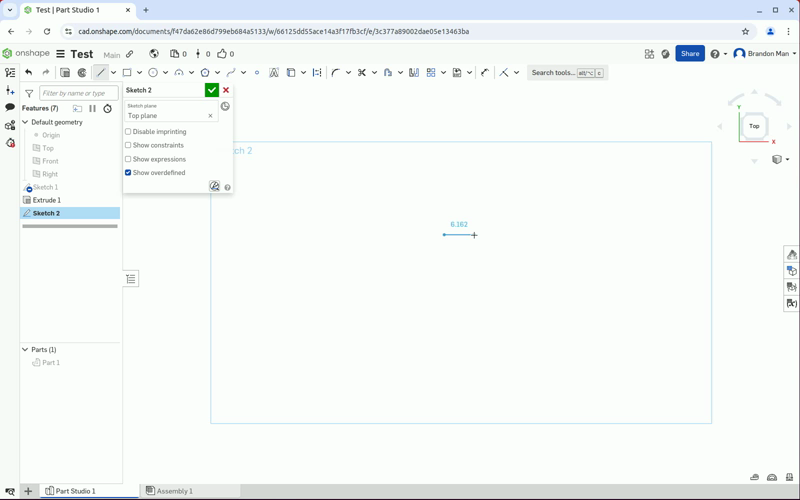
mouse_move(475, 234)
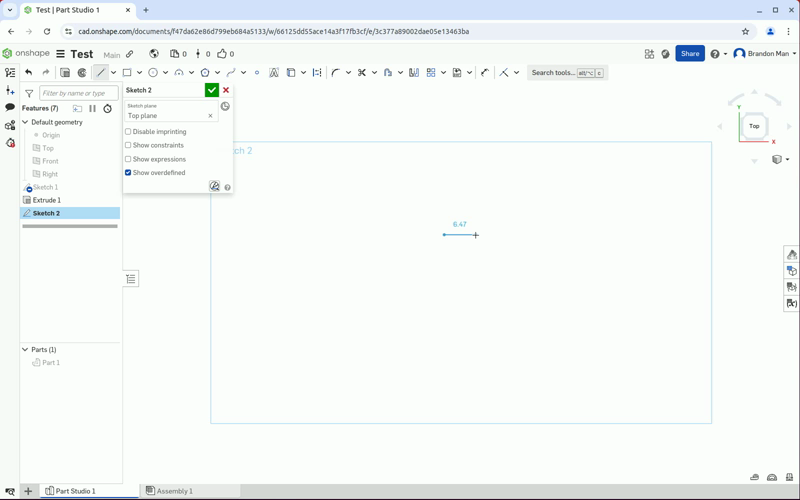
click(475, 234)
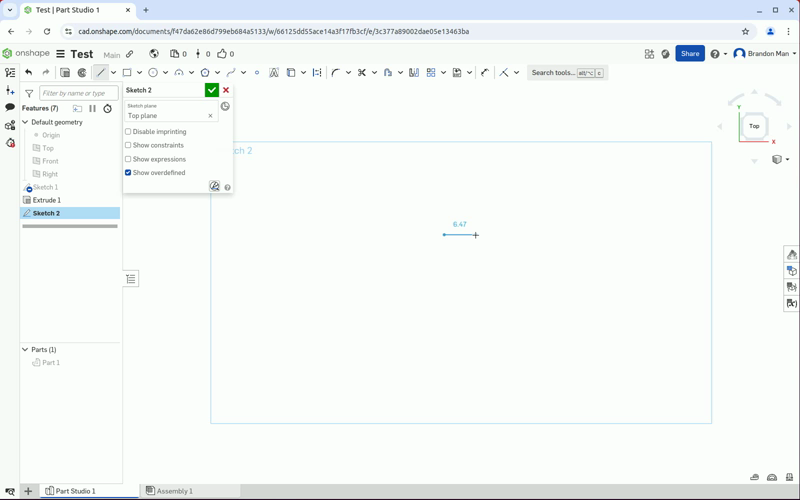
key_up(shift)
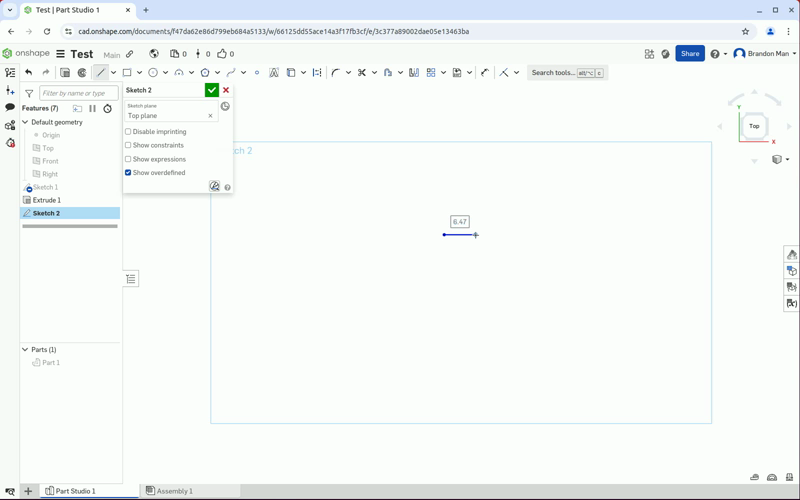
key_down(shift)
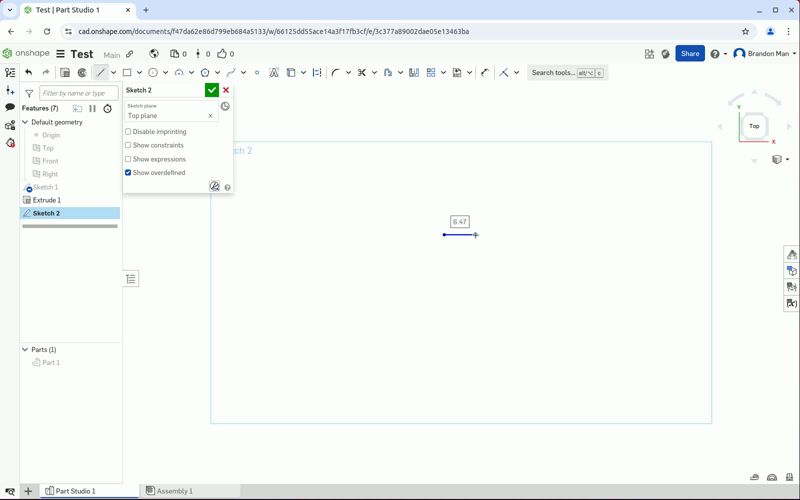
mouse_move(460, 170)
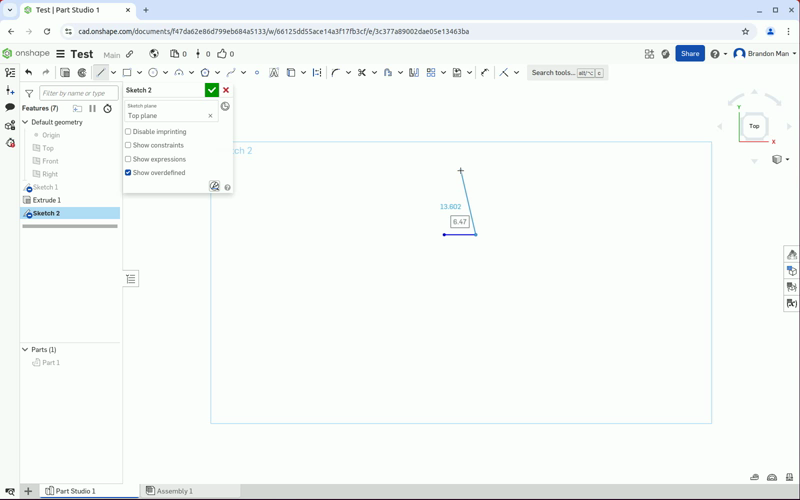
click(460, 170)
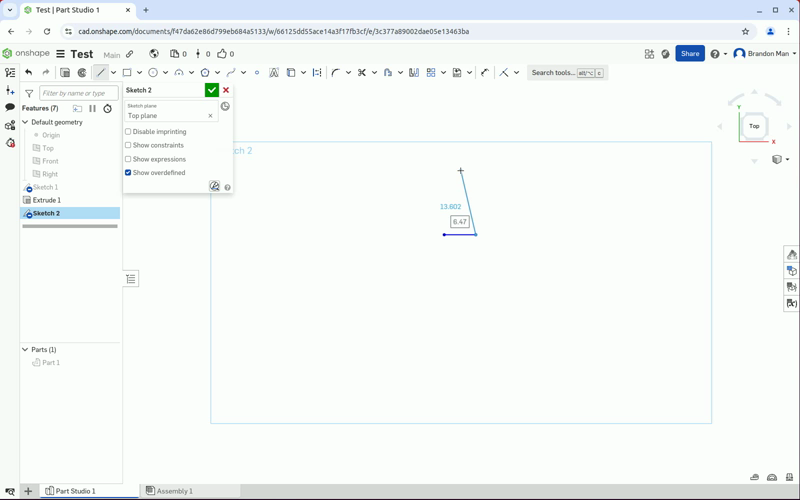
key_up(shift)
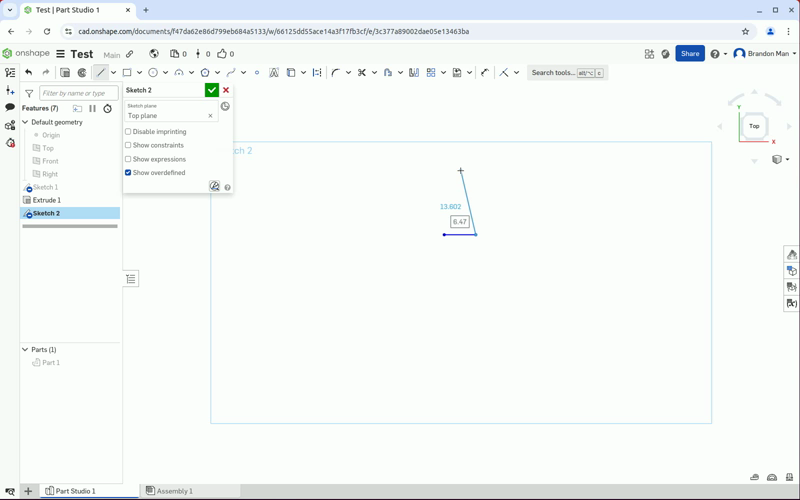
key_down(shift)
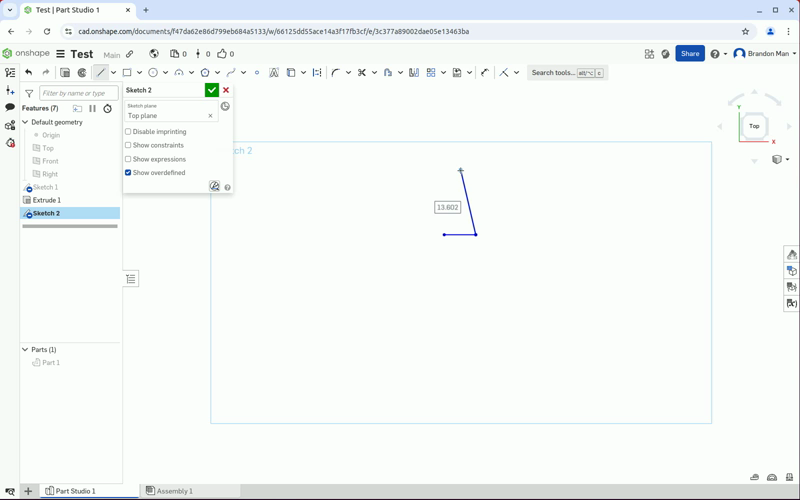
mouse_move(444, 234)
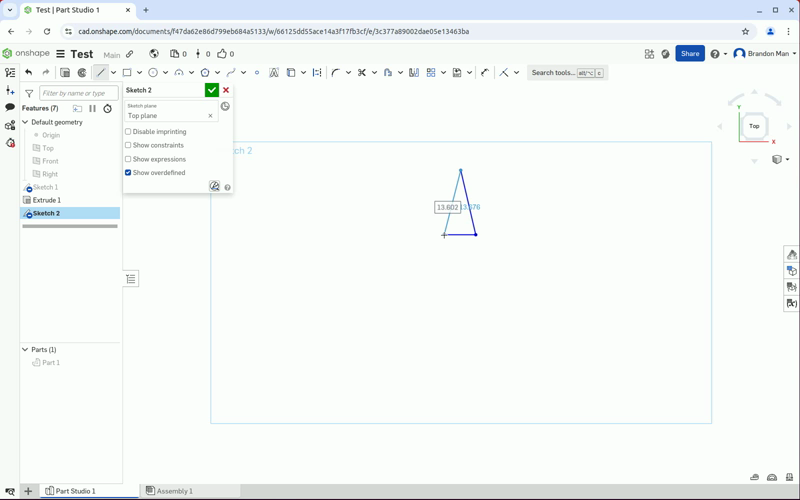
key_up(shift)
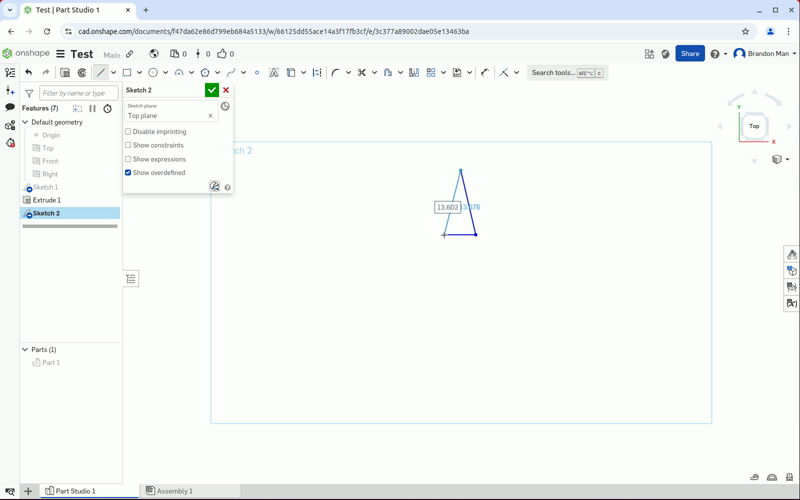
click(444, 234)
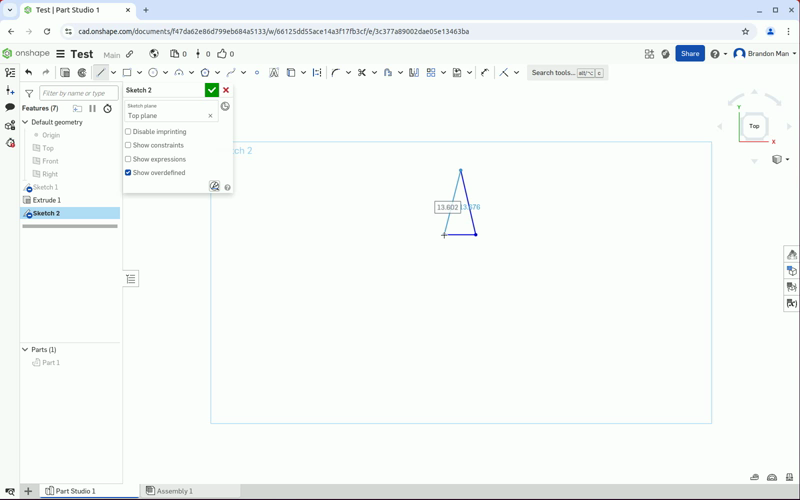
key(esc)
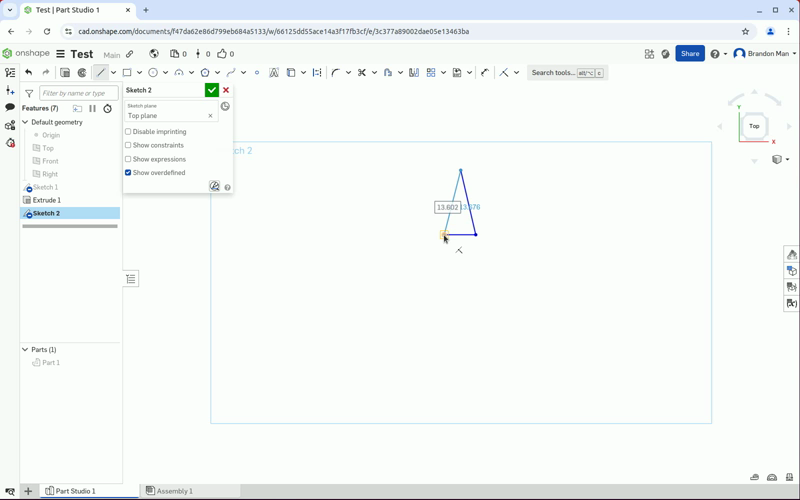
mouse_move(450, 219)
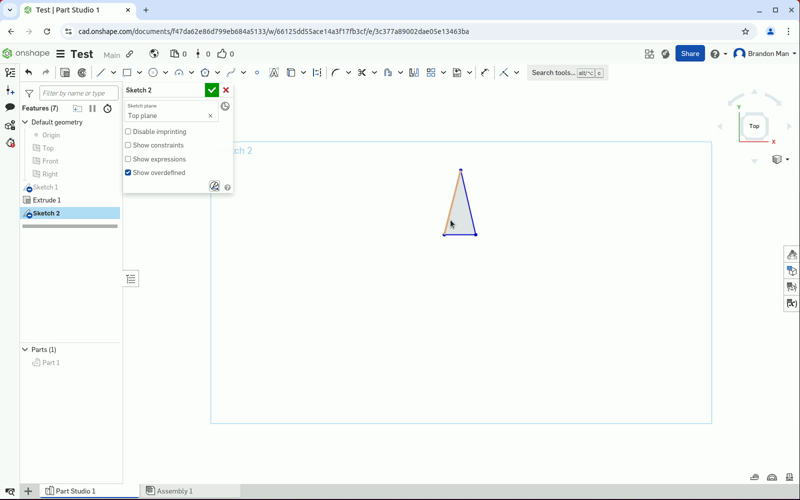
scroll(6)
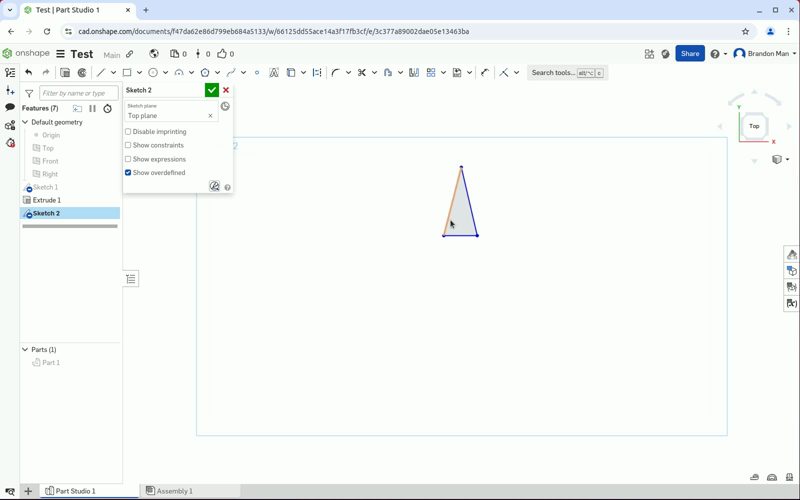
scroll(6)
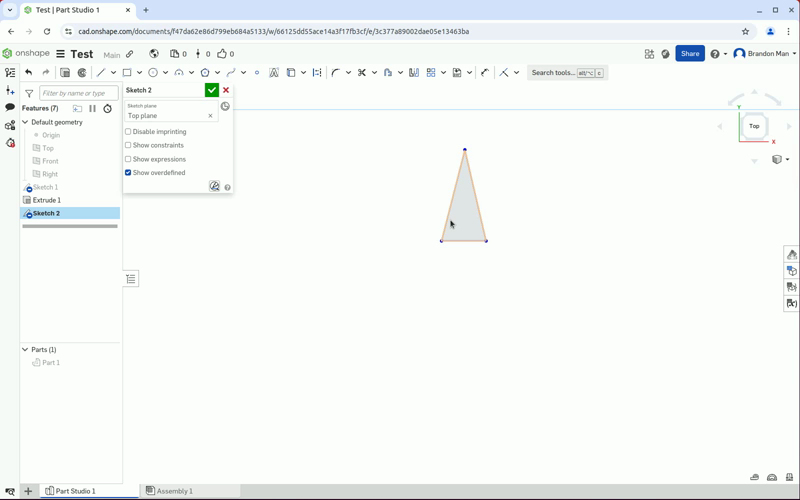
scroll(6)
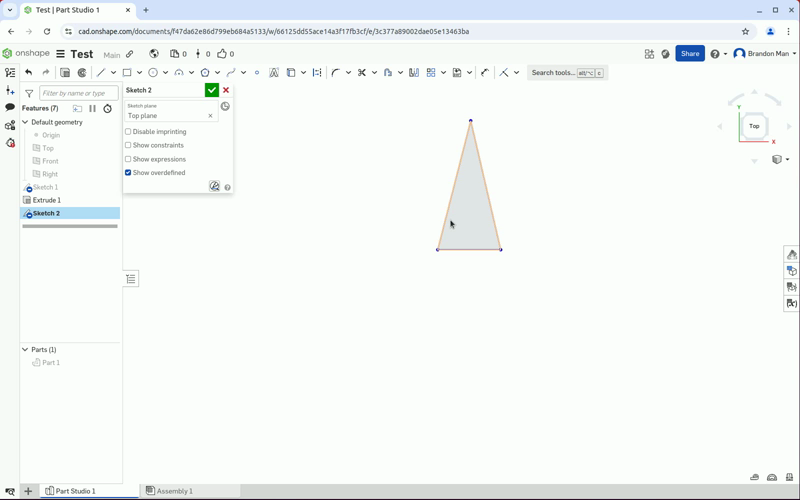
scroll(6)
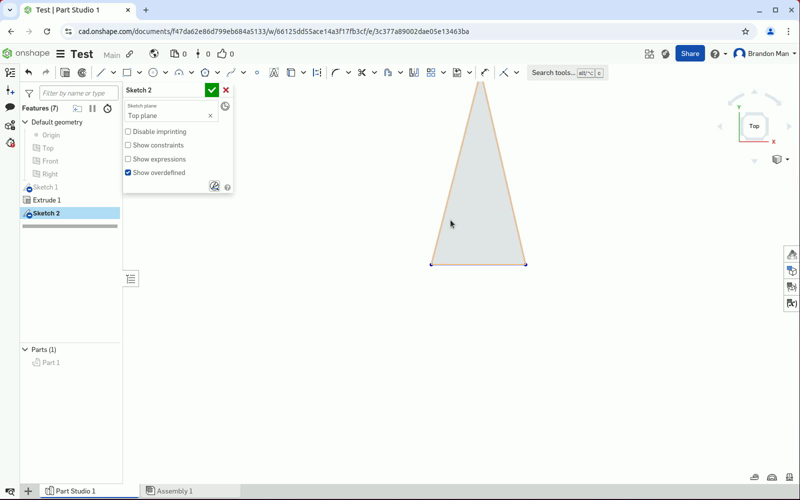
scroll(6)
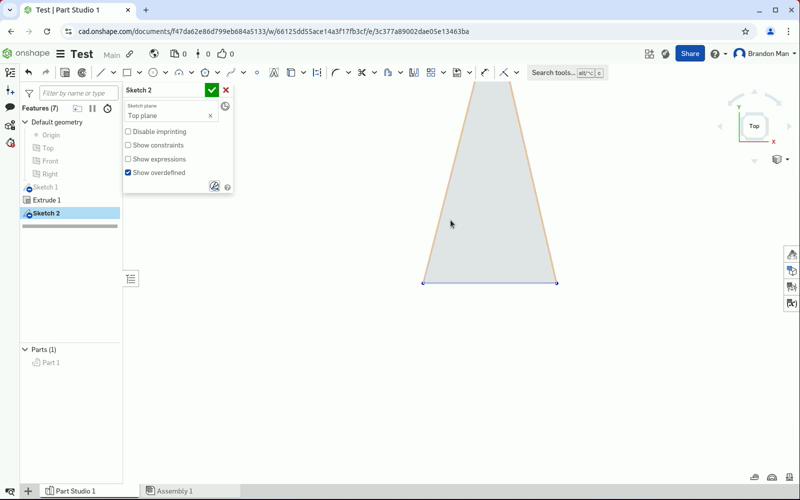
scroll(6)
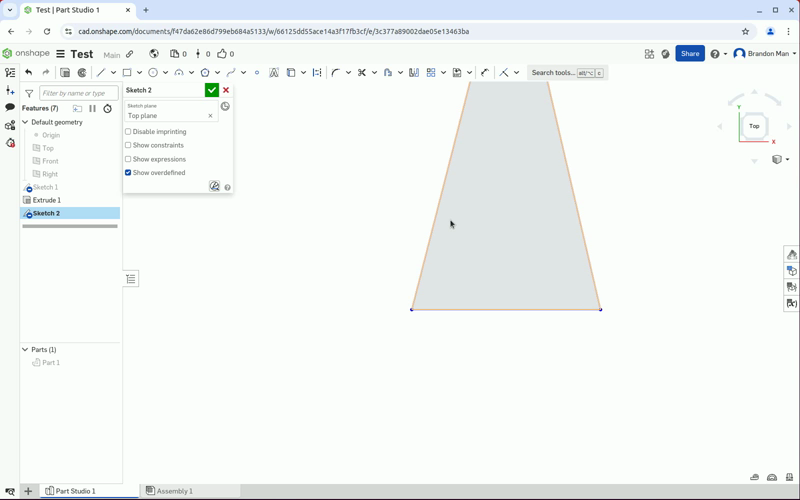
scroll(6)
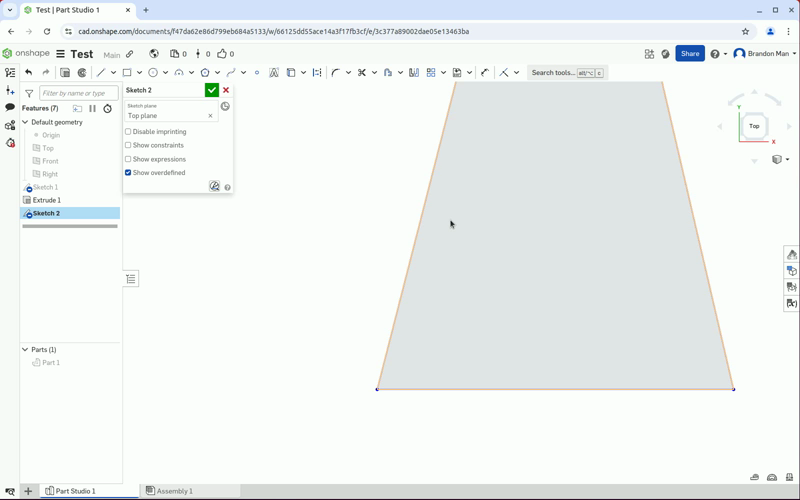
click(450, 219)
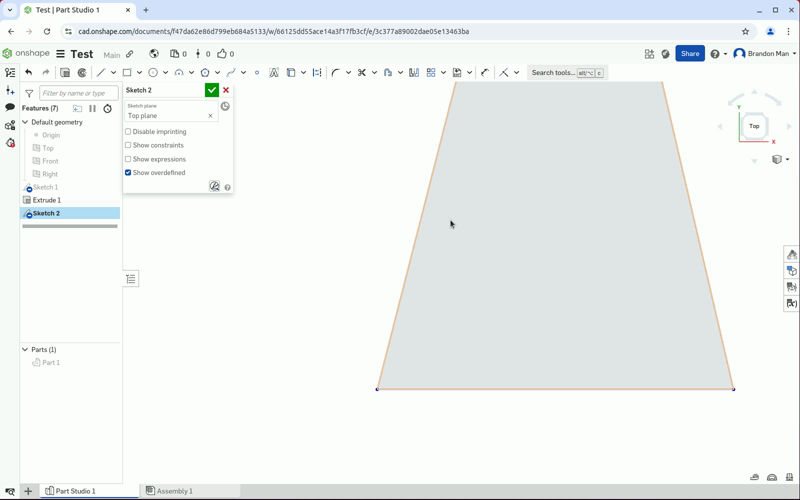
scroll(-6)
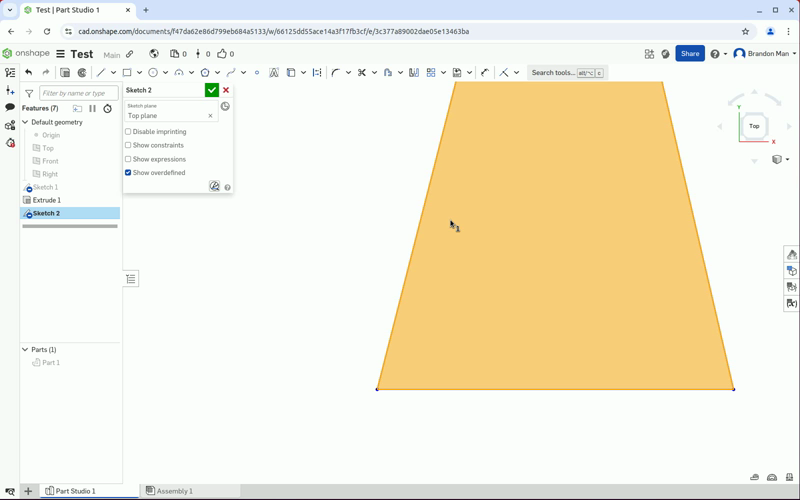
scroll(-6)
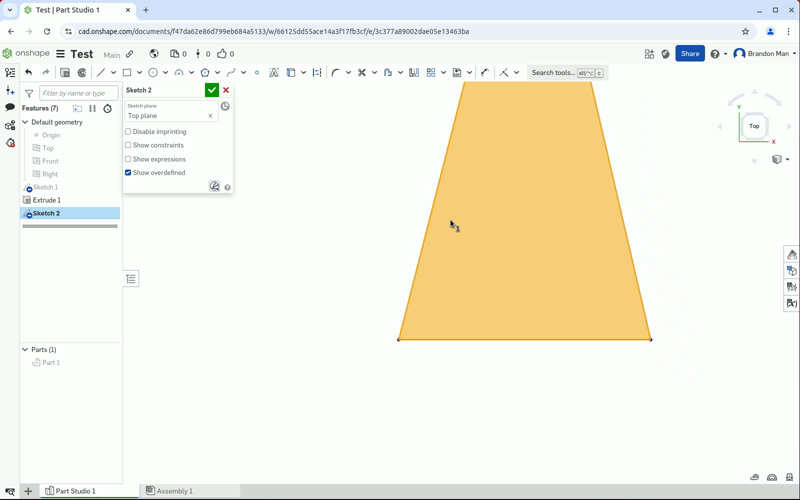
scroll(-6)
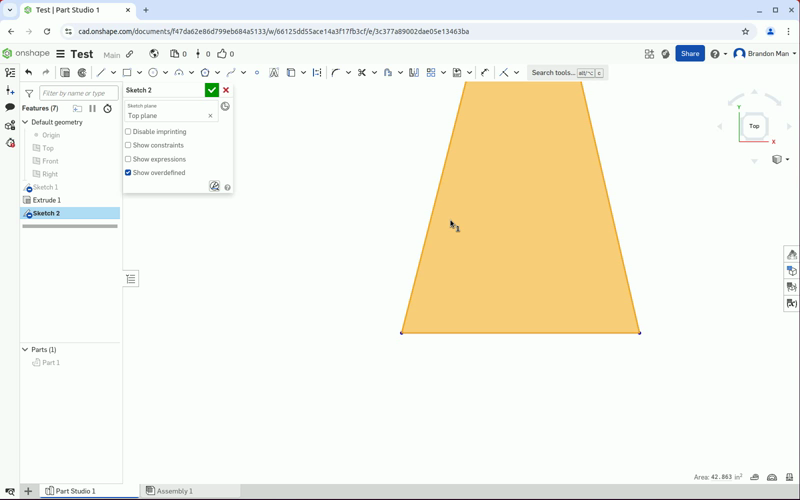
scroll(-6)
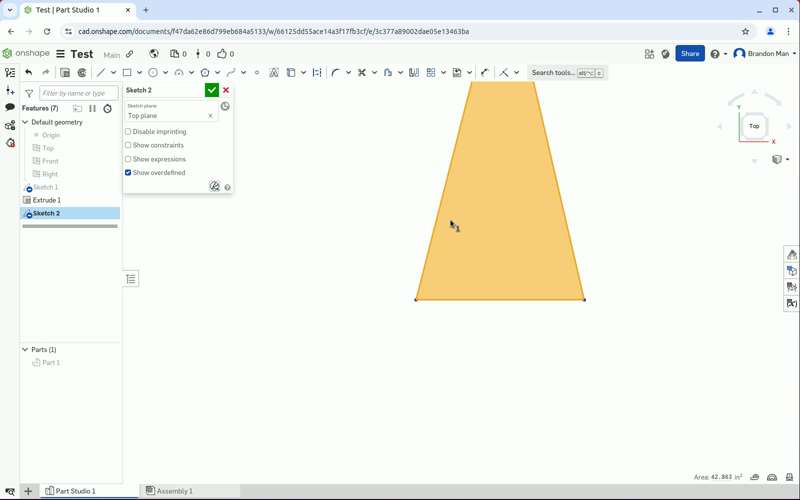
scroll(-6)
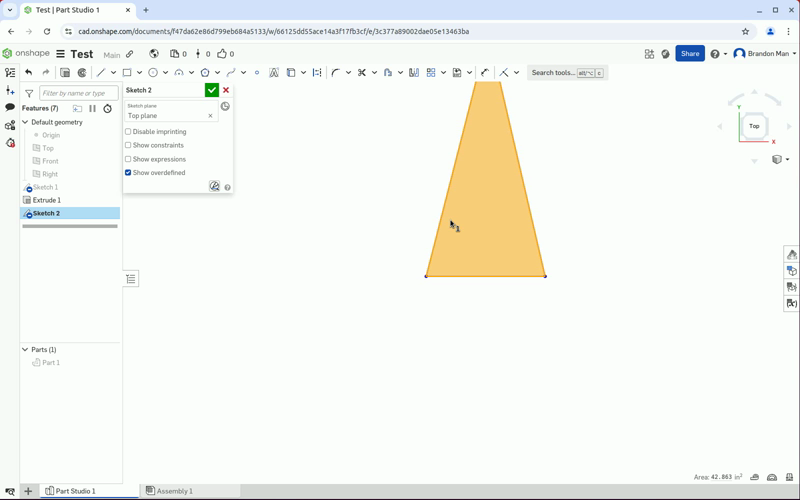
scroll(-6)
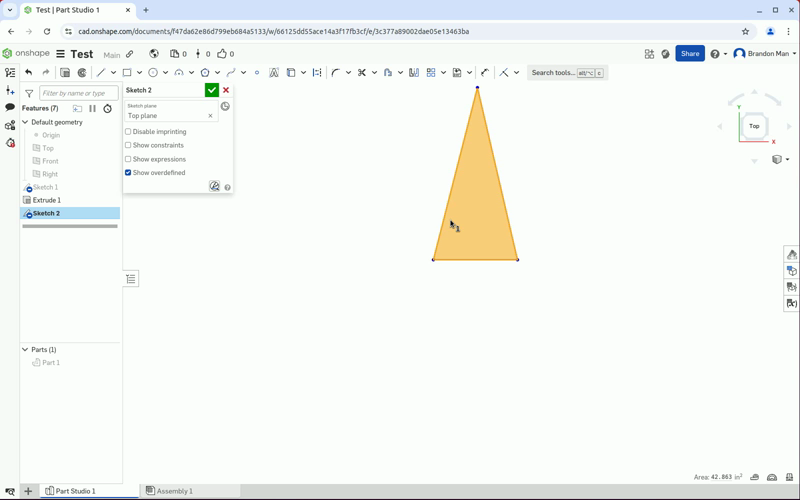
scroll(-6)
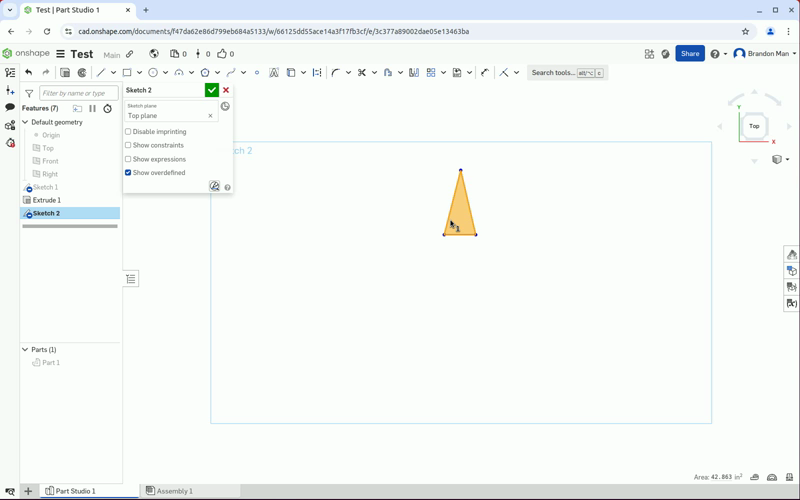
mouse_move(73, 352)
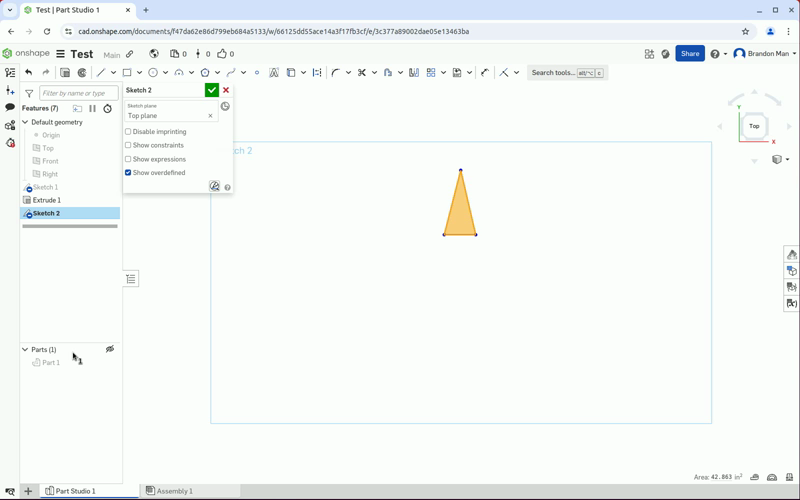
key(shift+y)
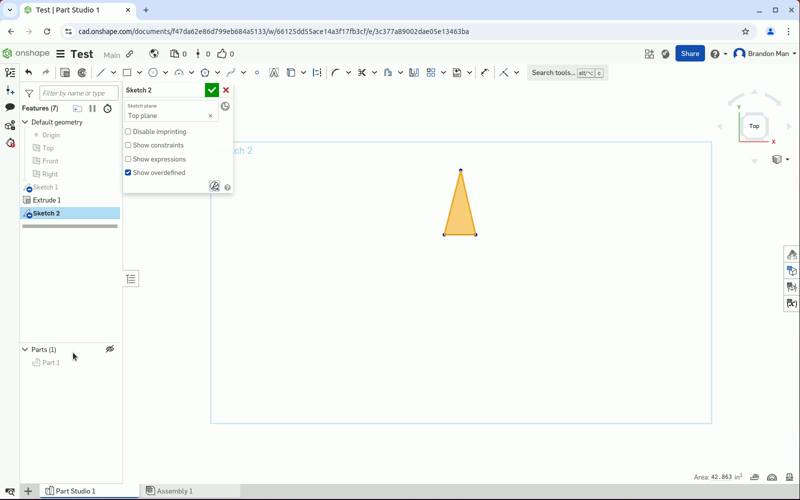
key(shift+e)
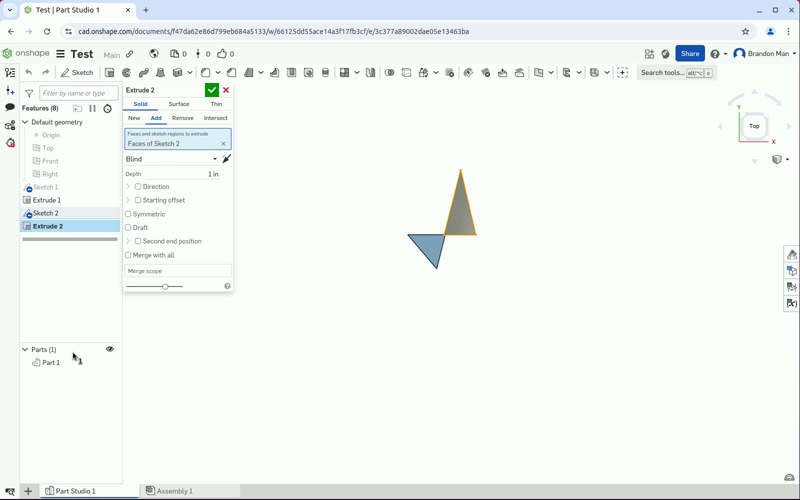
mouse_move(143, 106)
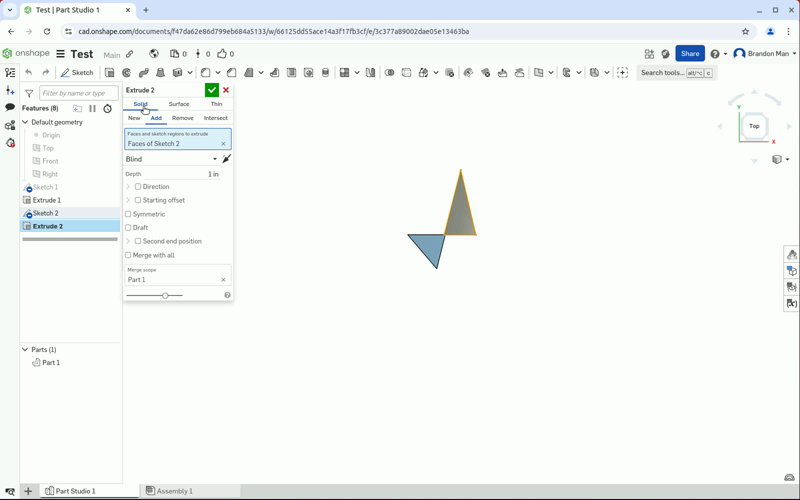
click(143, 106)
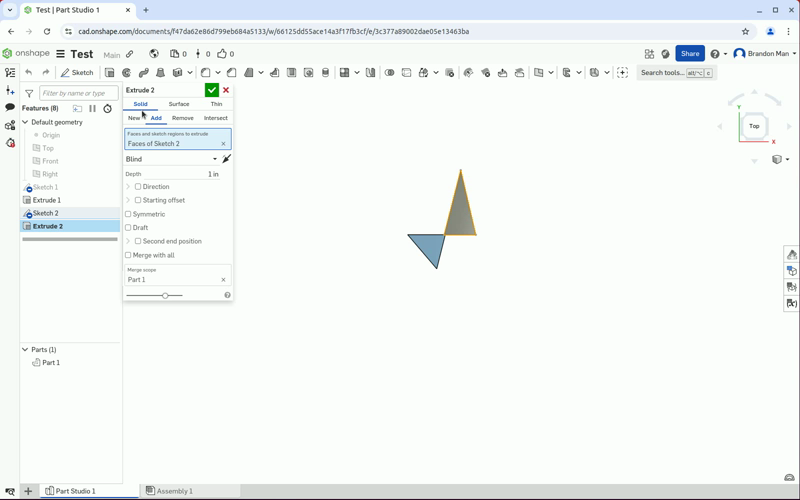
mouse_move(137, 120)
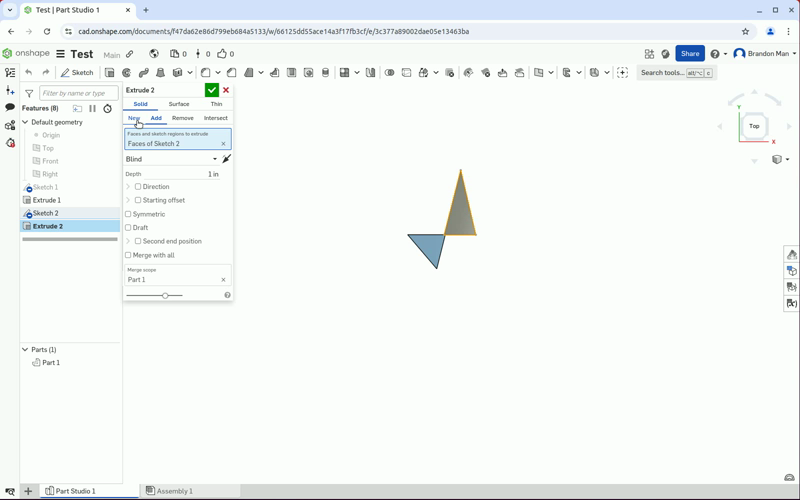
click(137, 120)
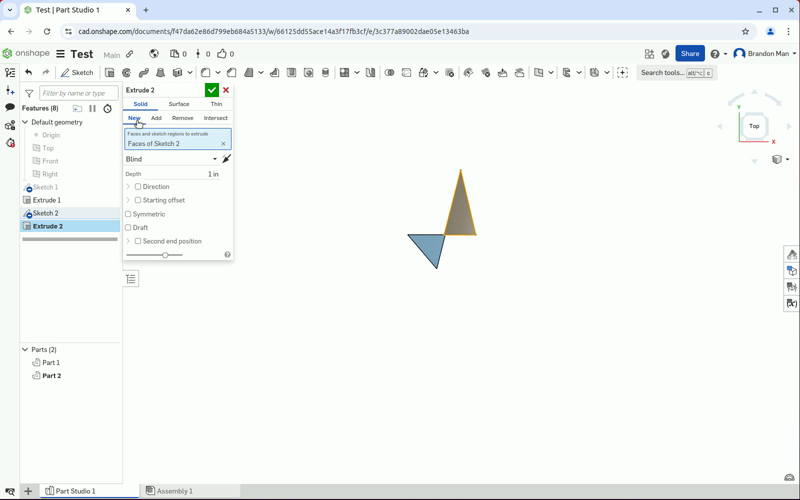
key(tab, 4)
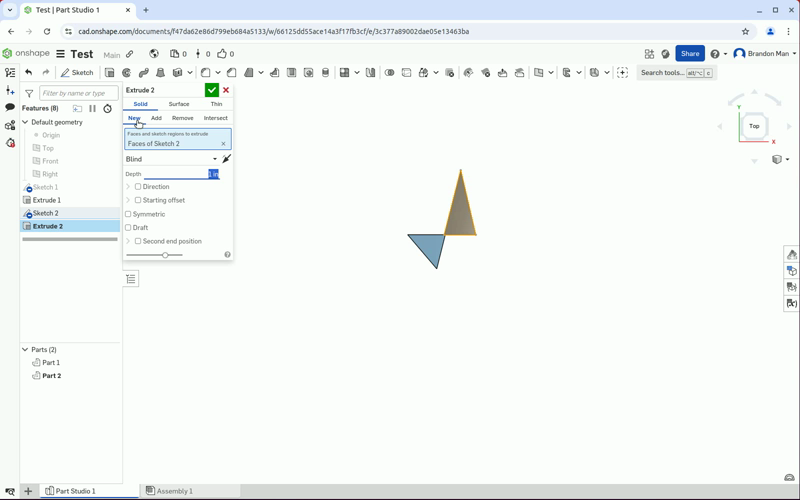
text(4.092)
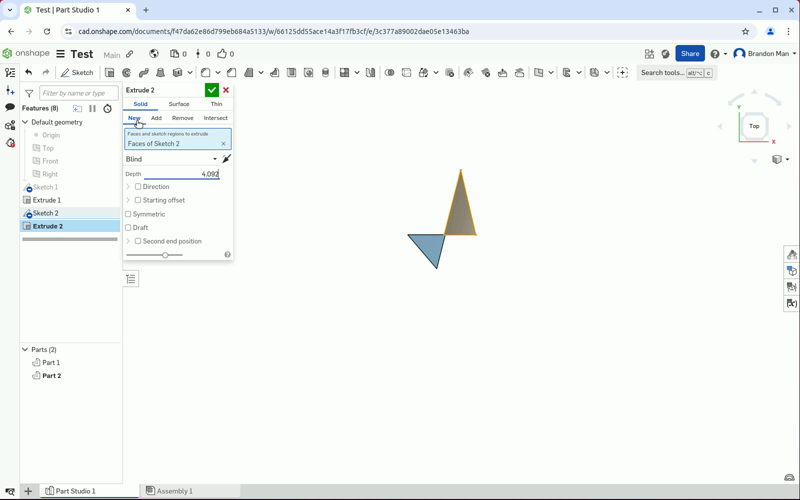
key(enter)
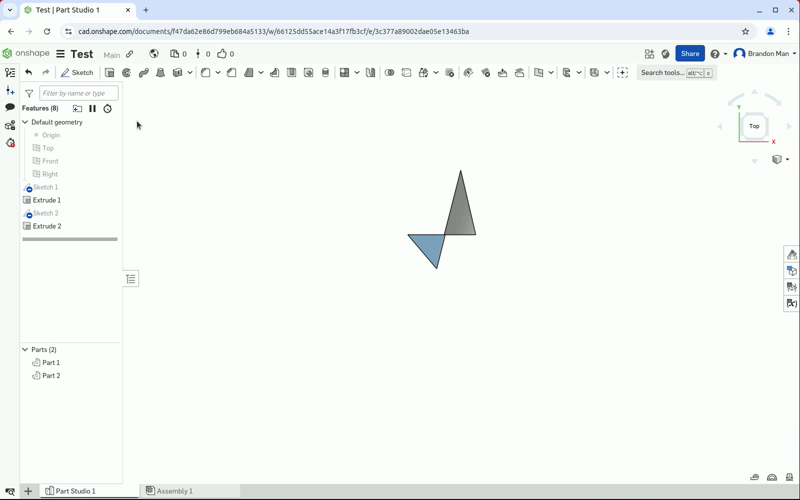
key(shift+h)
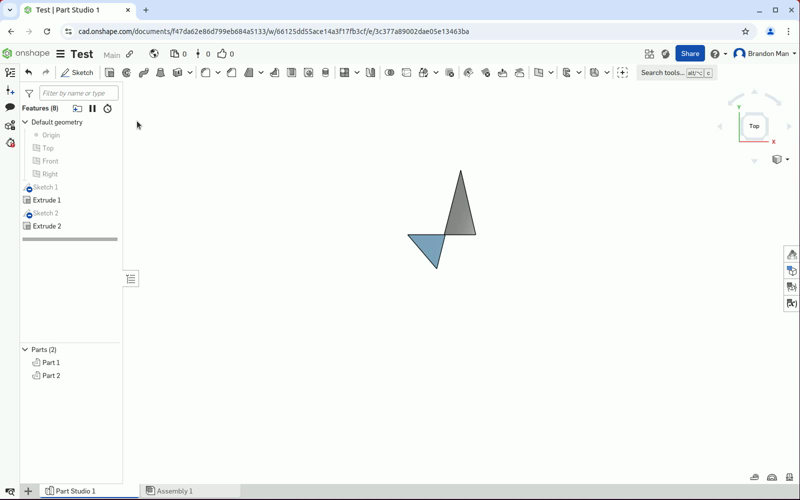
key(shift+h)
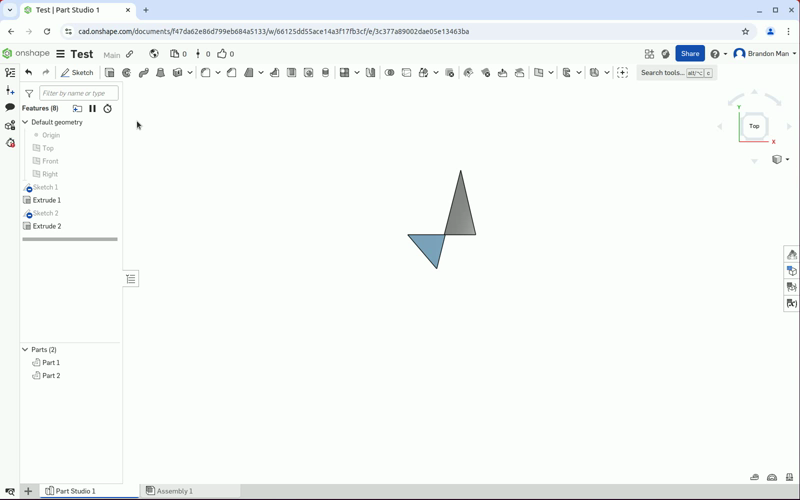
mouse_move(73, 189)
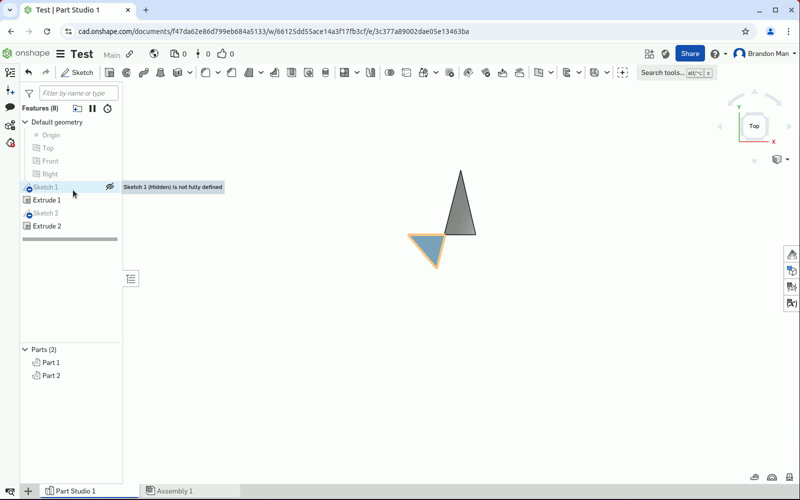
click(73, 189)
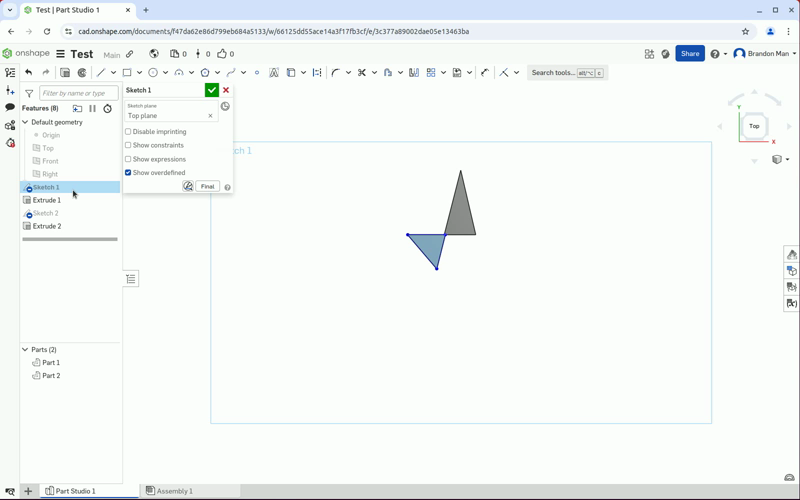
mouse_move(229, 92)
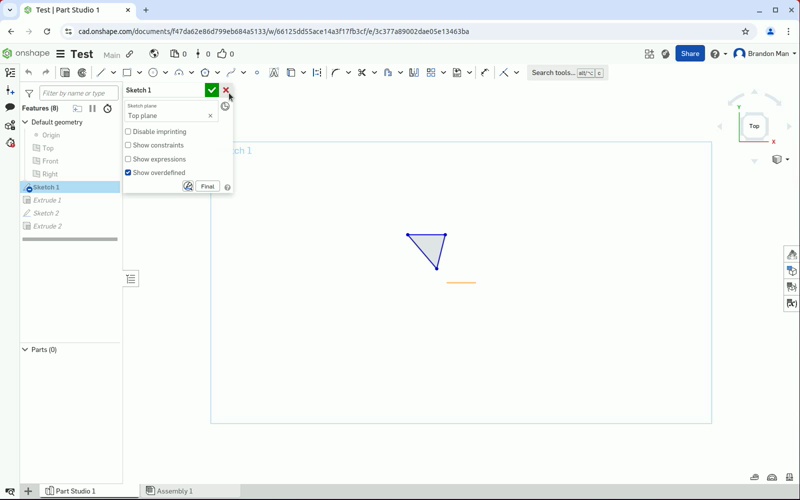
click(229, 92)
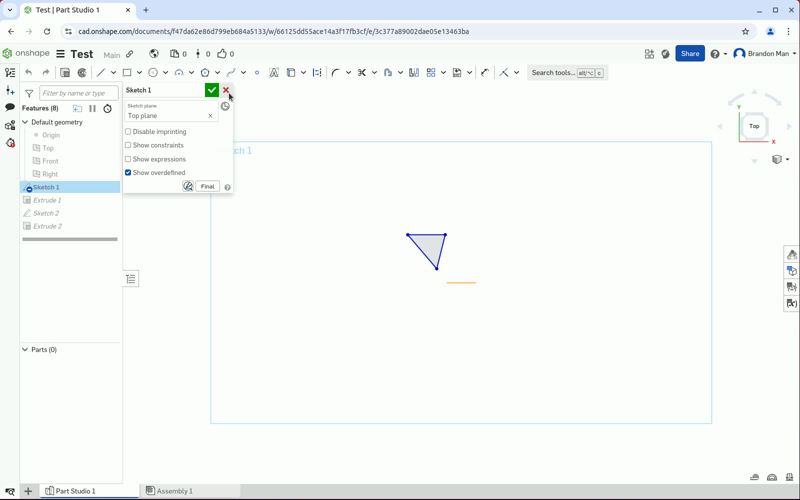
key(shift+s)
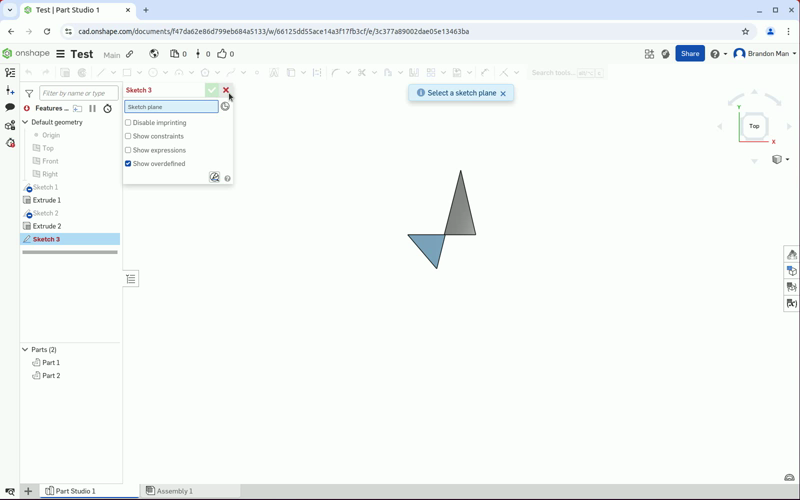
mouse_move(73, 150)
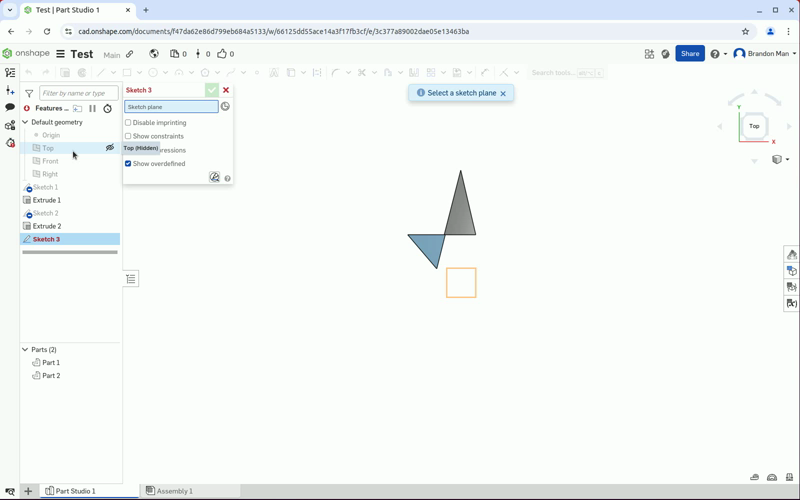
click(73, 150)
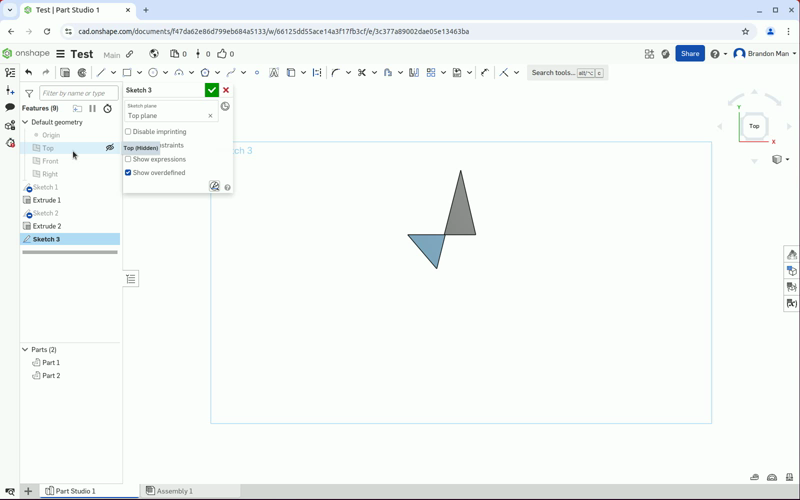
mouse_move(73, 352)
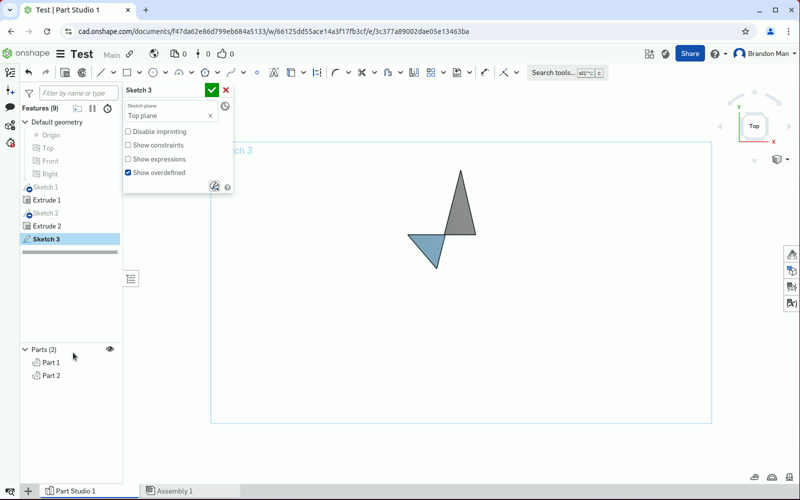
key(y)
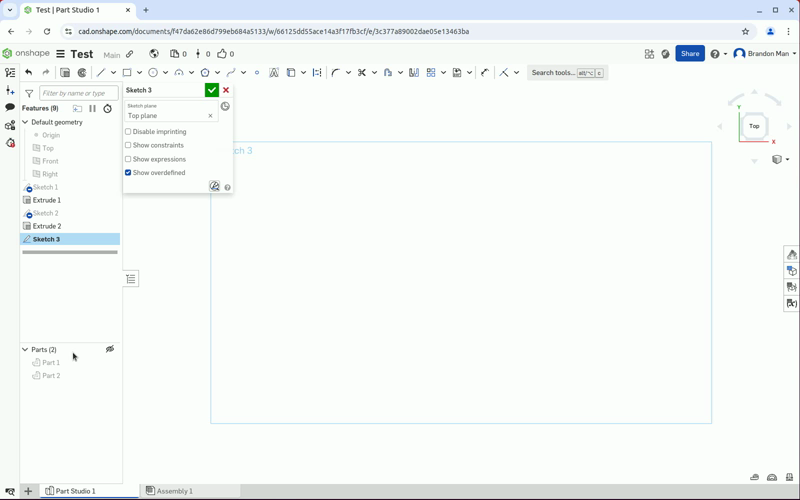
key(l)
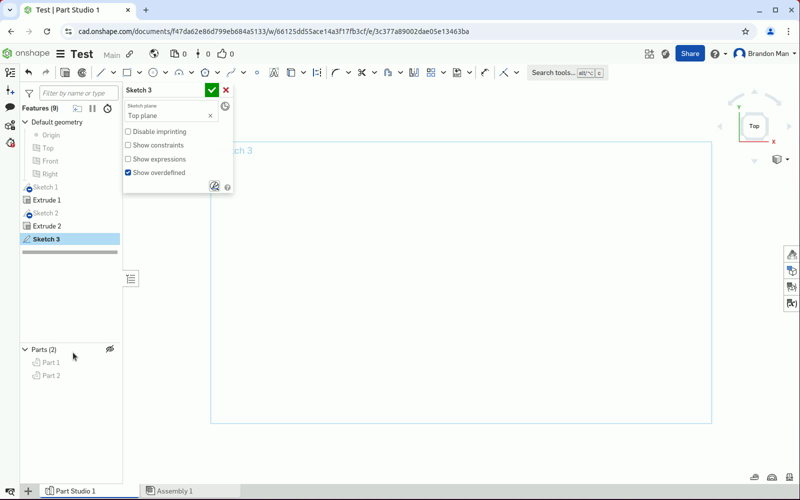
key_down(shift)
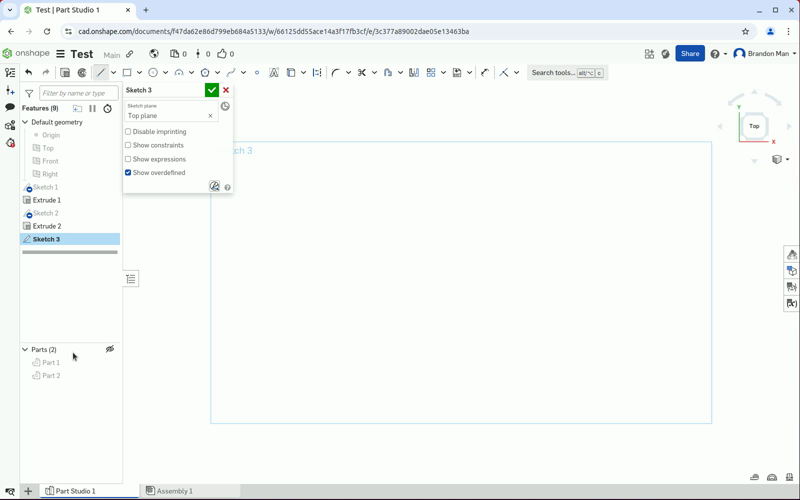
mouse_move(476, 234)
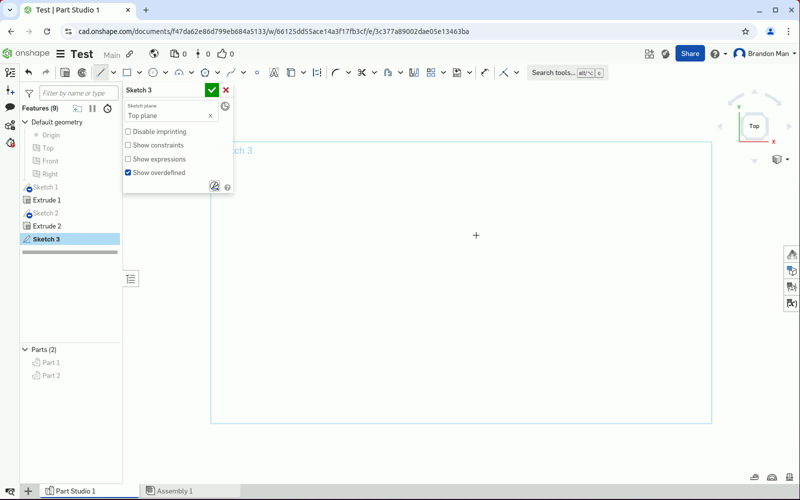
click(476, 234)
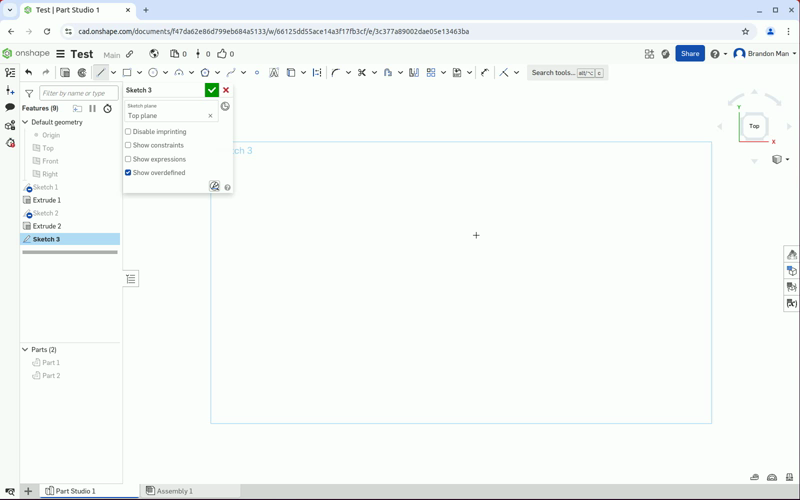
key_up(shift)
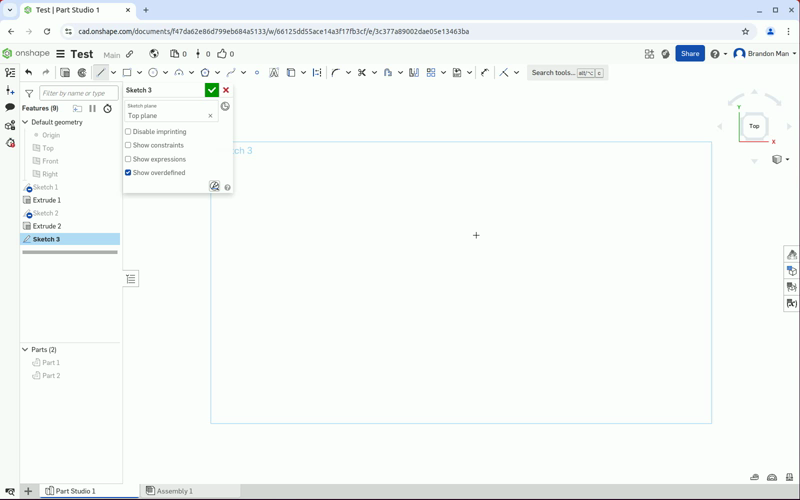
key_down(shift)
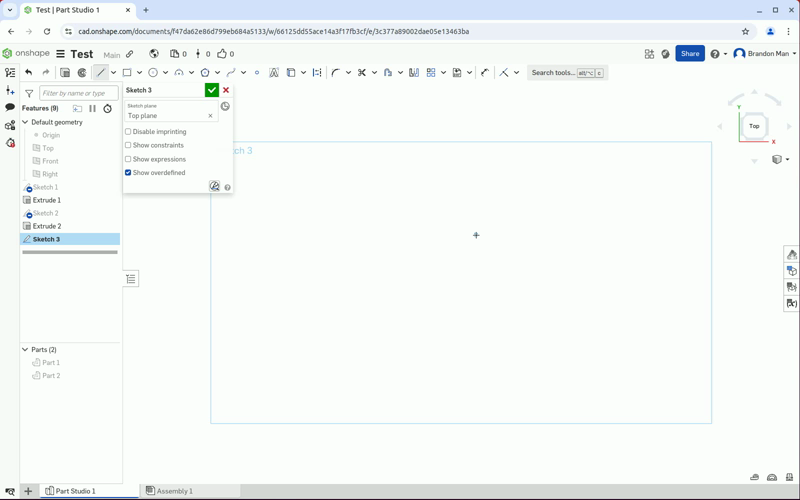
mouse_move(506, 234)
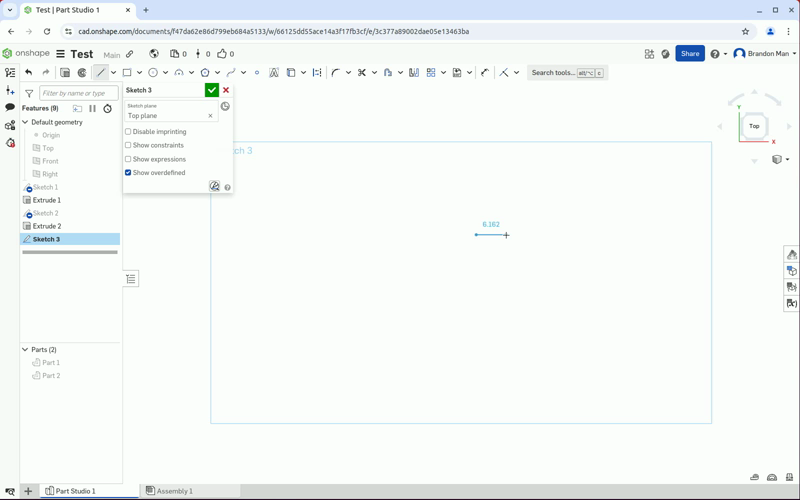
mouse_move(485, 273)
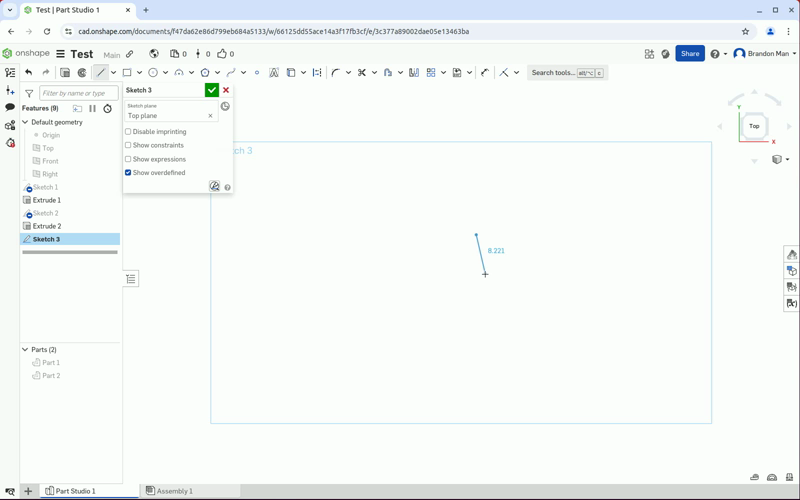
click(485, 273)
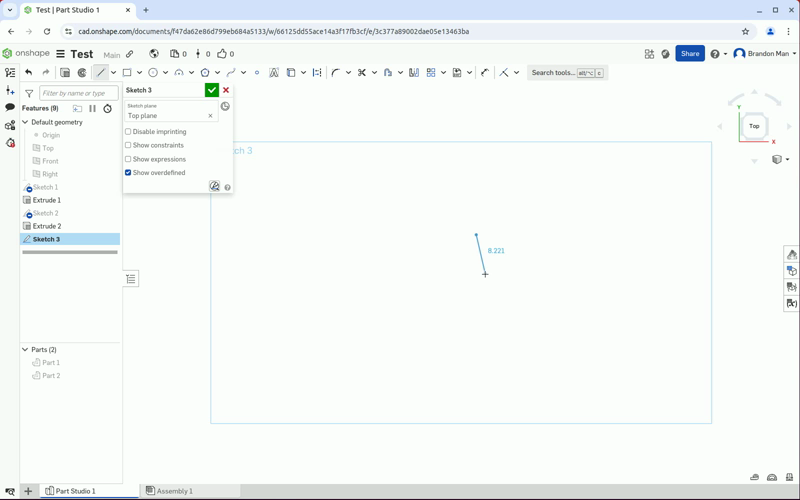
key_up(shift)
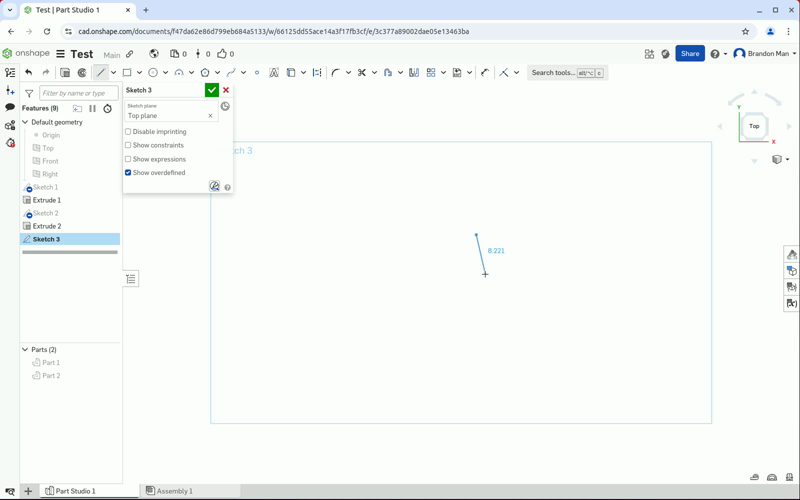
key_down(shift)
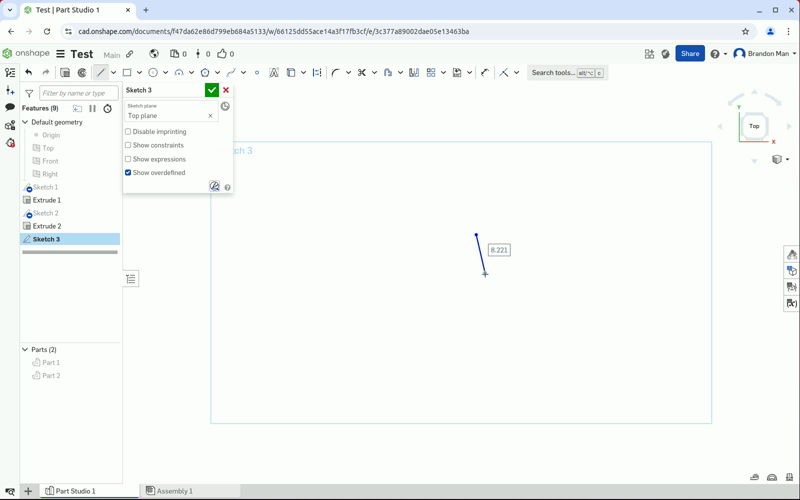
mouse_move(515, 273)
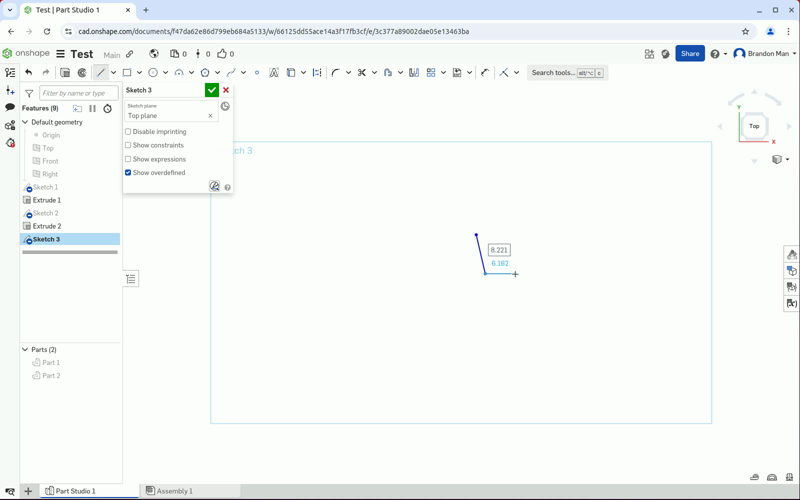
mouse_move(522, 234)
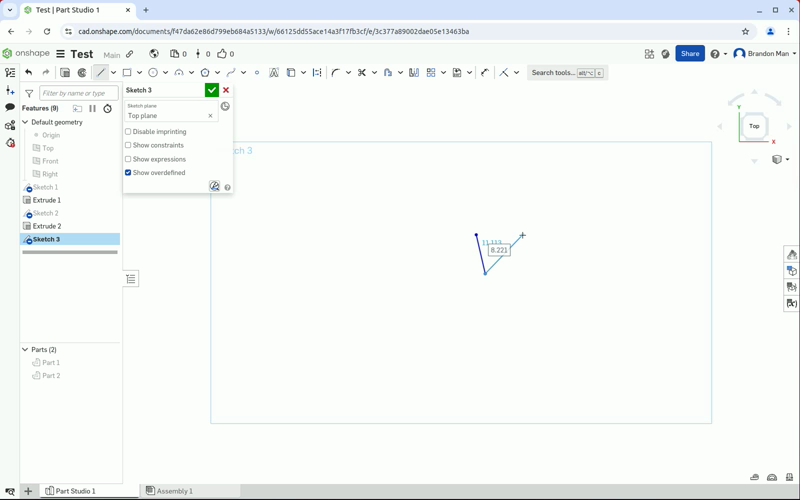
click(522, 234)
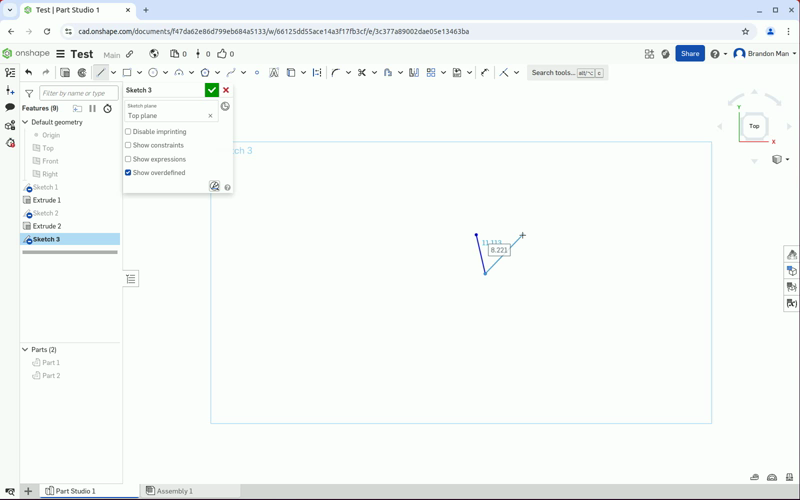
key_up(shift)
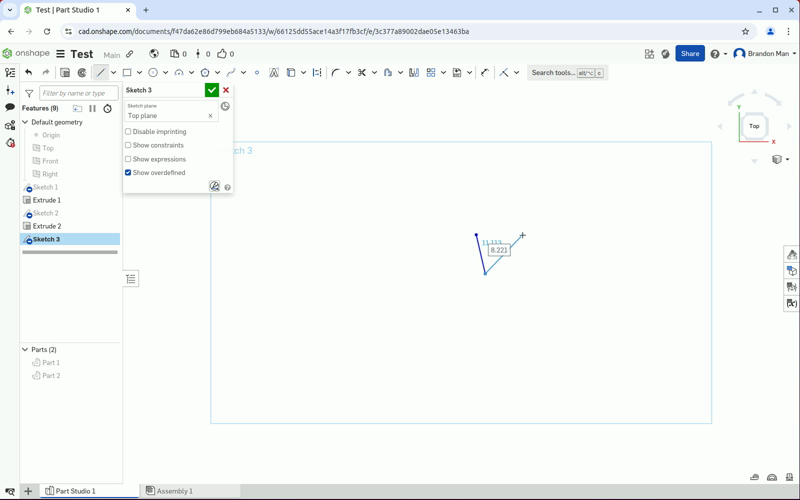
mouse_move(552, 234)
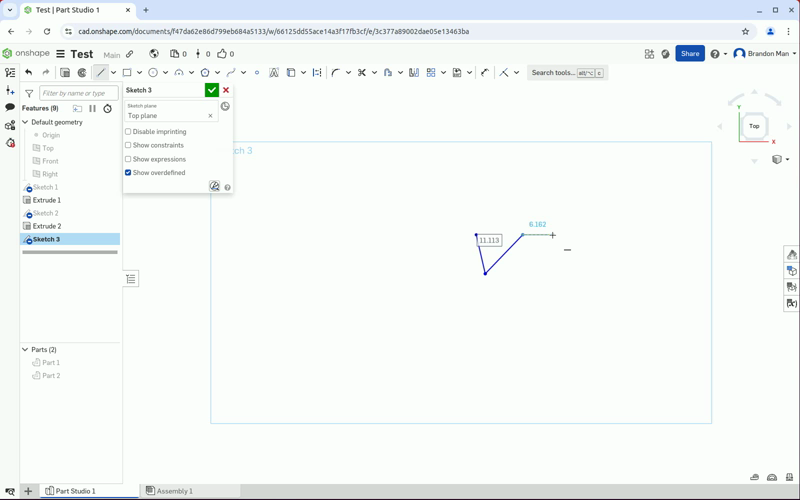
key_down(shift)
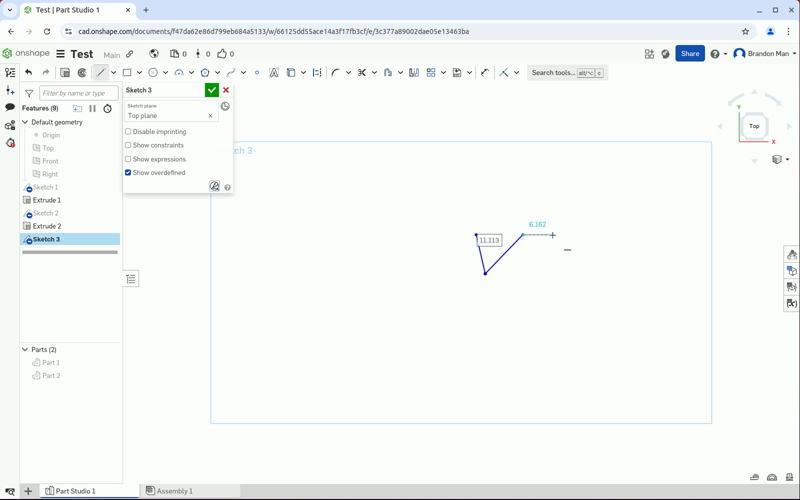
mouse_move(476, 234)
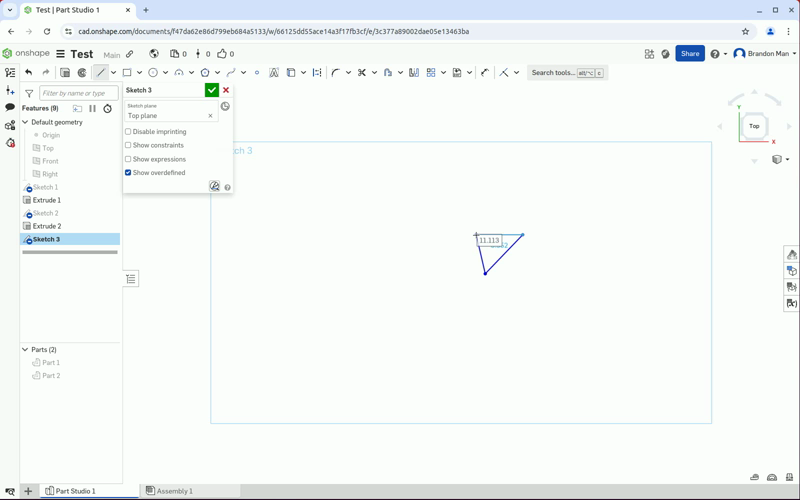
key_up(shift)
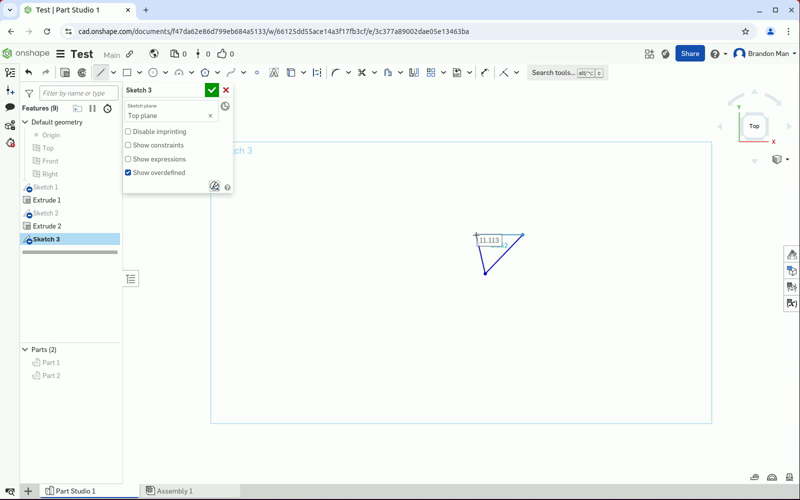
click(476, 234)
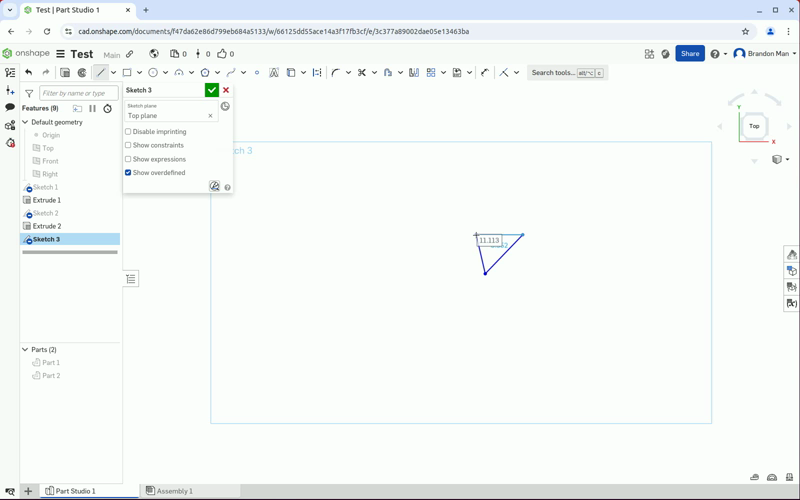
key(esc)
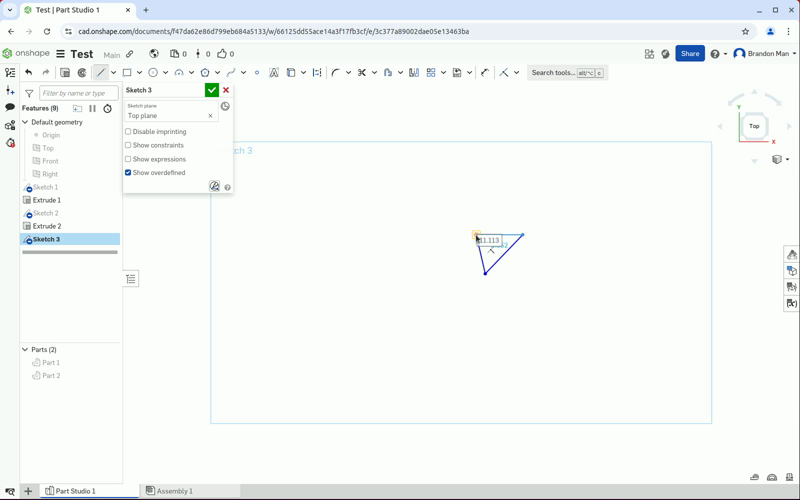
mouse_move(484, 254)
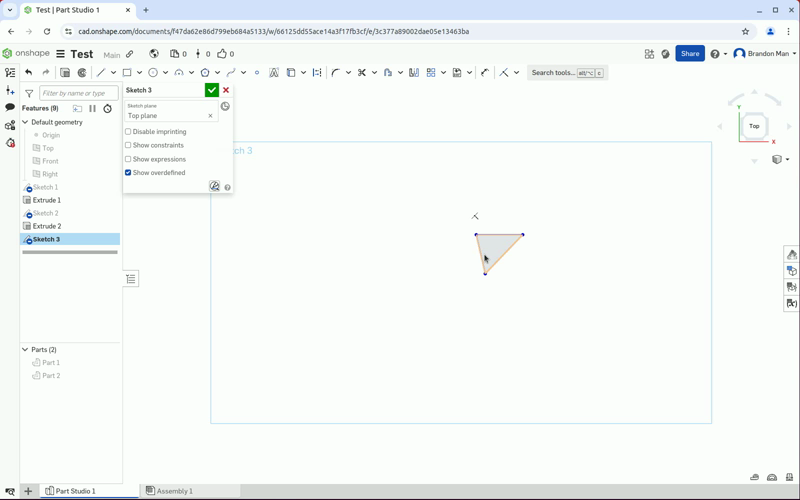
scroll(6)
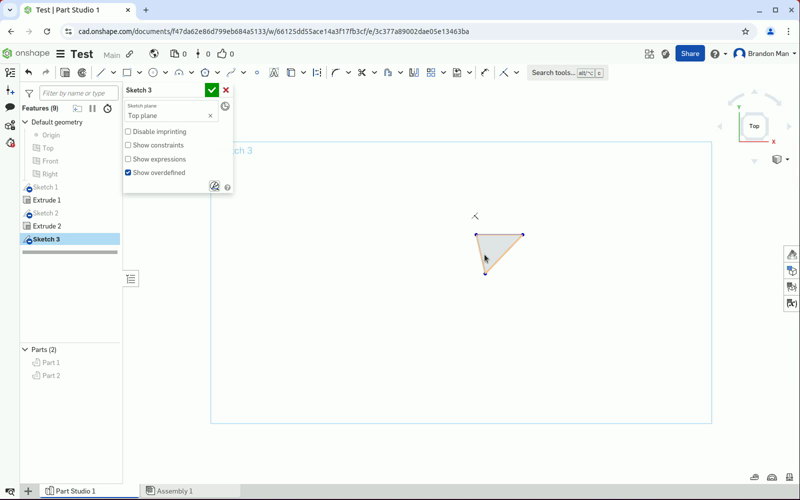
scroll(6)
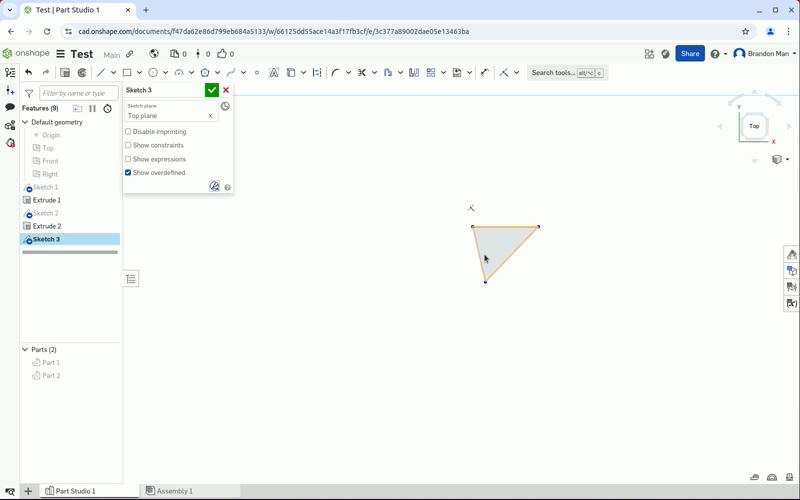
scroll(6)
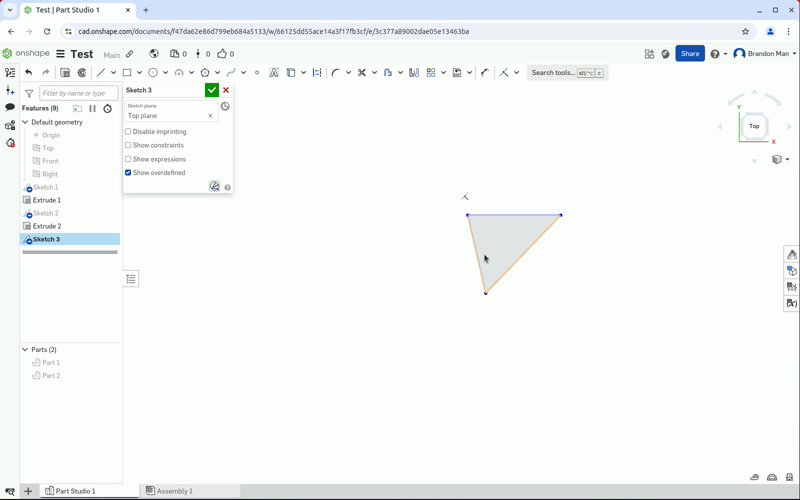
scroll(6)
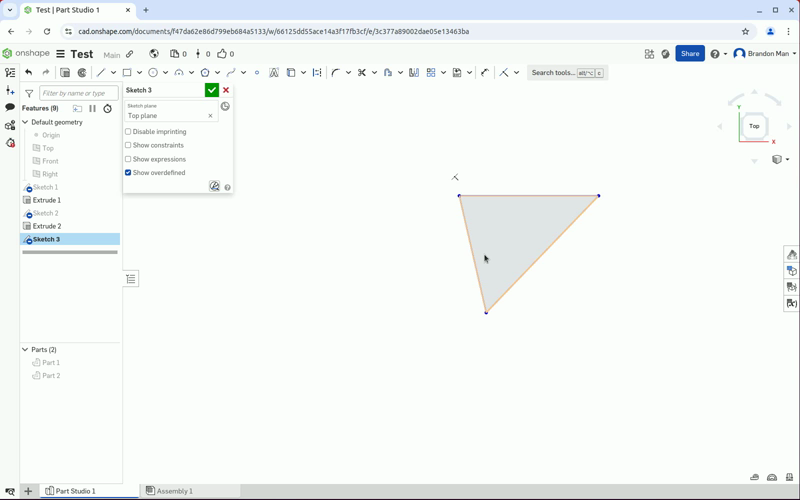
scroll(6)
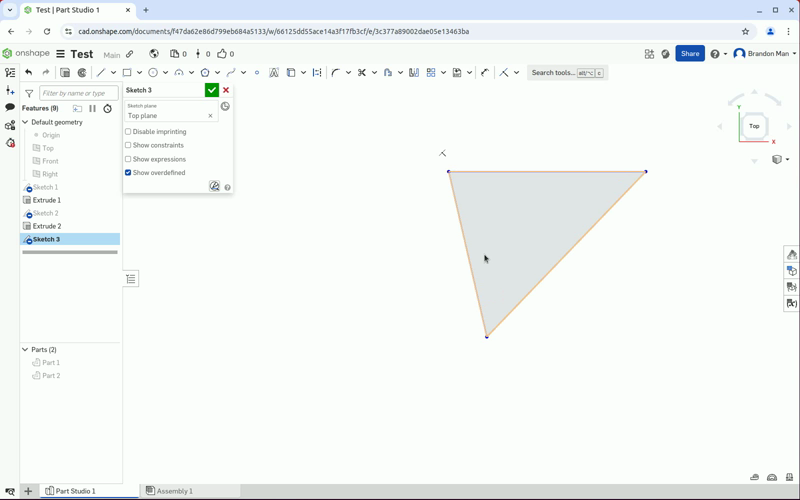
scroll(6)
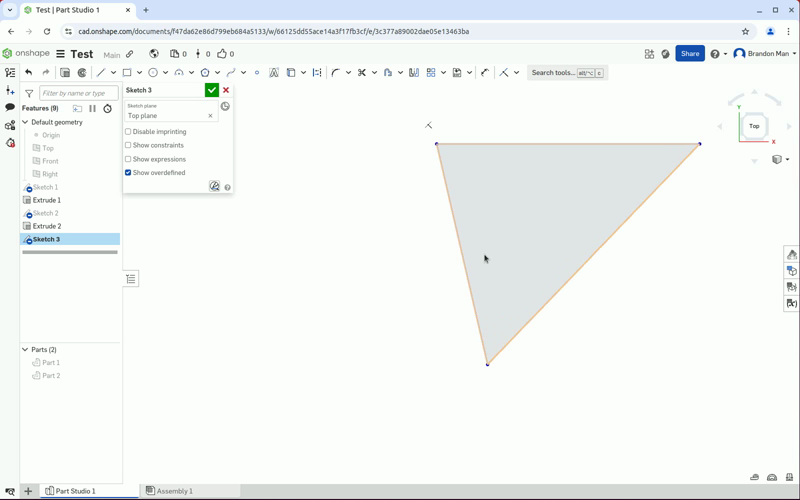
scroll(6)
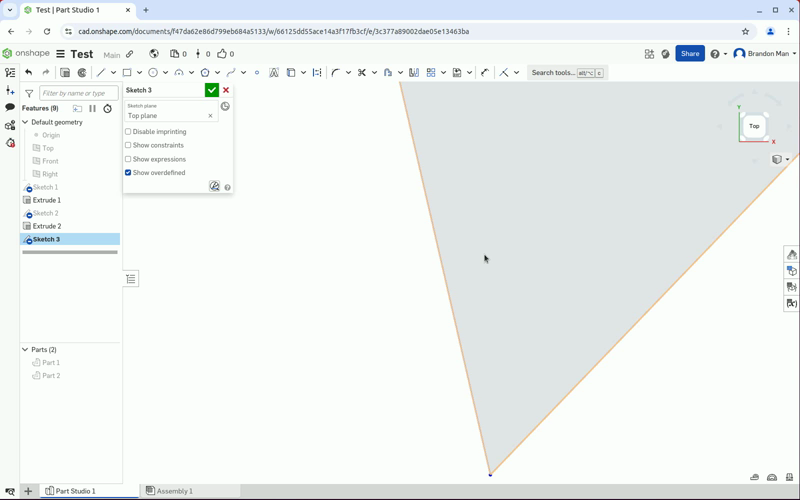
click(484, 254)
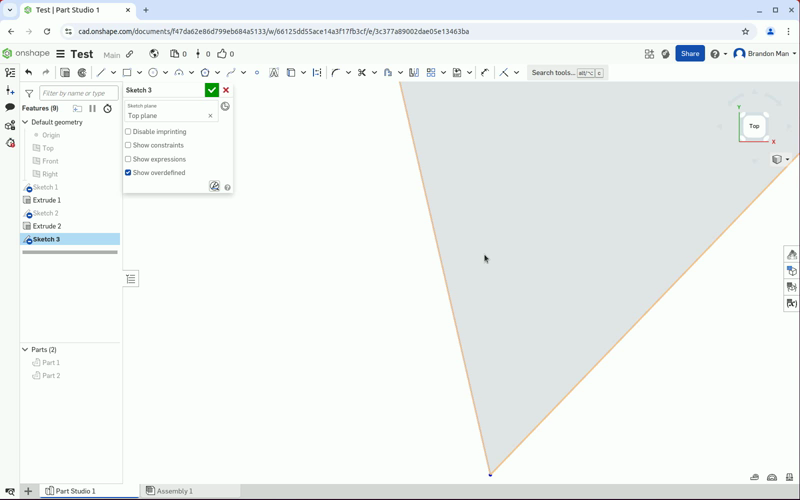
scroll(-6)
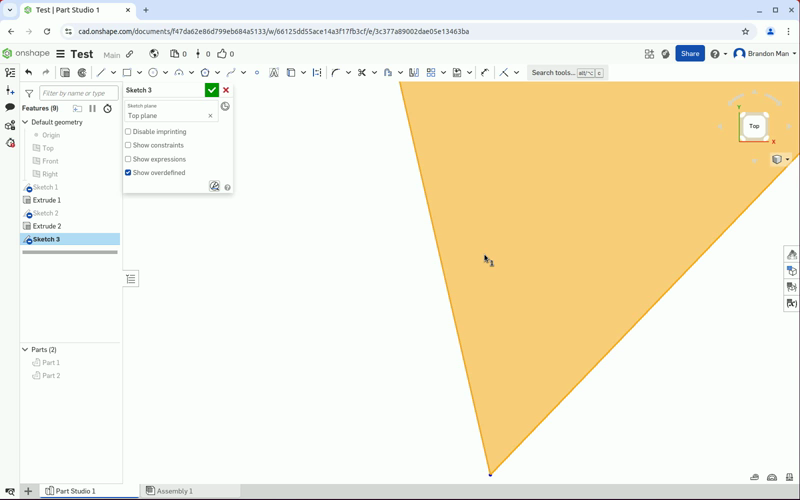
scroll(-6)
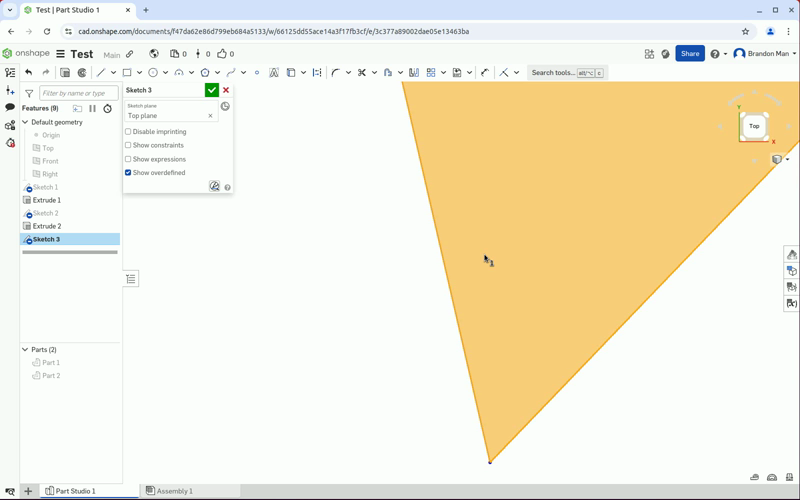
scroll(-6)
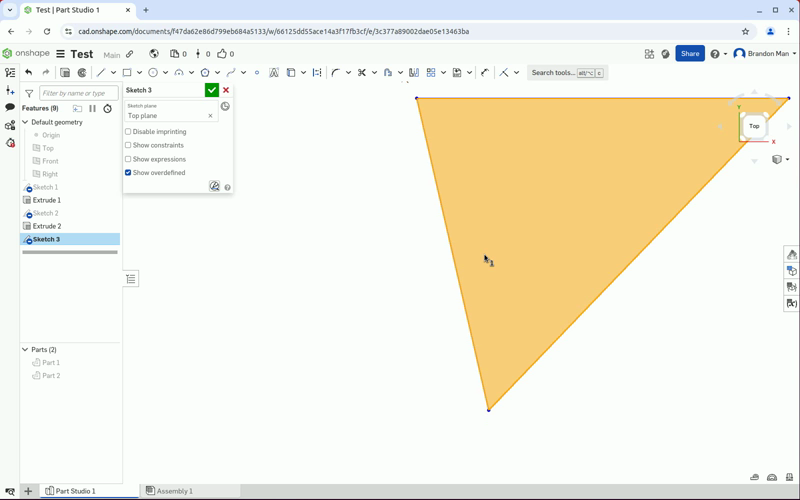
scroll(-6)
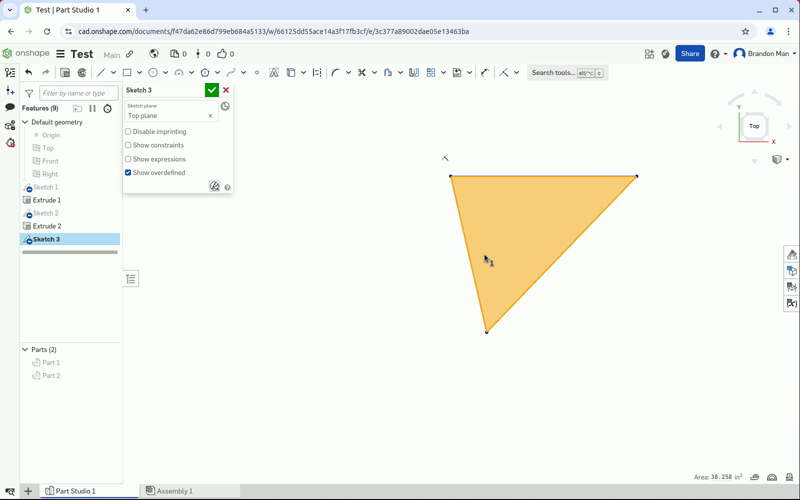
scroll(-6)
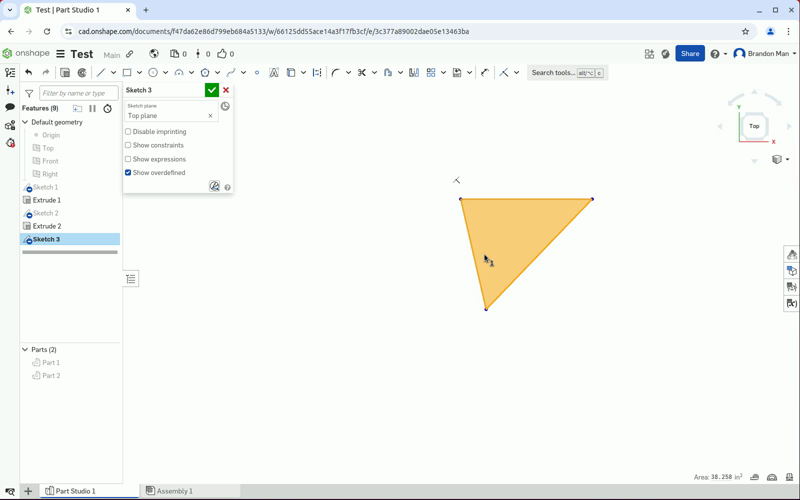
scroll(-6)
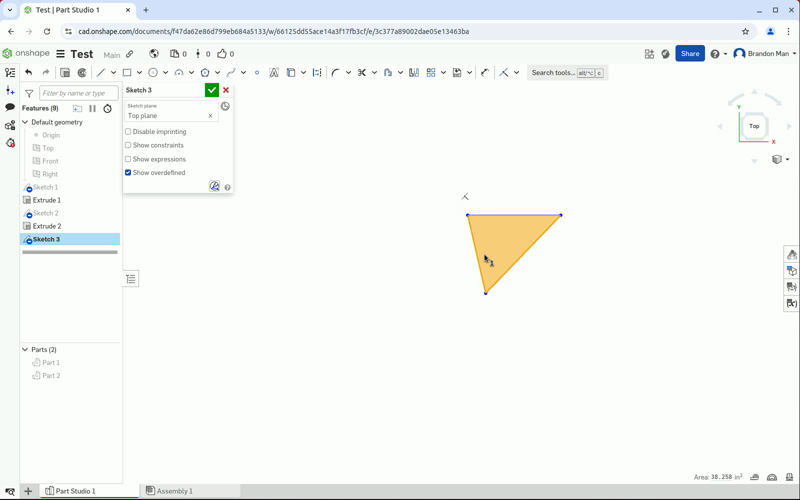
scroll(-6)
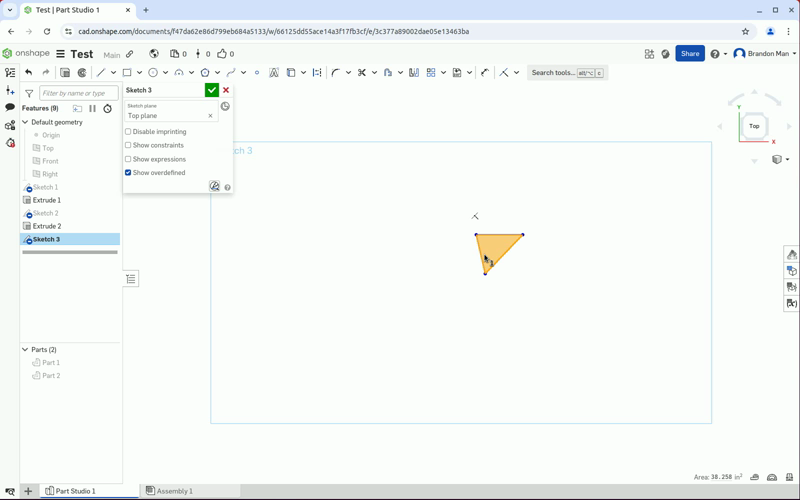
mouse_move(73, 352)
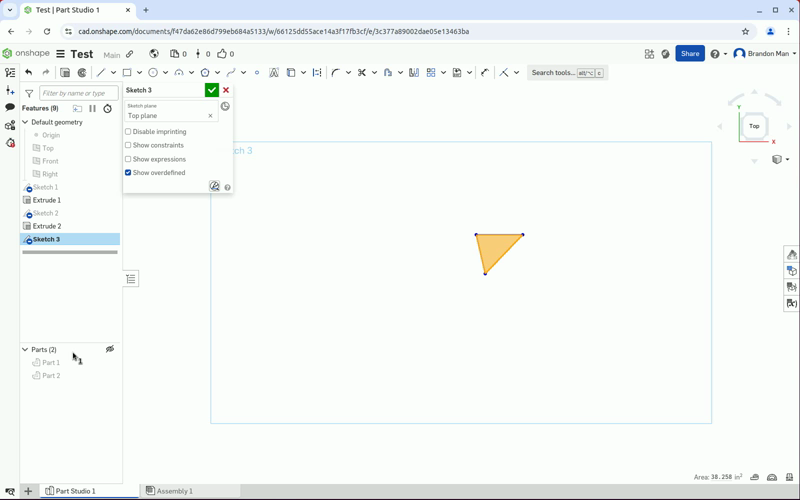
key(shift+y)
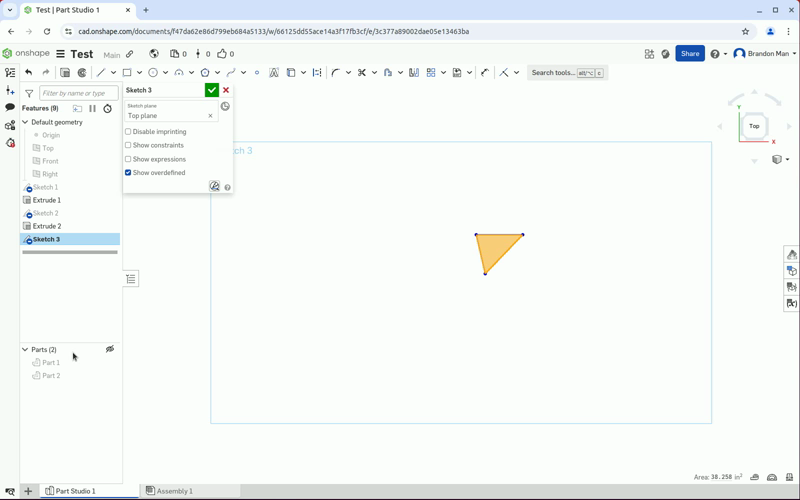
key(shift+e)
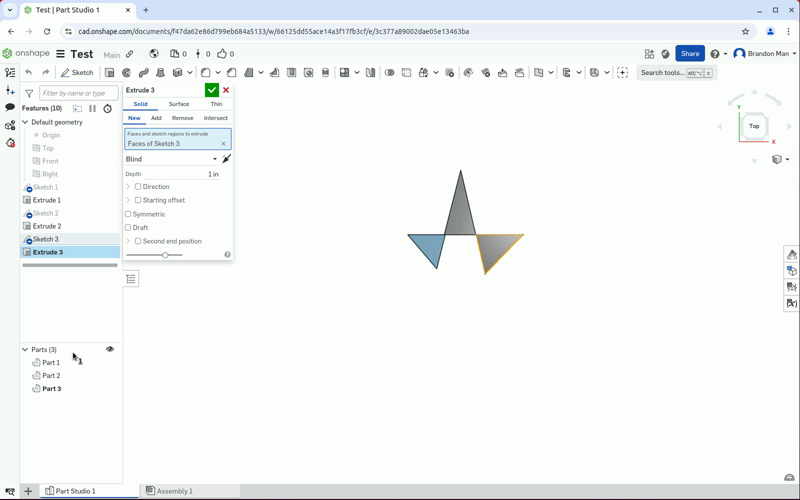
mouse_move(143, 106)
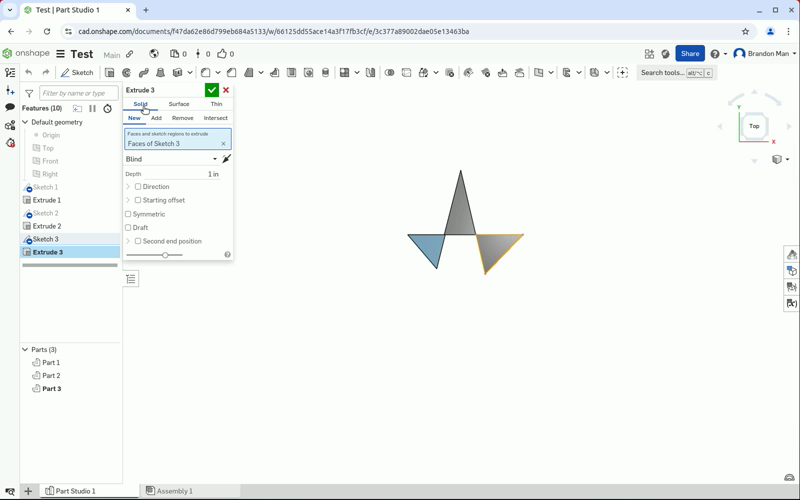
click(143, 106)
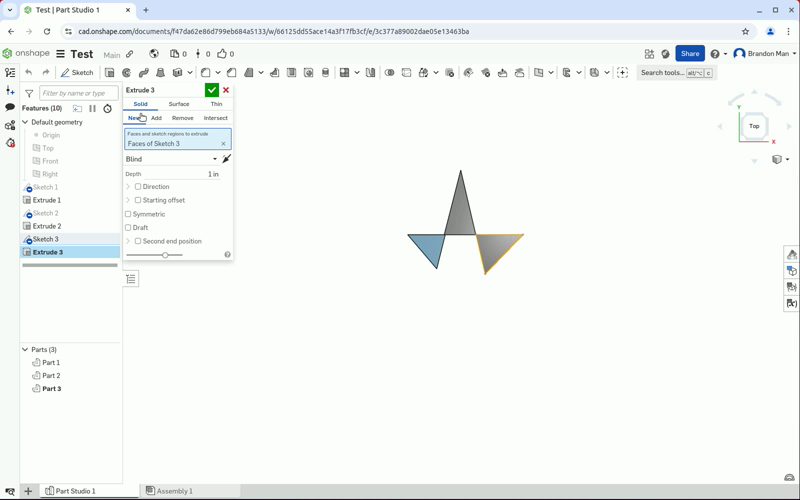
mouse_move(137, 120)
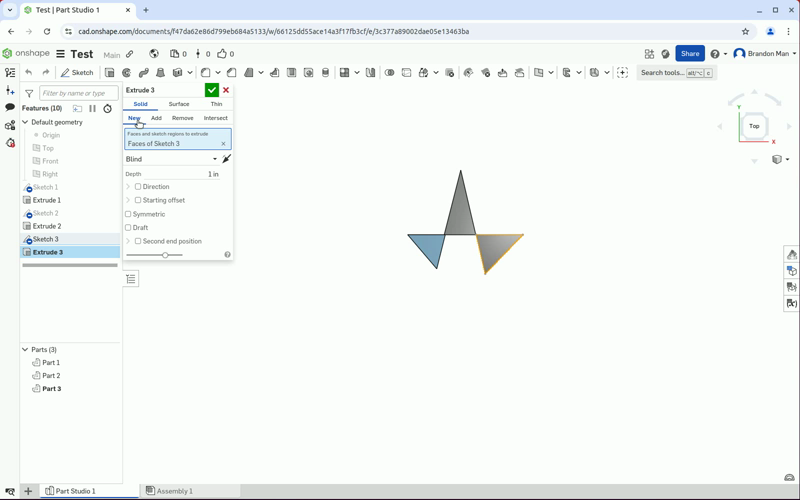
click(137, 120)
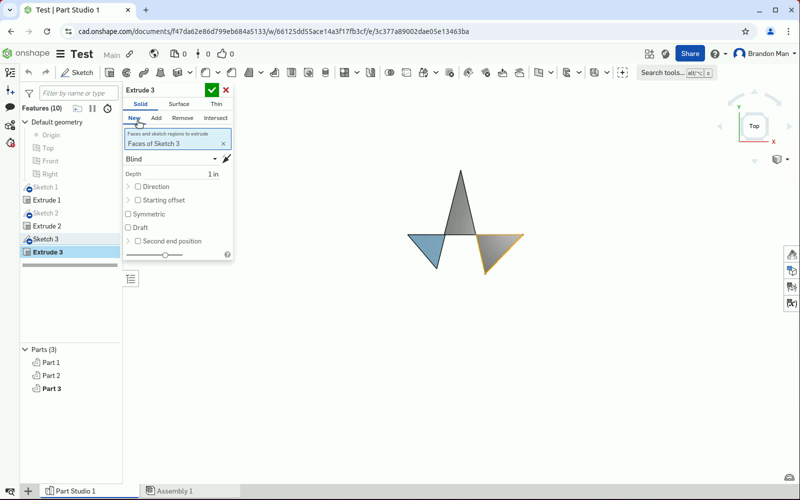
key(tab, 4)
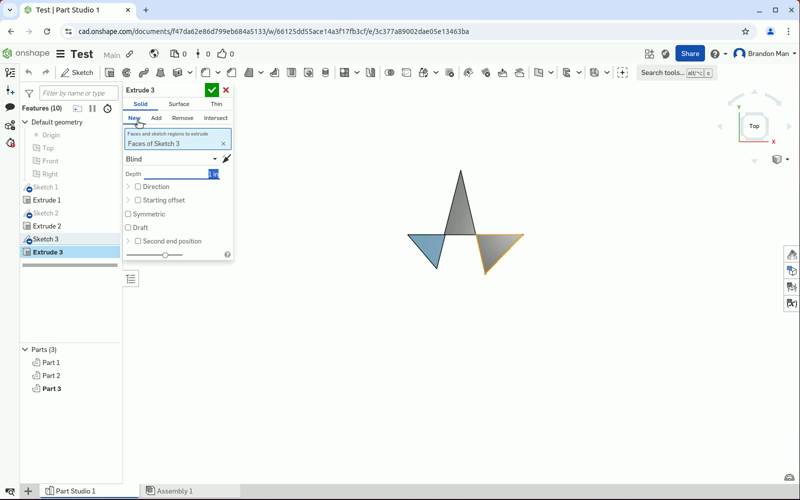
text(4.092)
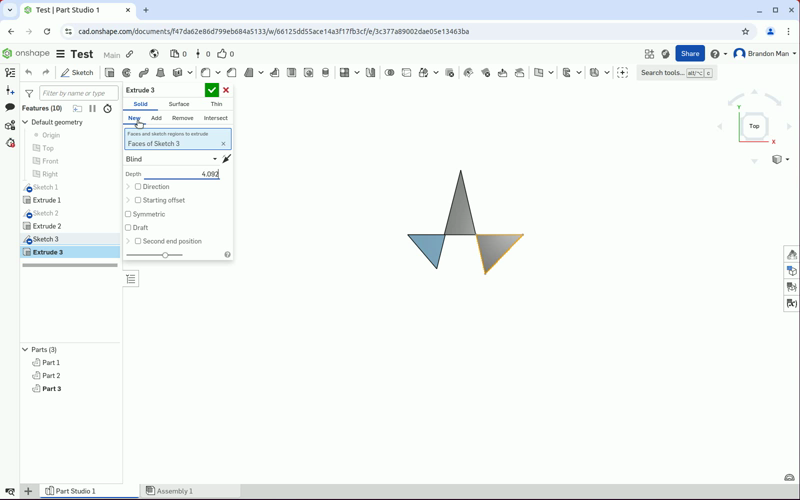
key(enter)
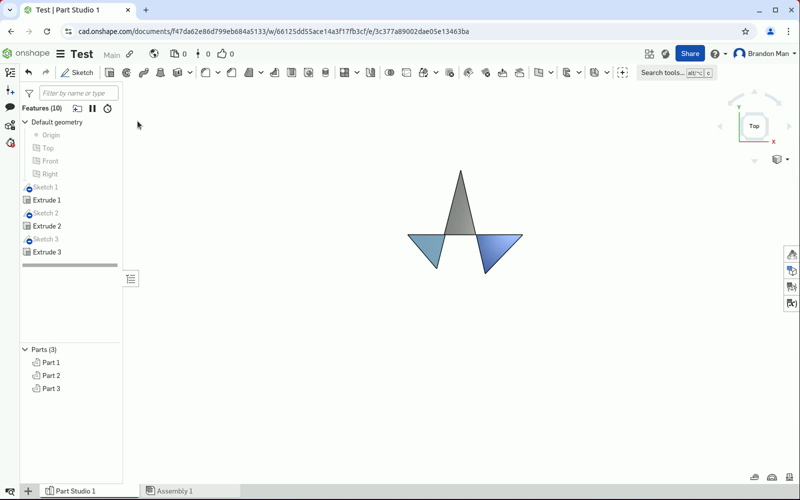
key(shift+h)
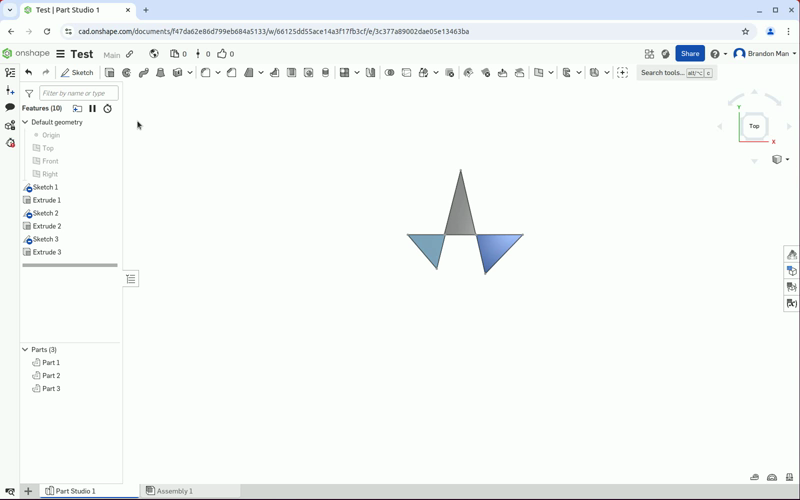
key(shift+h)
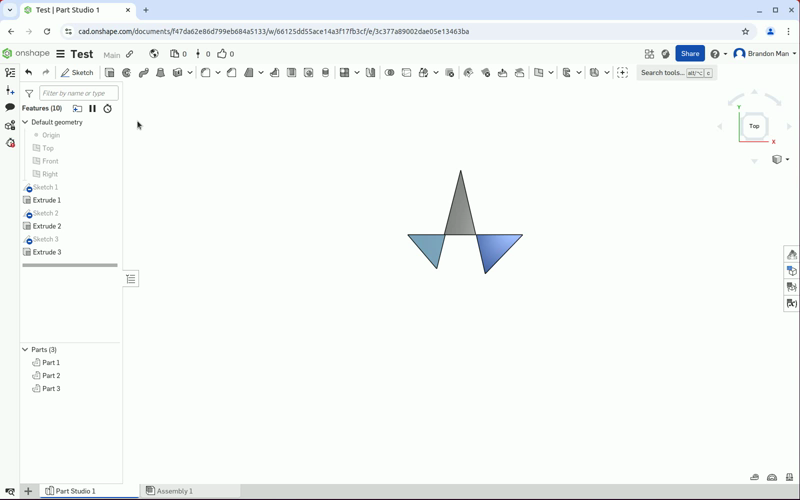
mouse_move(73, 189)
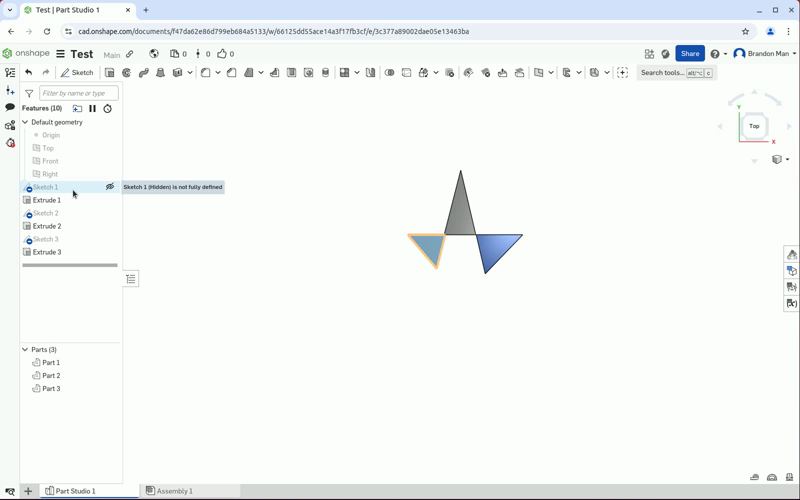
click(73, 189)
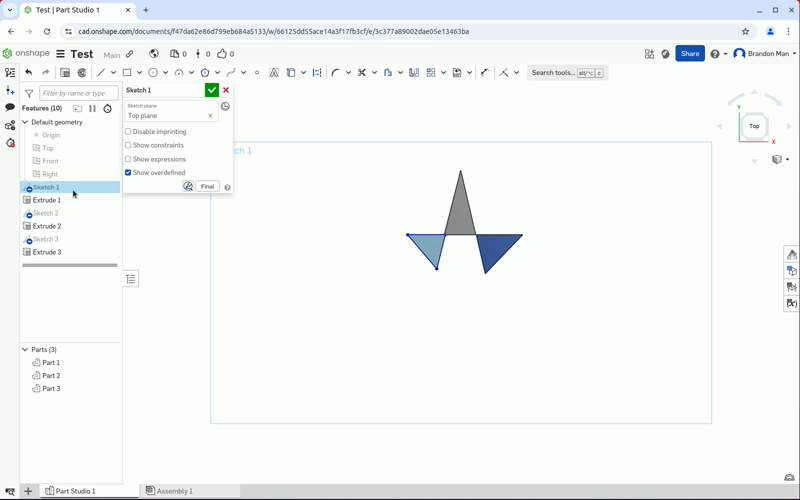
mouse_move(229, 92)
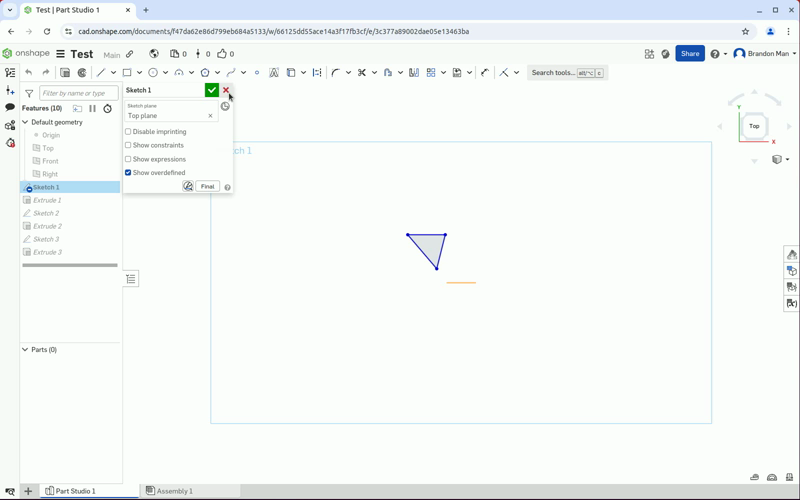
click(229, 92)
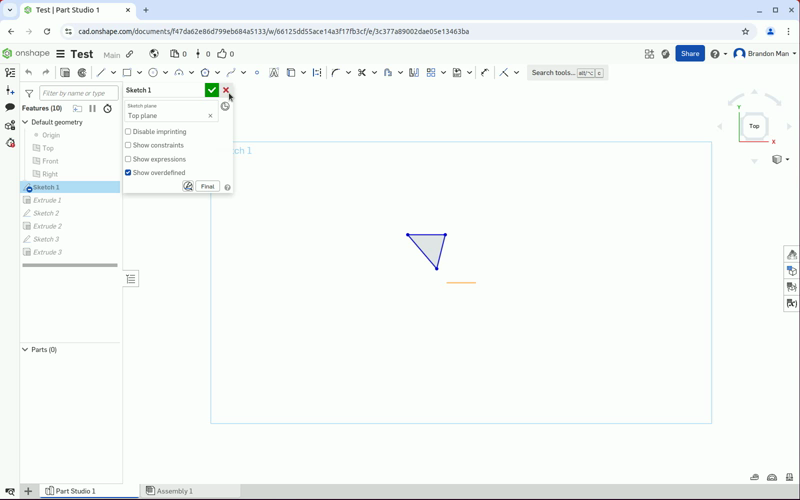
key(shift+s)
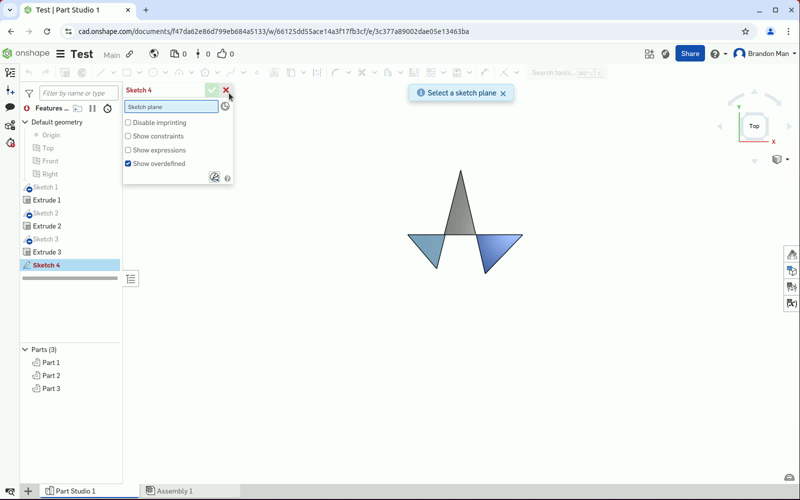
mouse_move(73, 150)
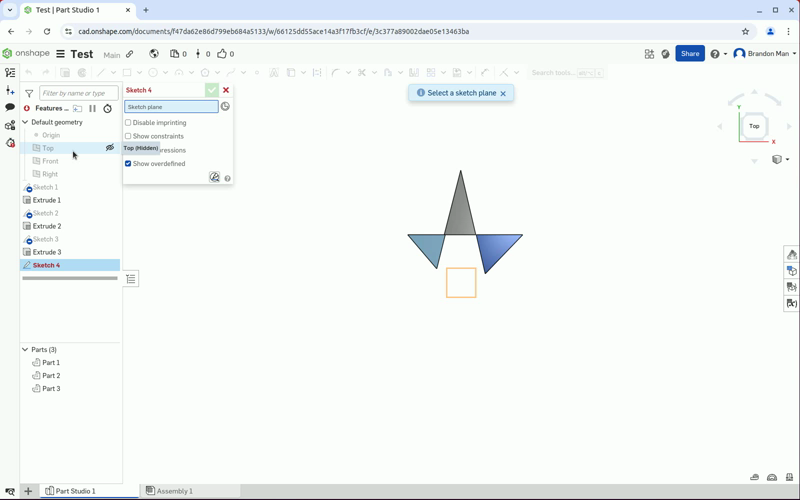
click(73, 150)
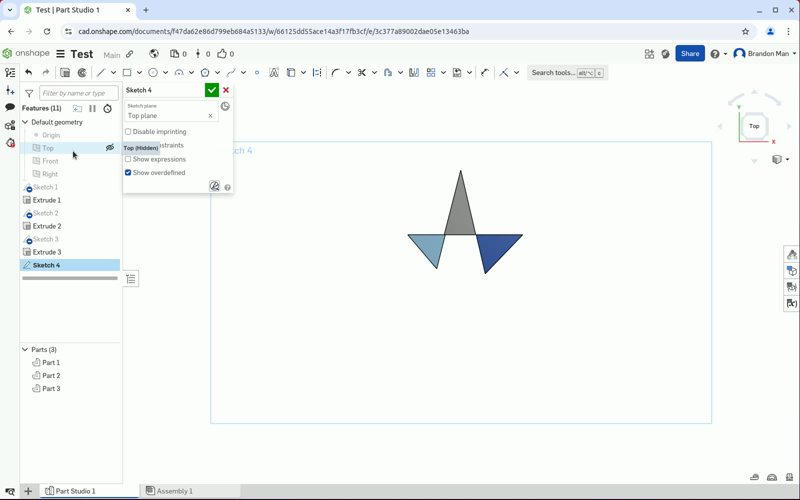
mouse_move(73, 352)
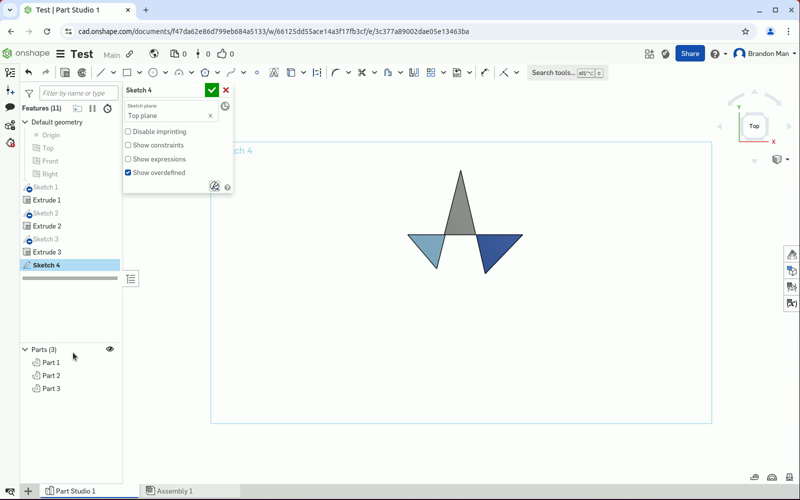
key(y)
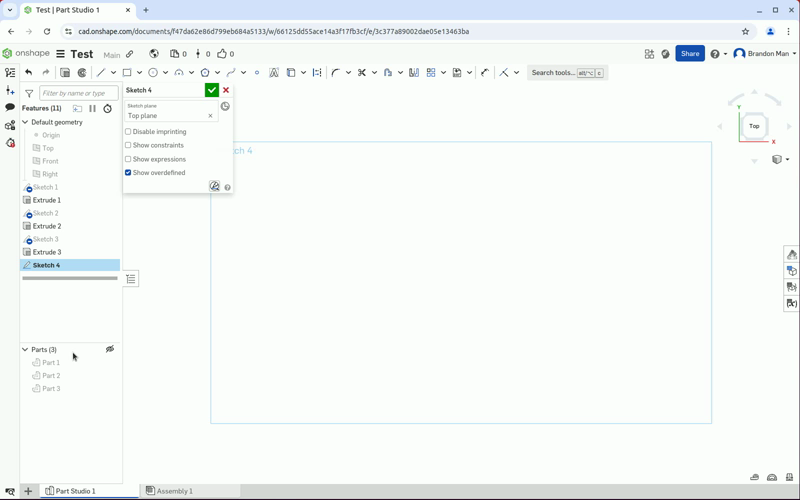
key(l)
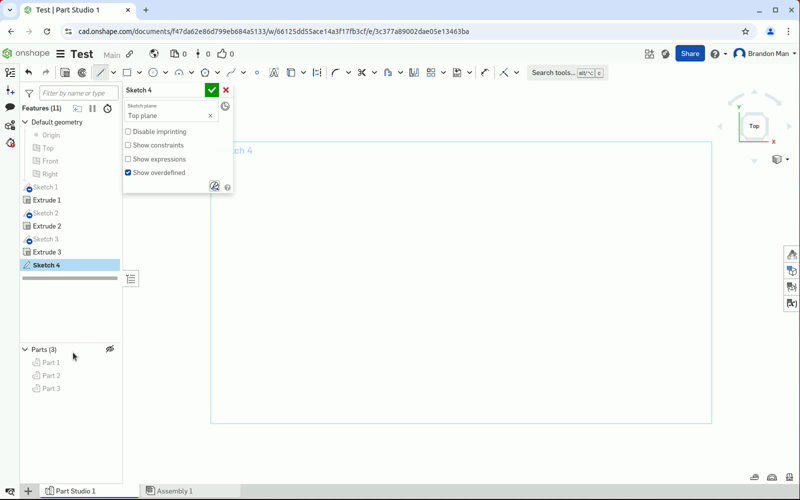
key_down(shift)
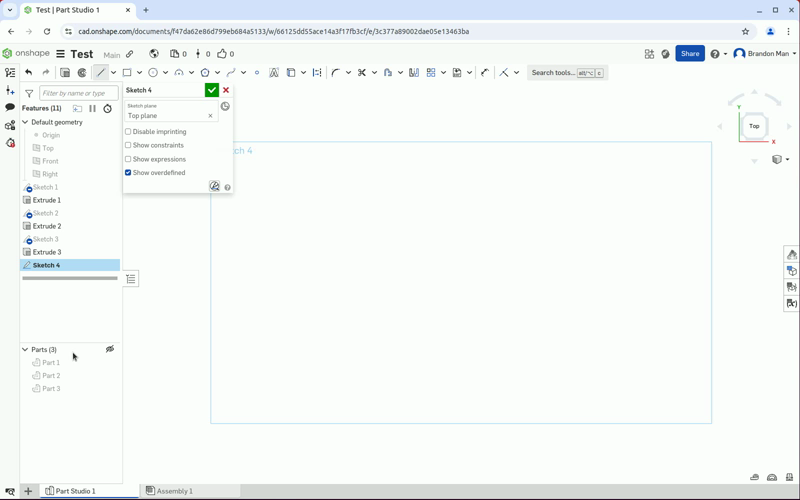
mouse_move(461, 298)
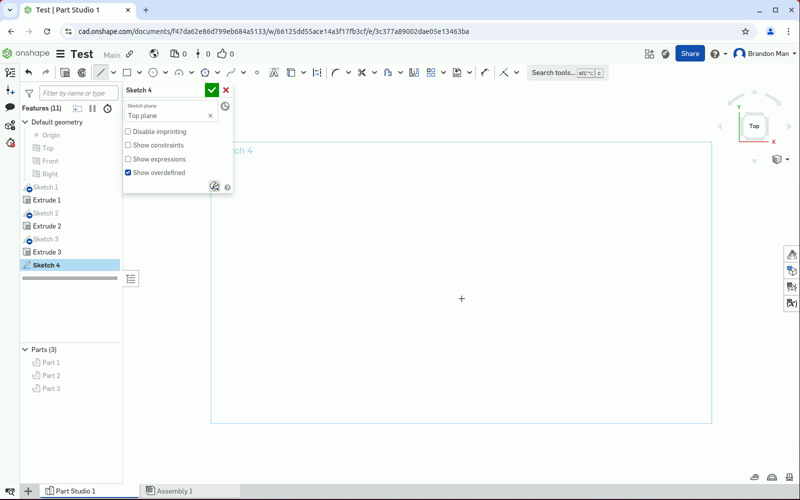
click(461, 298)
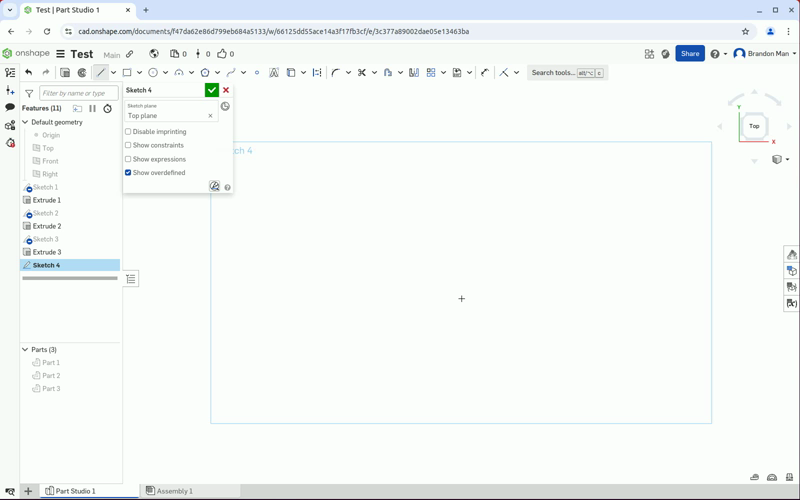
key_up(shift)
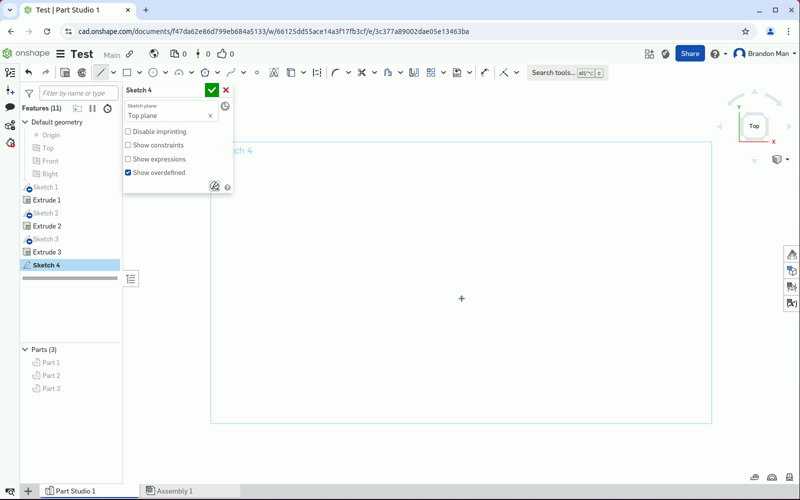
key_down(shift)
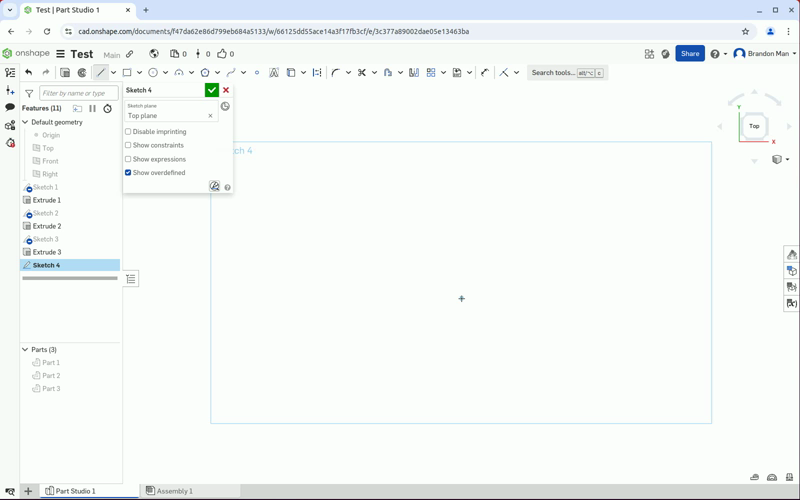
mouse_move(502, 345)
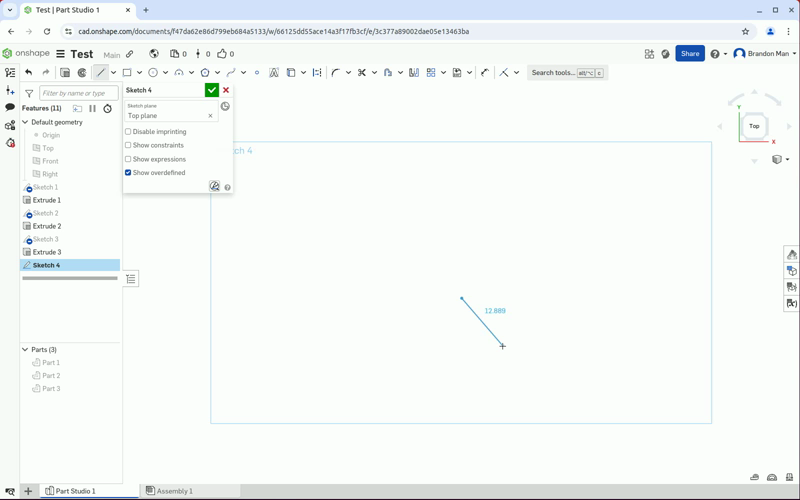
click(502, 345)
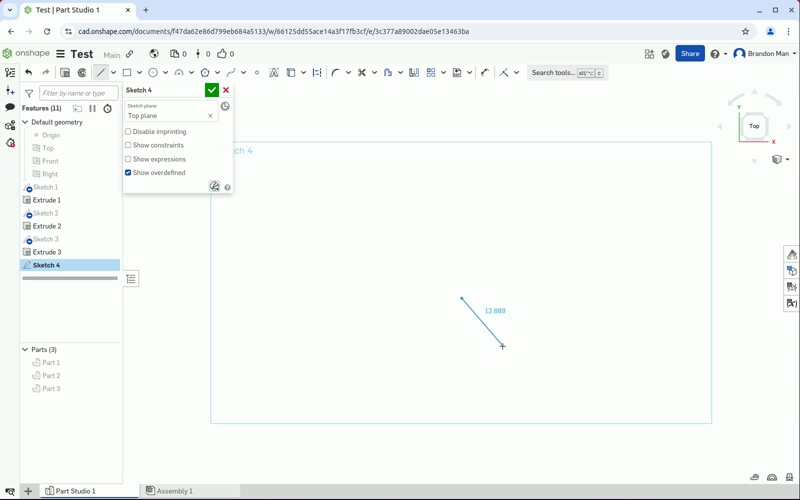
key_up(shift)
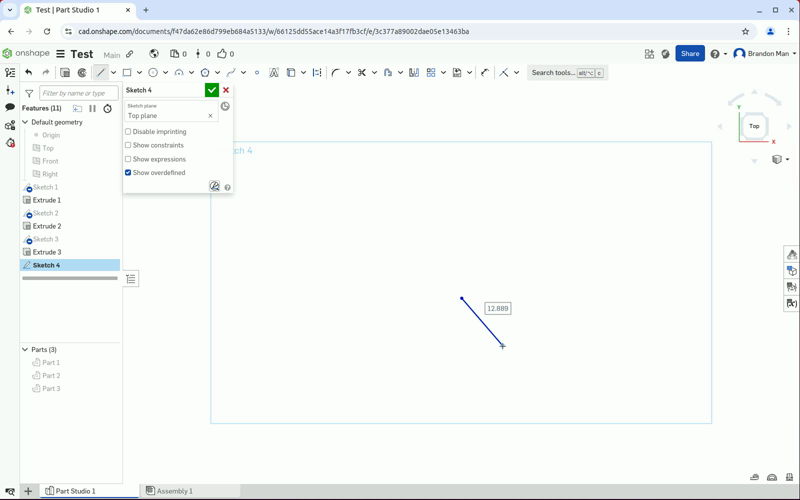
key_down(shift)
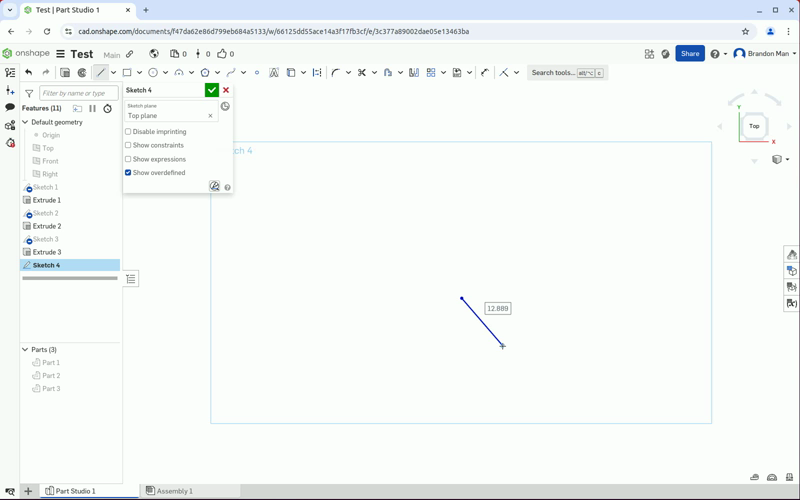
mouse_move(485, 273)
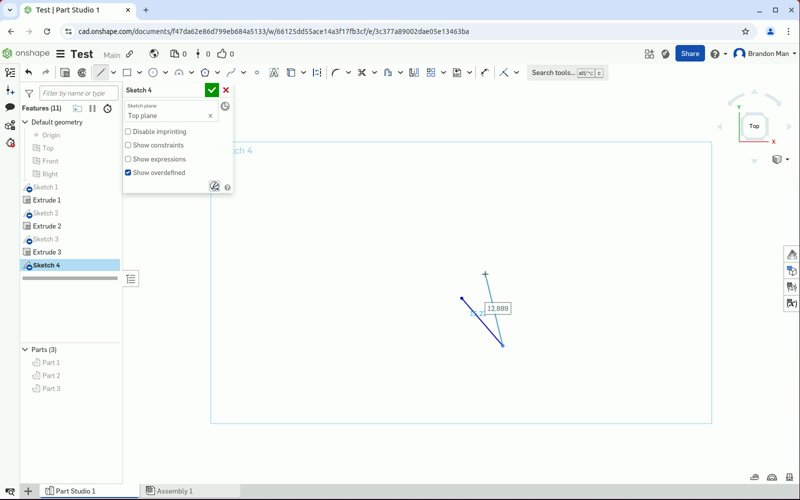
click(485, 273)
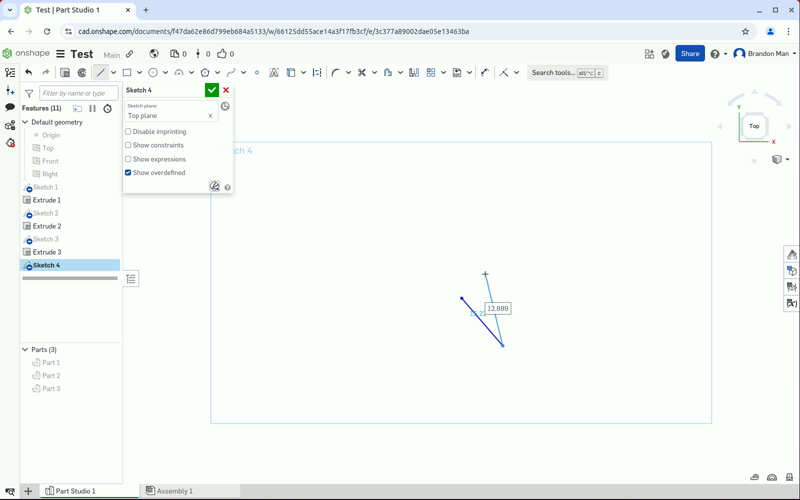
key_up(shift)
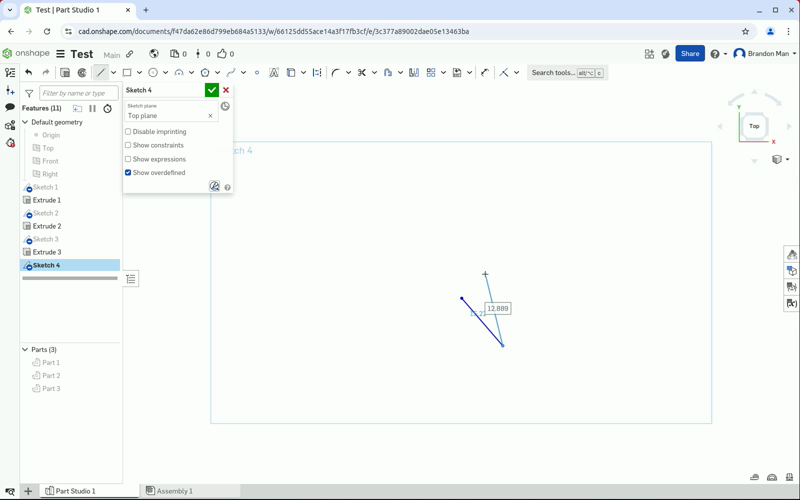
mouse_move(515, 273)
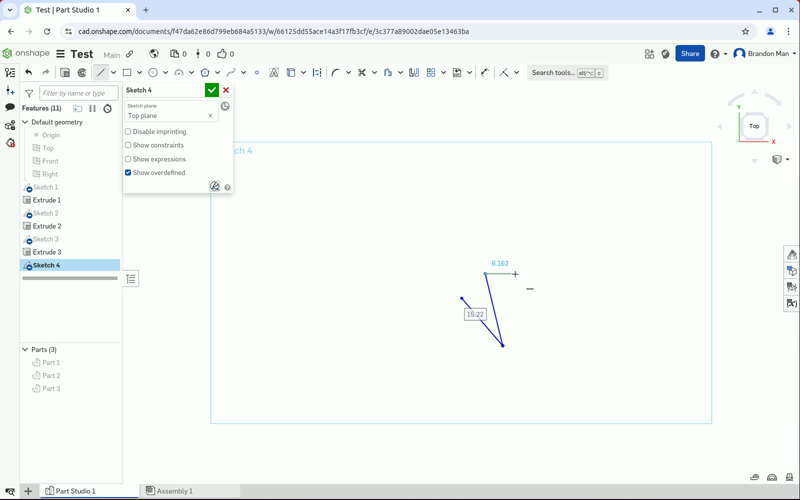
key_down(shift)
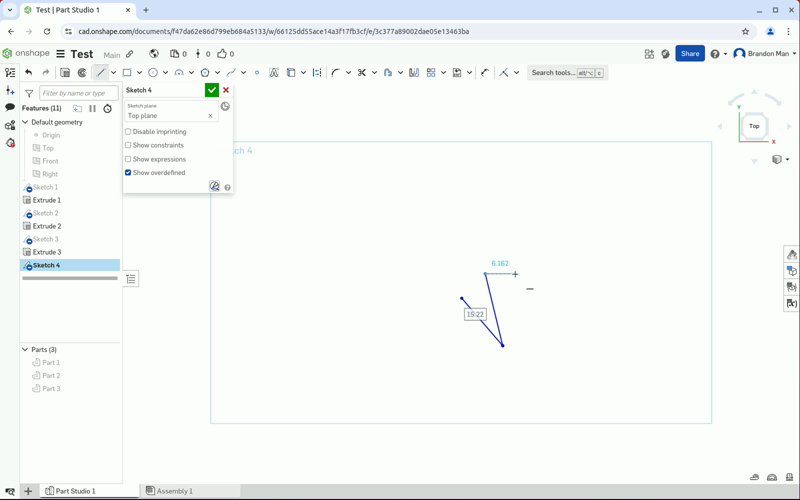
mouse_move(461, 298)
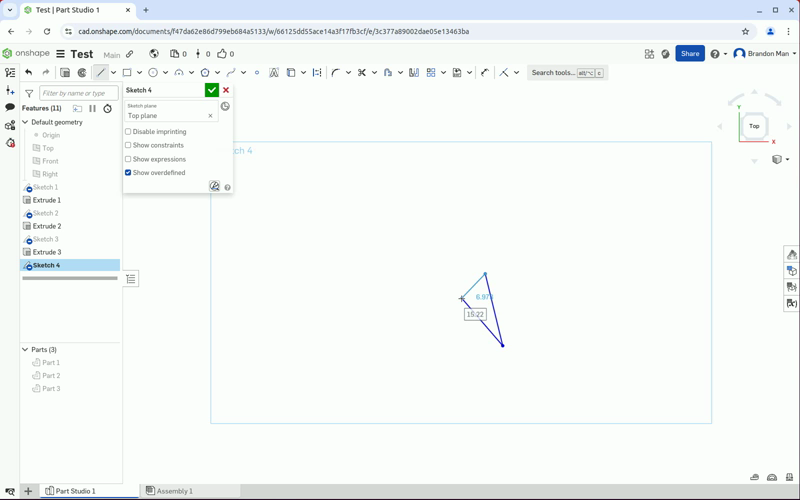
key_up(shift)
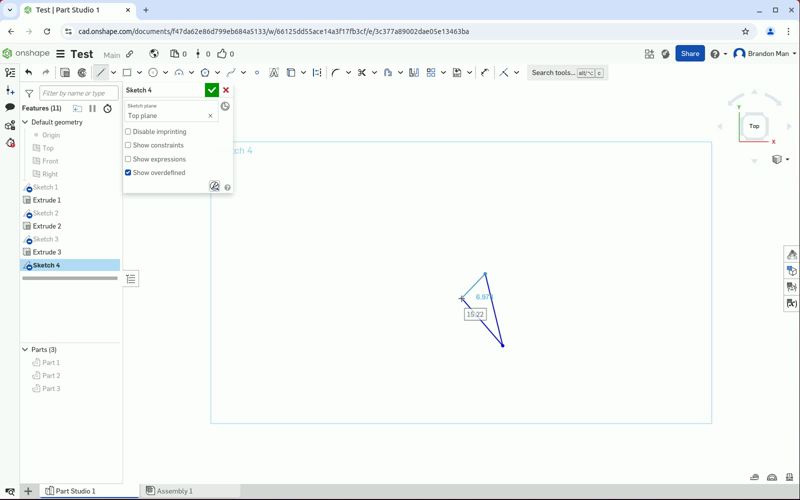
click(461, 298)
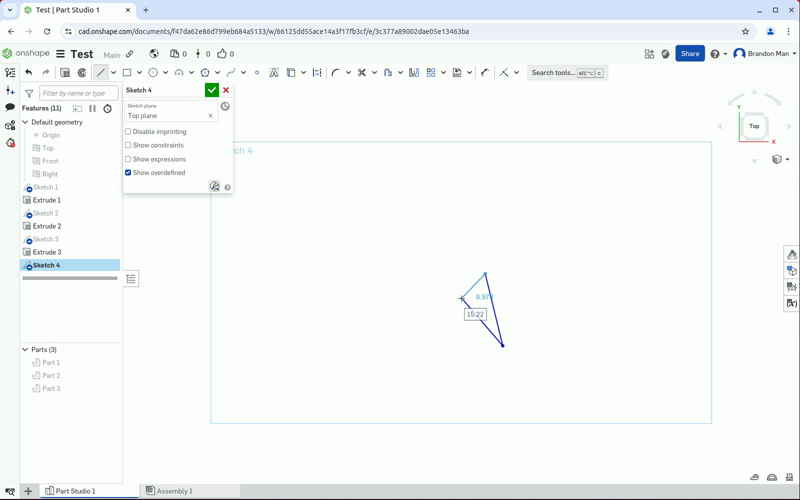
key(esc)
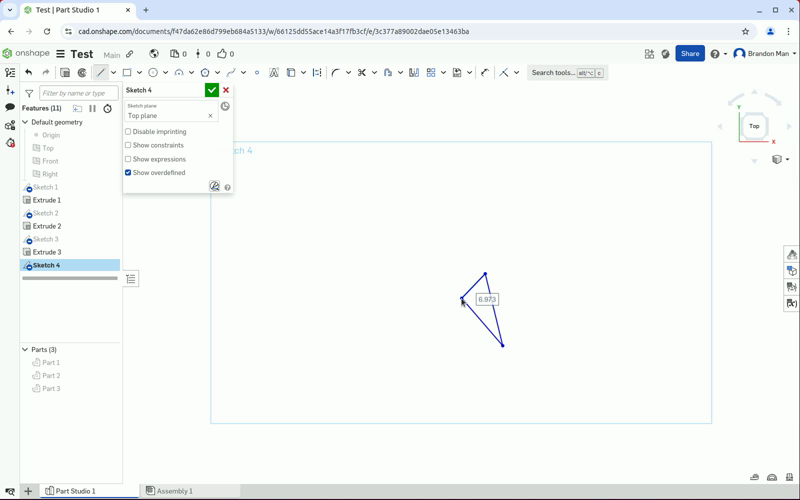
mouse_move(477, 283)
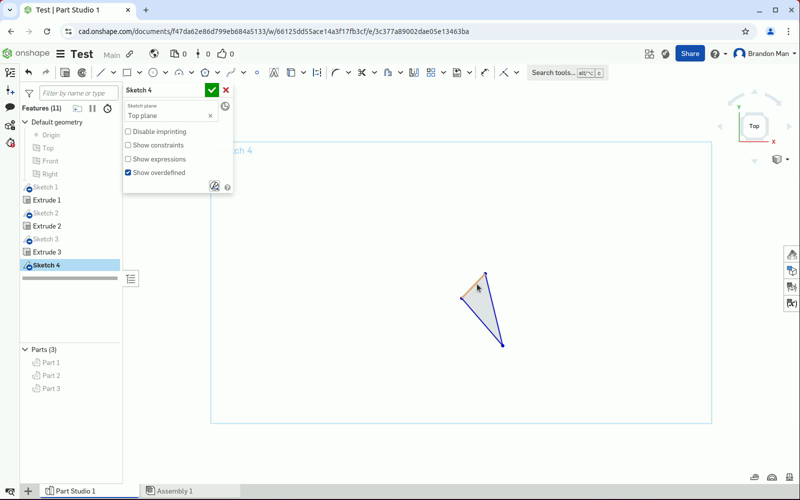
scroll(6)
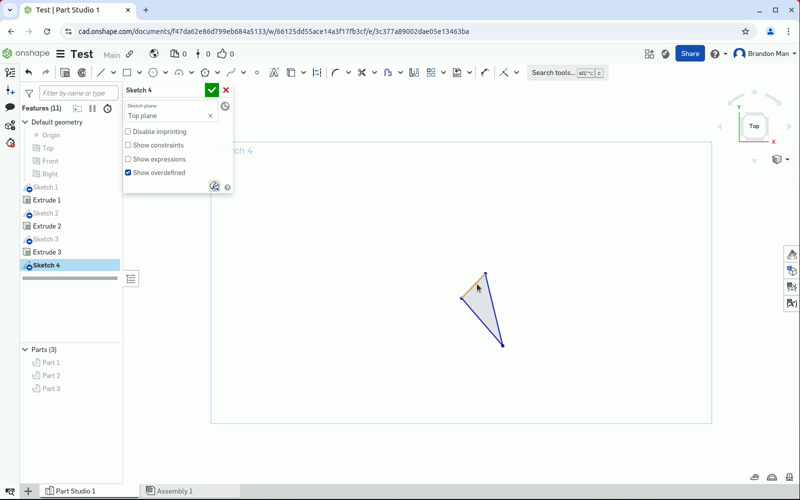
scroll(6)
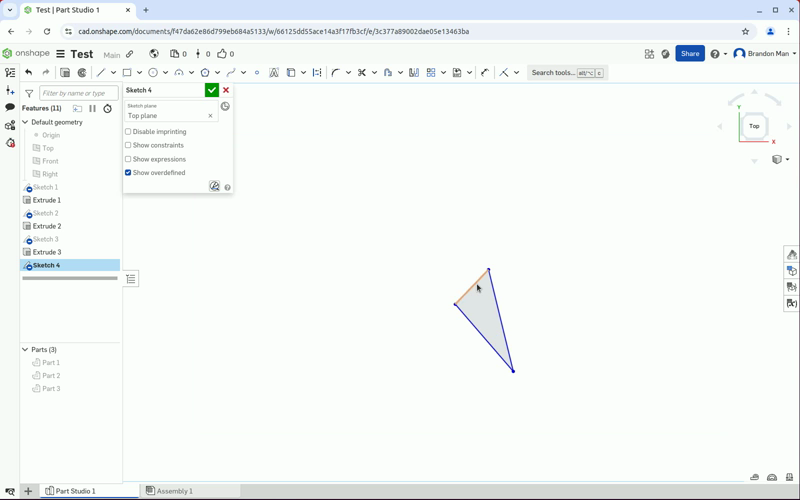
scroll(6)
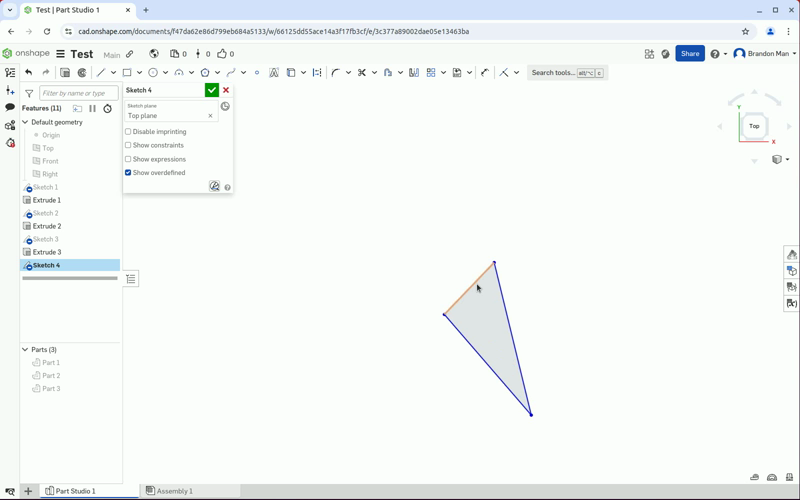
scroll(6)
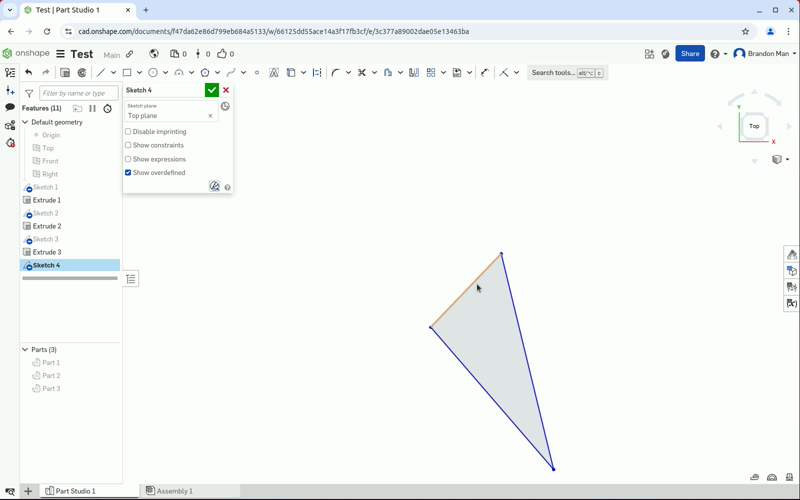
scroll(6)
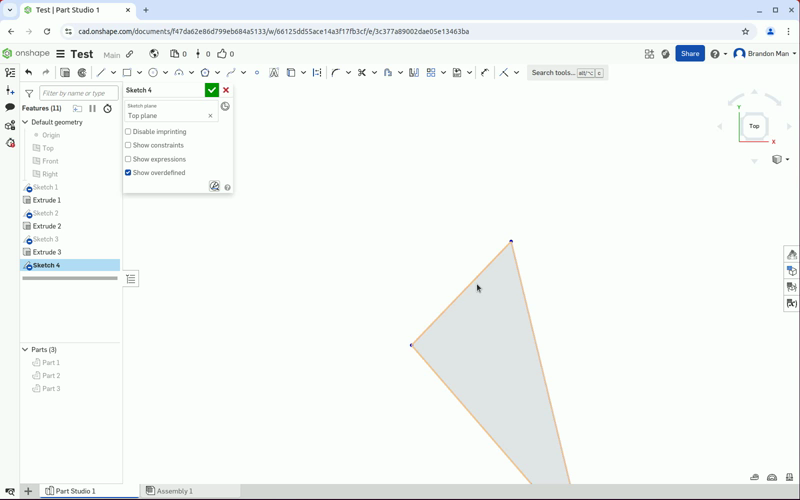
scroll(6)
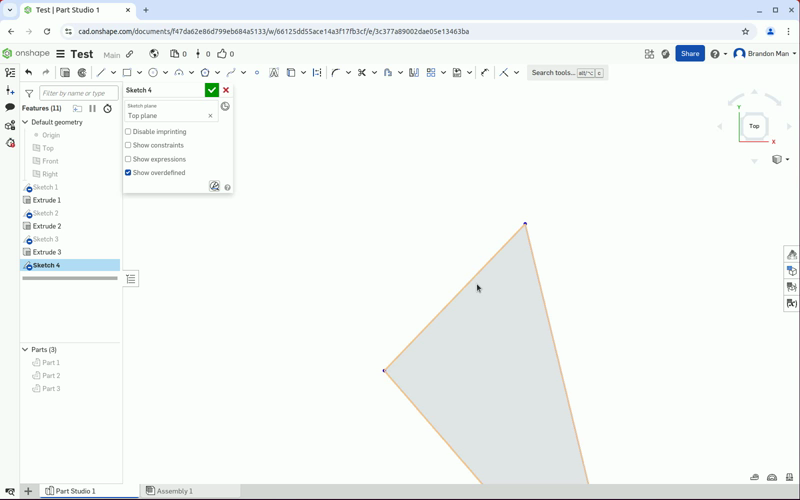
scroll(6)
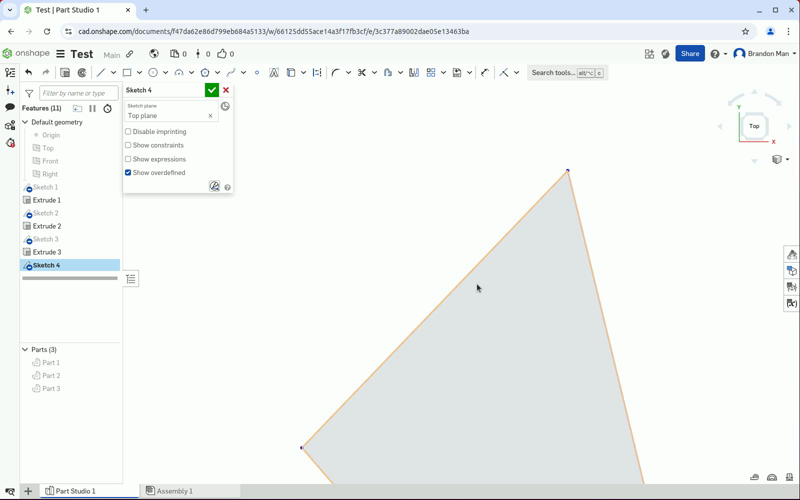
click(477, 283)
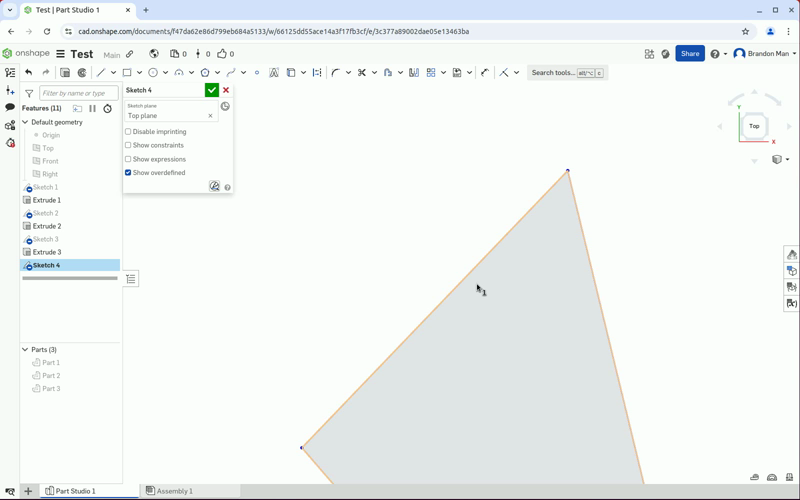
scroll(-6)
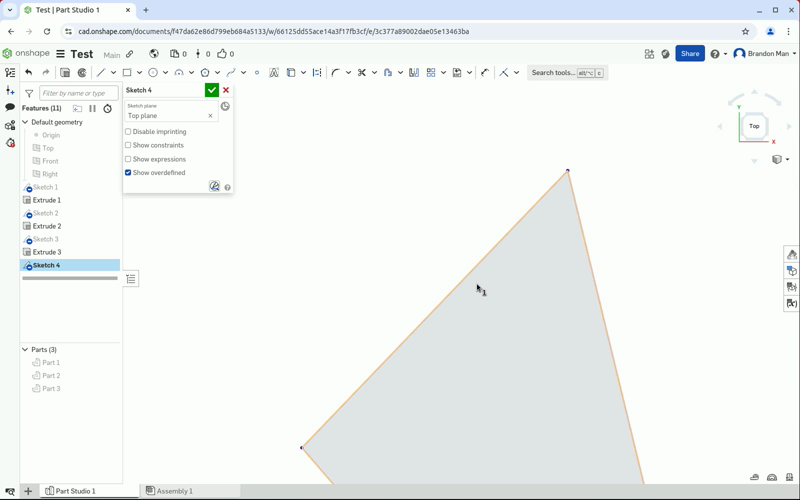
scroll(-6)
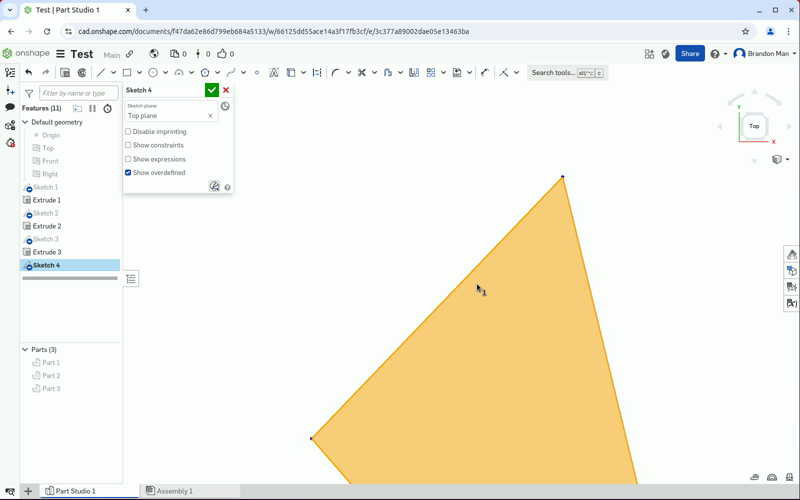
scroll(-6)
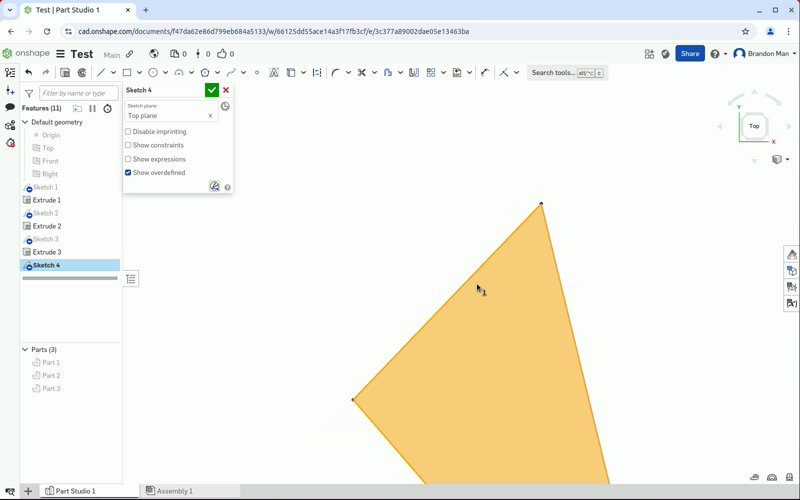
scroll(-6)
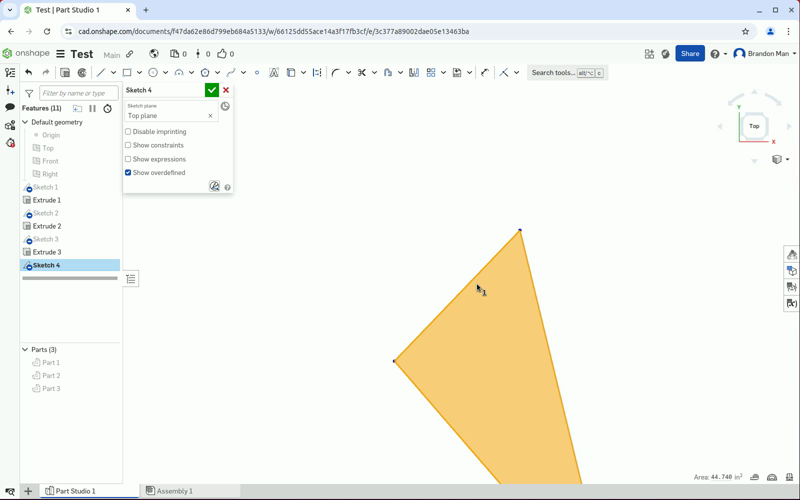
scroll(-6)
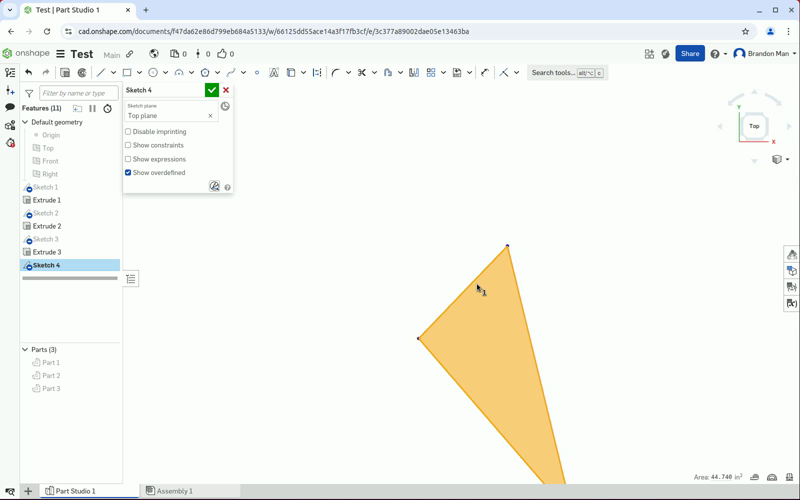
scroll(-6)
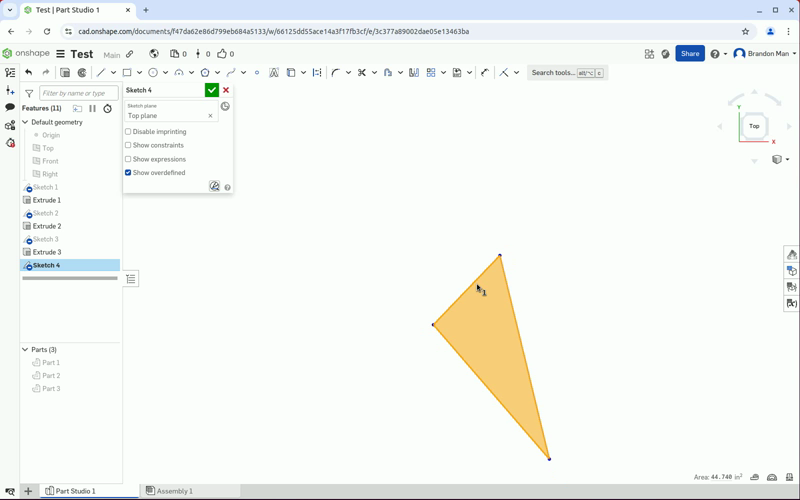
scroll(-6)
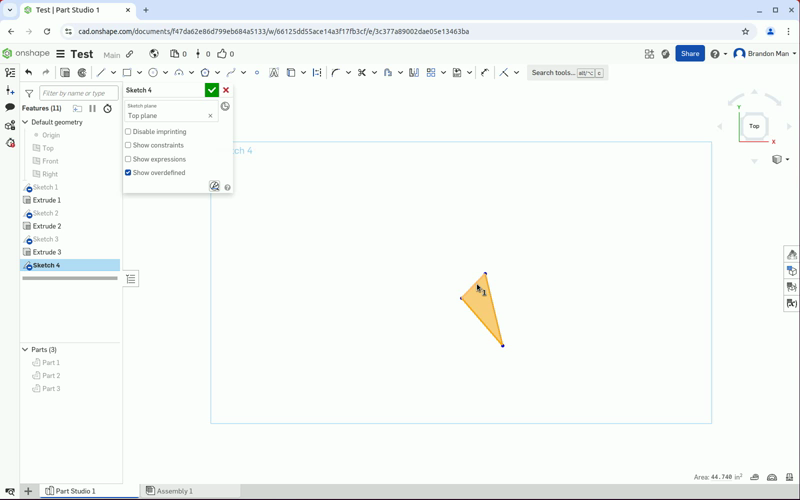
mouse_move(73, 352)
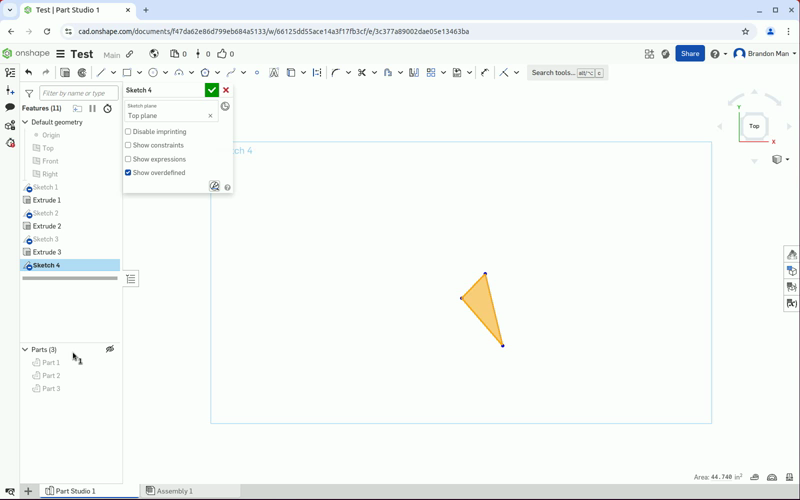
key(shift+y)
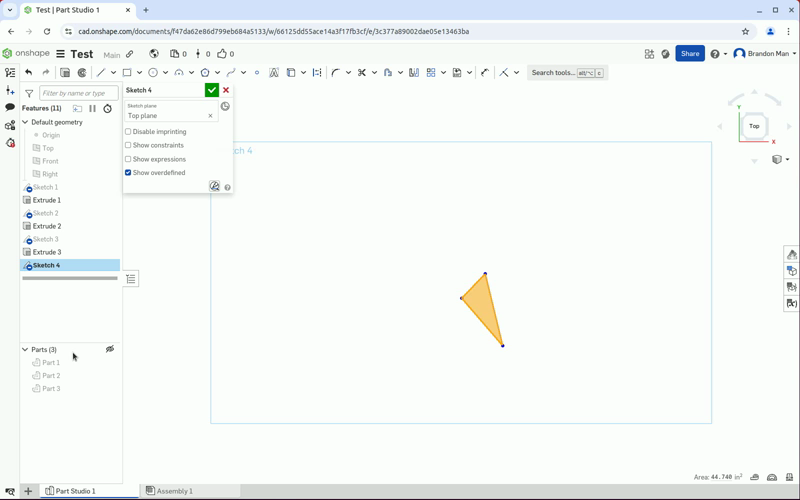
key(shift+e)
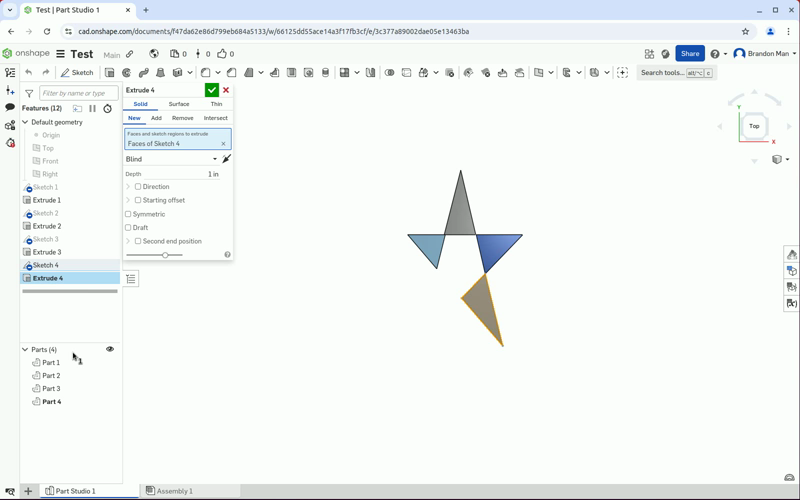
mouse_move(143, 106)
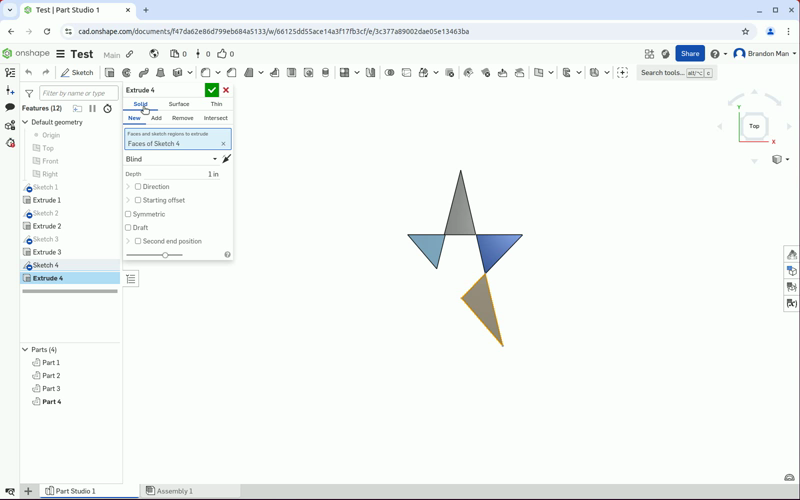
click(143, 106)
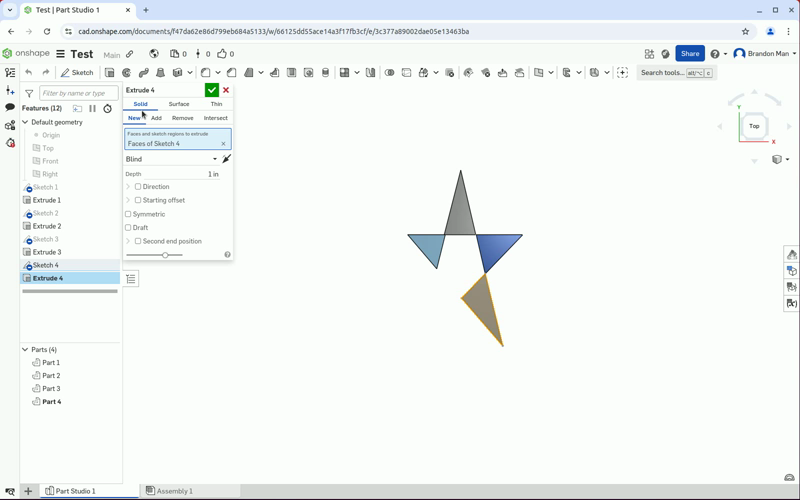
mouse_move(137, 120)
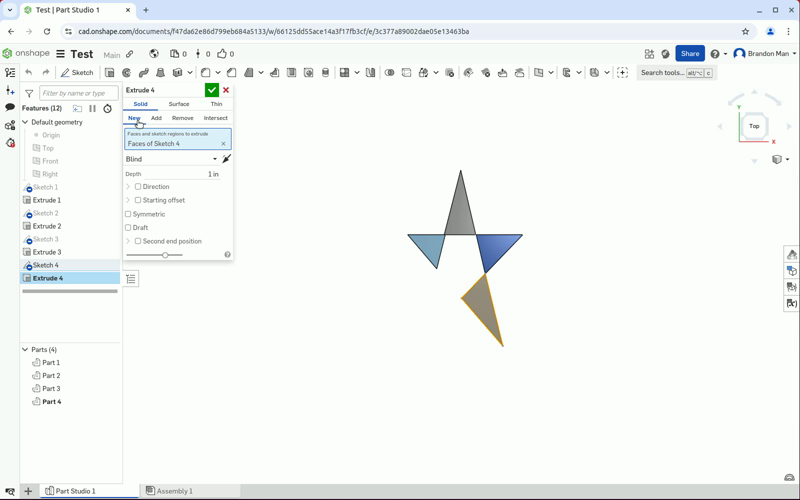
click(137, 120)
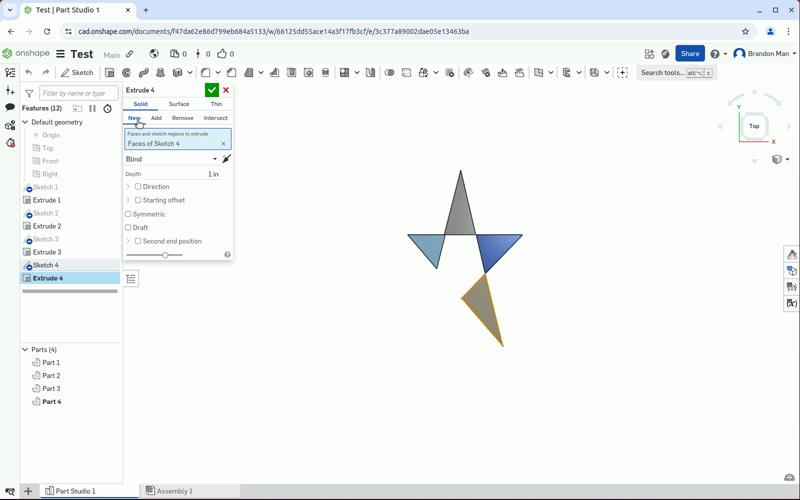
key(tab, 4)
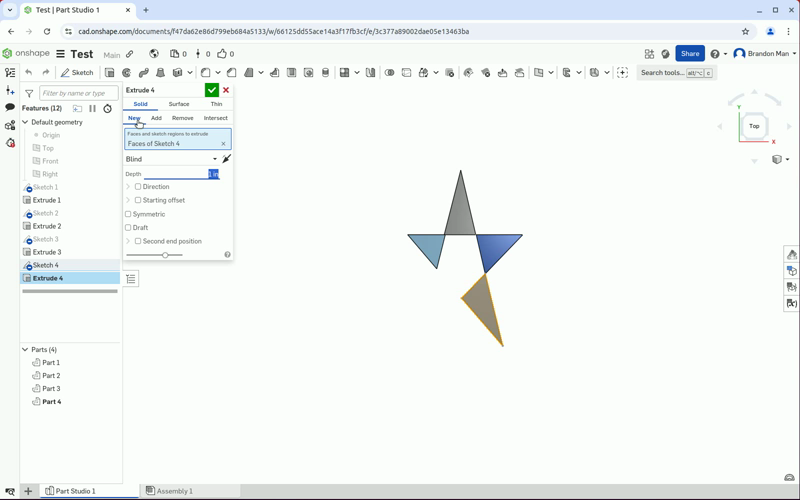
text(4.092)
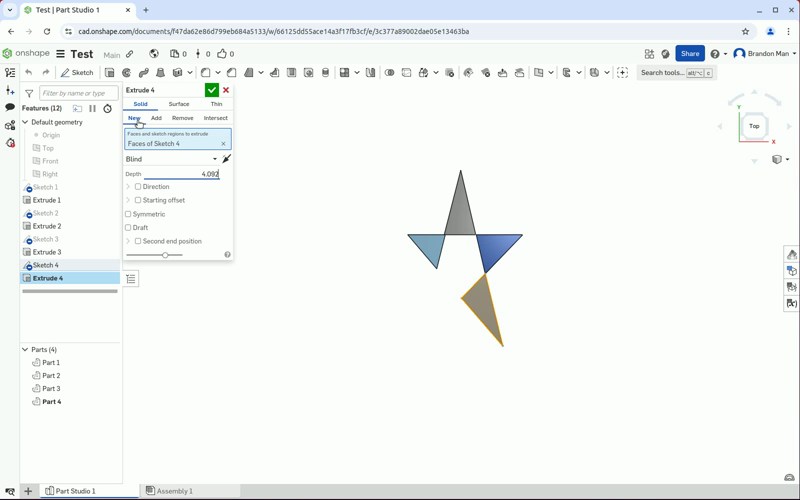
key(enter)
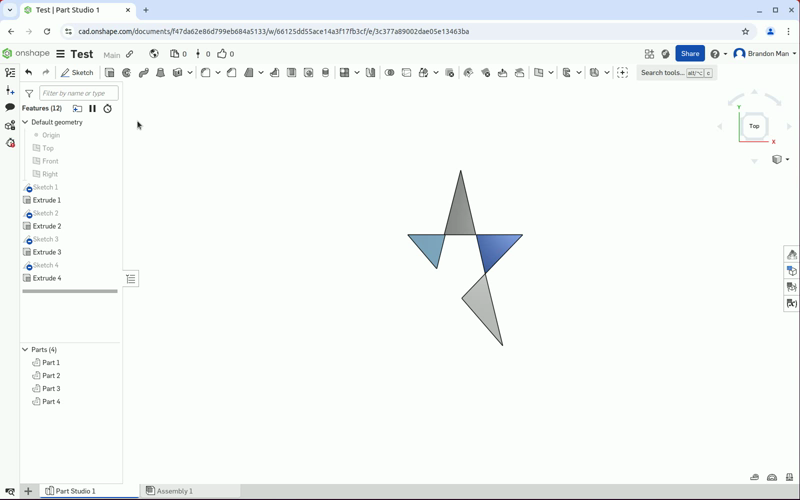
key(shift+h)
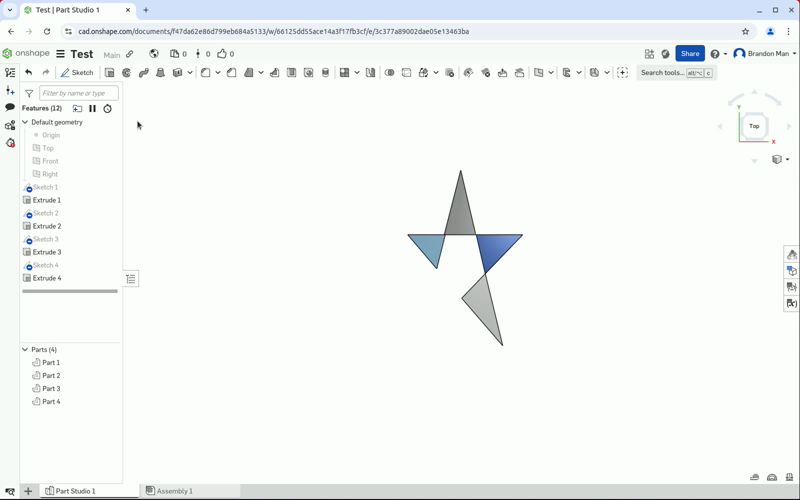
key(shift+h)
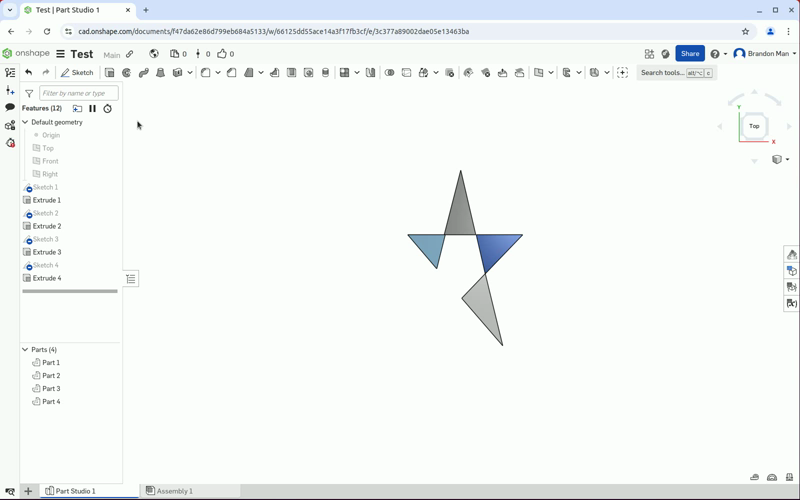
mouse_move(73, 189)
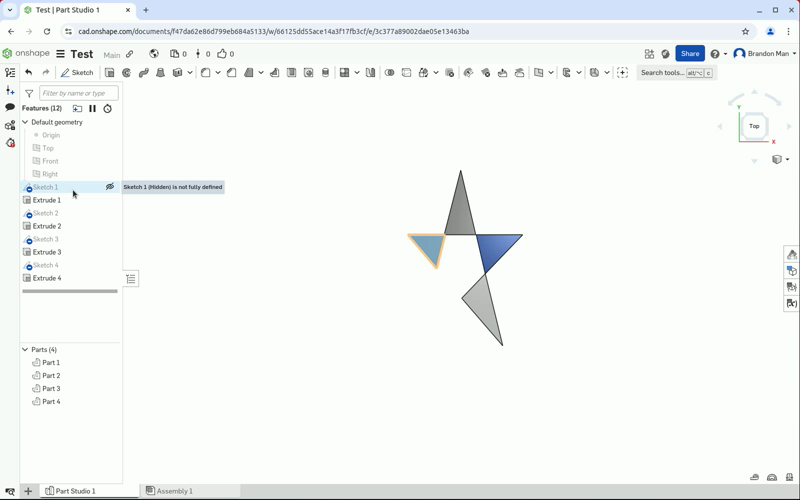
click(73, 189)
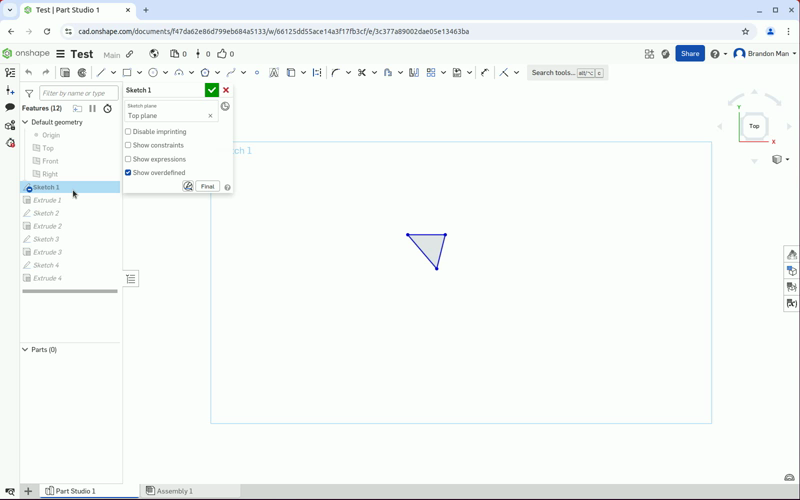
mouse_move(229, 92)
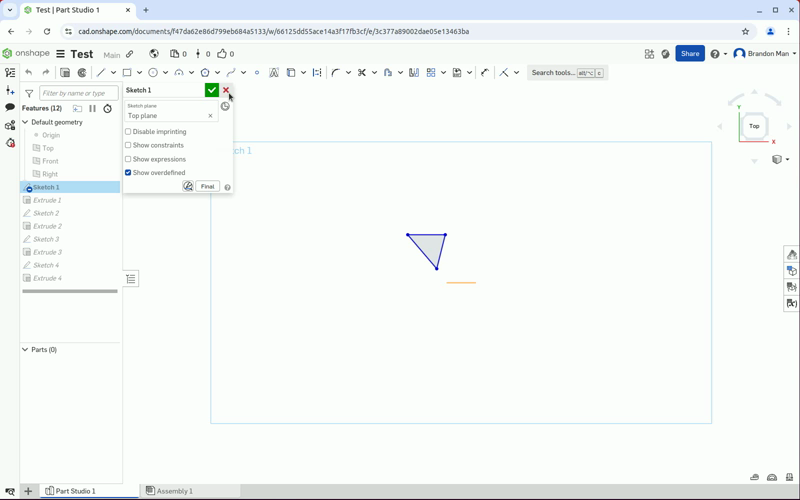
click(229, 92)
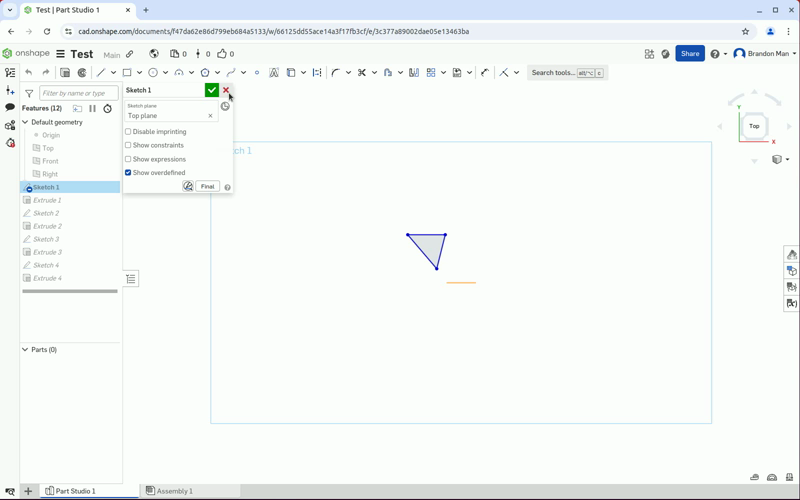
key(shift+s)
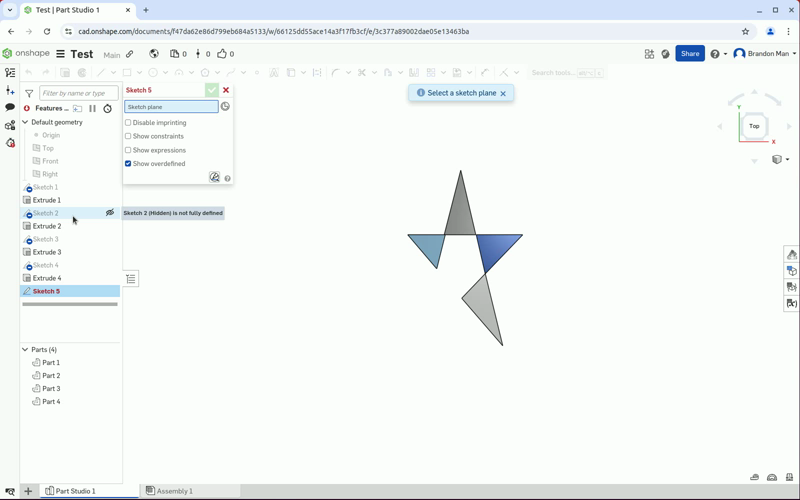
scroll(3)
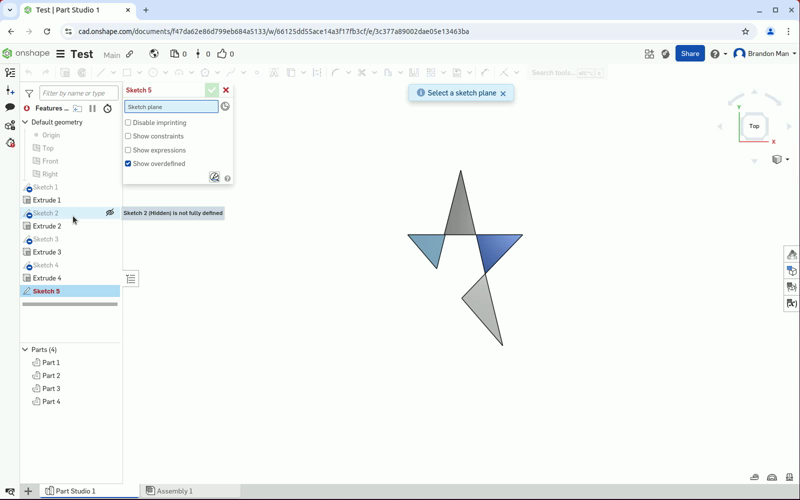
mouse_move(73, 150)
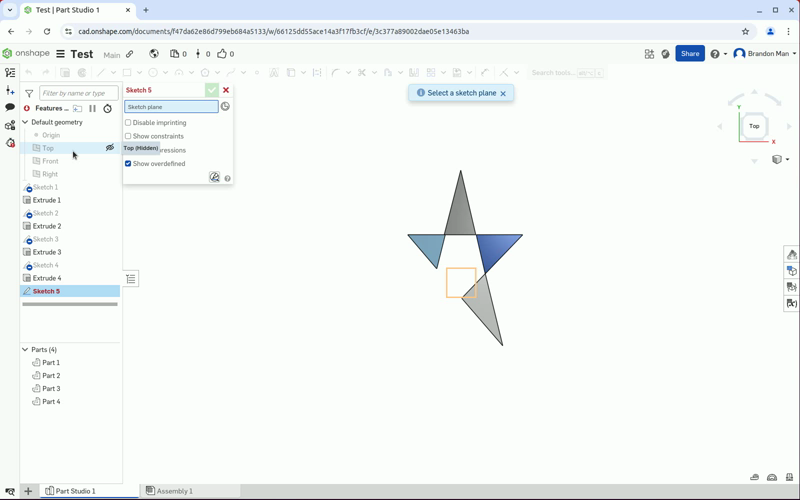
click(73, 150)
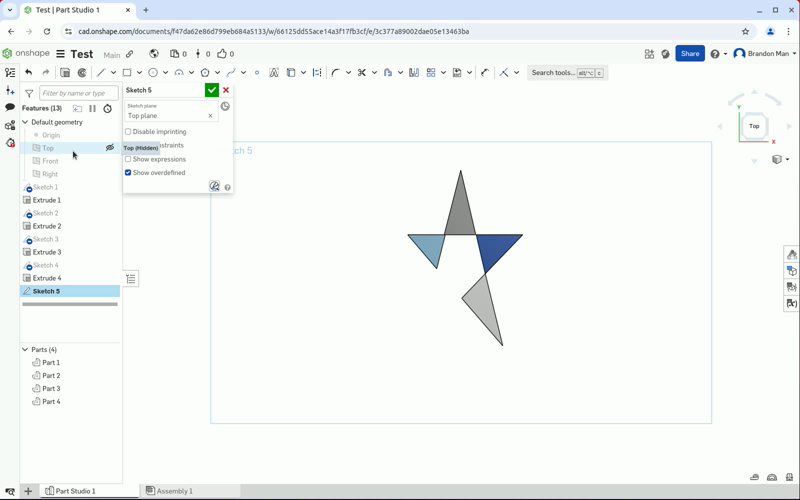
mouse_move(73, 352)
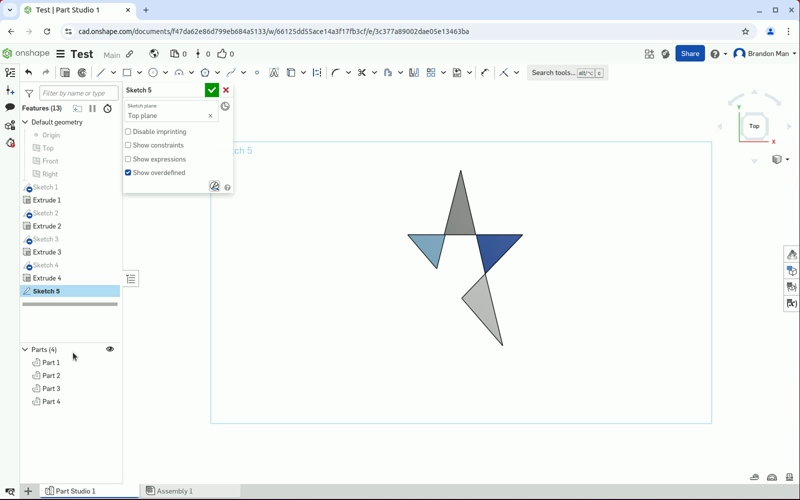
key(y)
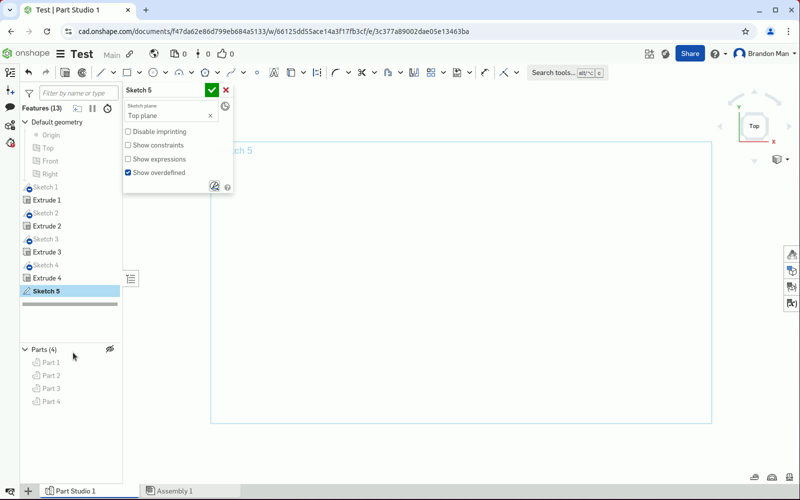
key(l)
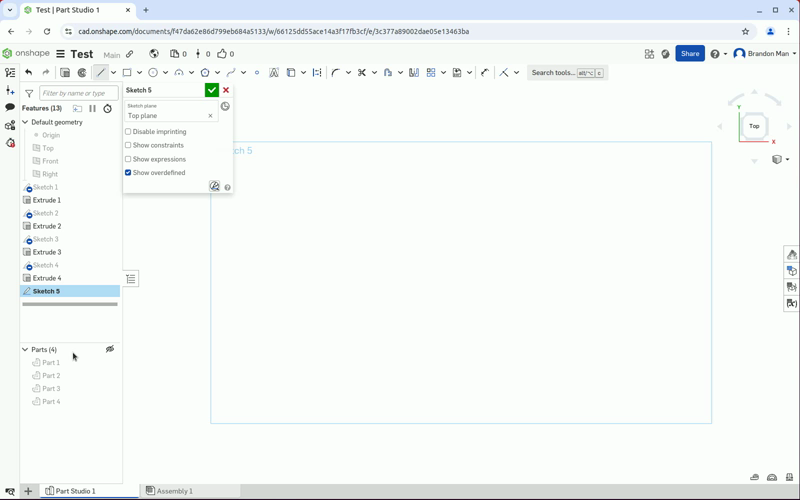
key_down(shift)
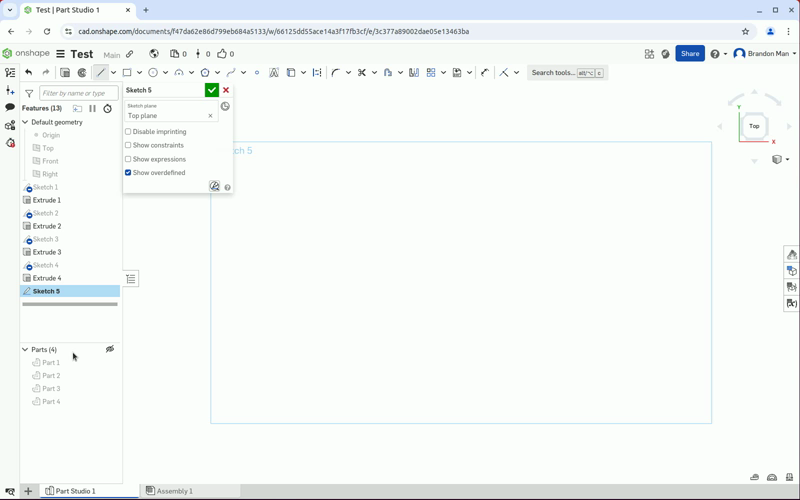
mouse_move(417, 345)
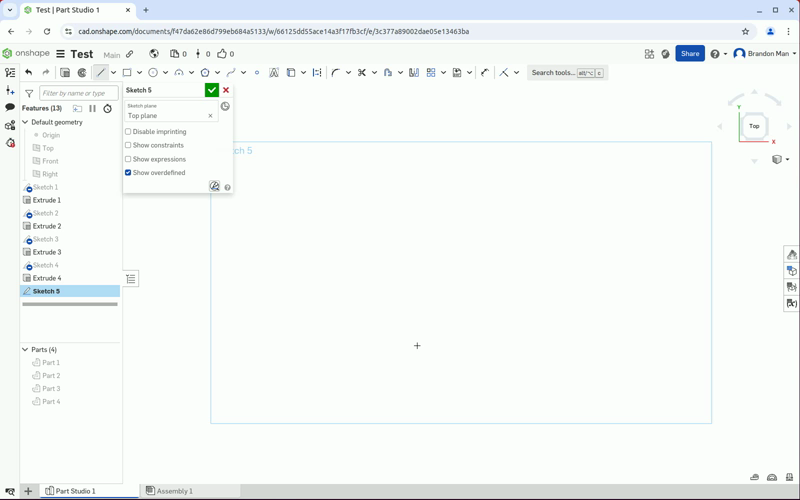
click(417, 345)
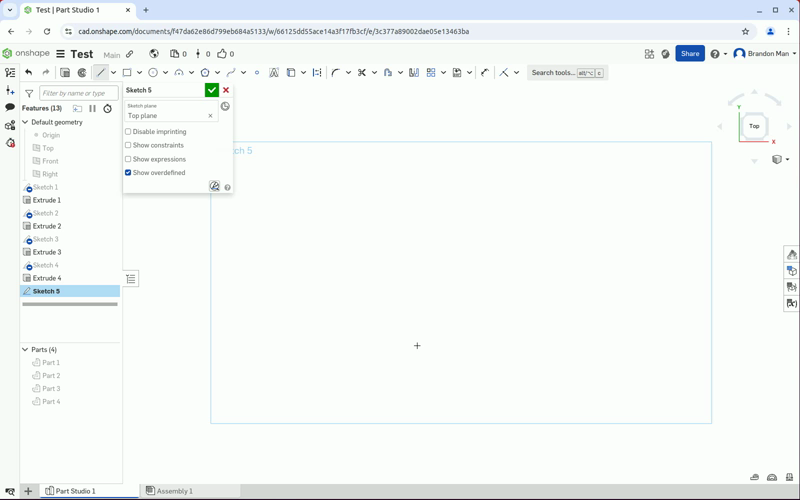
key_up(shift)
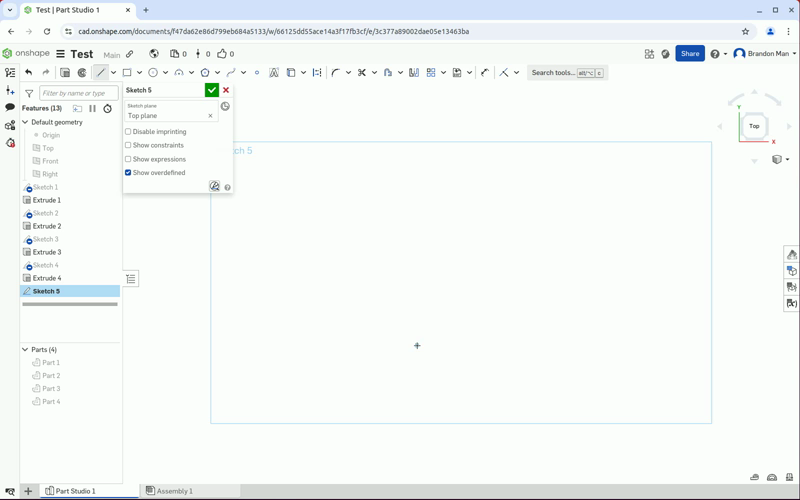
key_down(shift)
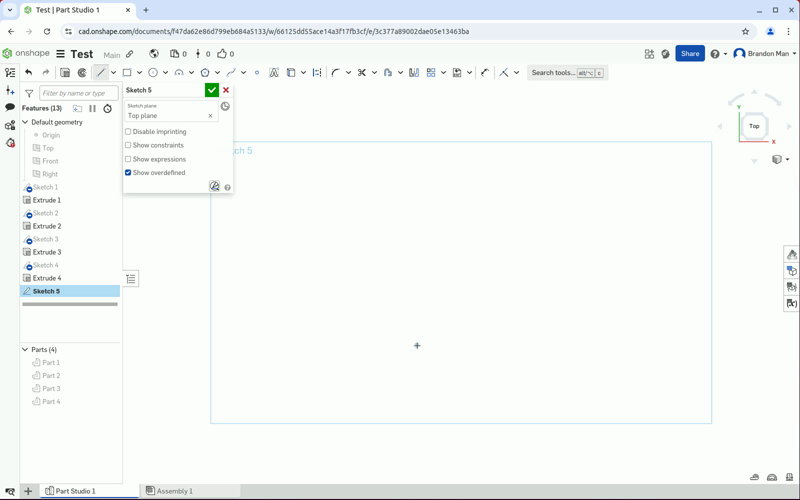
mouse_move(462, 297)
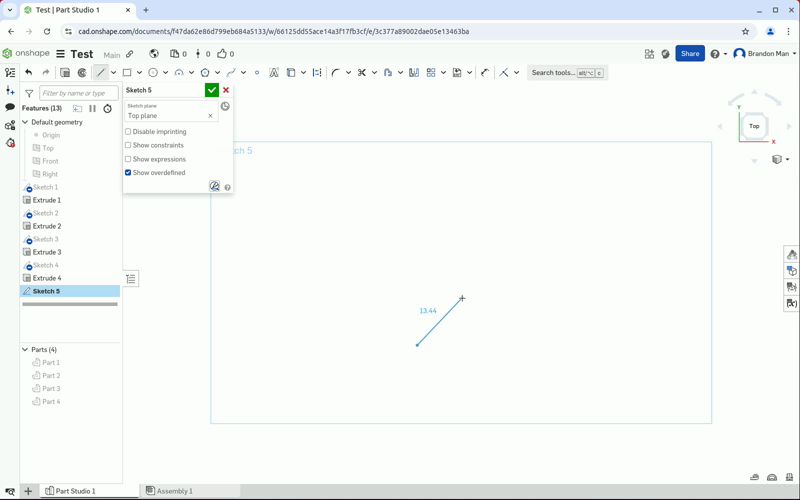
click(462, 297)
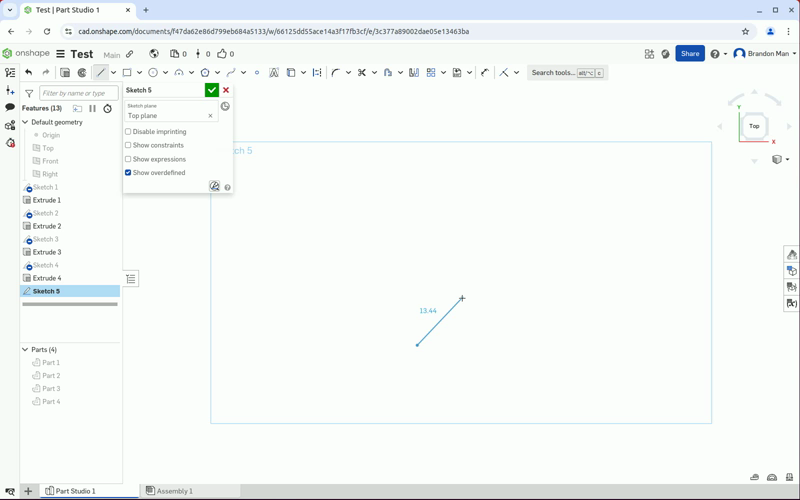
key_up(shift)
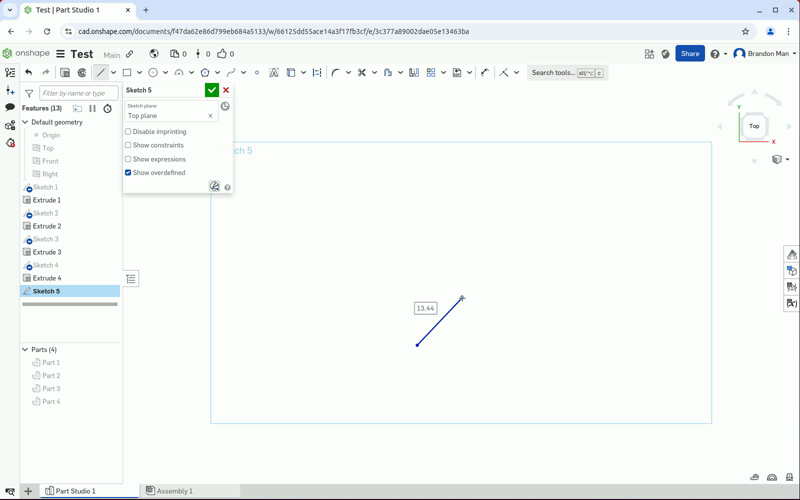
key_down(shift)
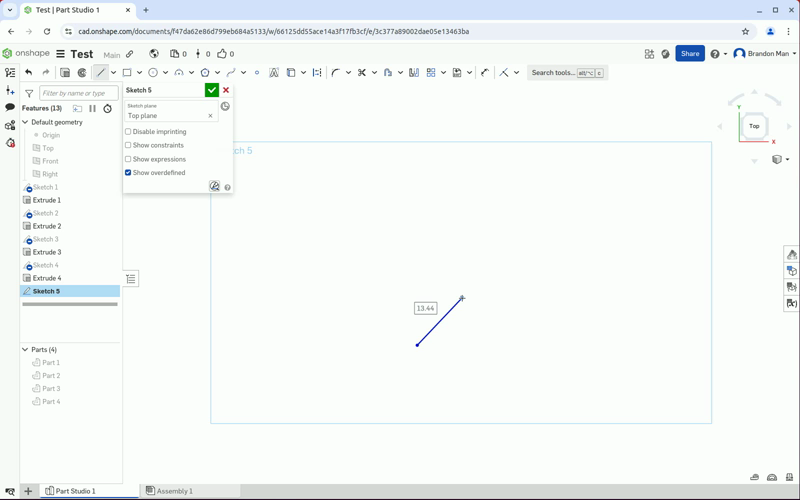
mouse_move(492, 297)
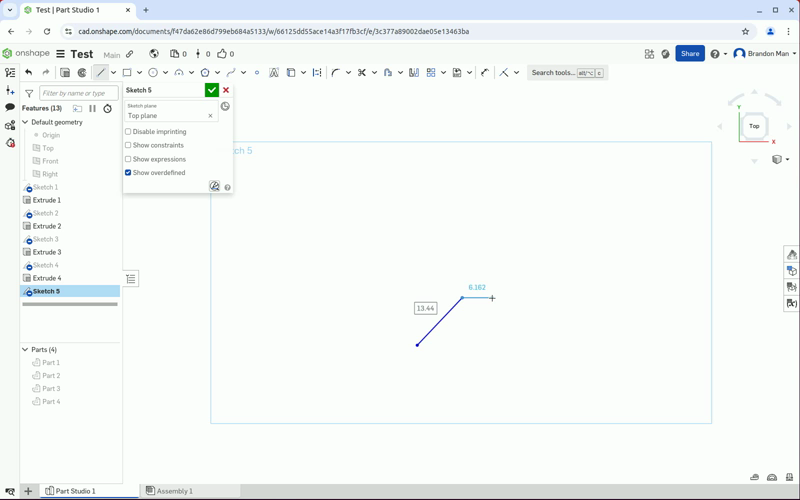
mouse_move(437, 267)
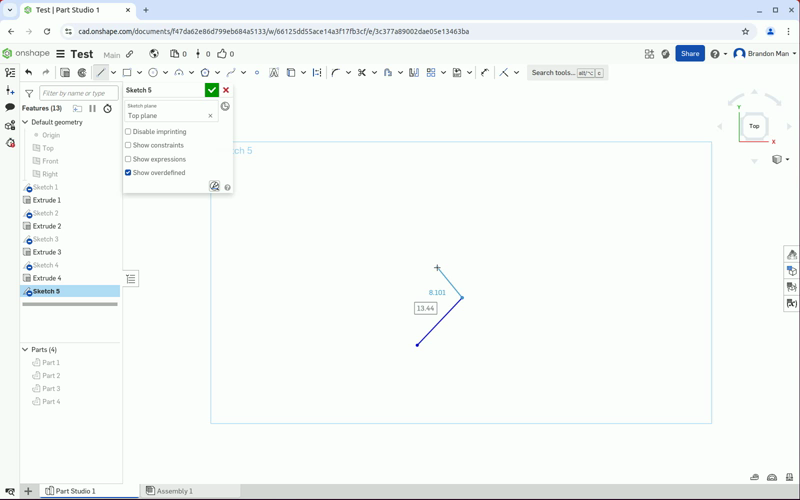
click(437, 267)
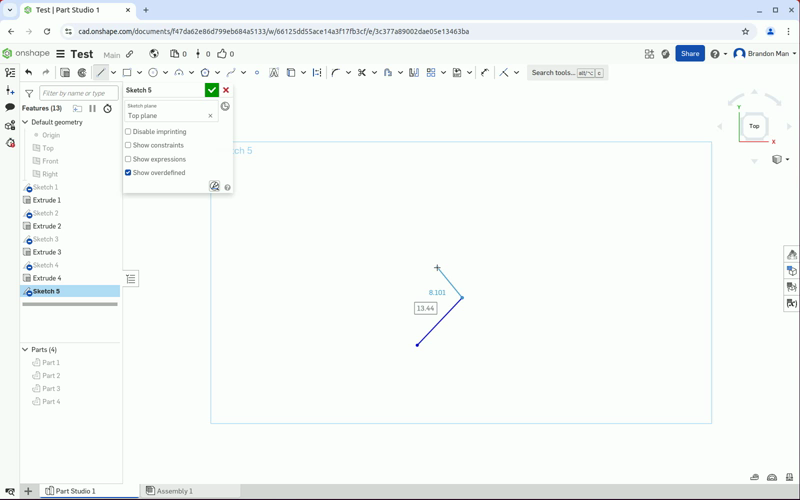
key_up(shift)
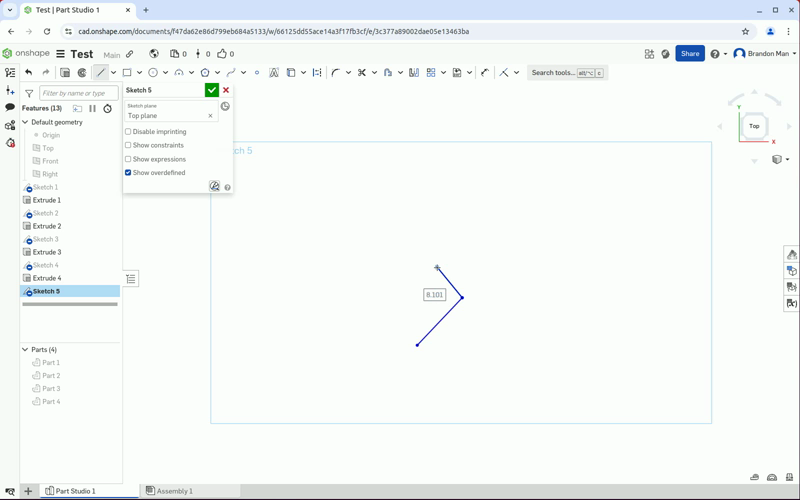
key_down(shift)
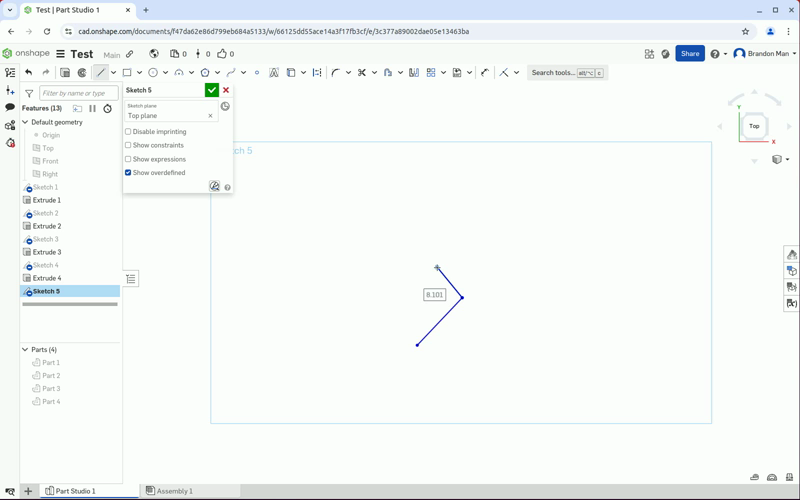
mouse_move(417, 345)
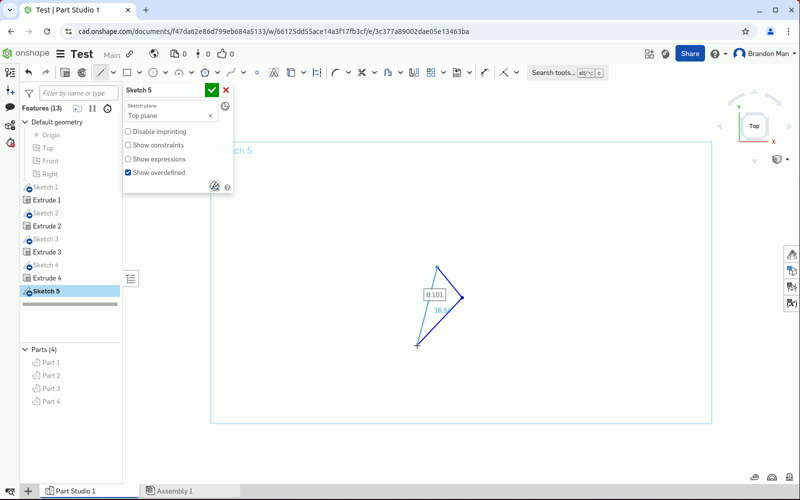
key_up(shift)
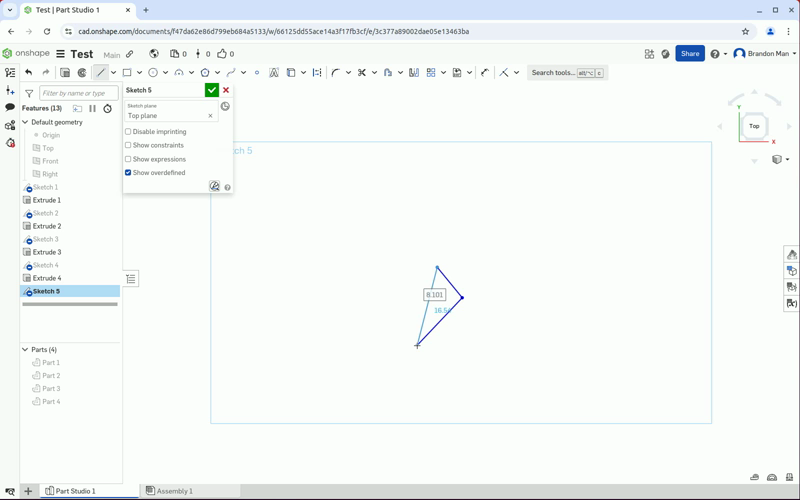
click(417, 345)
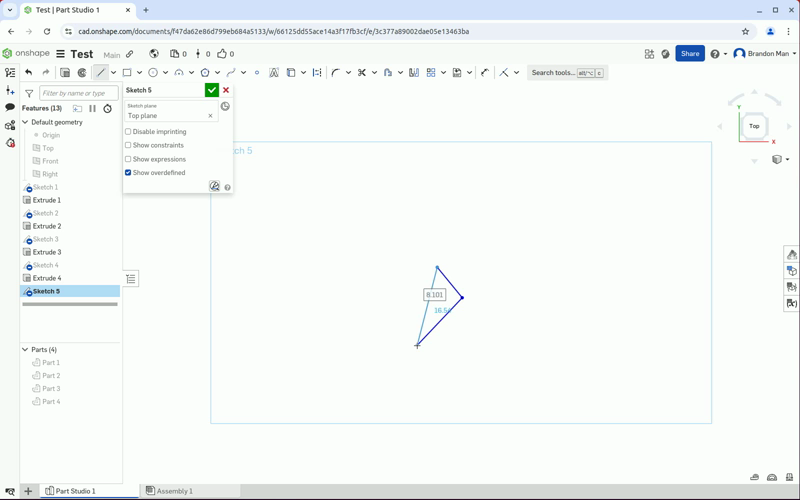
key(esc)
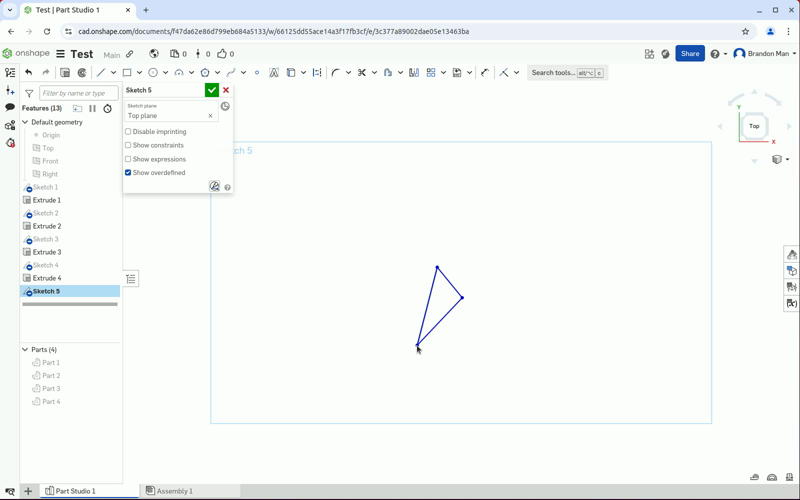
mouse_move(455, 301)
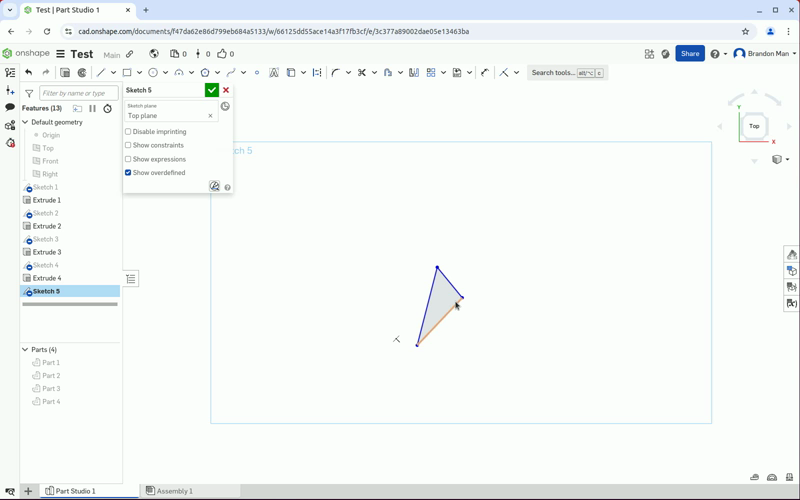
scroll(6)
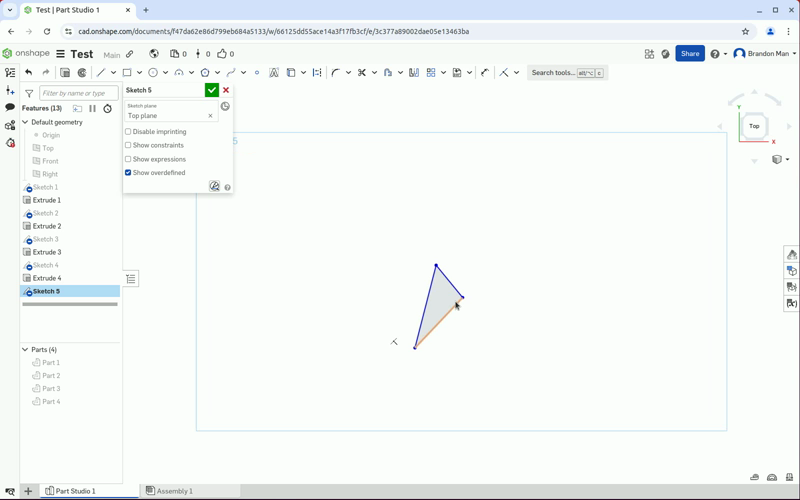
scroll(6)
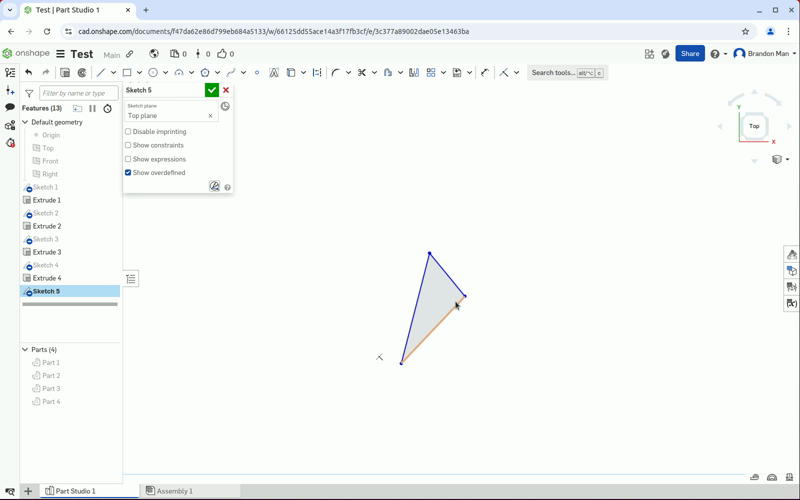
scroll(6)
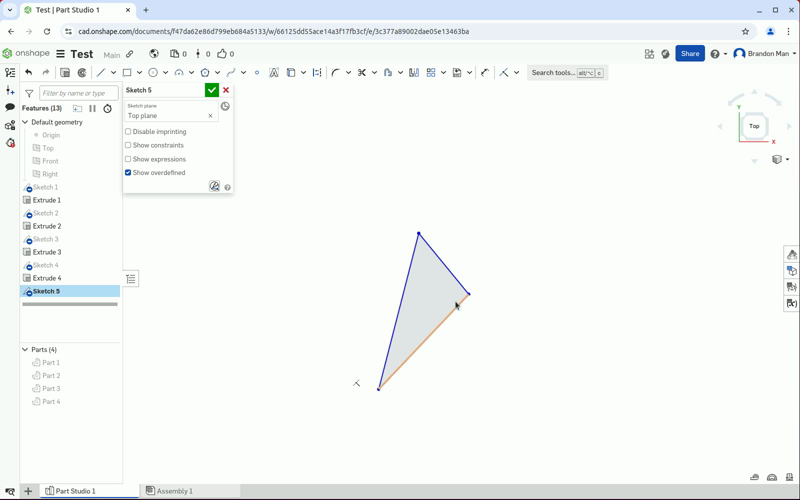
scroll(6)
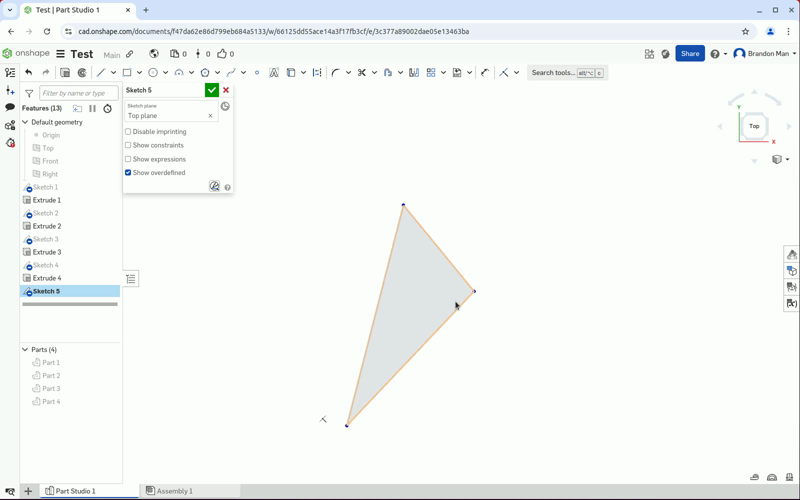
scroll(6)
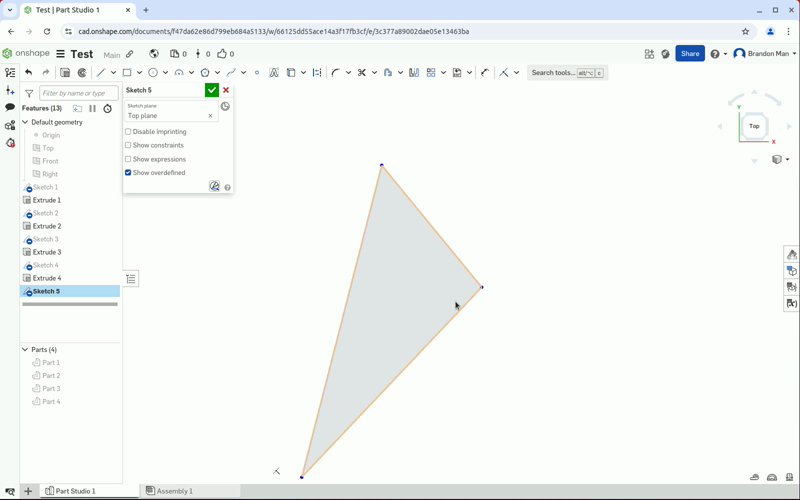
scroll(6)
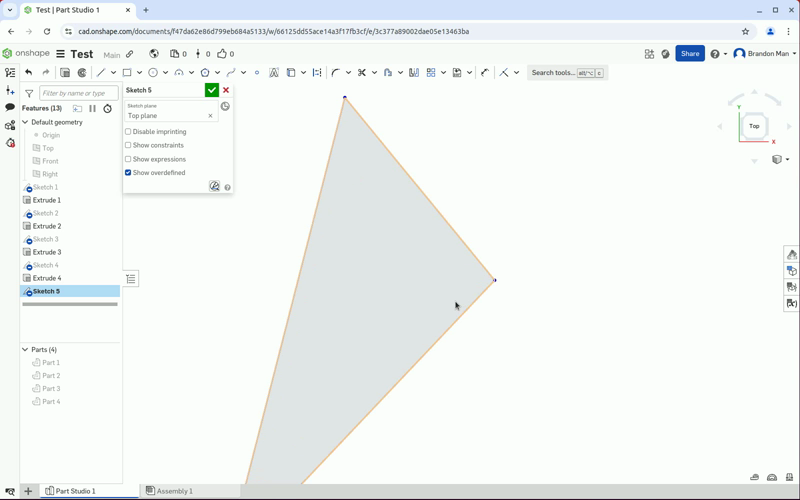
scroll(6)
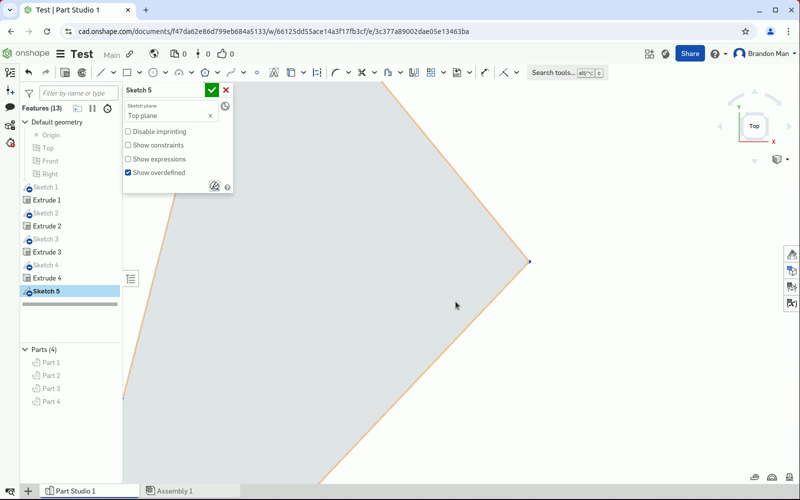
click(455, 301)
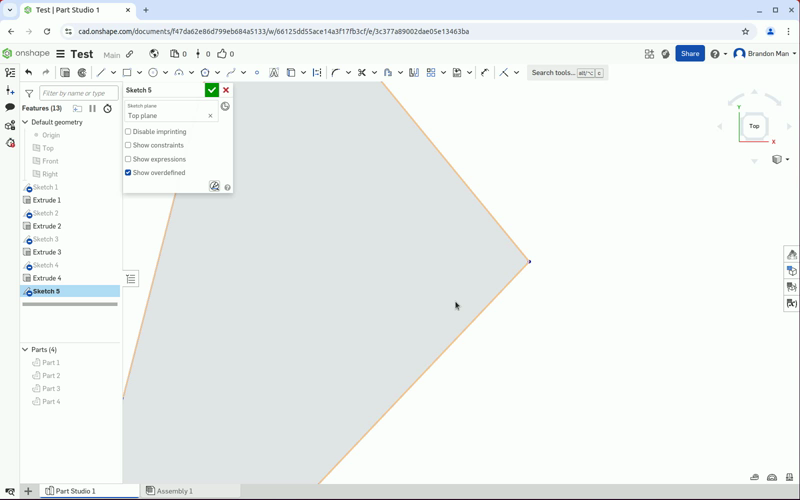
scroll(-6)
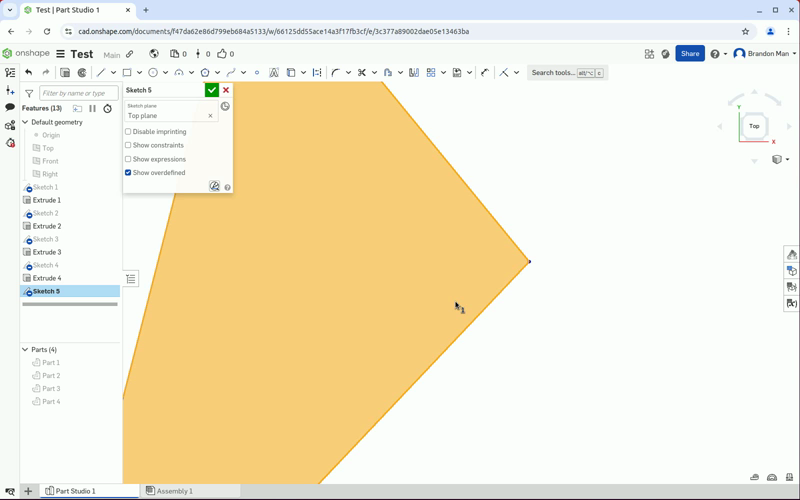
scroll(-6)
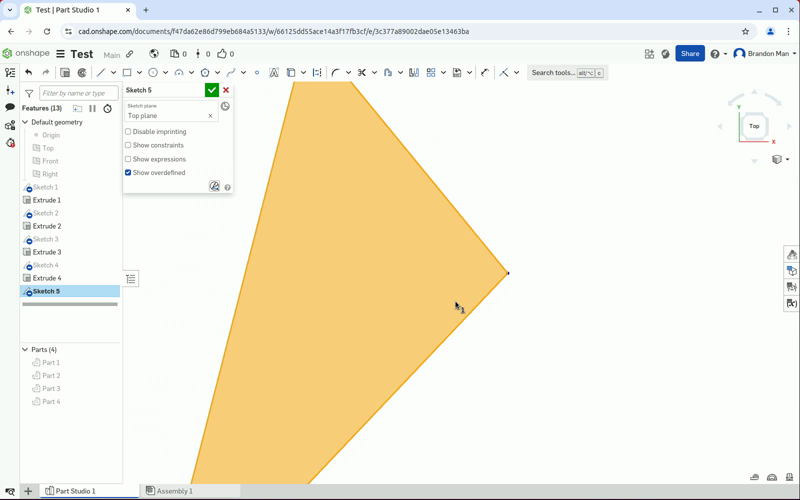
scroll(-6)
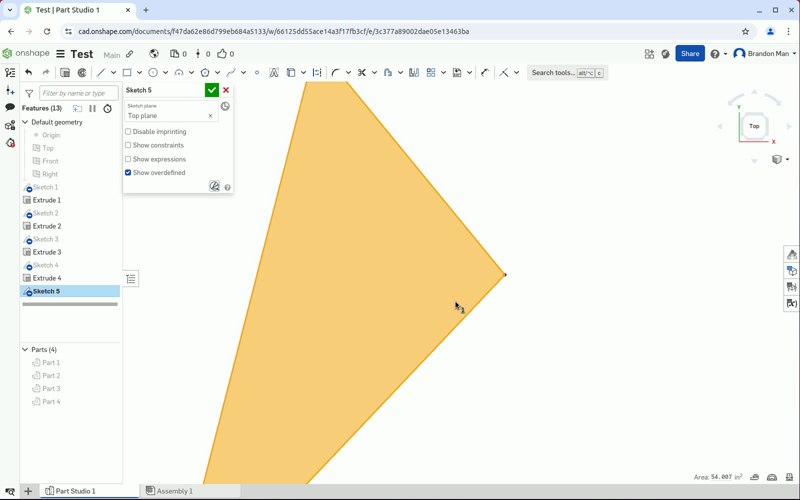
scroll(-6)
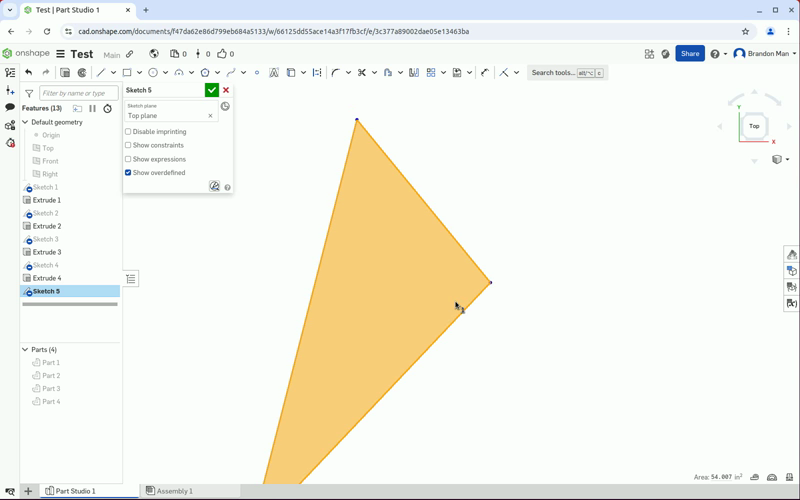
scroll(-6)
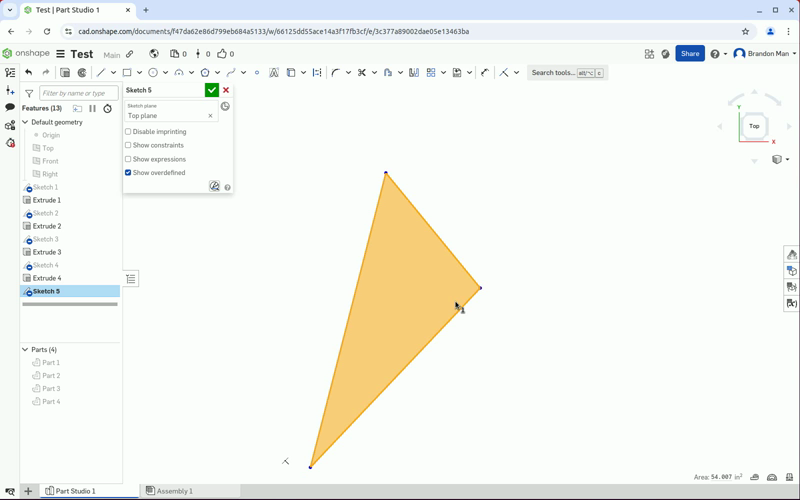
scroll(-6)
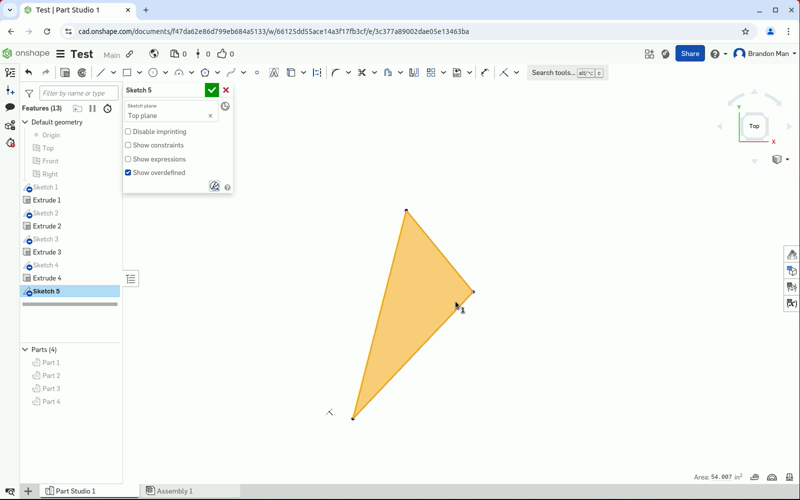
scroll(-6)
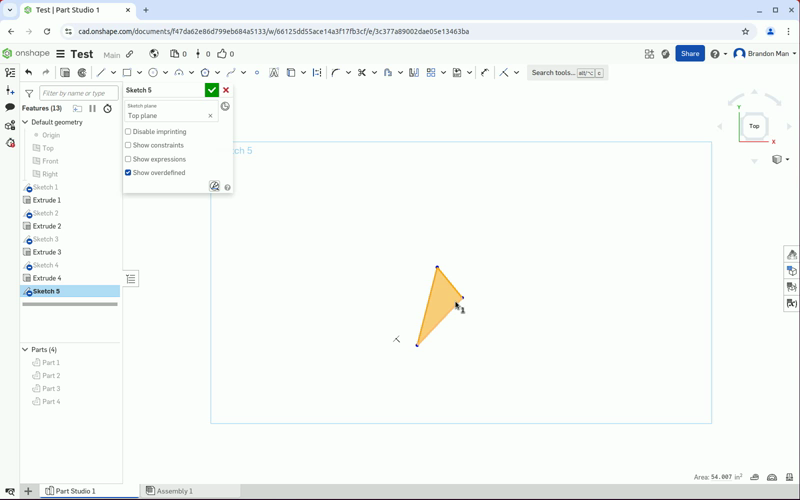
mouse_move(73, 352)
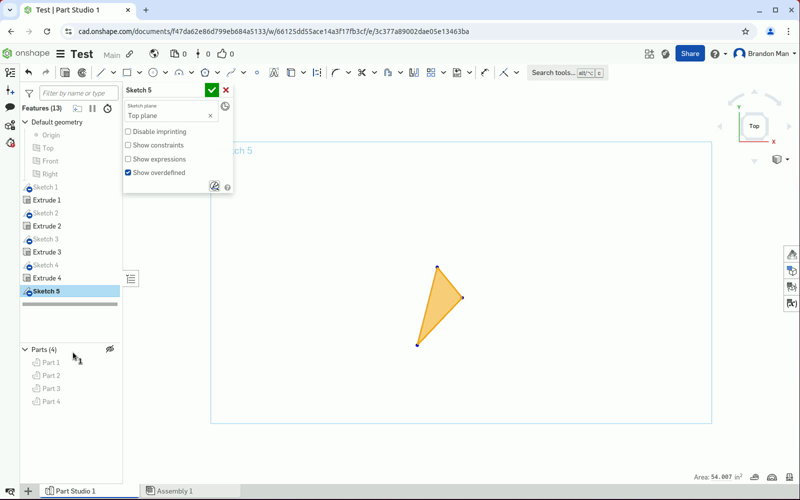
key(shift+y)
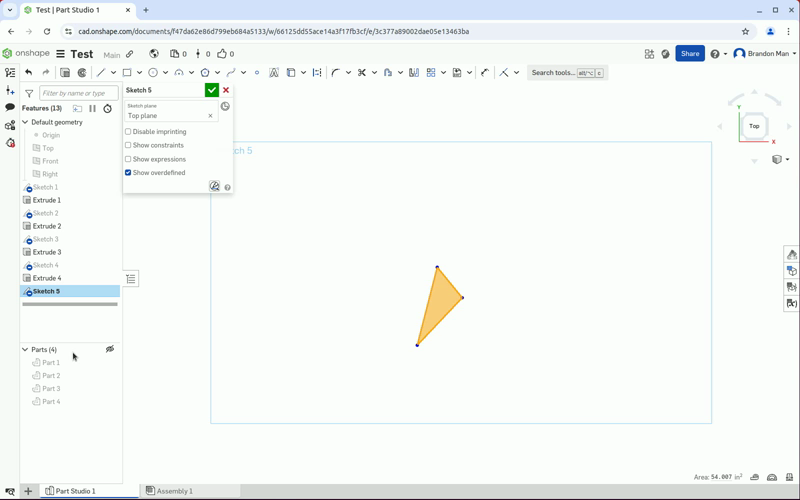
key(shift+e)
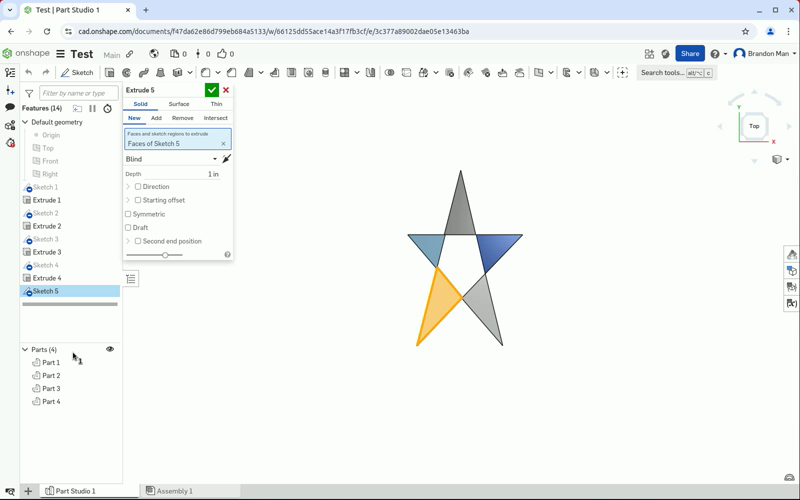
mouse_move(143, 106)
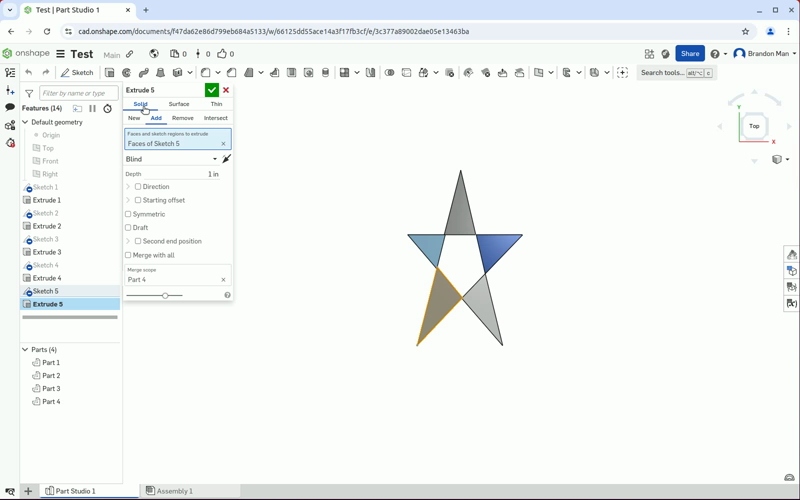
click(143, 106)
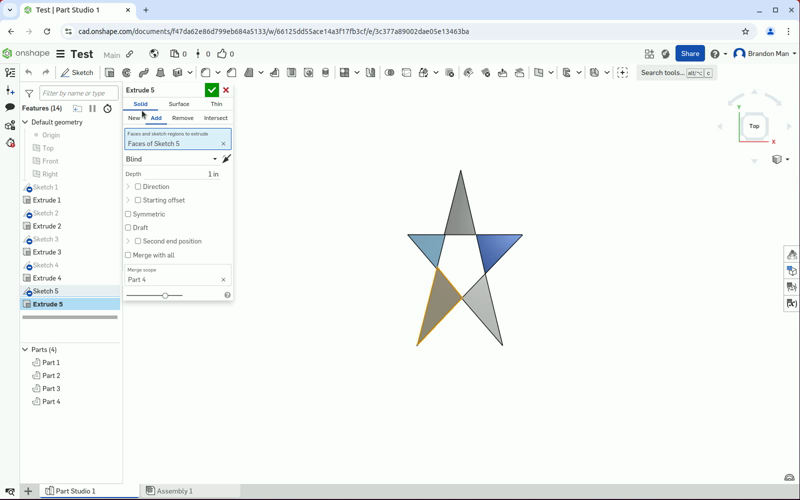
mouse_move(137, 120)
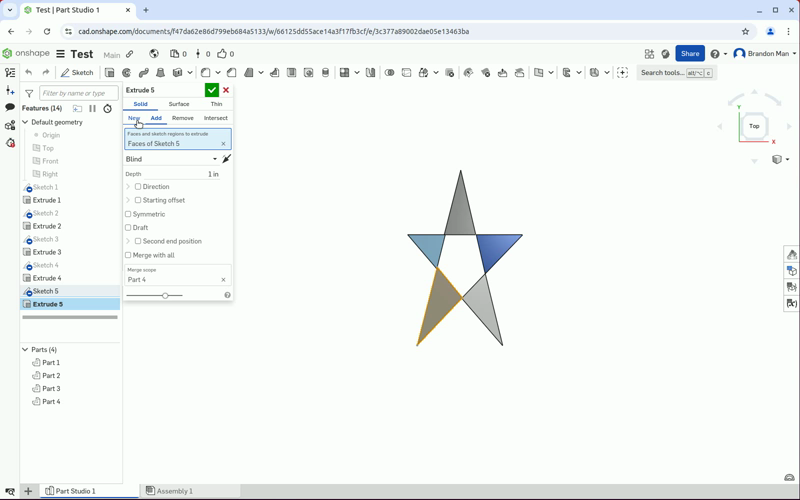
click(137, 120)
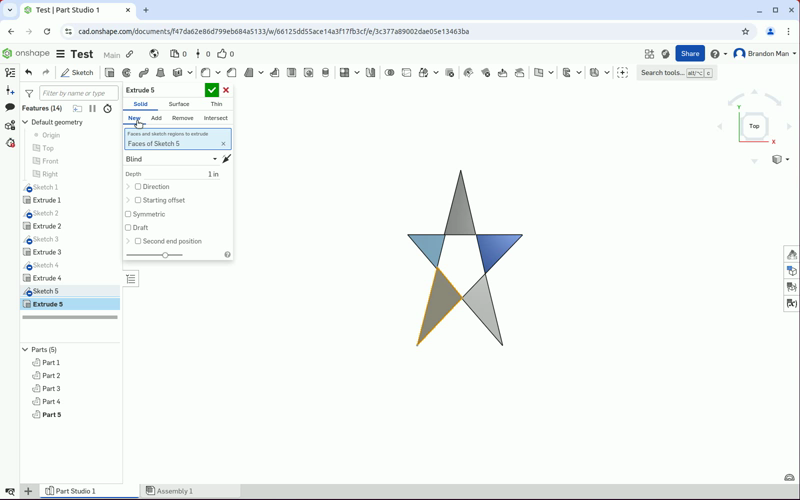
key(tab, 4)
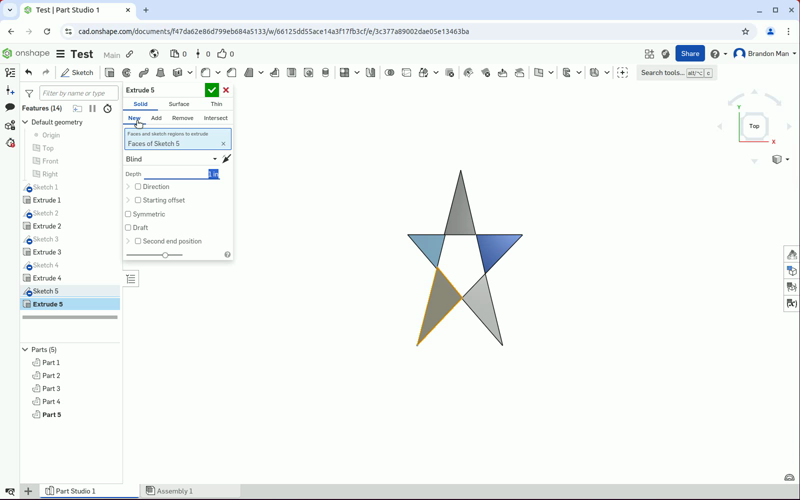
text(4.092)
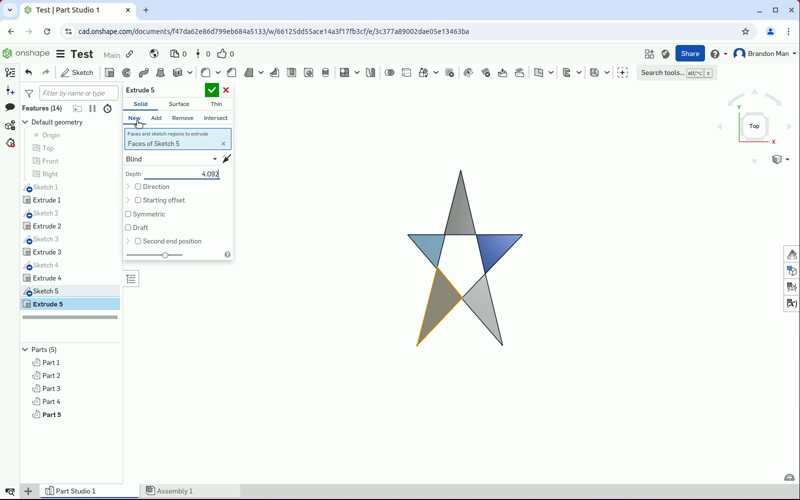
key(enter)
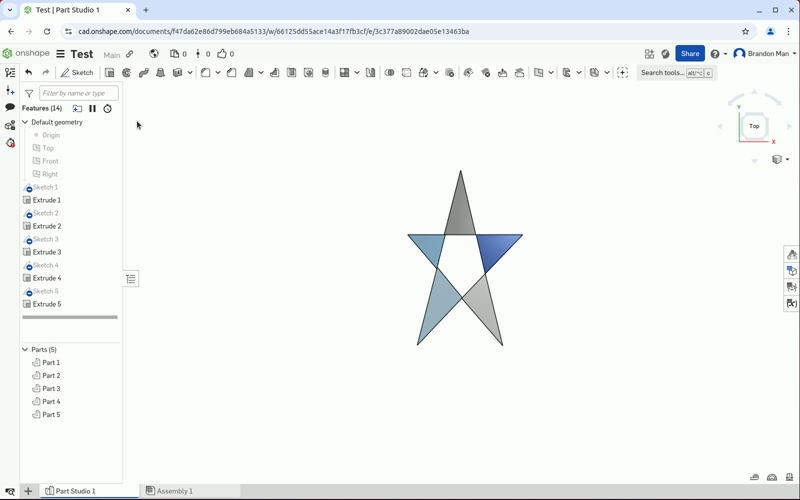
key(shift+h)
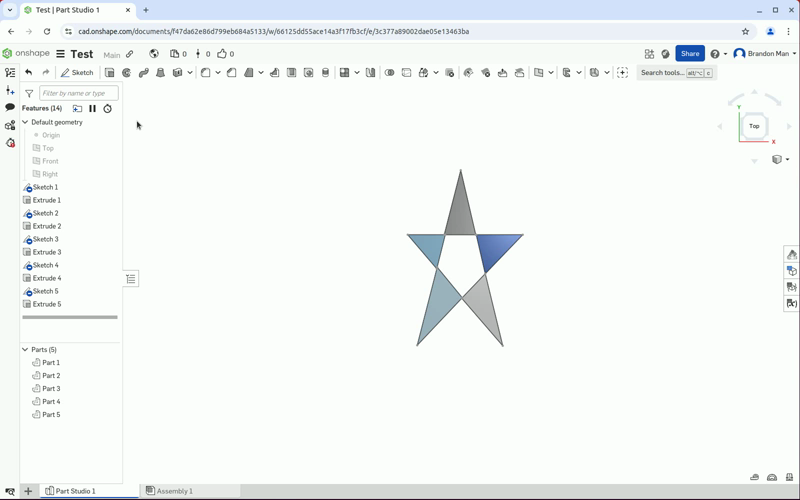
key(shift+h)
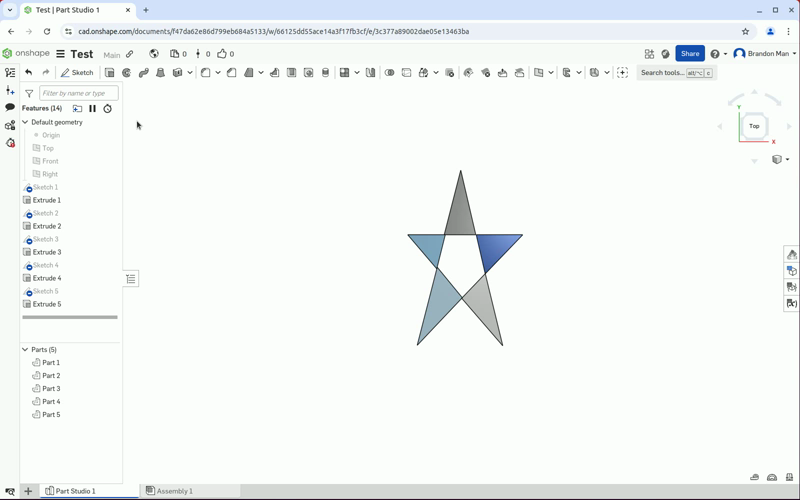
mouse_move(73, 189)
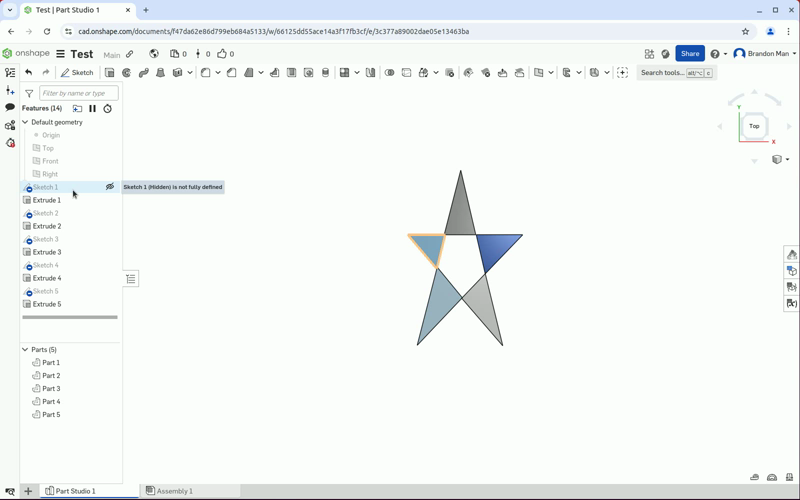
click(73, 189)
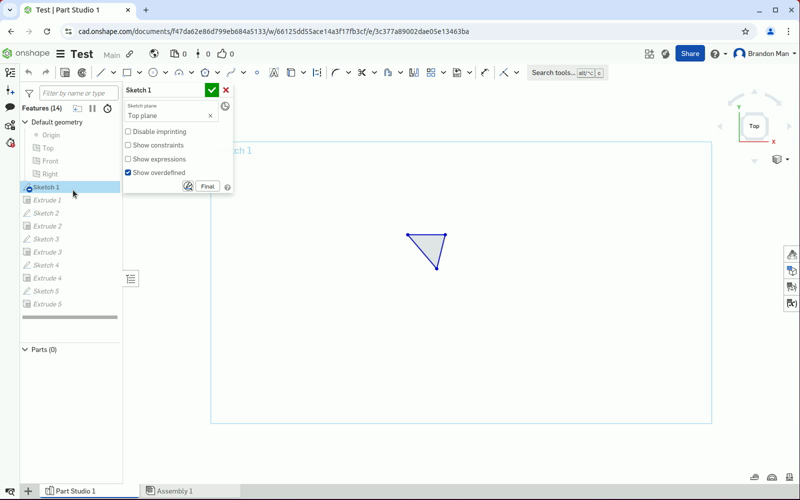
mouse_move(229, 92)
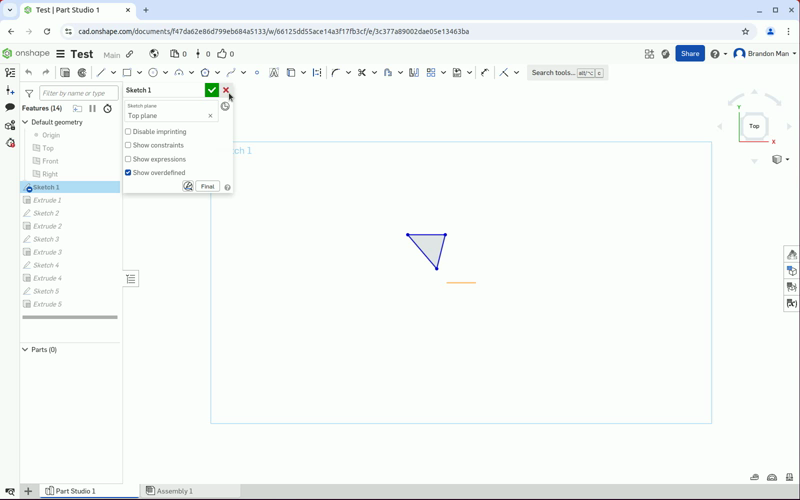
click(229, 92)
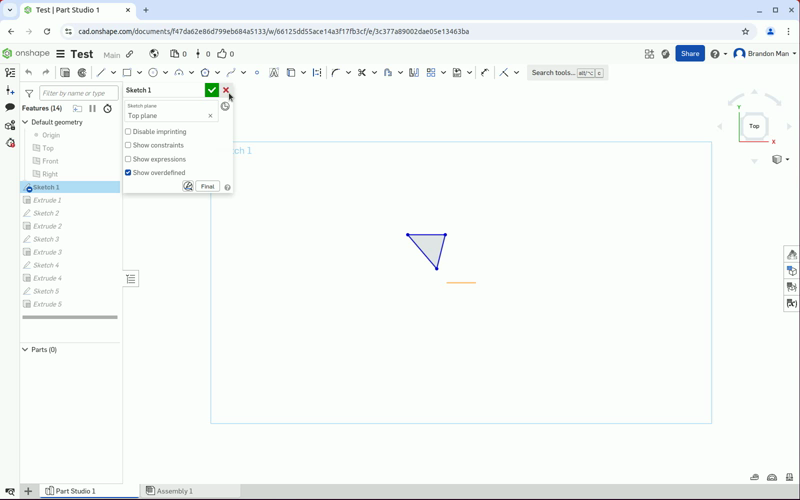
key(shift+s)
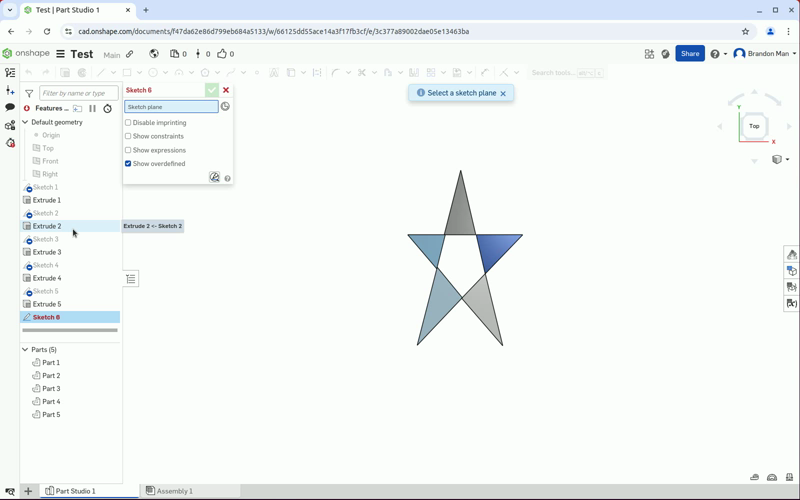
scroll(3)
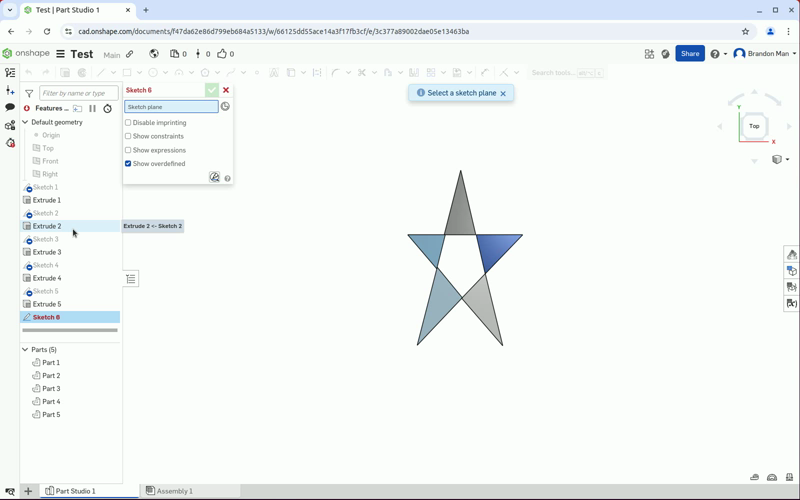
mouse_move(73, 150)
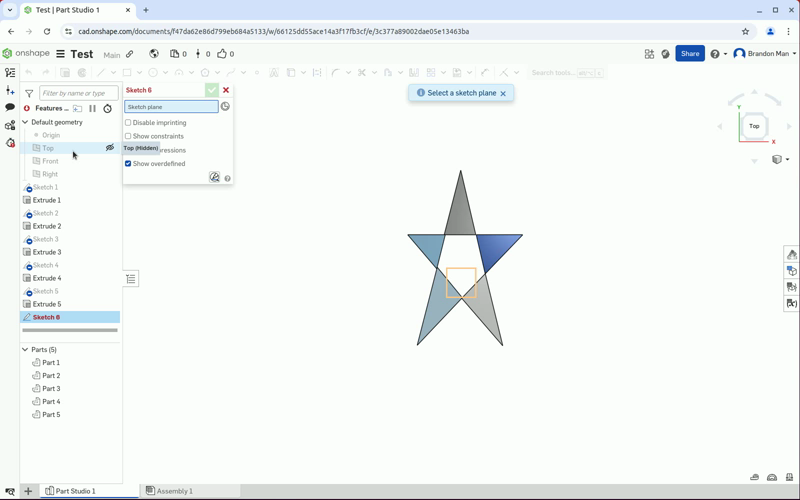
click(73, 150)
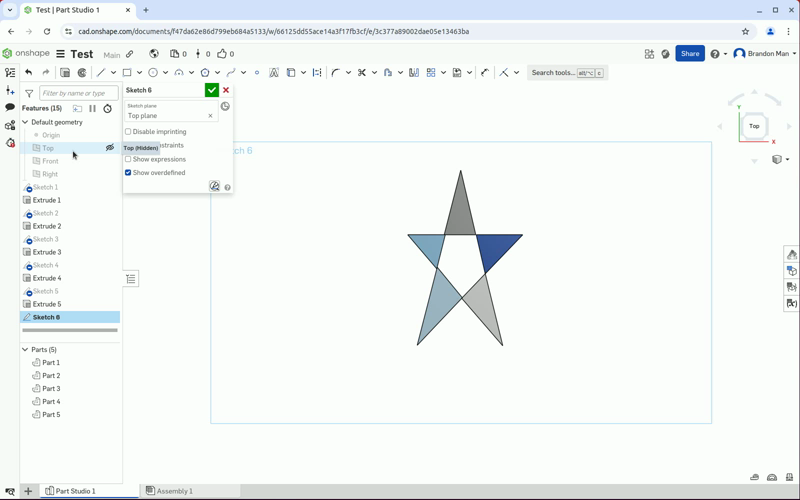
mouse_move(73, 352)
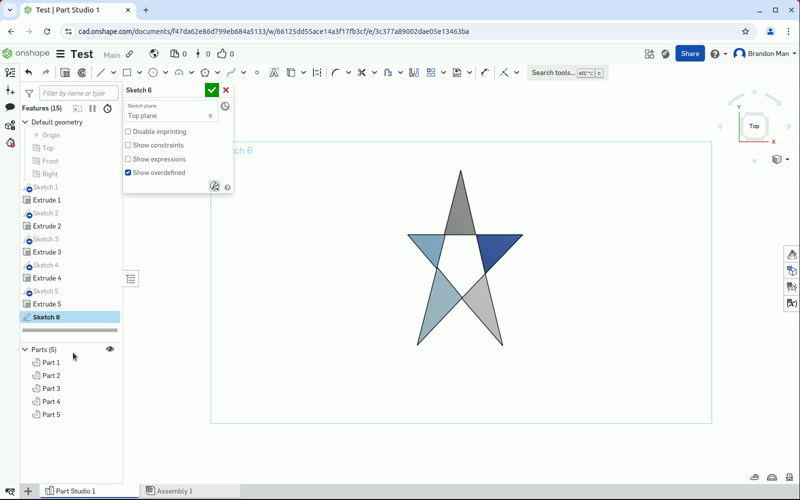
key(y)
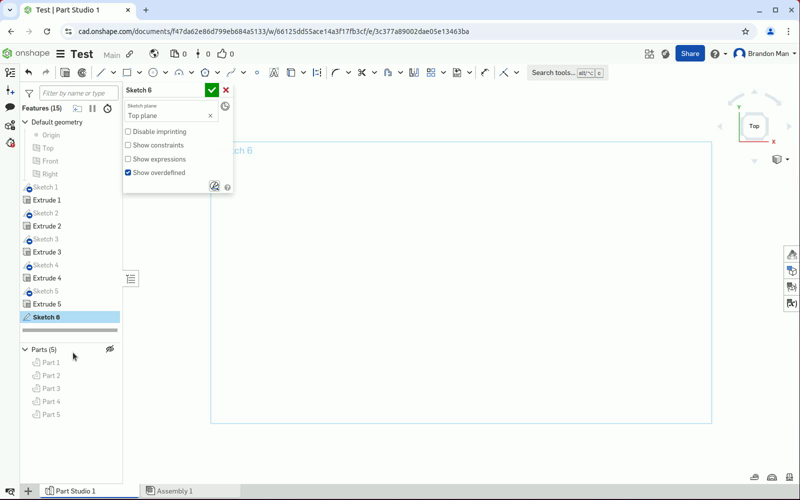
key(l)
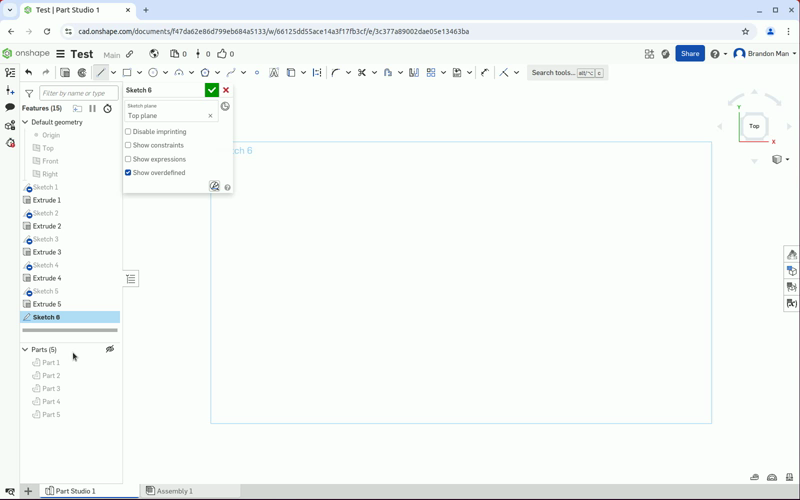
key_down(shift)
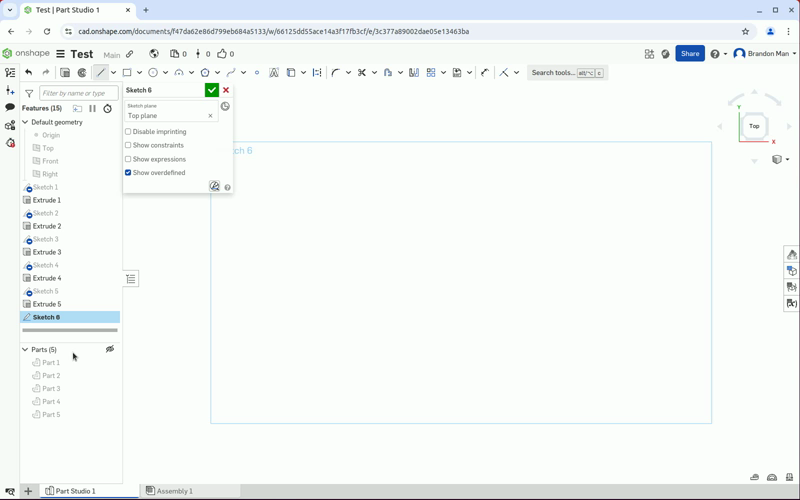
mouse_move(436, 267)
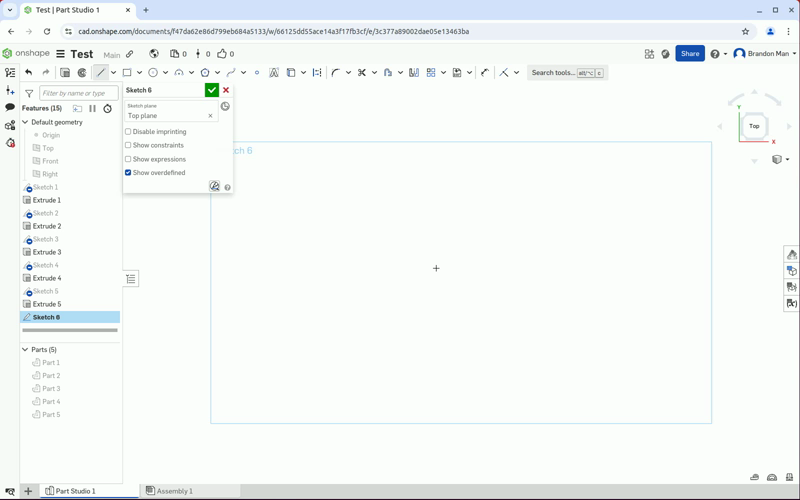
click(436, 267)
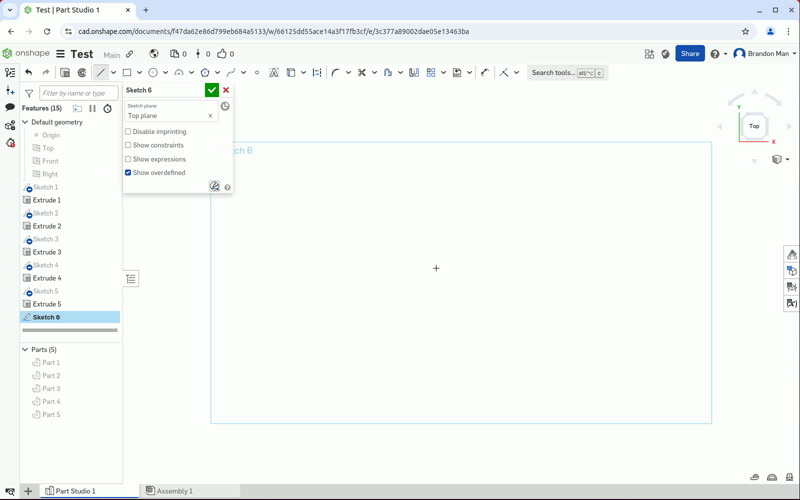
key_up(shift)
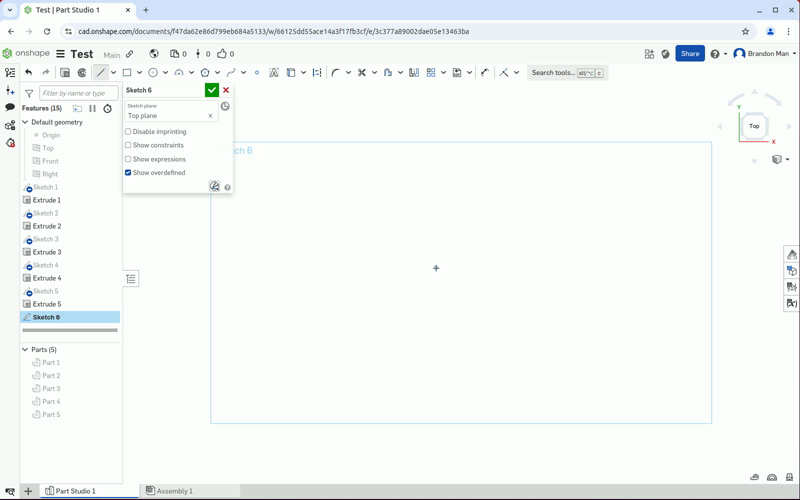
key_down(shift)
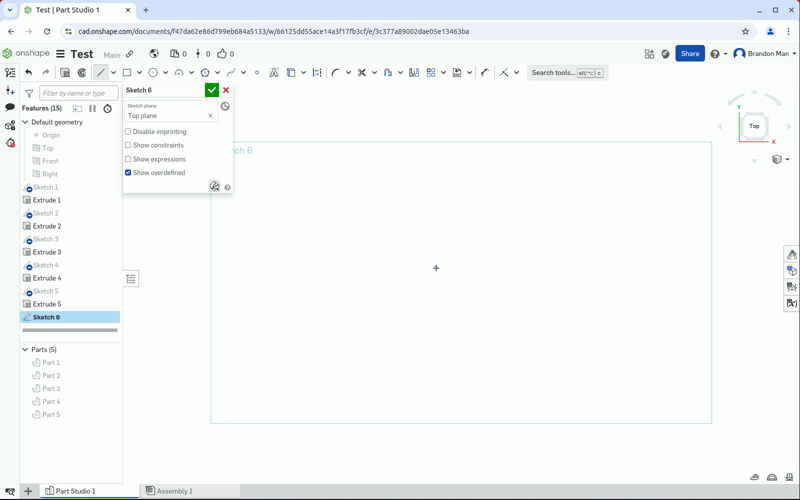
mouse_move(466, 267)
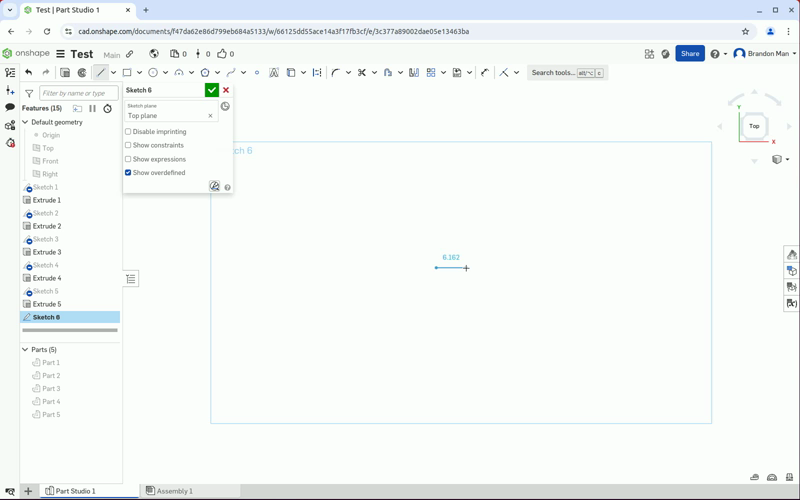
mouse_move(462, 298)
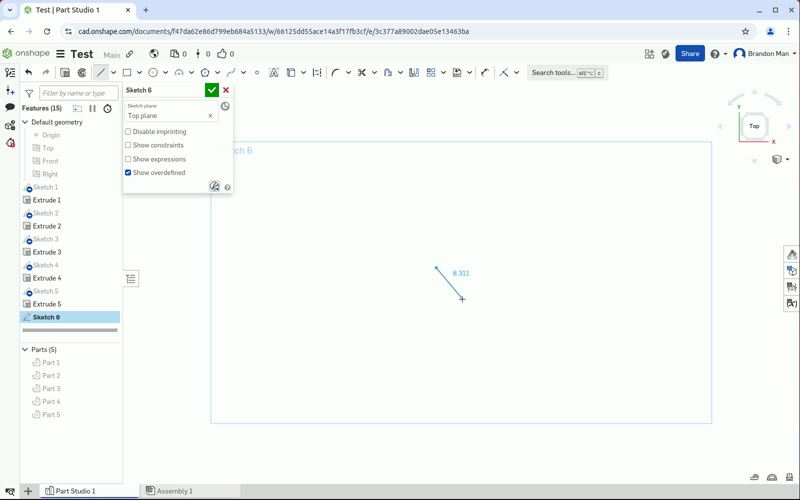
click(462, 298)
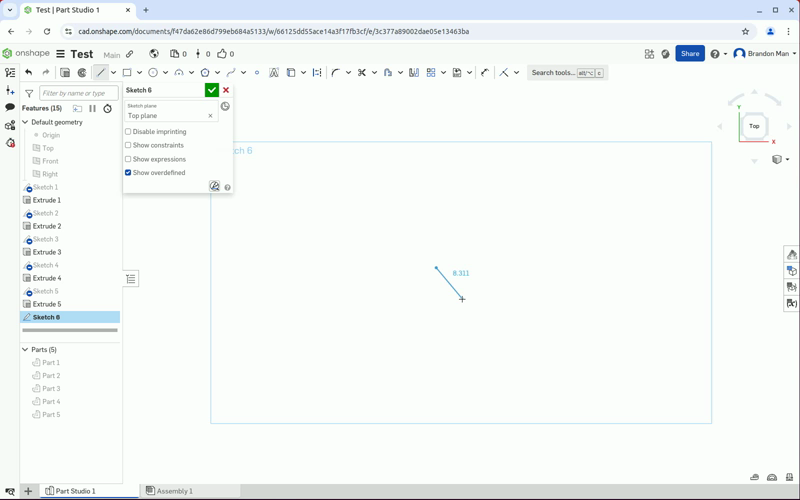
key_up(shift)
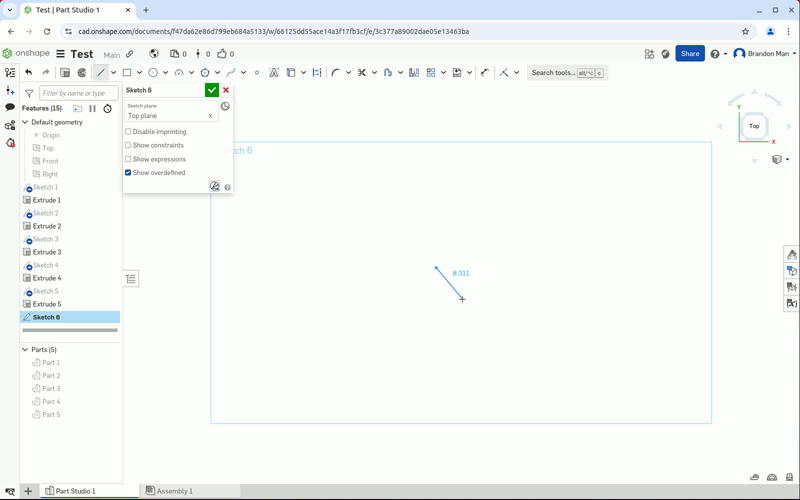
key_down(shift)
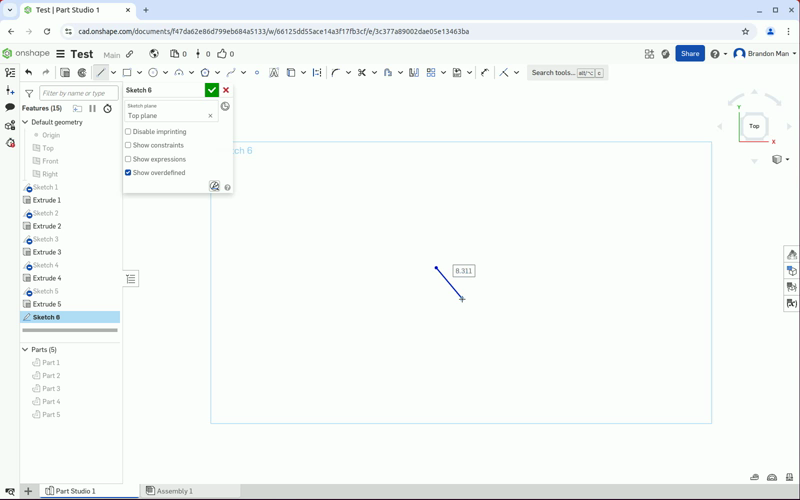
mouse_move(492, 298)
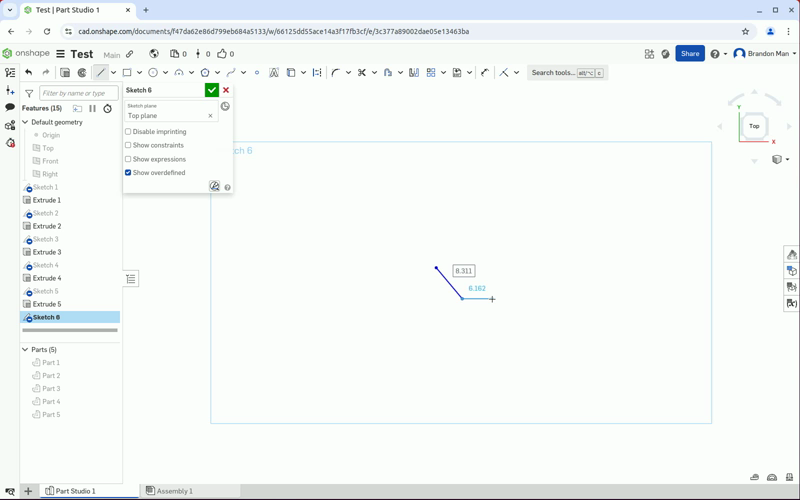
mouse_move(486, 273)
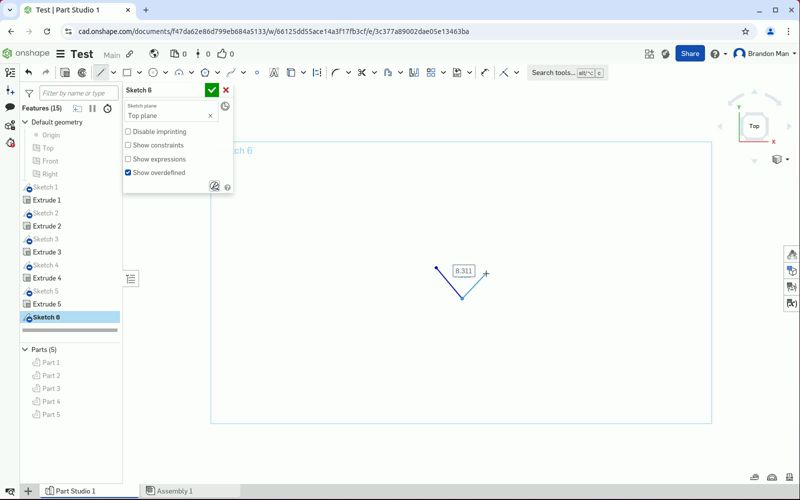
click(486, 273)
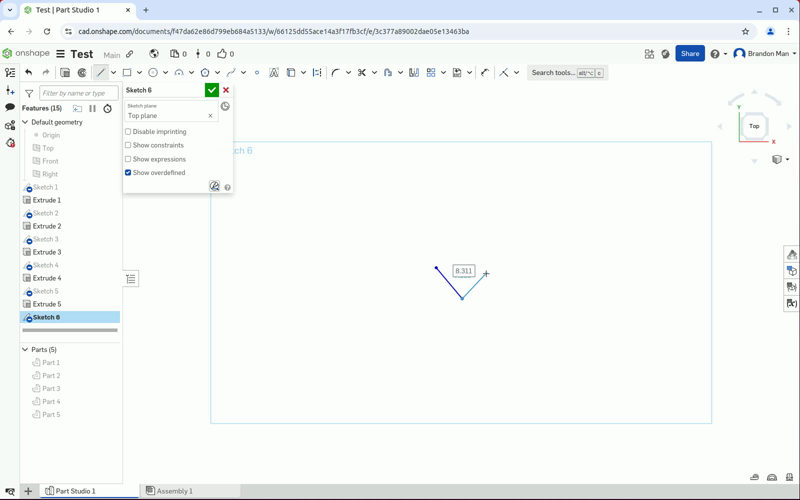
key_up(shift)
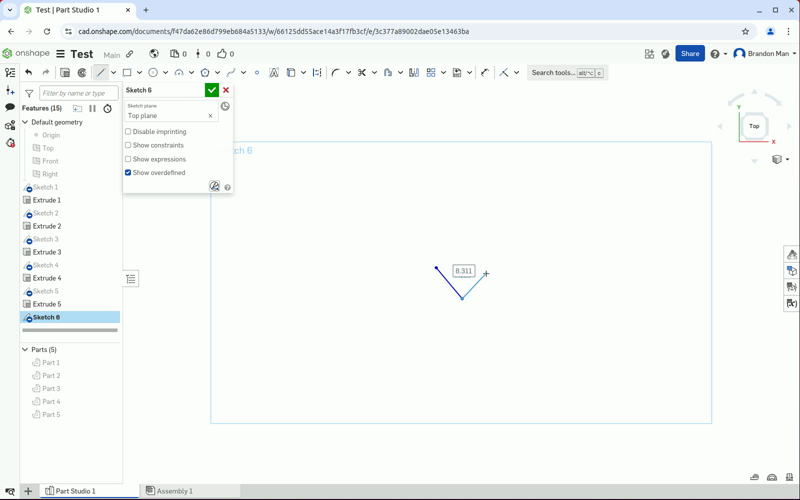
key_down(shift)
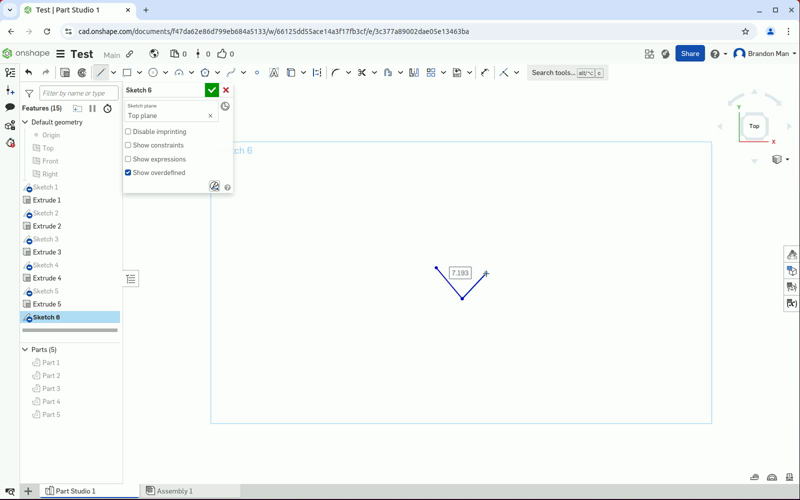
mouse_move(516, 273)
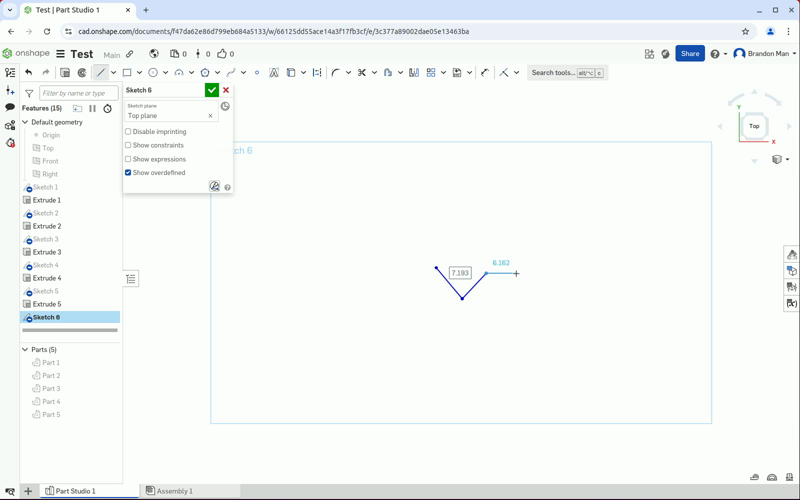
mouse_move(476, 234)
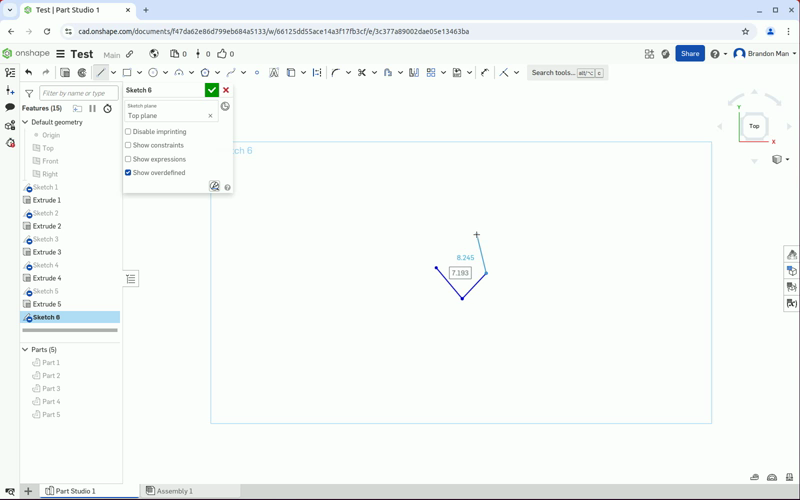
click(476, 234)
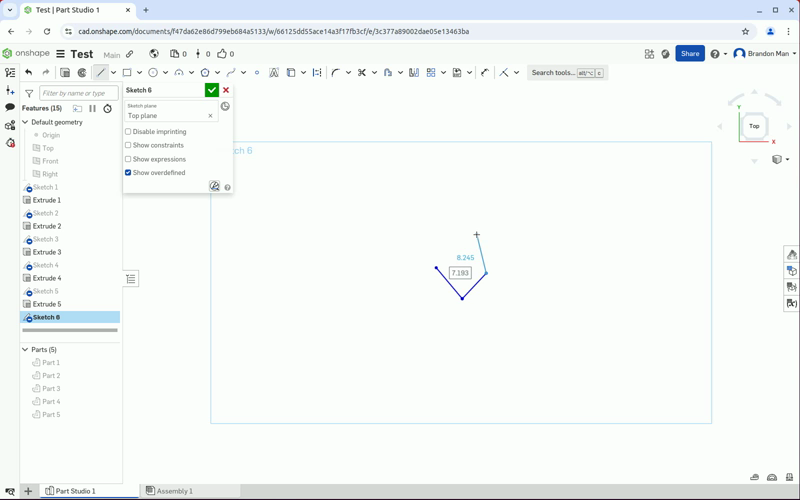
key_up(shift)
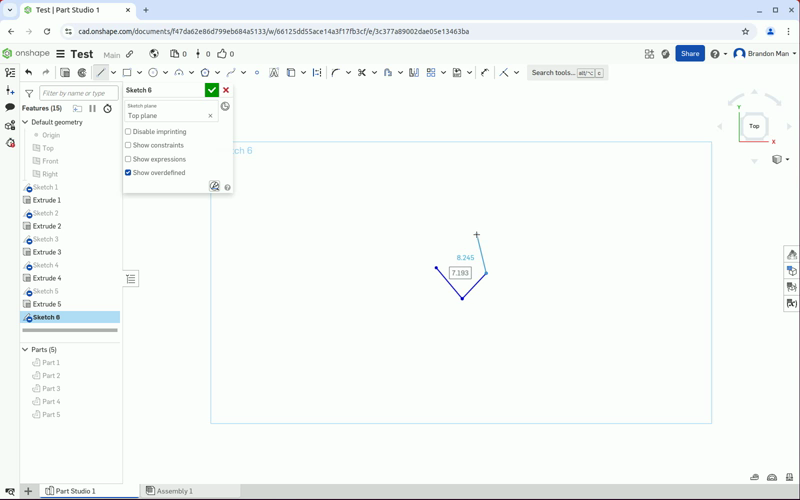
key_down(shift)
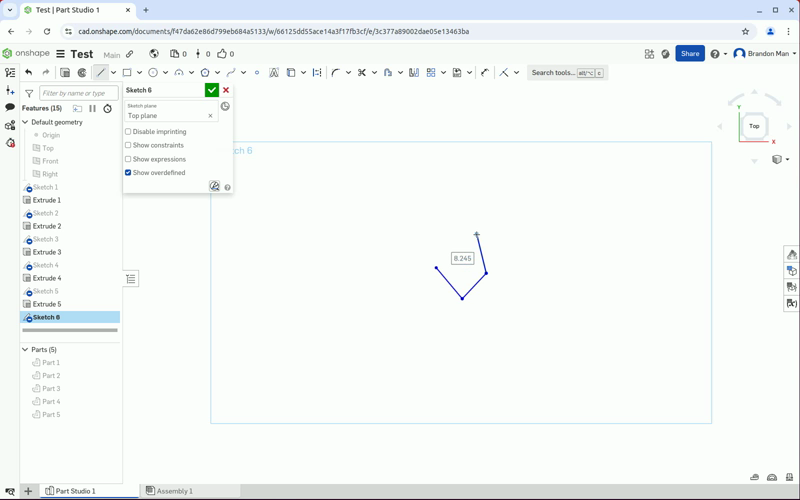
mouse_move(506, 234)
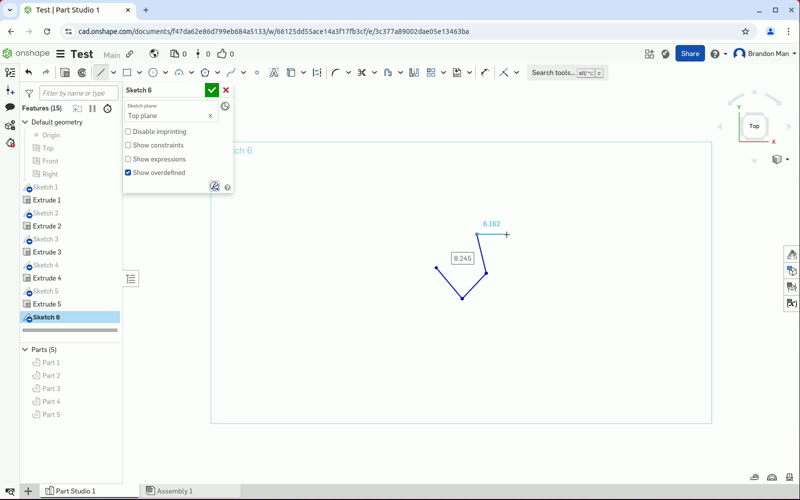
mouse_move(444, 234)
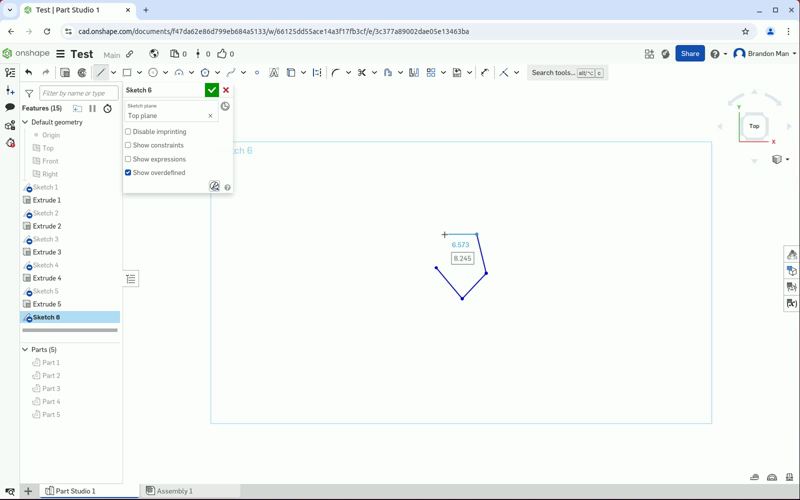
click(444, 234)
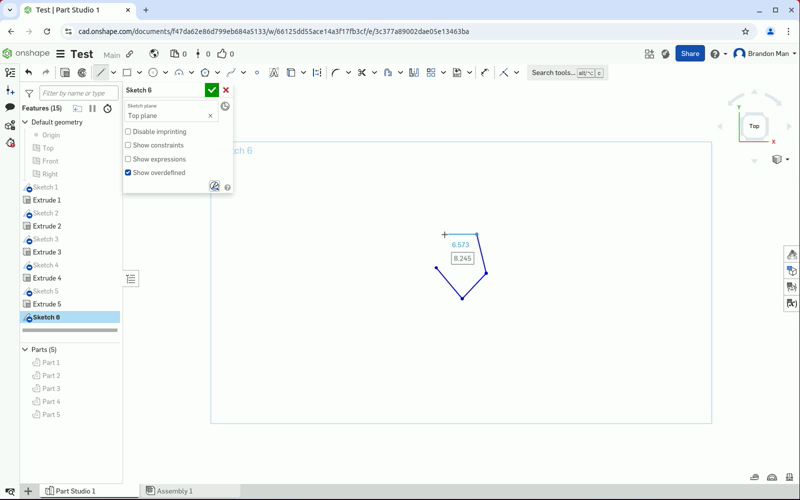
key_up(shift)
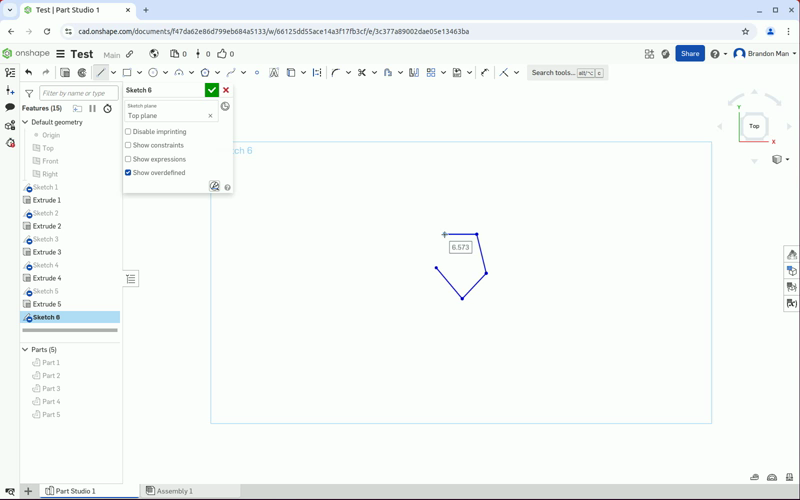
mouse_move(474, 234)
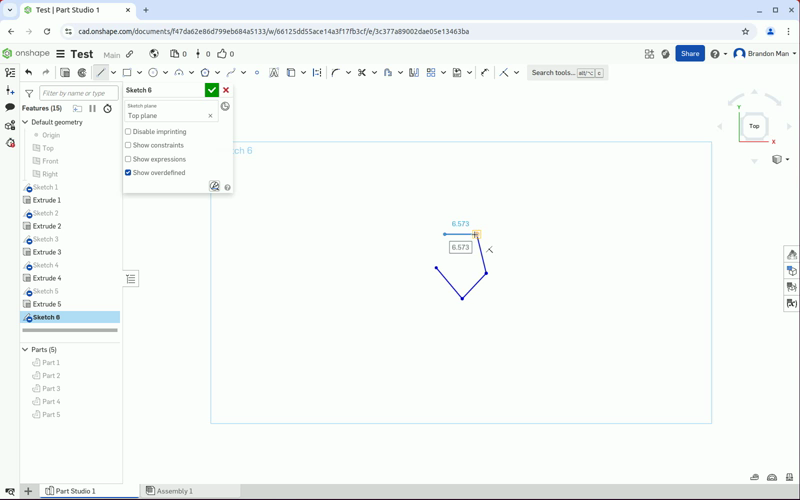
key_down(shift)
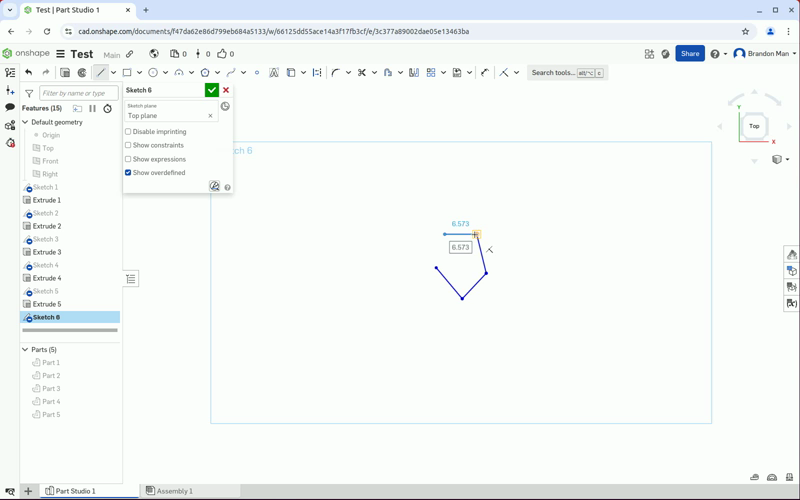
mouse_move(436, 267)
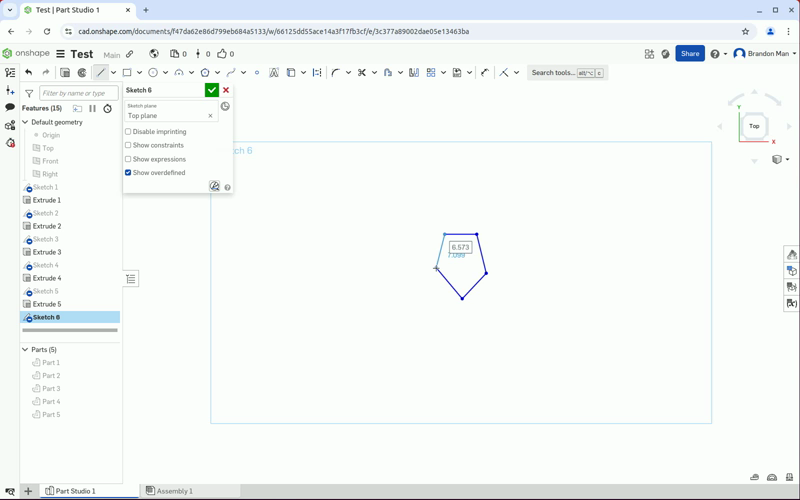
key_up(shift)
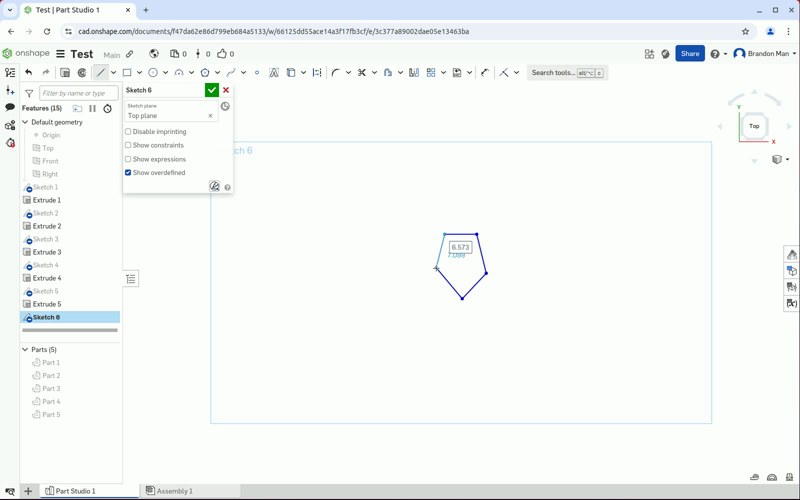
click(436, 267)
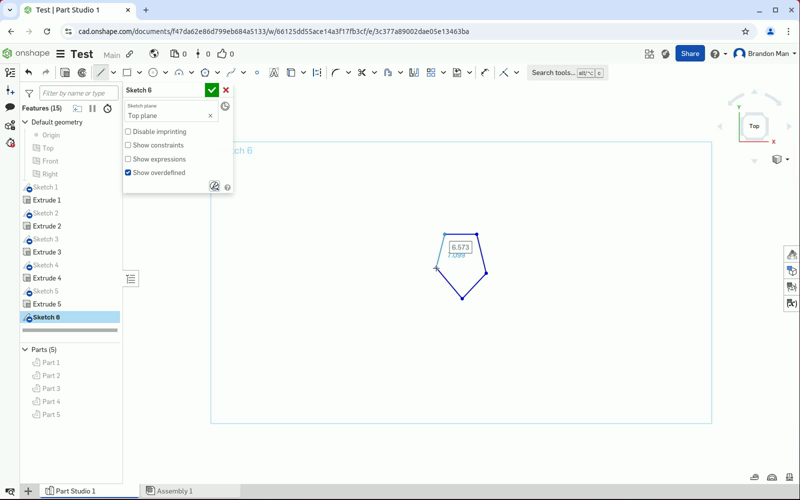
key(esc)
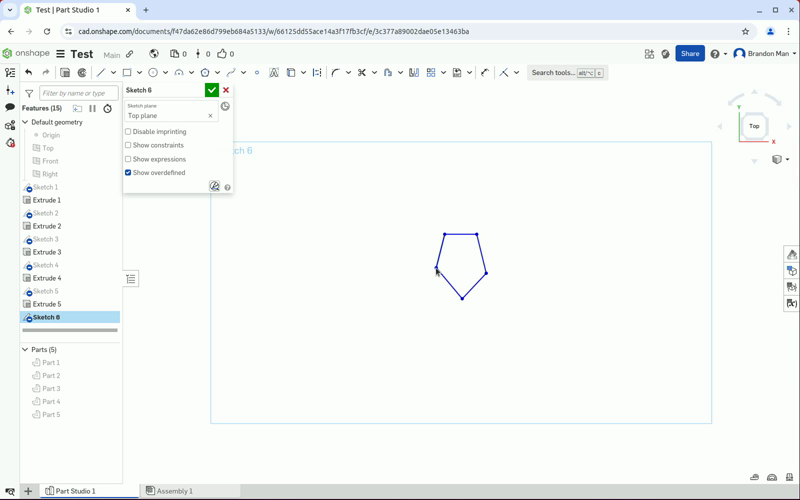
mouse_move(446, 236)
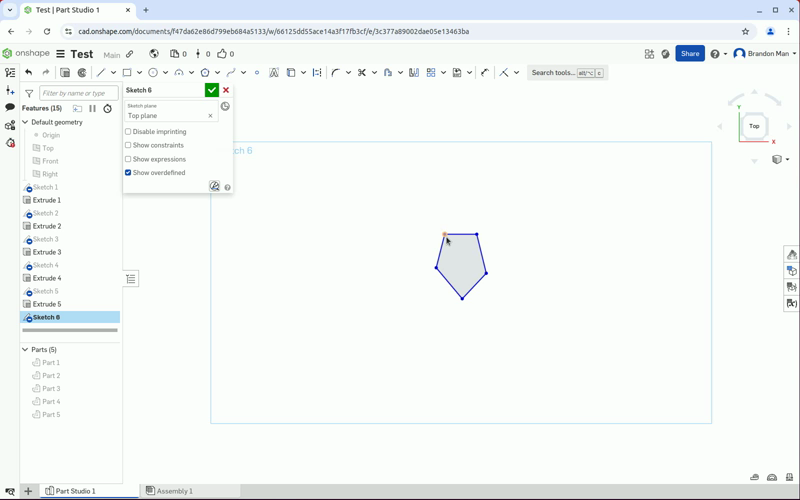
click(446, 236)
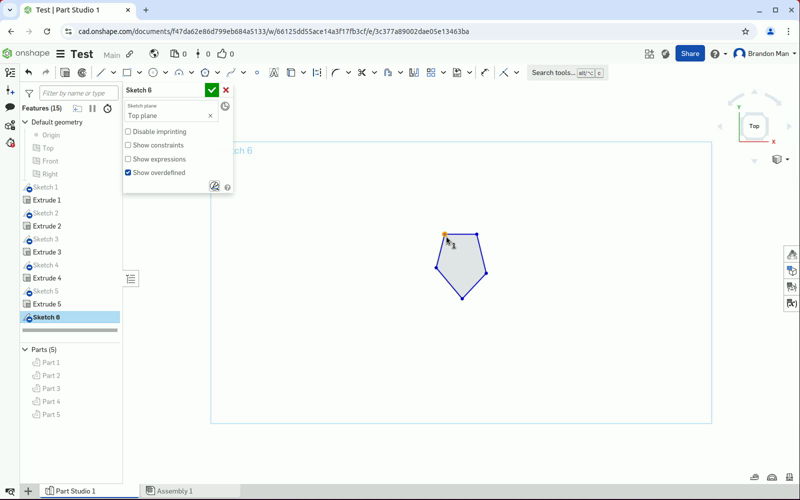
mouse_move(73, 352)
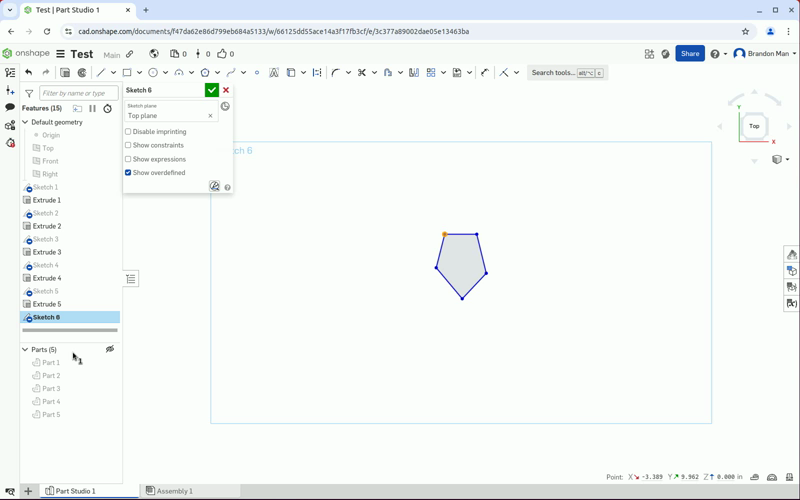
key(shift+y)
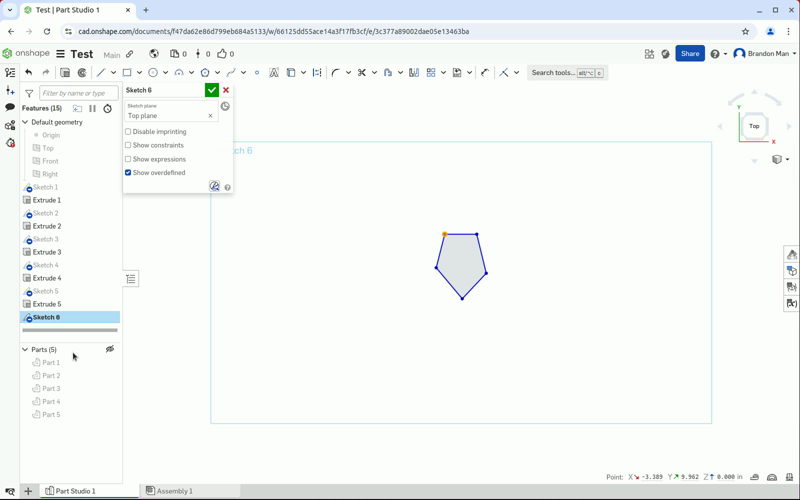
key(shift+e)
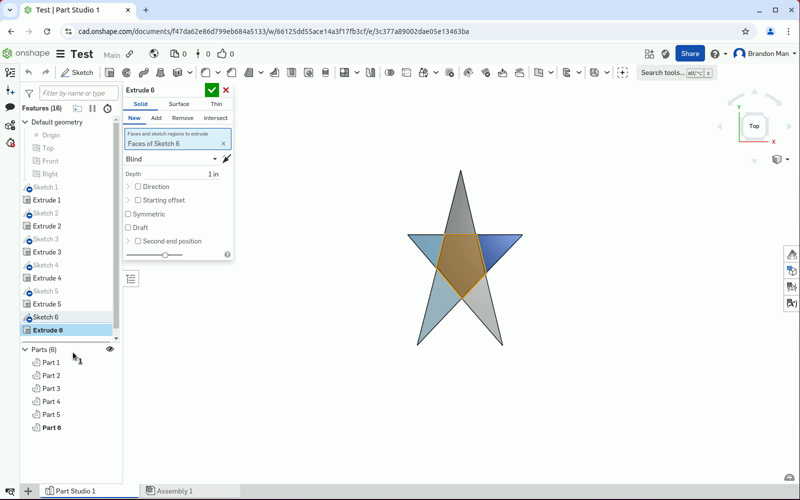
mouse_move(143, 106)
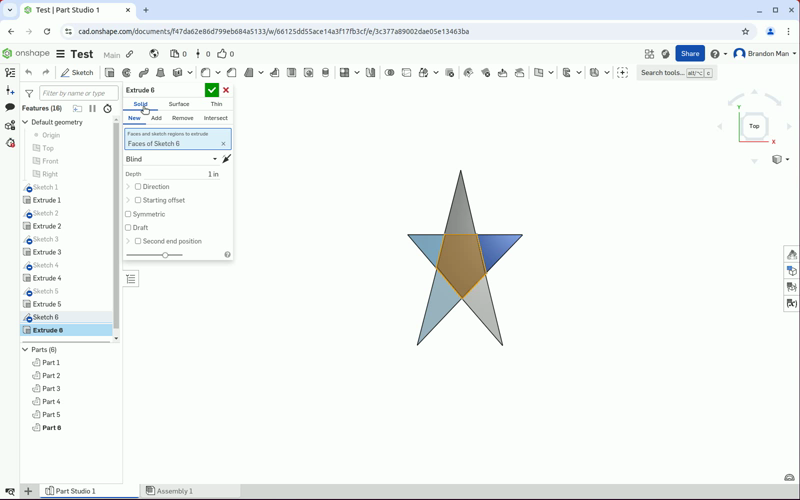
click(143, 106)
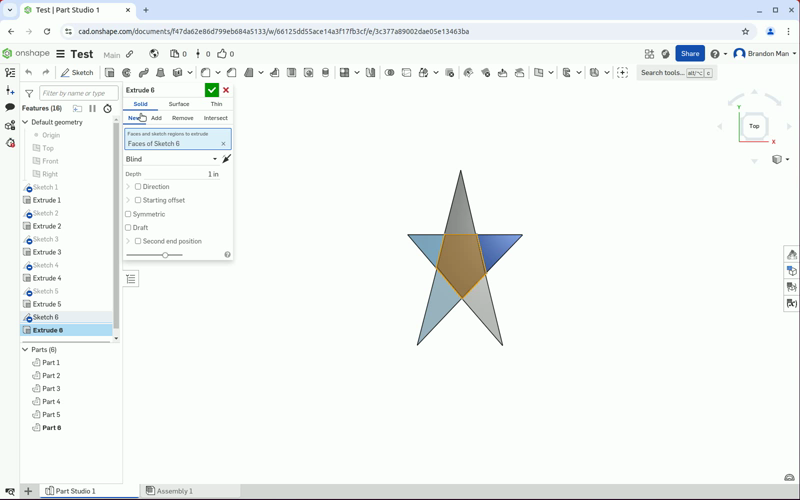
mouse_move(137, 120)
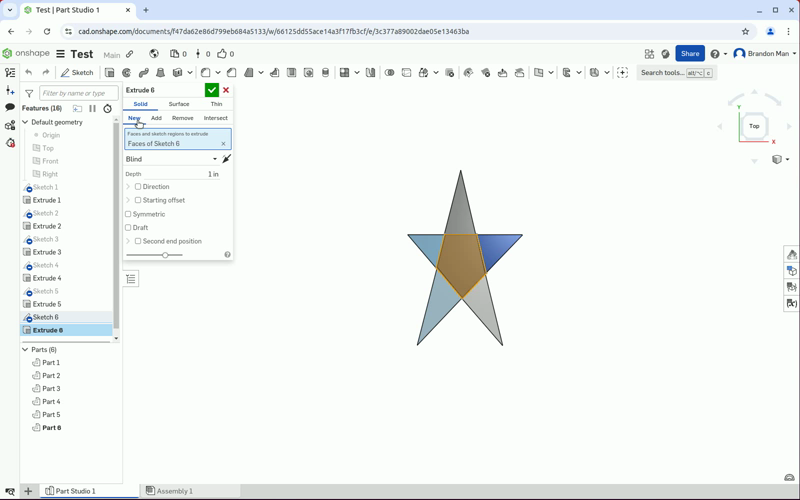
click(137, 120)
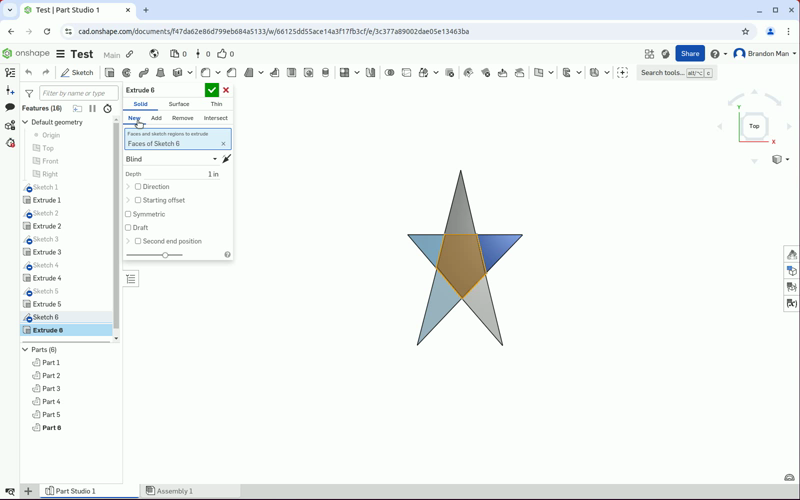
key(tab, 4)
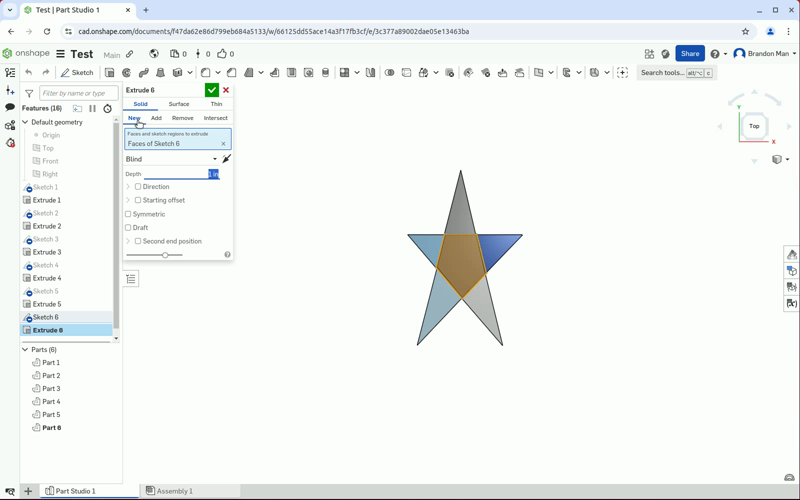
text(4.092)
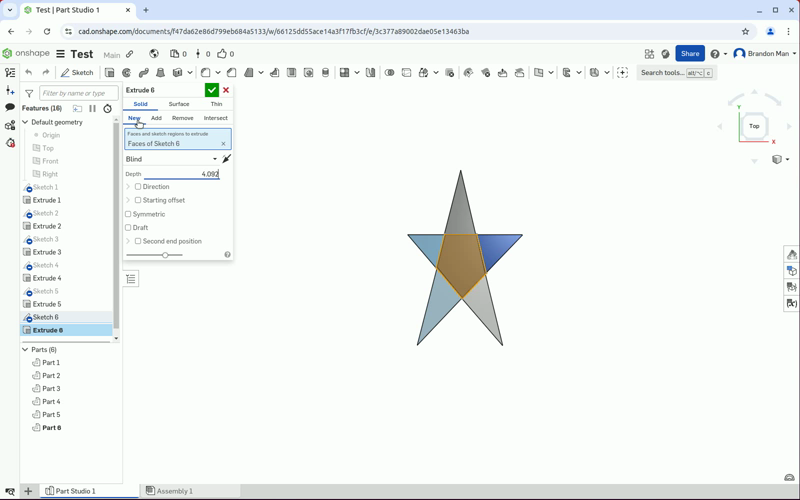
key(enter)
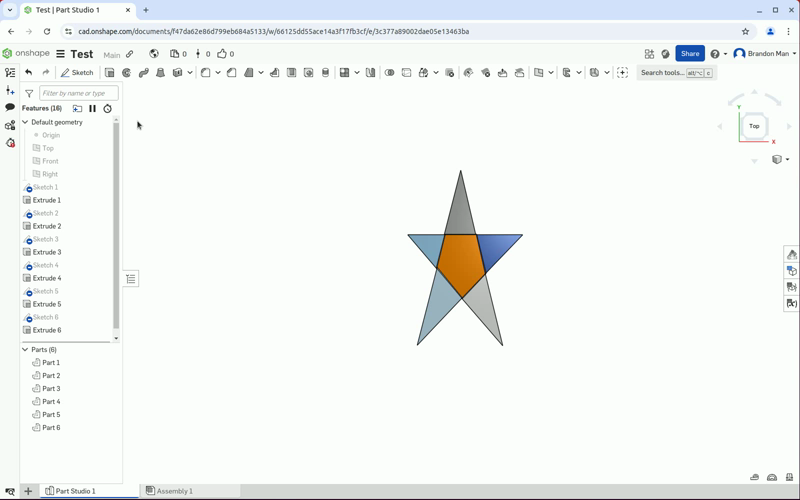
key(shift+h)
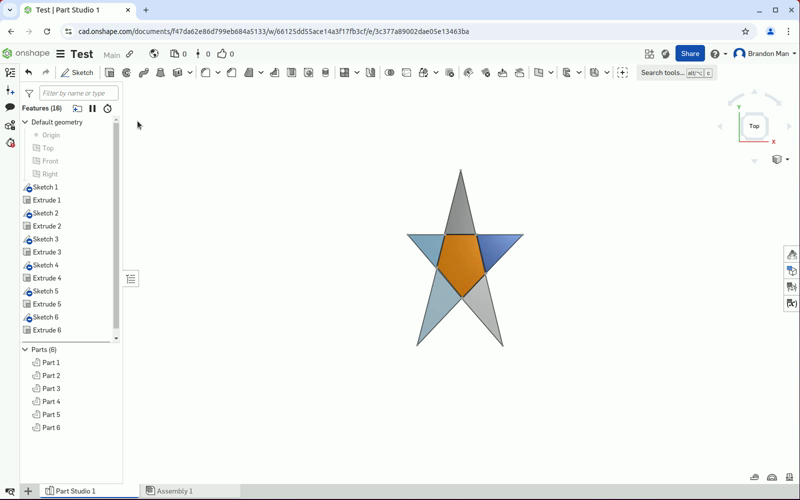
key(shift+h)
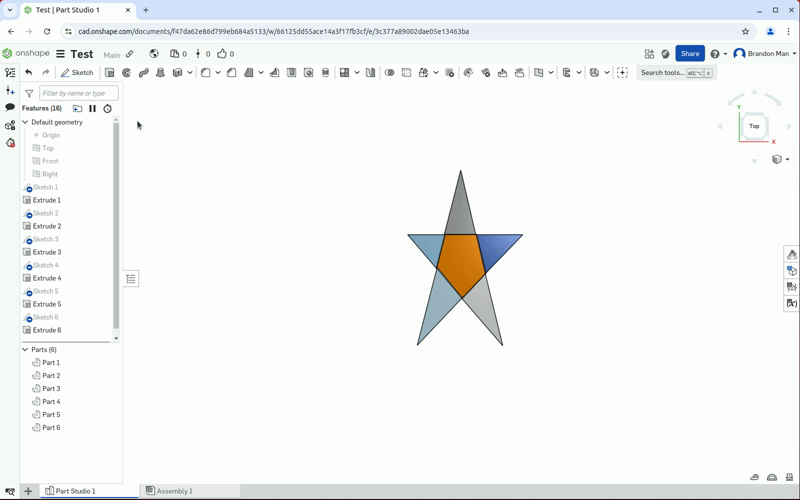
mouse_move(69, 189)
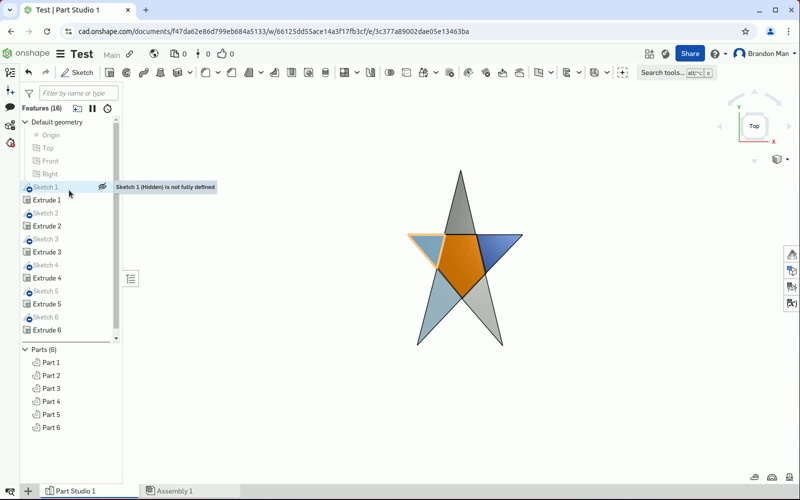
click(69, 189)
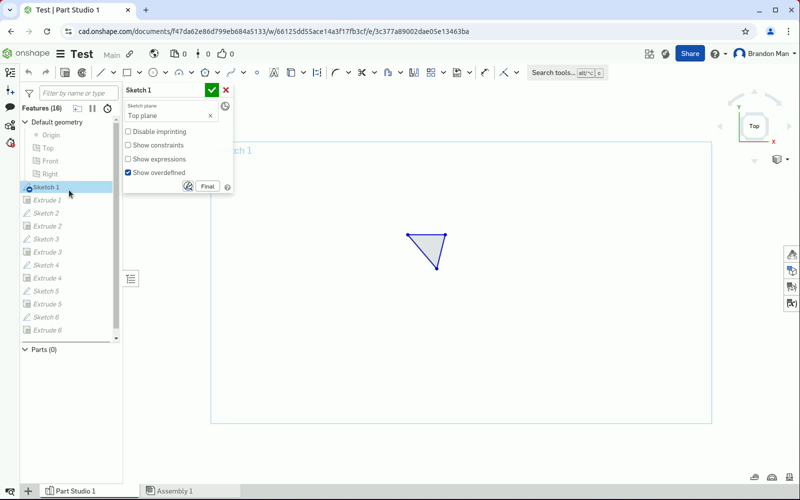
mouse_move(229, 92)
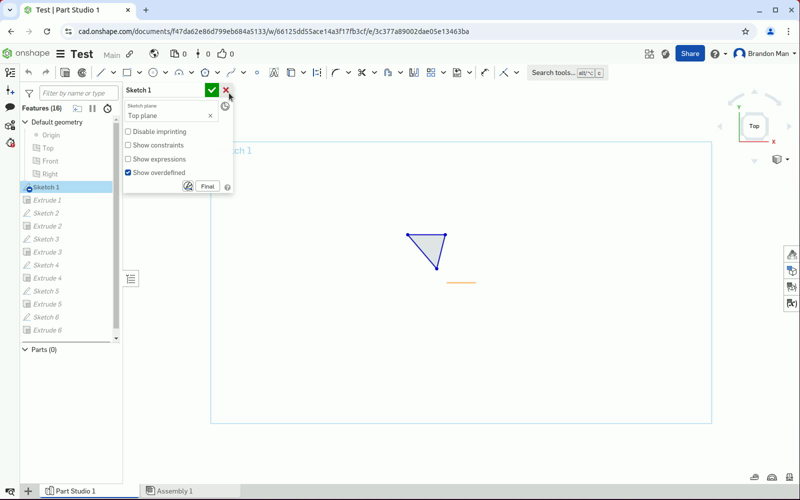
click(229, 92)
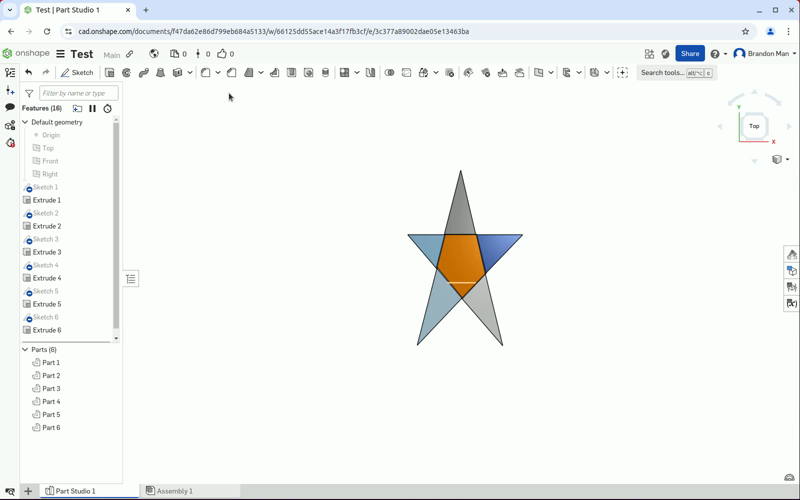
mouse_move(541, 75)
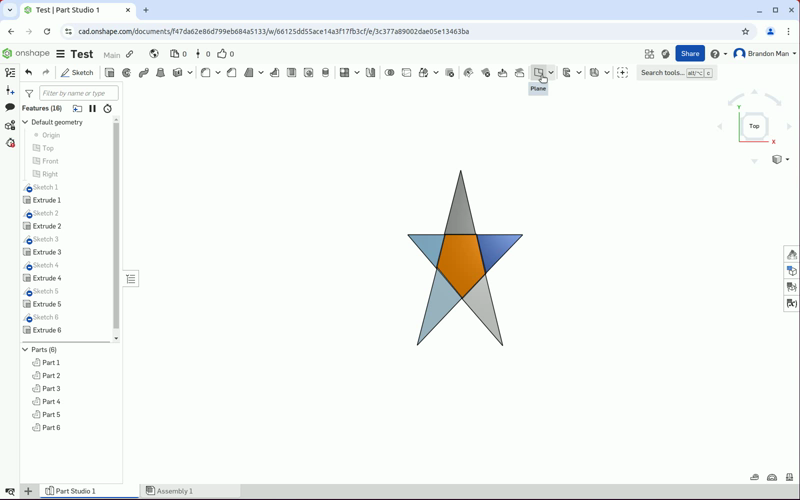
click(541, 75)
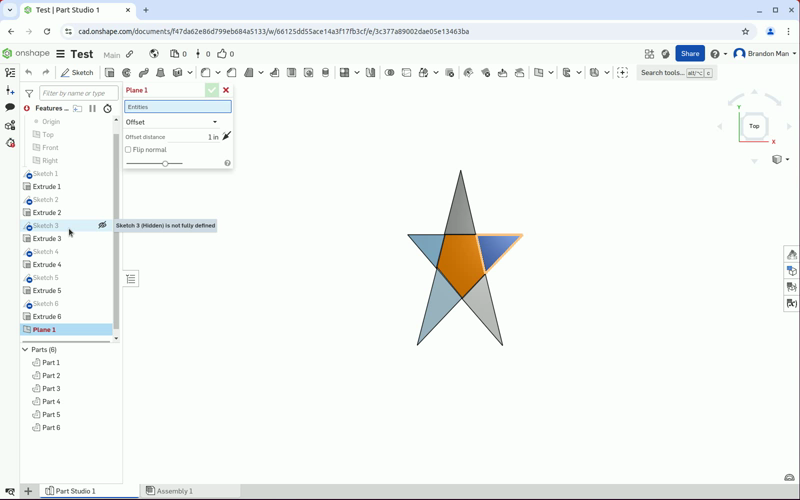
scroll(3)
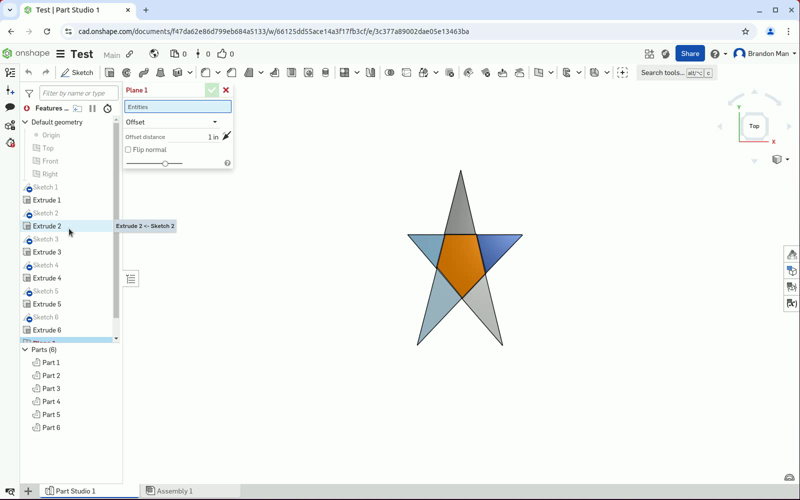
mouse_move(69, 150)
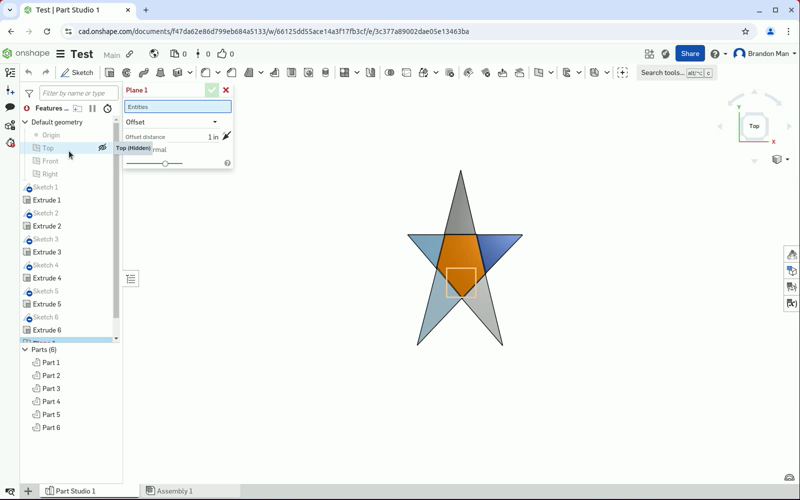
click(69, 150)
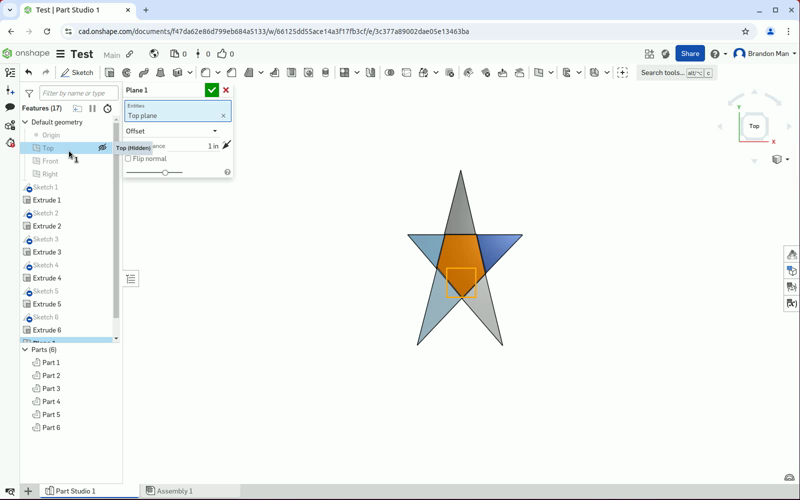
key(tab, 2)
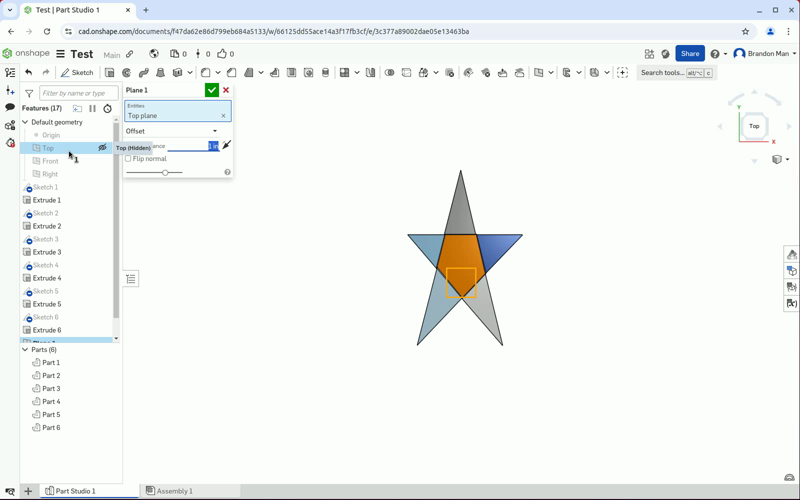
text(4.098)
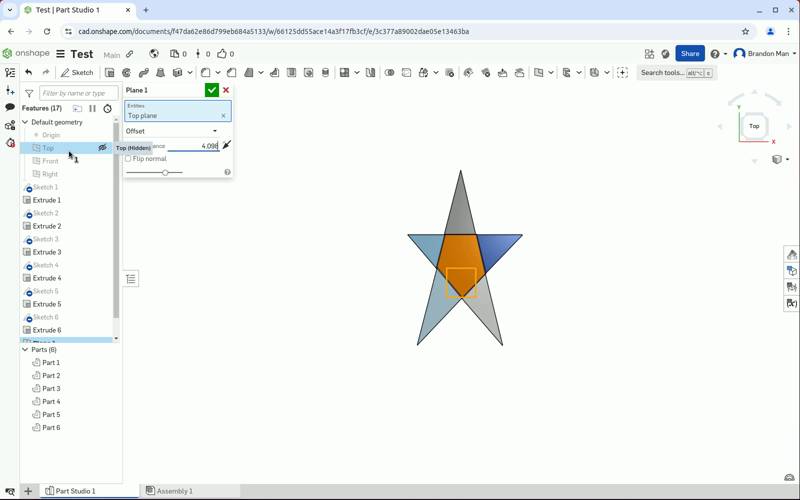
key(enter, 2)
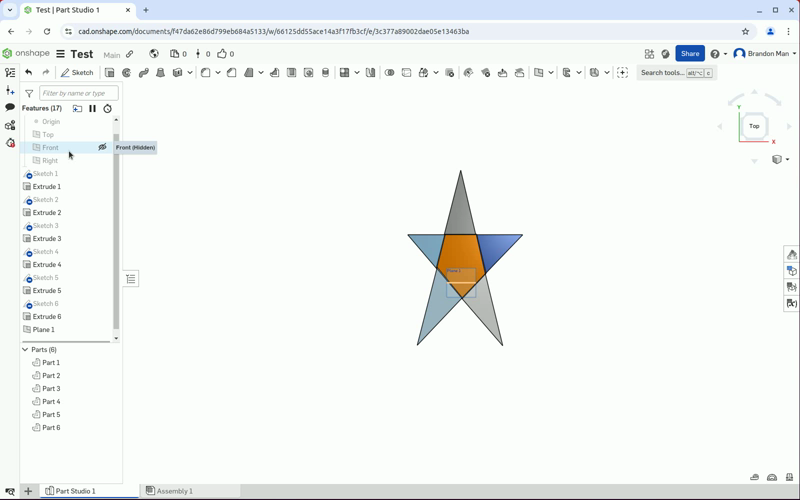
key(shift+s)
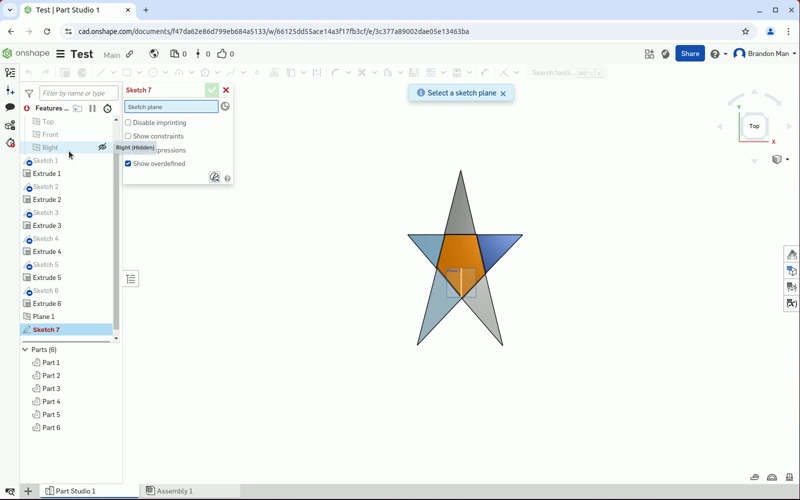
mouse_move(69, 319)
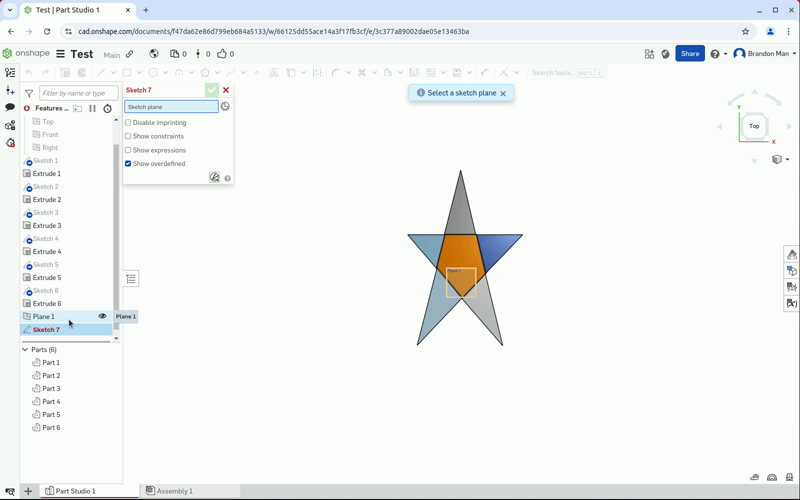
click(69, 319)
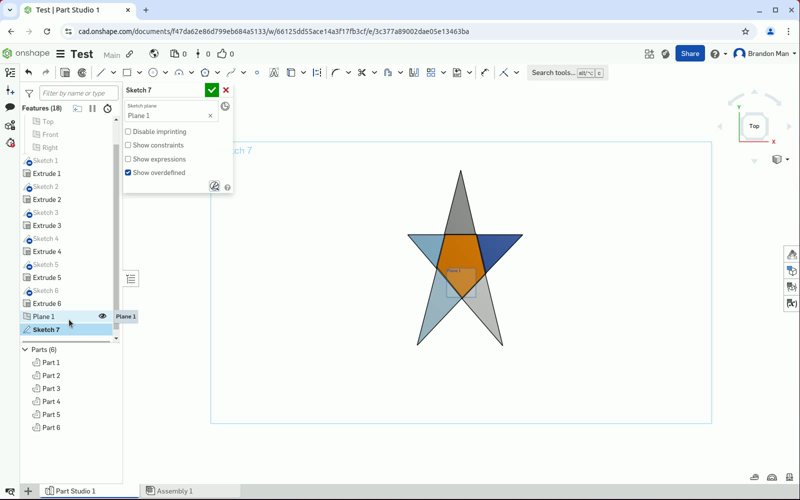
mouse_move(73, 352)
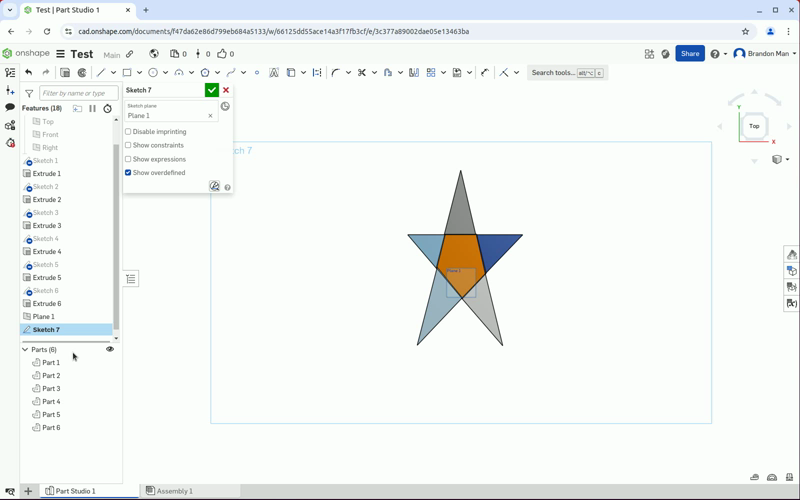
key(y)
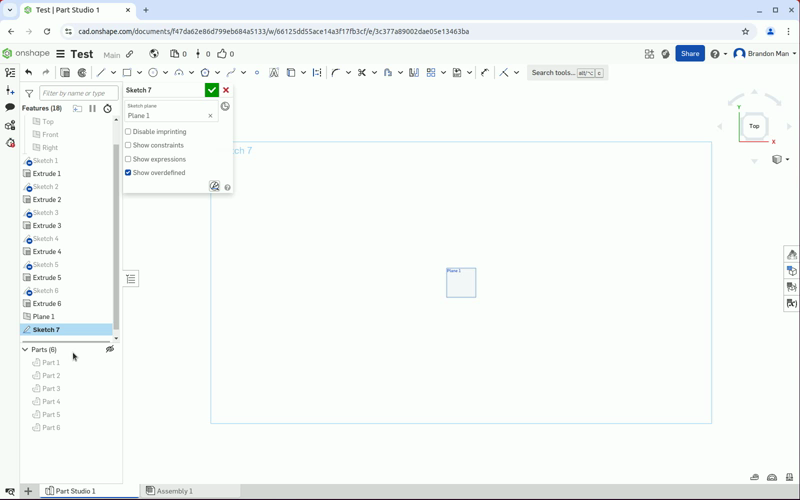
key(c)
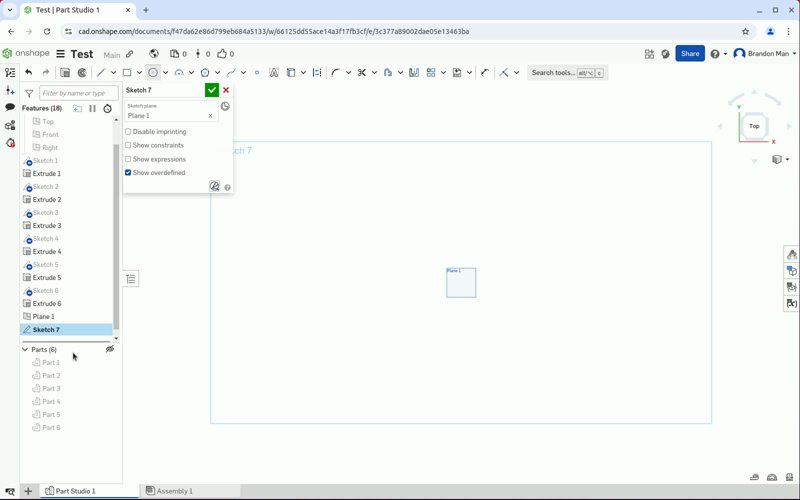
key_down(shift)
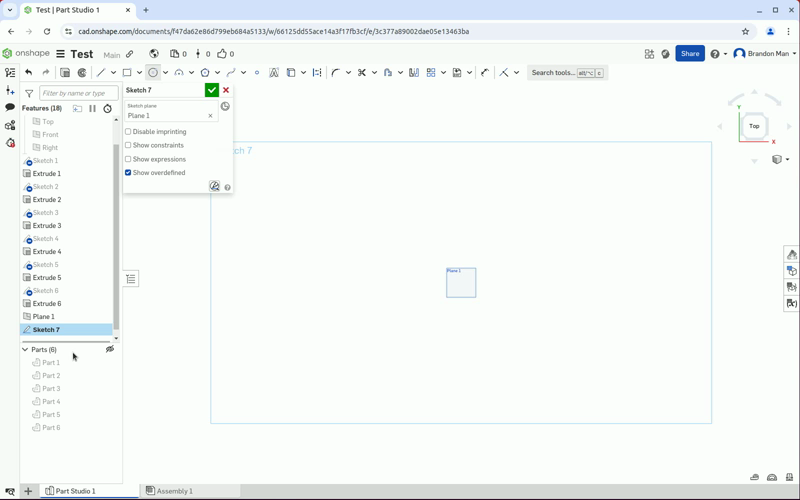
mouse_move(461, 251)
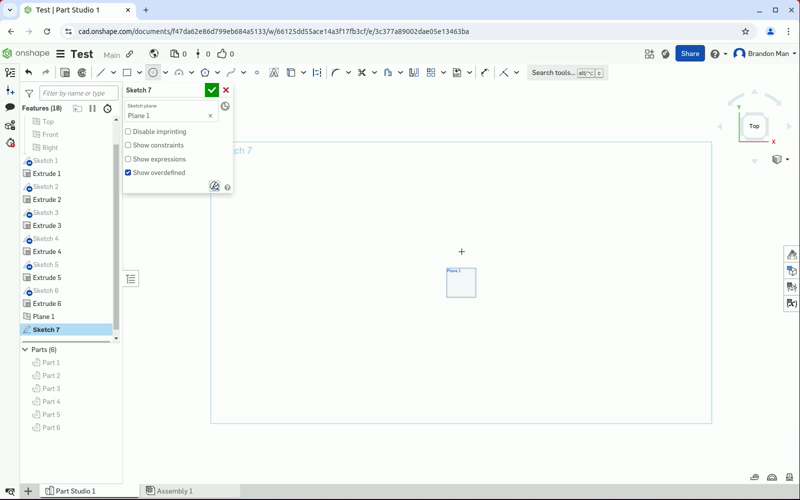
click(461, 251)
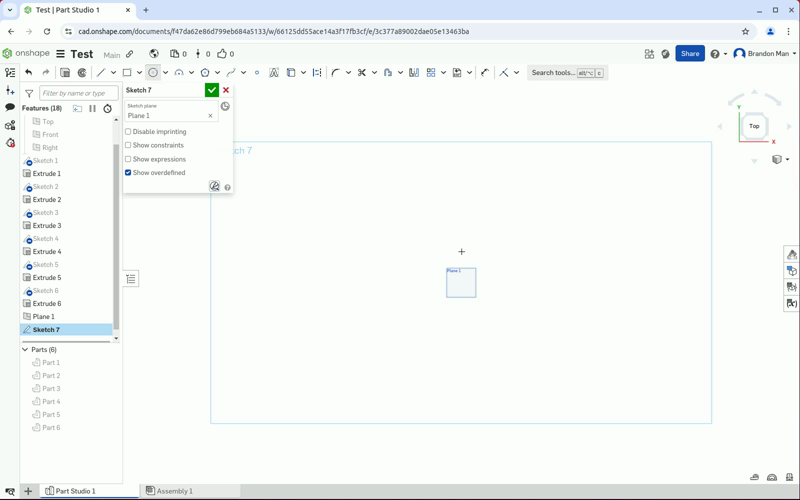
key_up(shift)
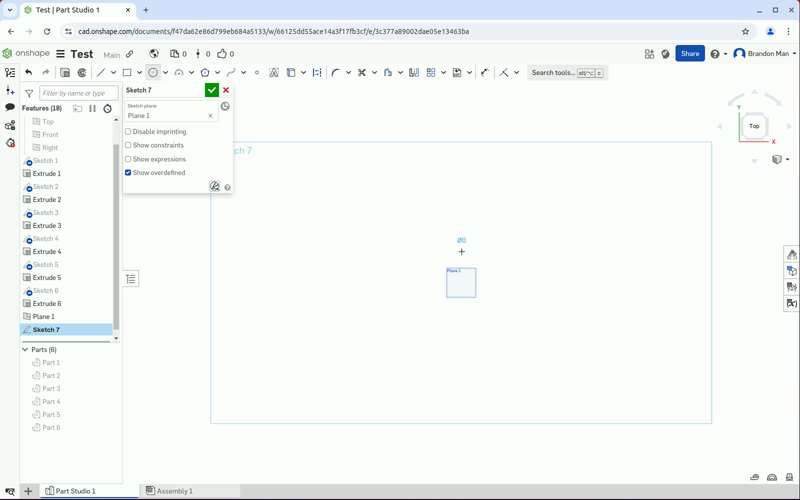
mouse_move(474, 251)
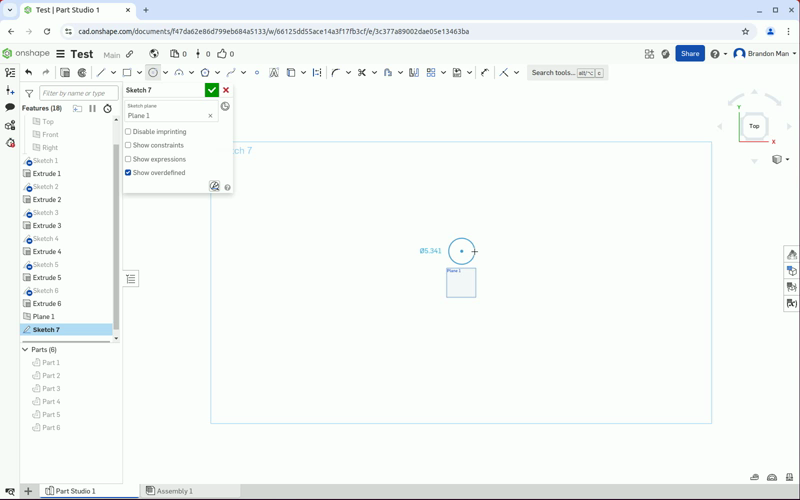
click(474, 251)
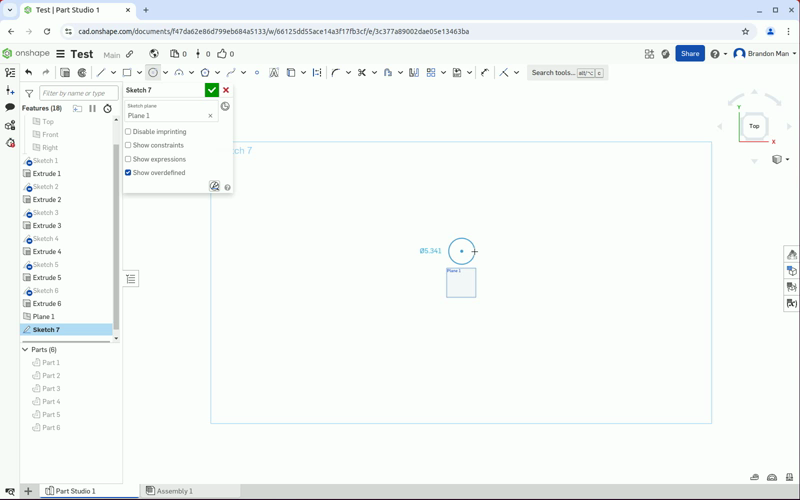
key(esc)
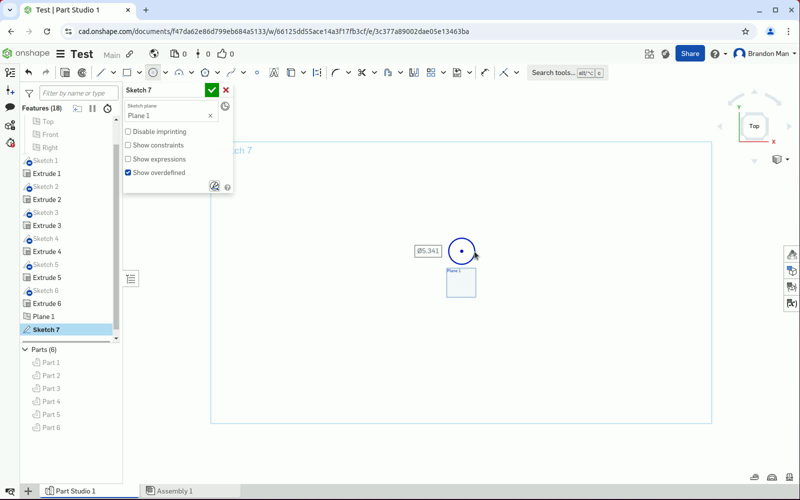
mouse_move(464, 242)
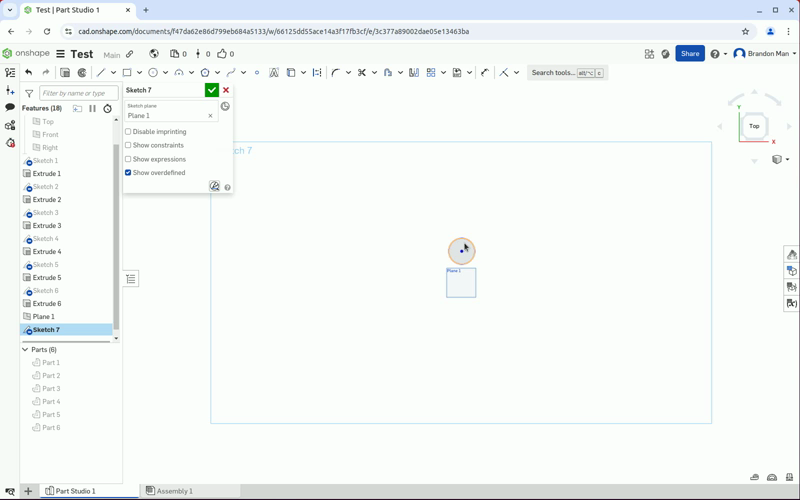
scroll(6)
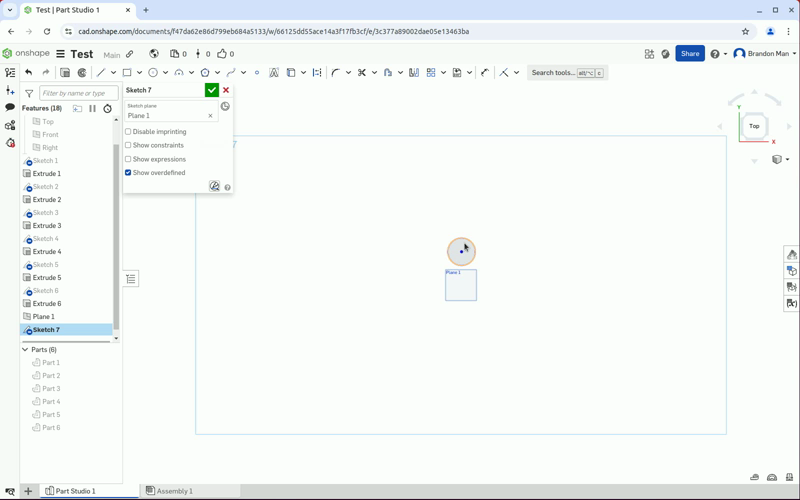
scroll(6)
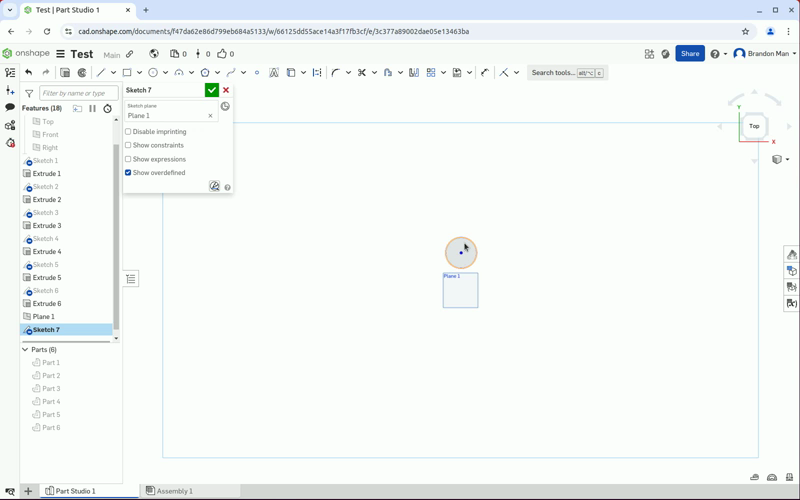
scroll(6)
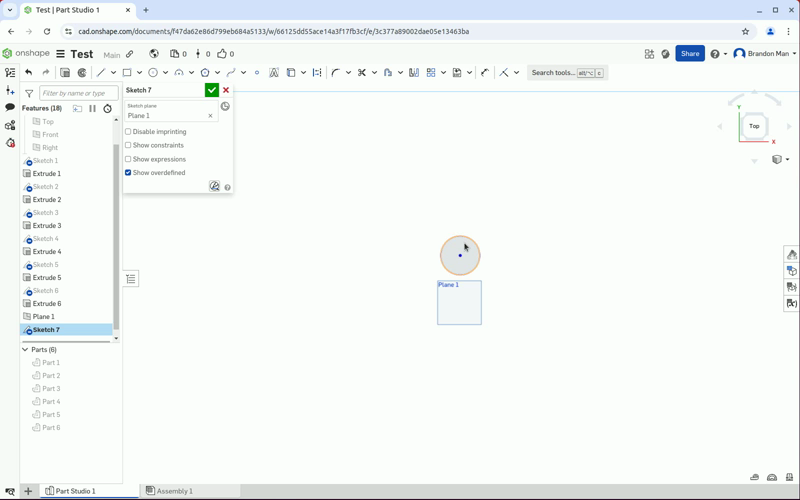
scroll(6)
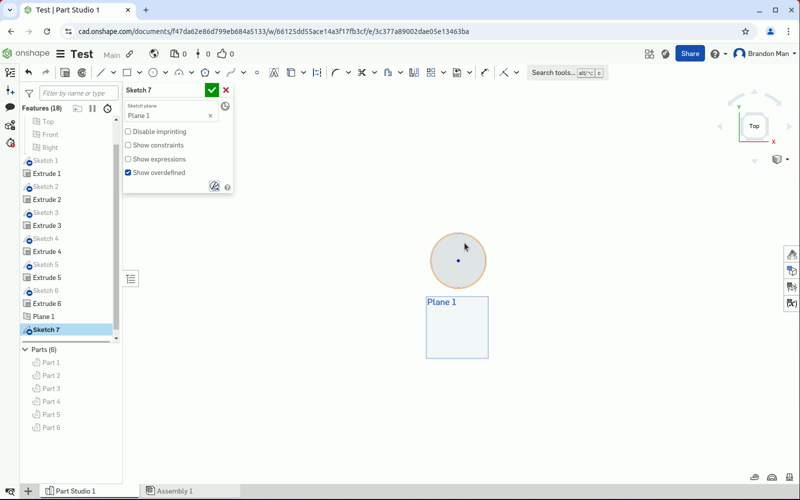
scroll(6)
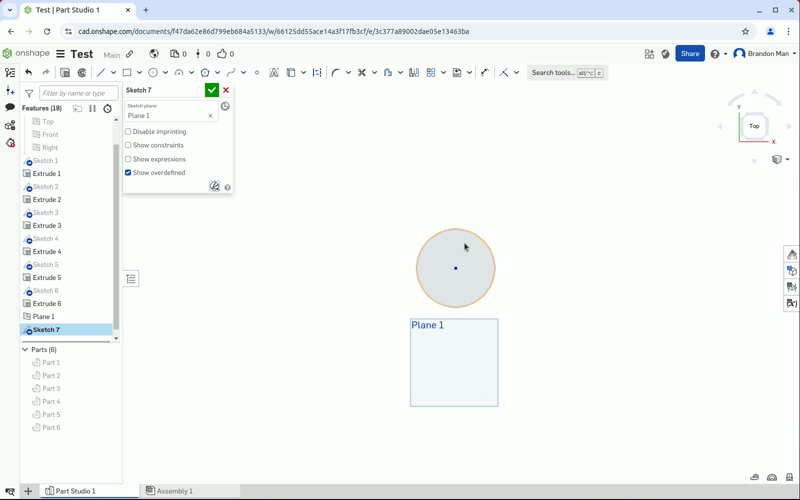
scroll(6)
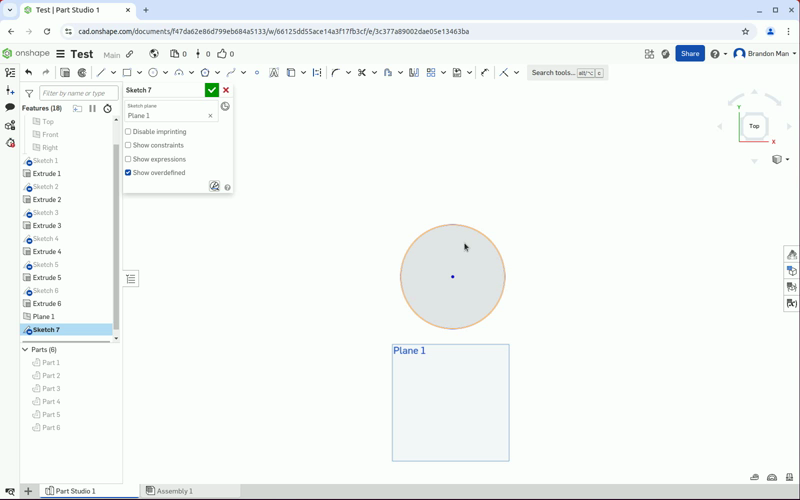
scroll(6)
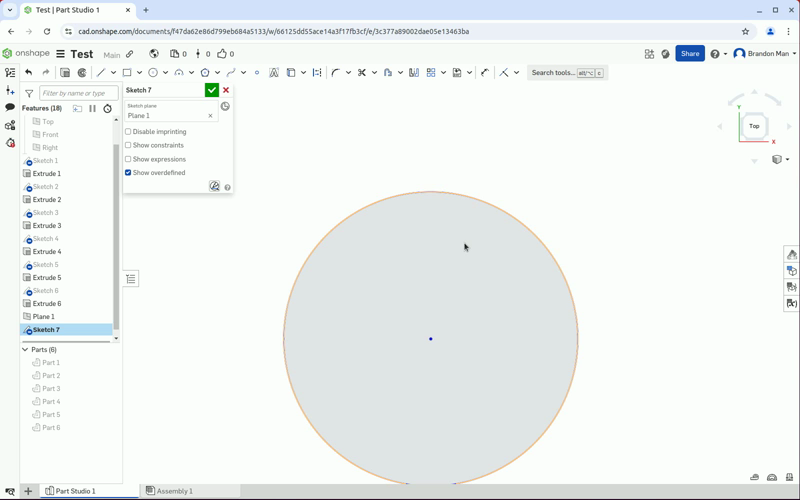
click(464, 242)
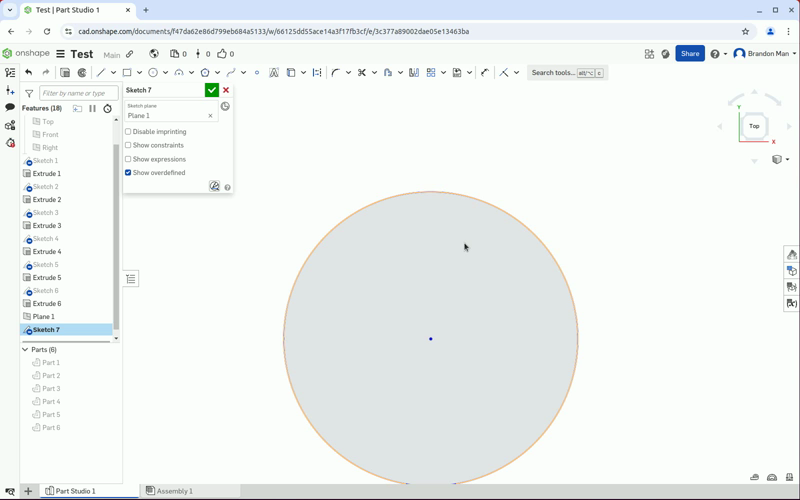
scroll(-6)
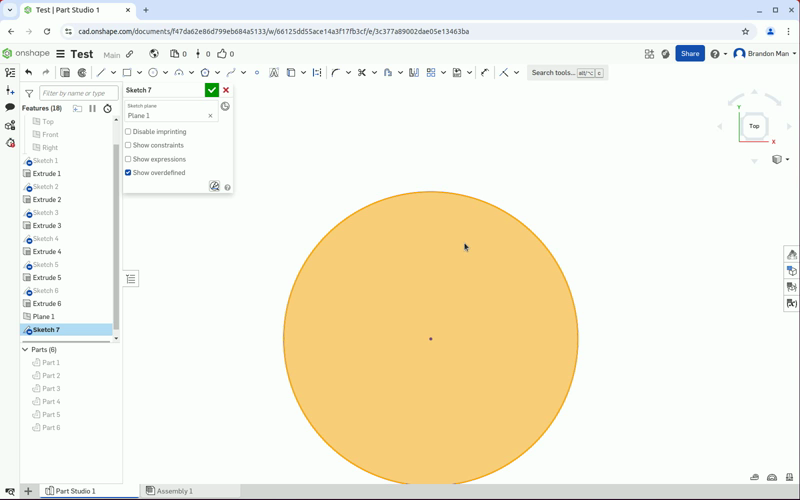
scroll(-6)
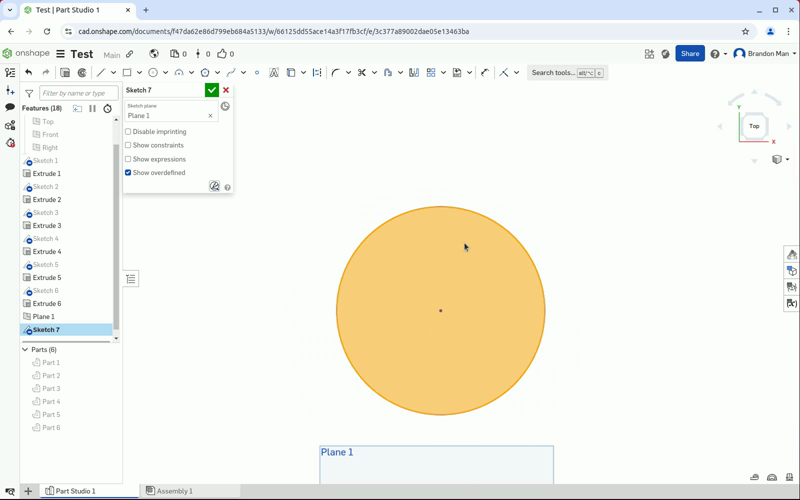
scroll(-6)
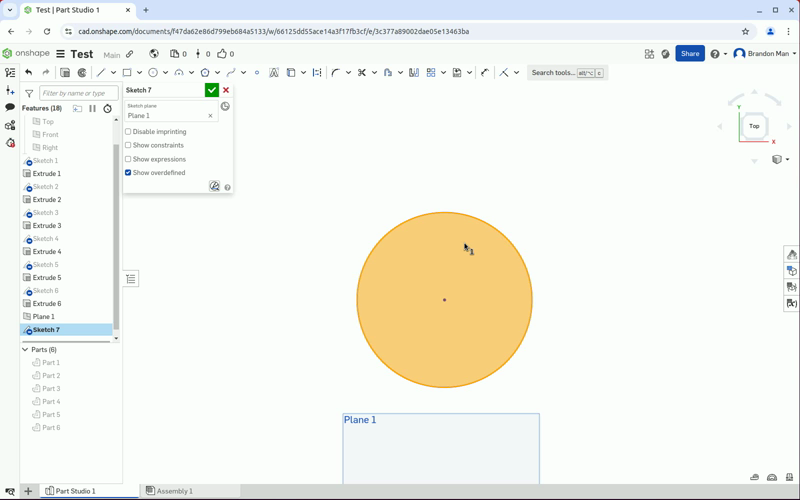
scroll(-6)
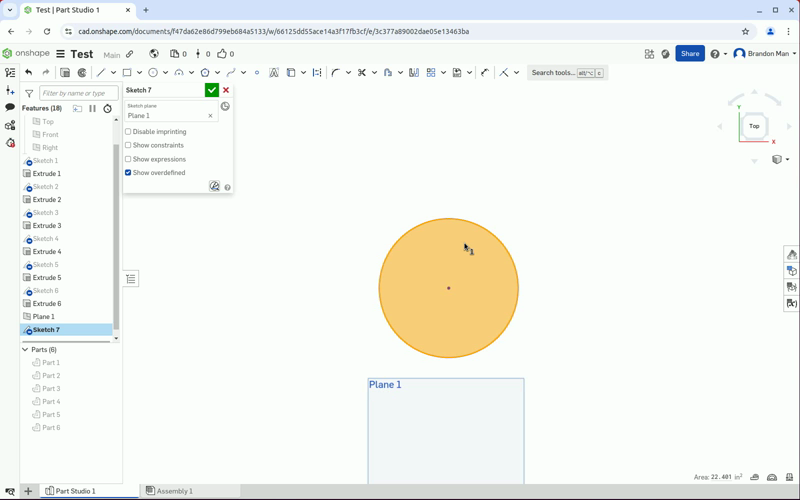
scroll(-6)
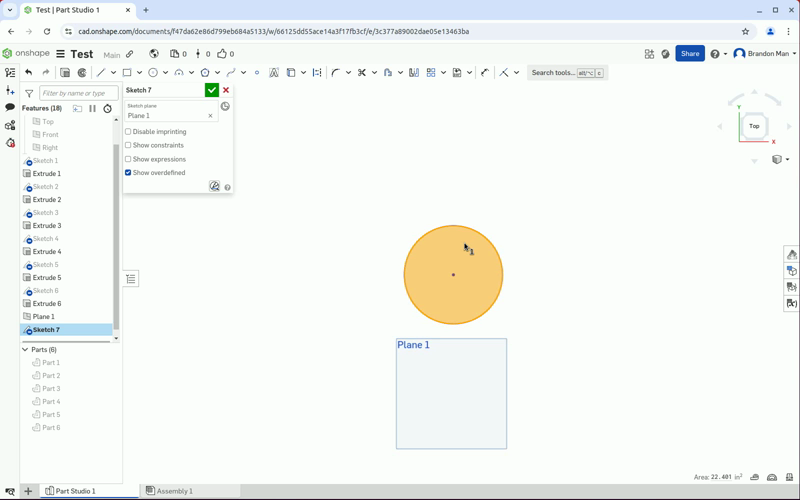
scroll(-6)
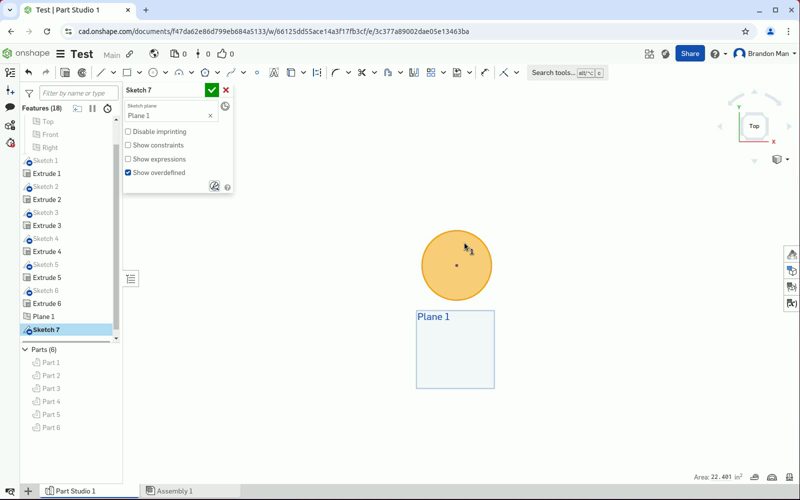
scroll(-6)
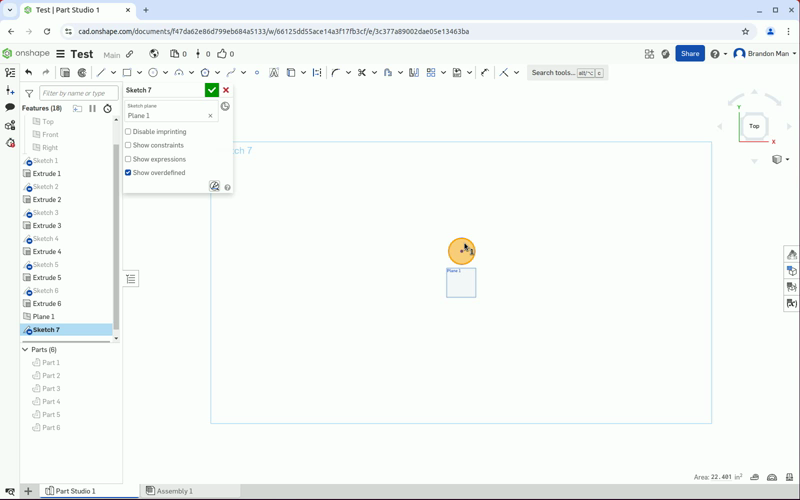
mouse_move(73, 352)
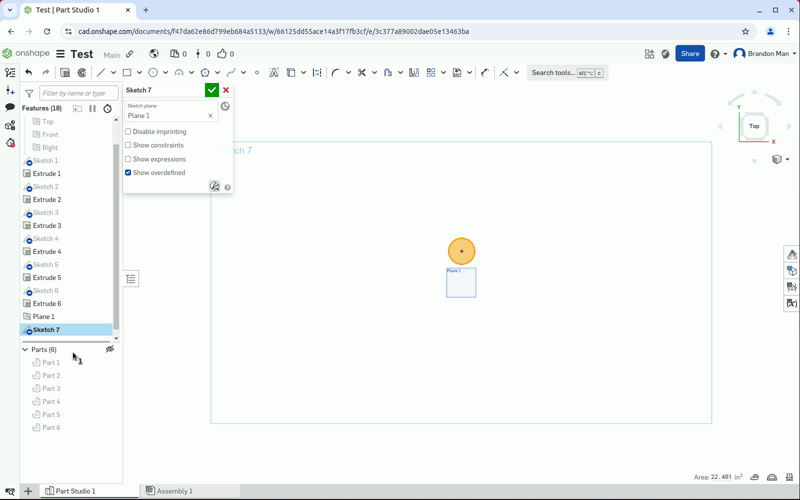
key(shift+y)
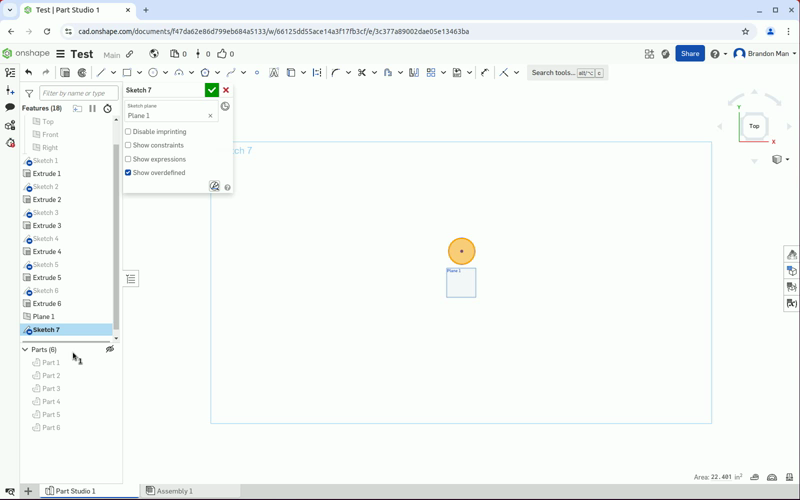
key(shift+e)
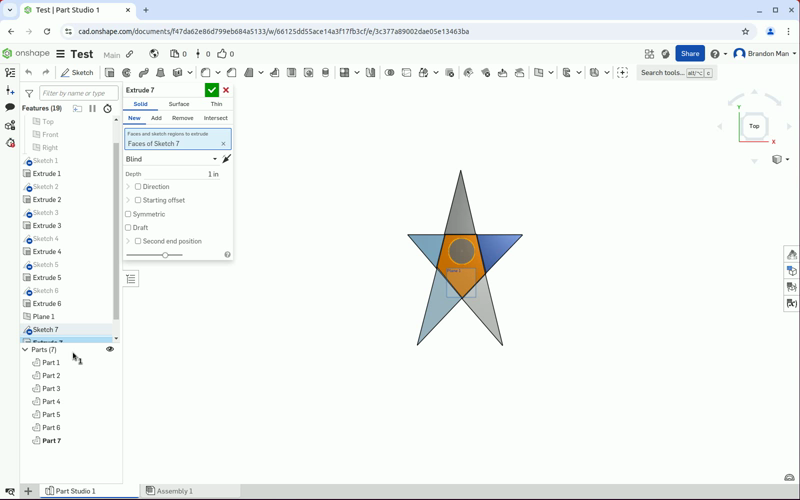
mouse_move(143, 106)
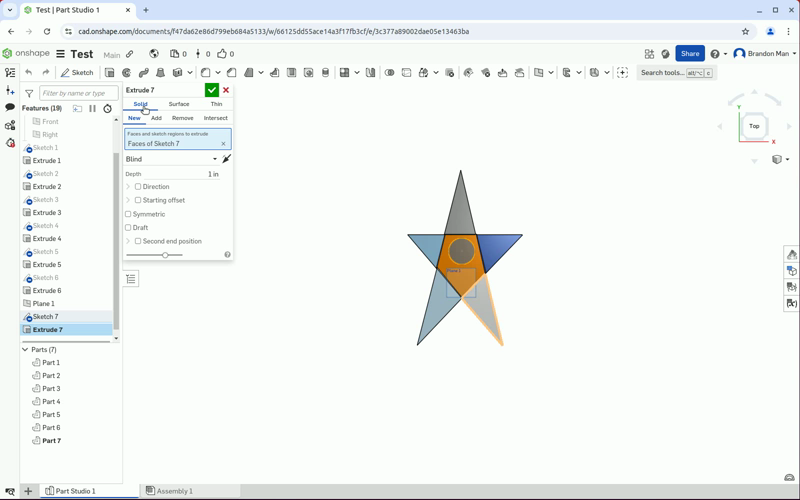
click(143, 106)
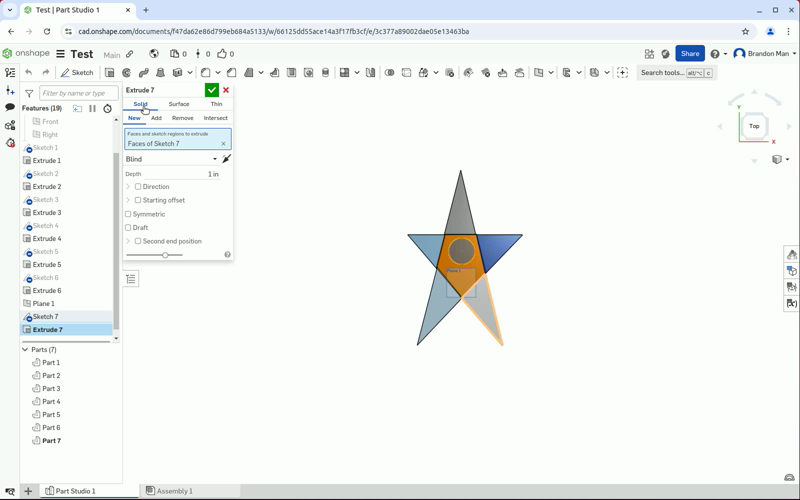
mouse_move(186, 120)
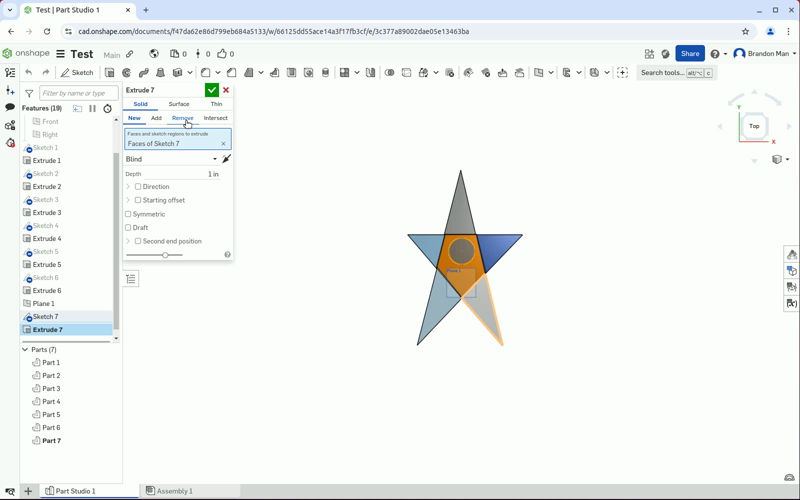
click(186, 120)
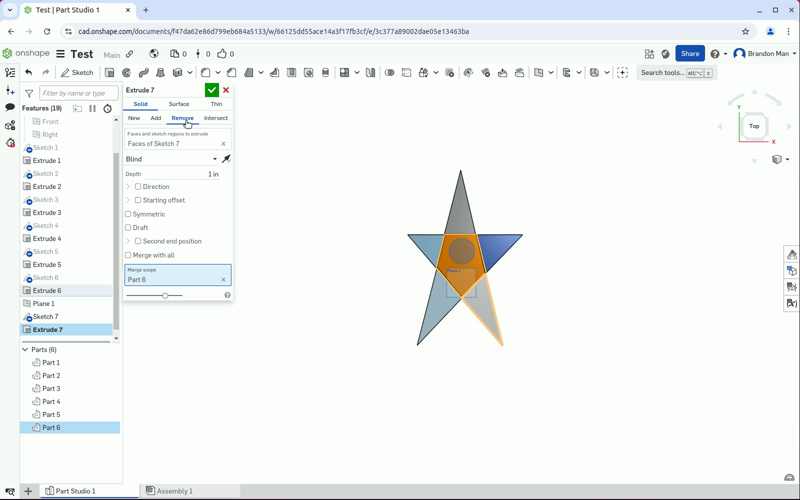
key(tab, 4)
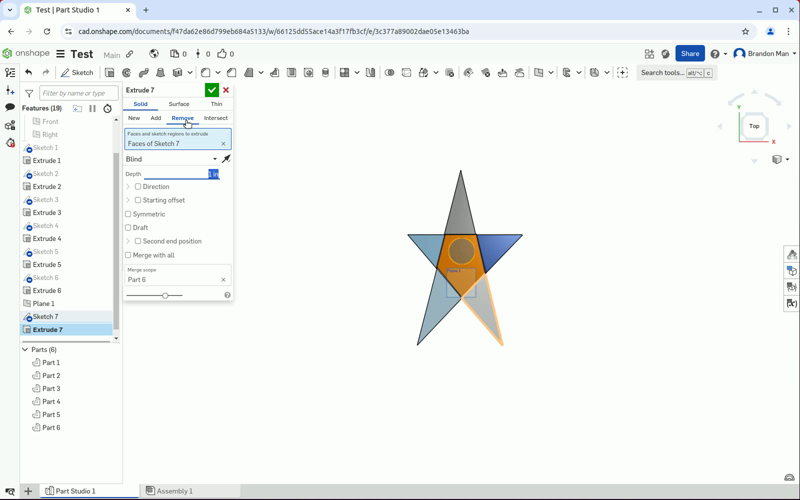
text(6.258)
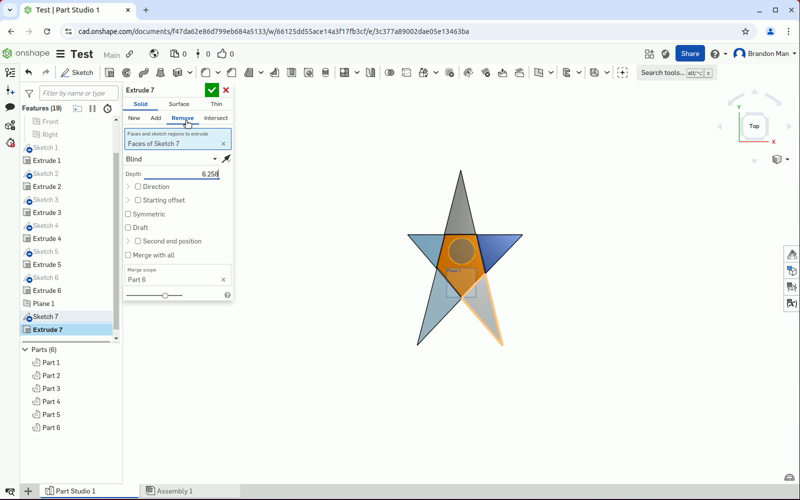
key(tab, 6)
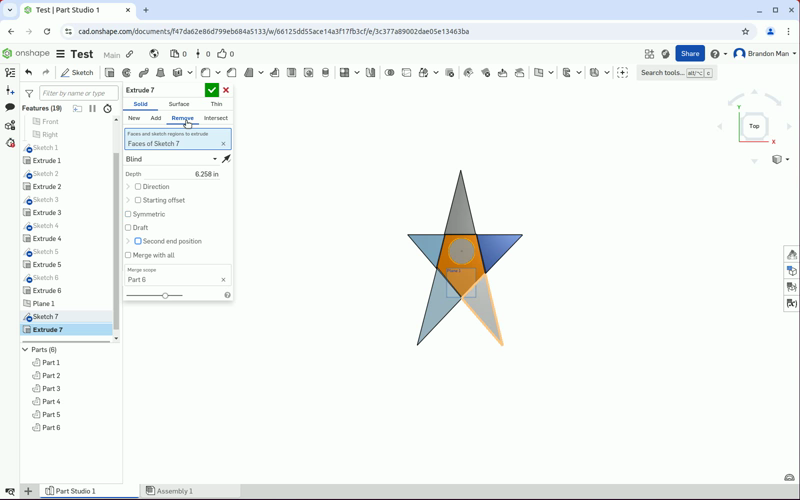
key(space)
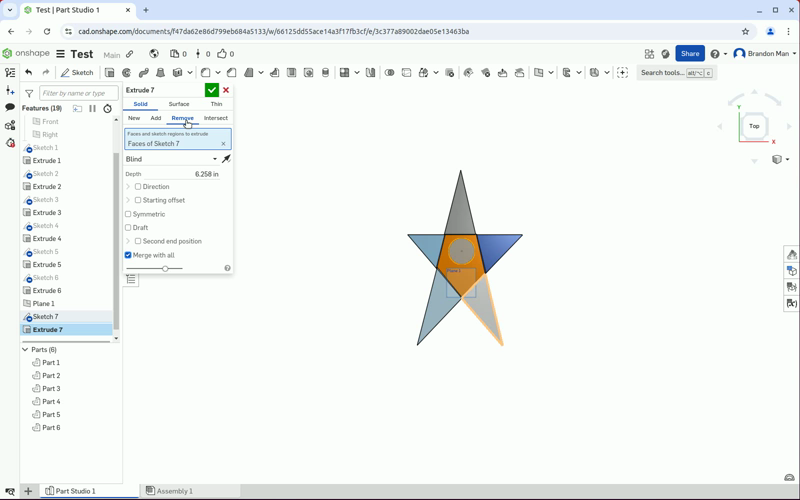
key(enter)
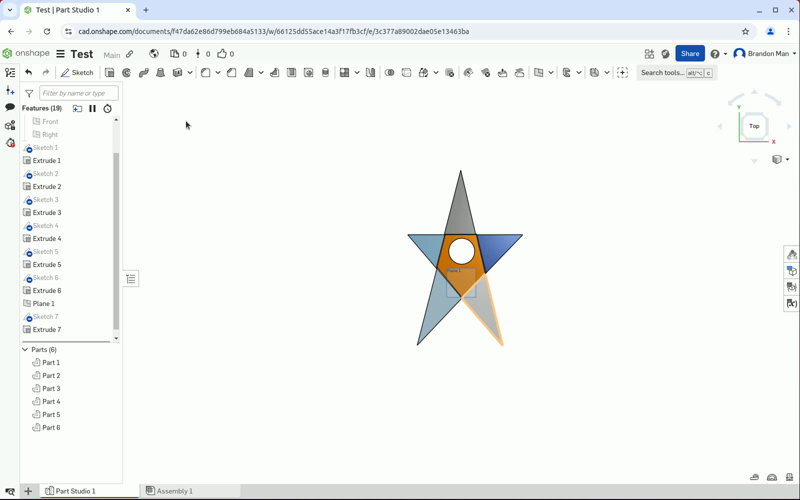
key(shift+h)
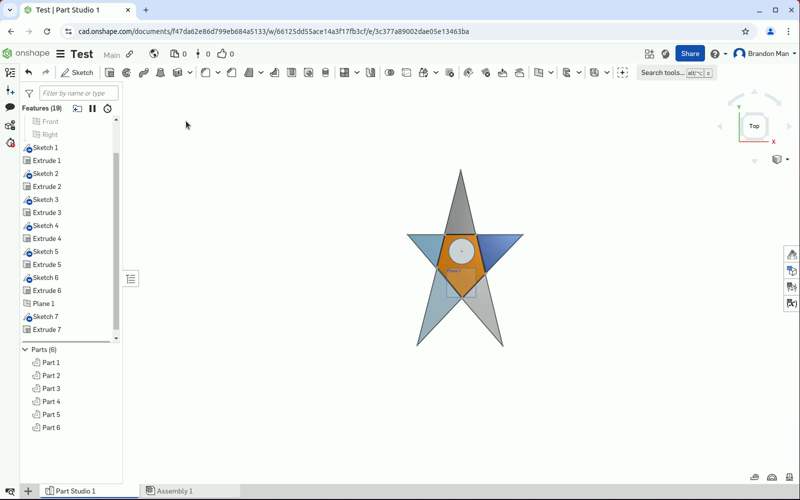
key(shift+h)
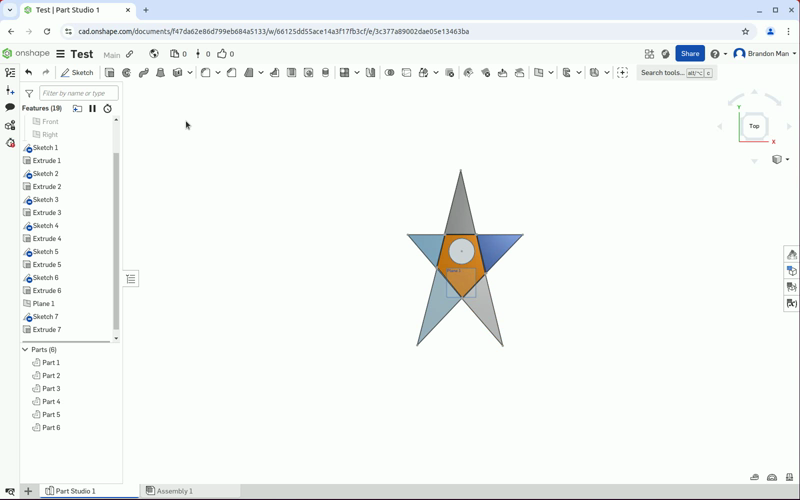
key(shift+7)
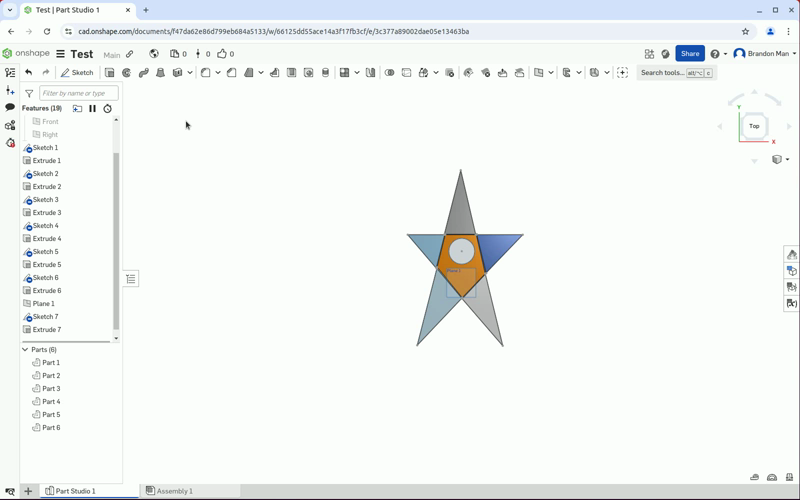
key(up, 3)
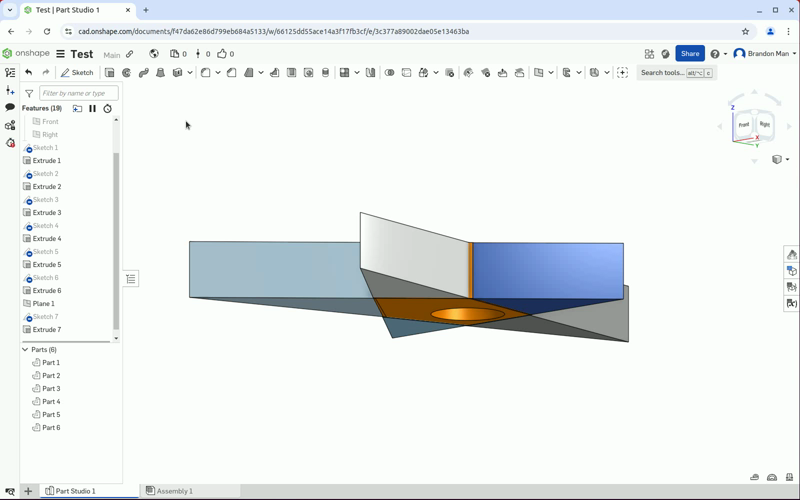
key(left, 3)
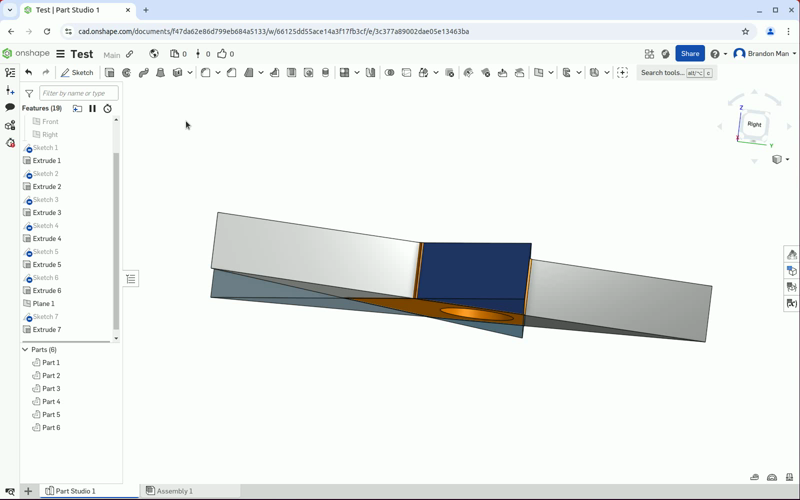
key(right, 3)
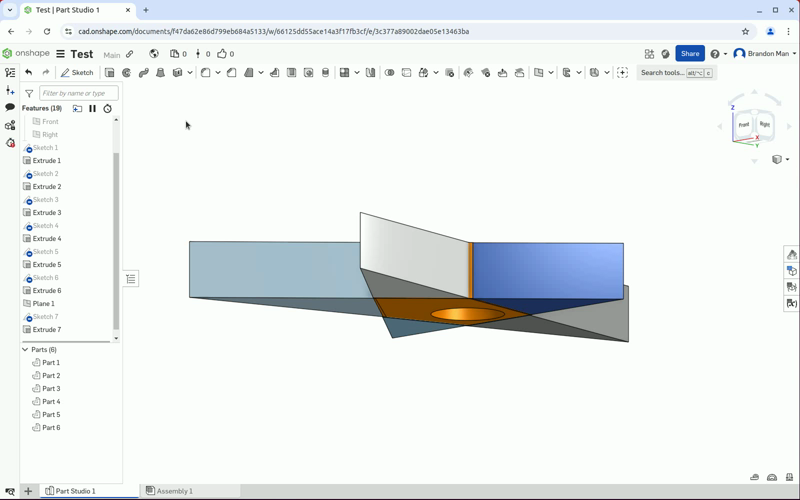
key(down, 3)
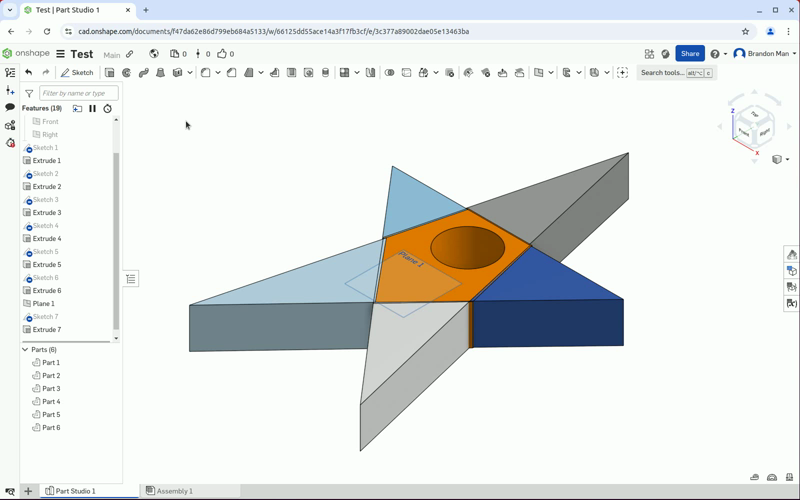
mouse_move(69, 150)
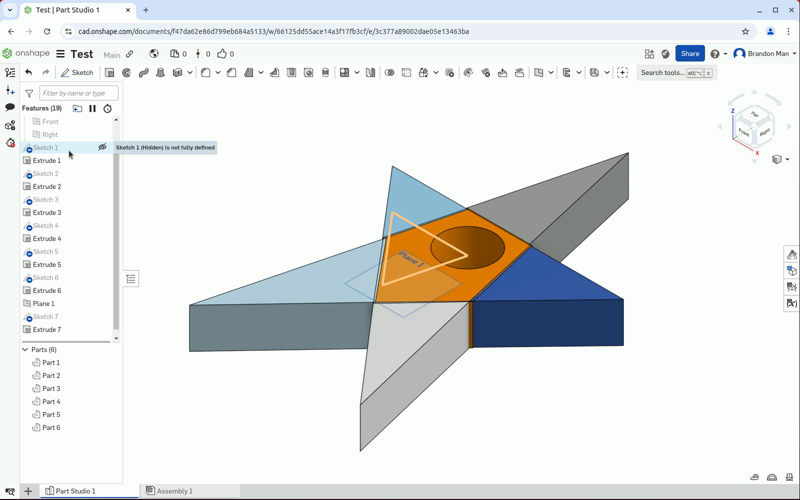
click(69, 150)